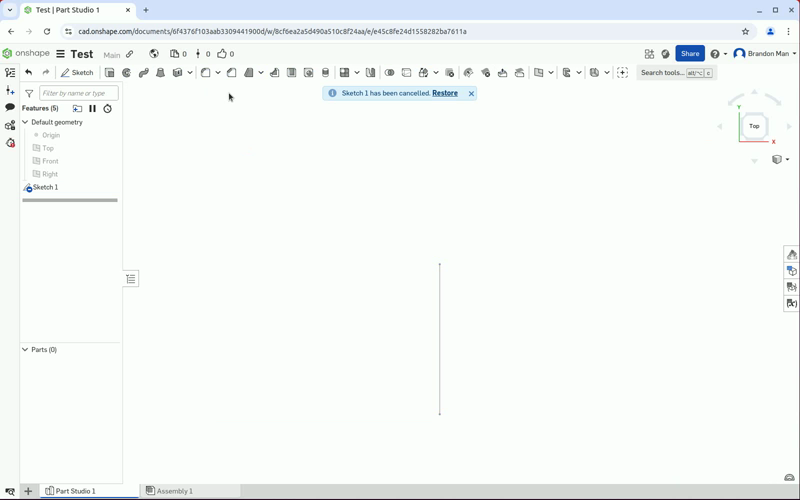
key(shift+h)
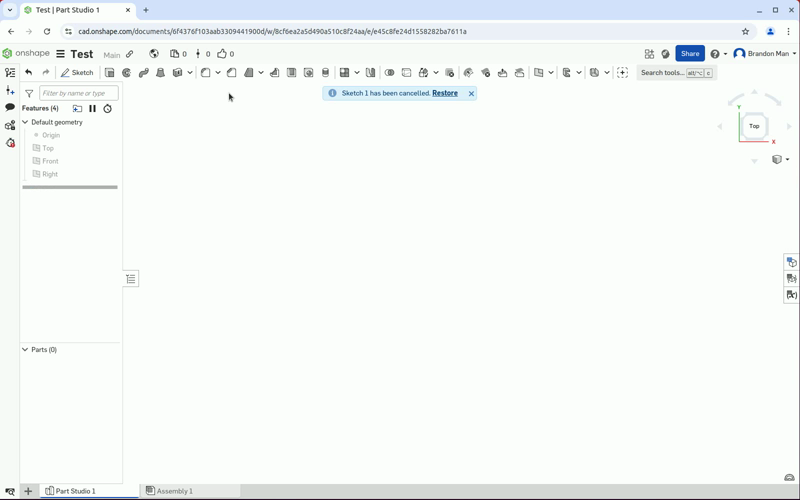
key(shift+s)
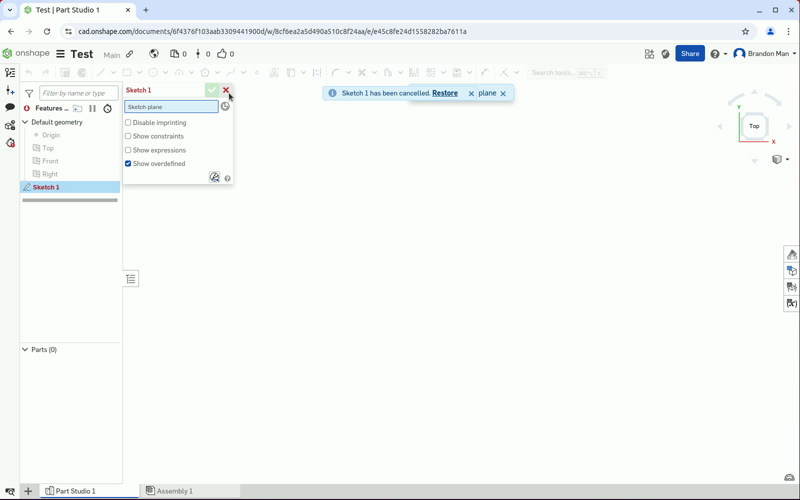
mouse_move(73, 150)
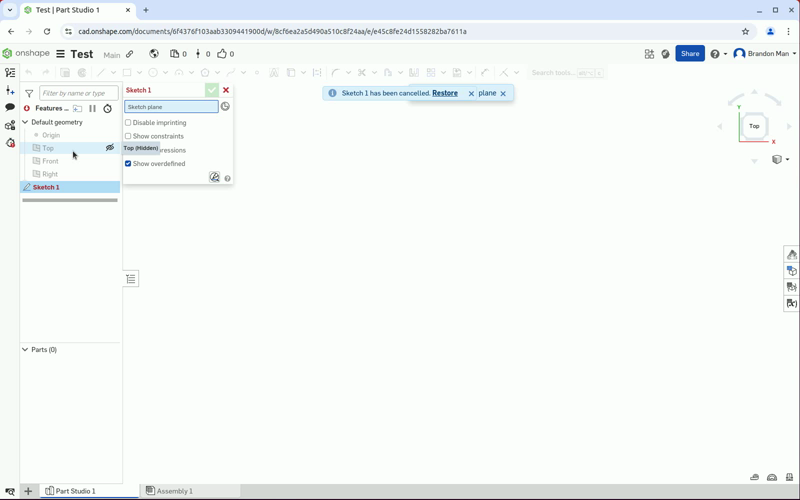
click(73, 150)
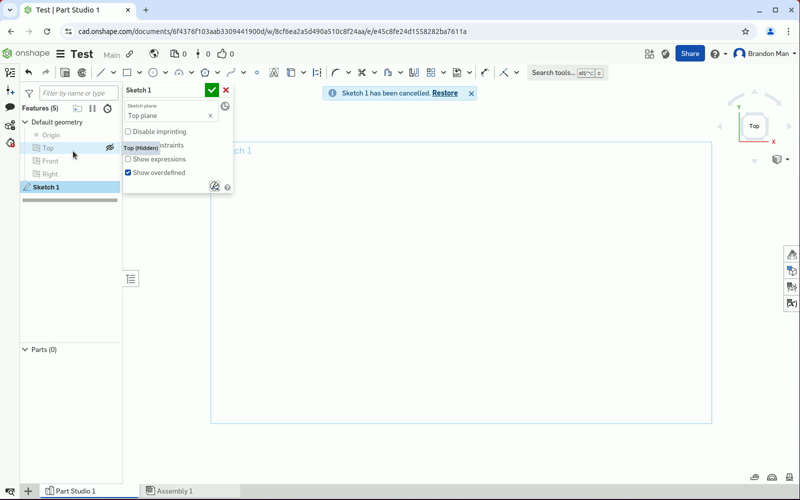
mouse_move(73, 352)
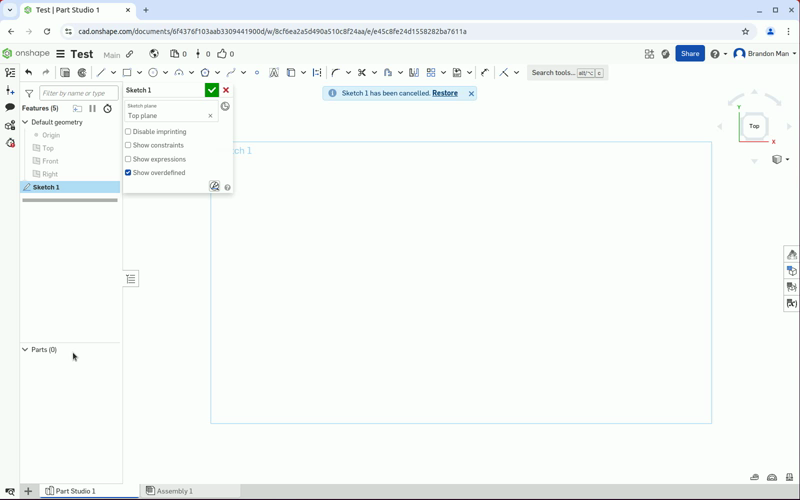
key(y)
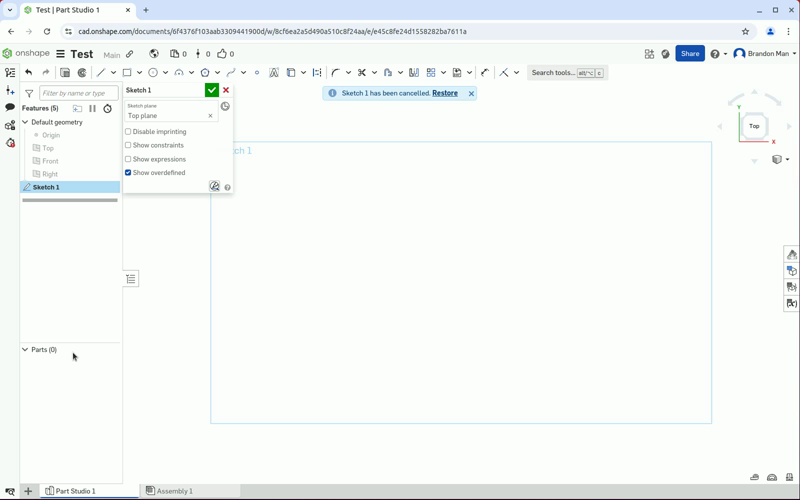
key(l)
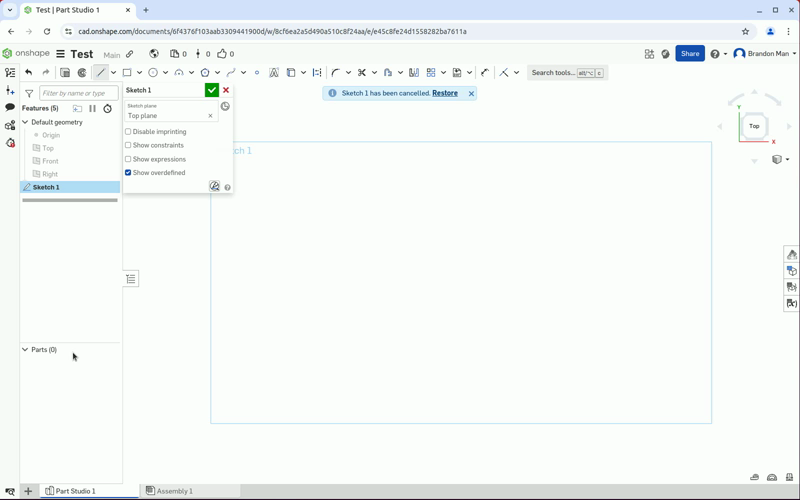
key_down(shift)
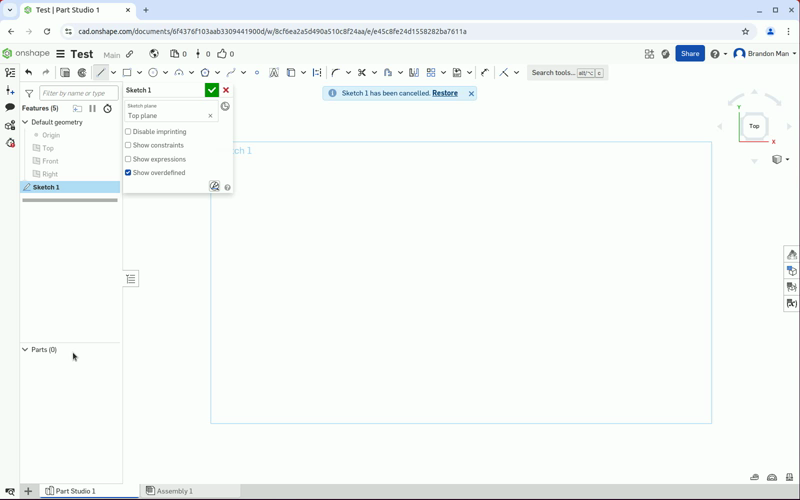
mouse_move(391, 390)
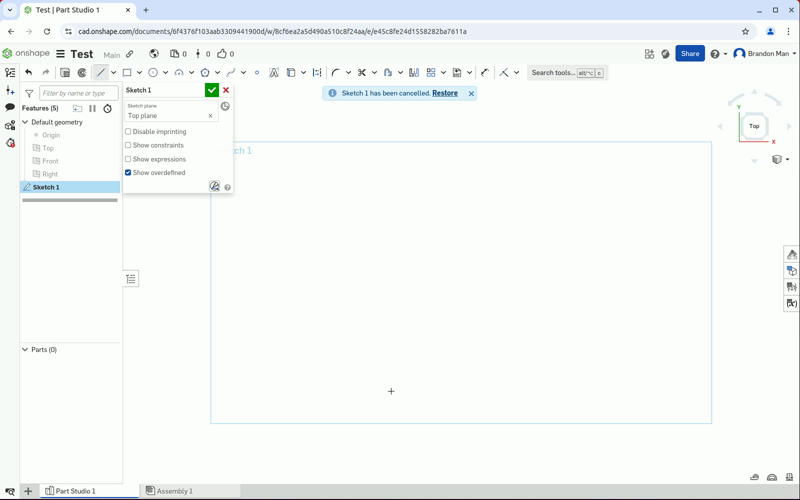
click(391, 390)
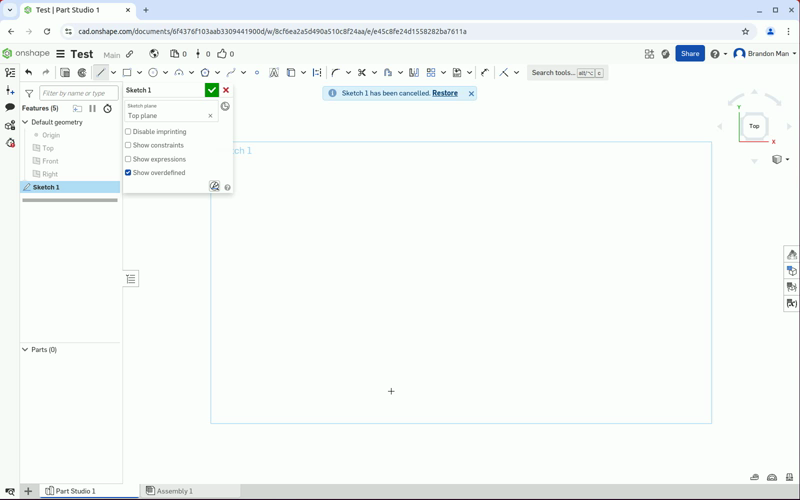
key_up(shift)
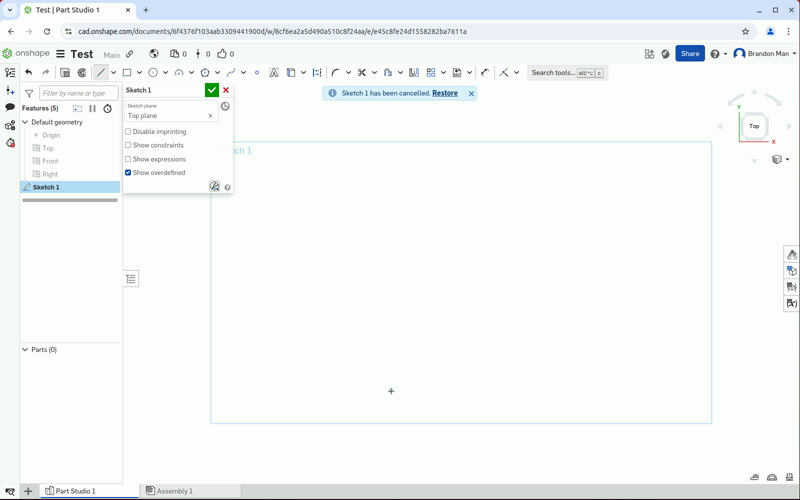
key_down(shift)
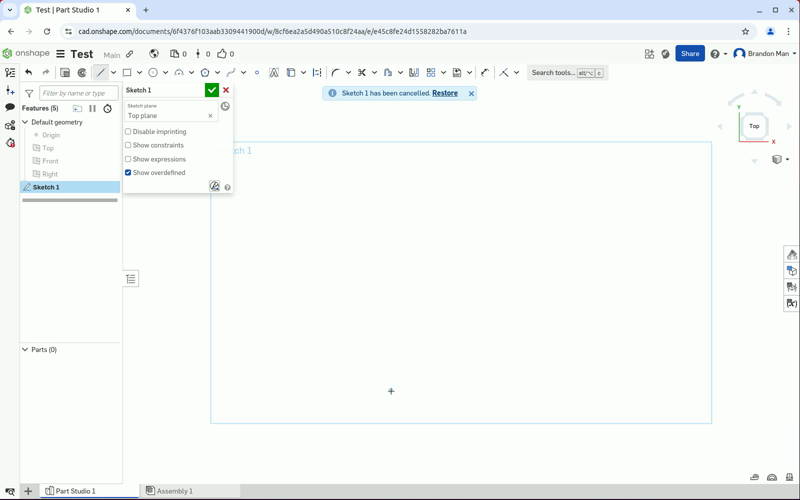
mouse_move(528, 390)
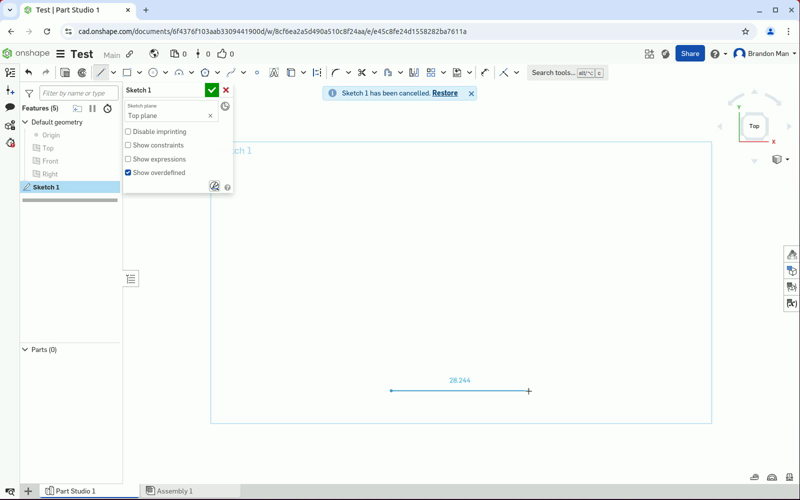
click(528, 390)
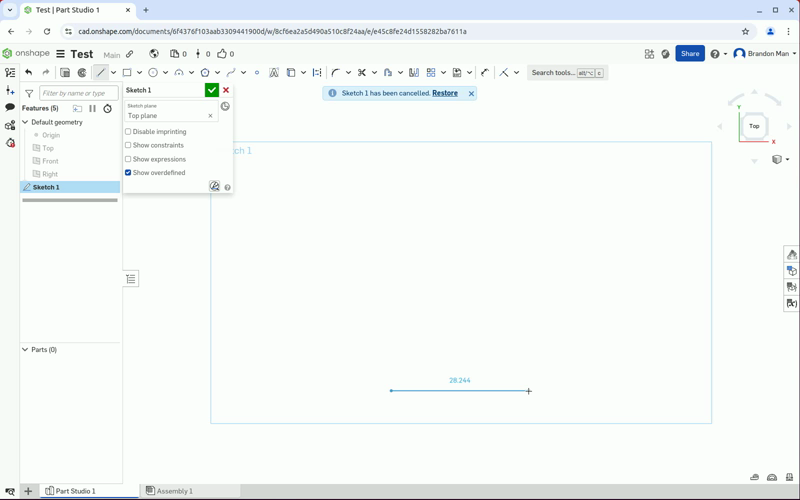
key_up(shift)
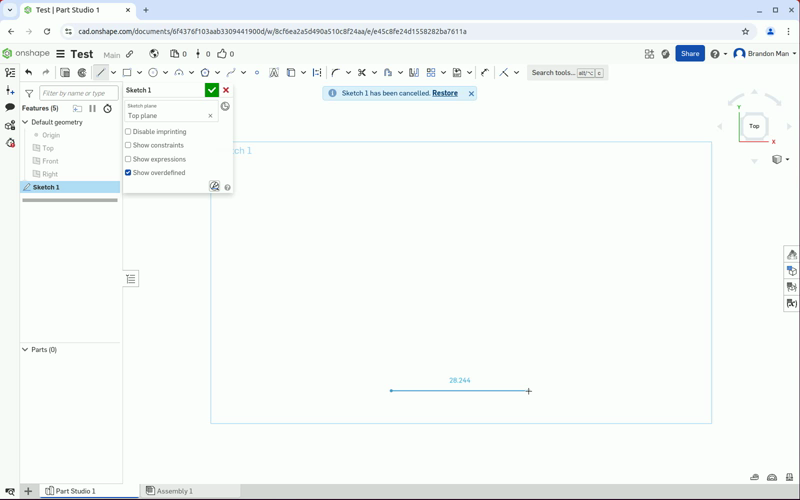
key_down(shift)
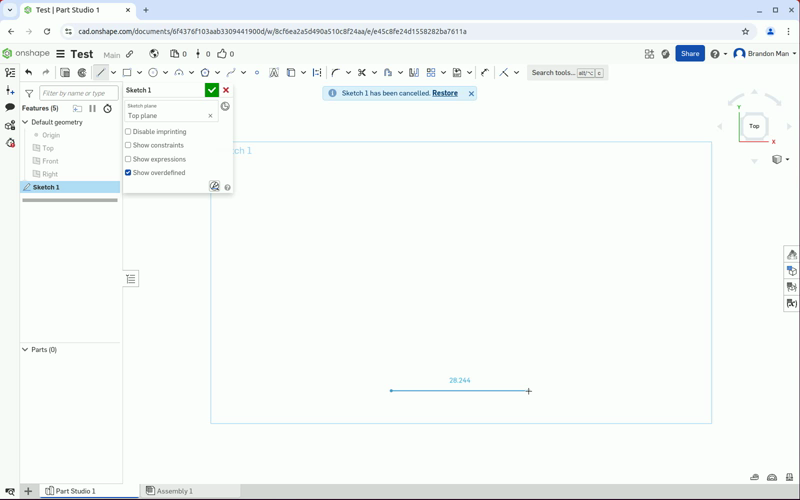
mouse_move(528, 284)
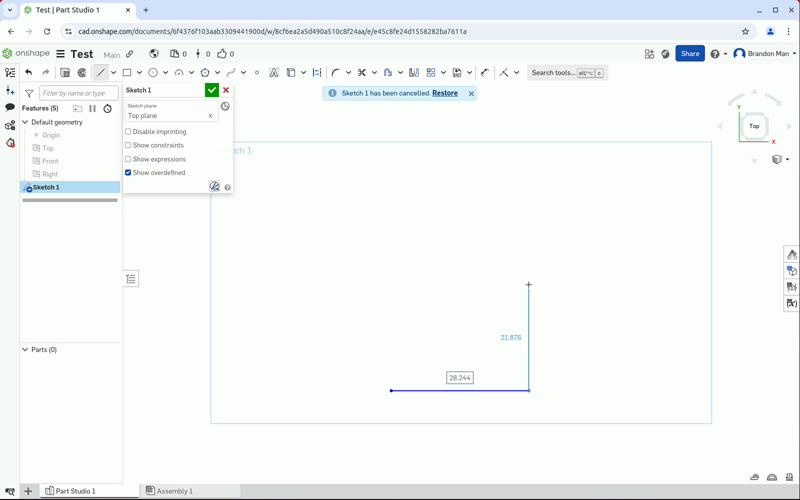
click(528, 284)
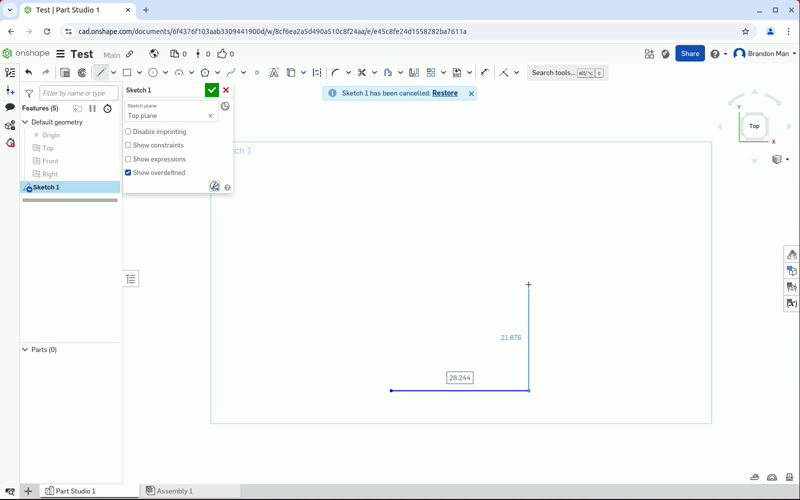
key_up(shift)
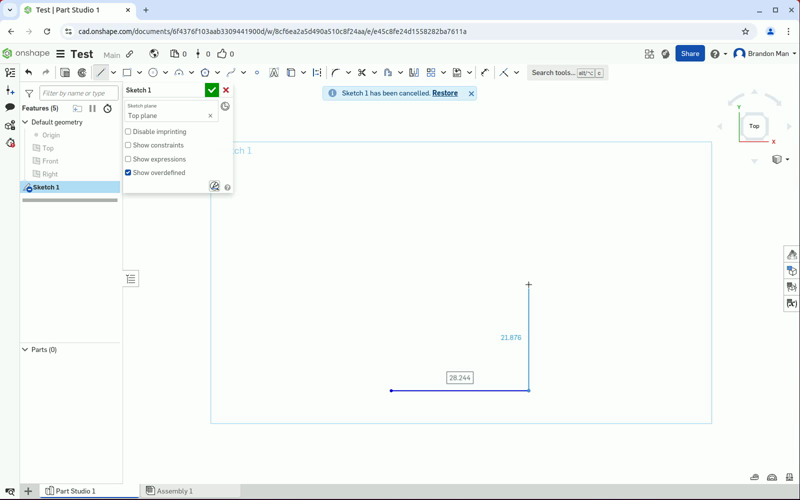
key_down(shift)
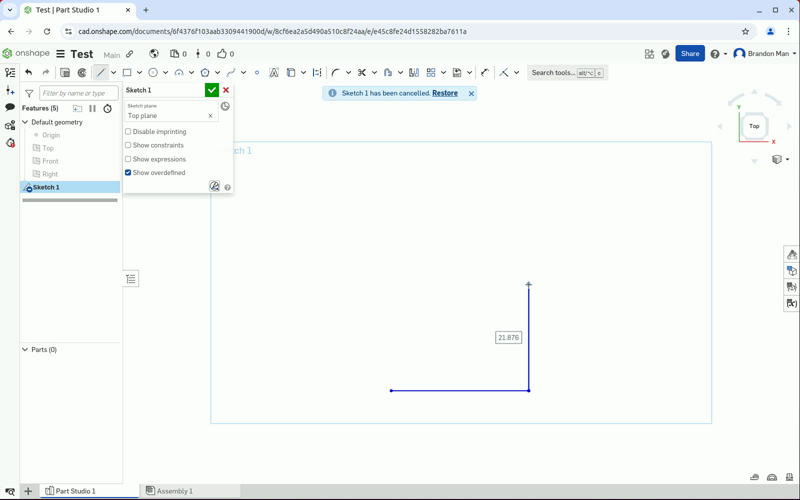
mouse_move(558, 284)
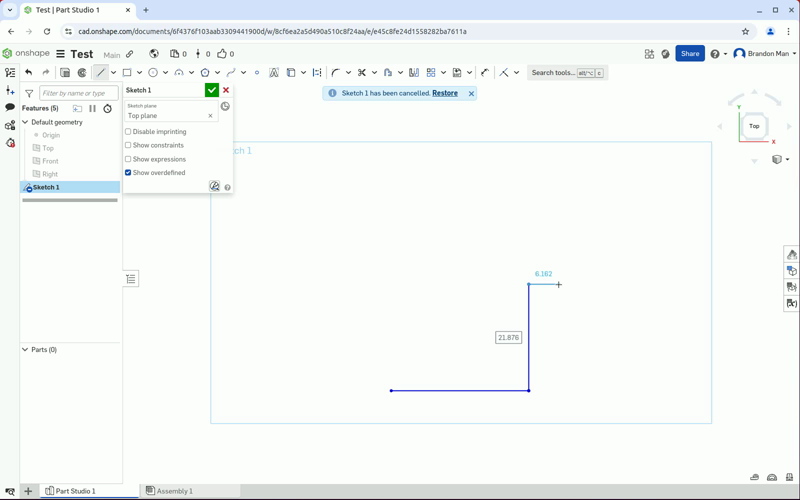
mouse_move(527, 282)
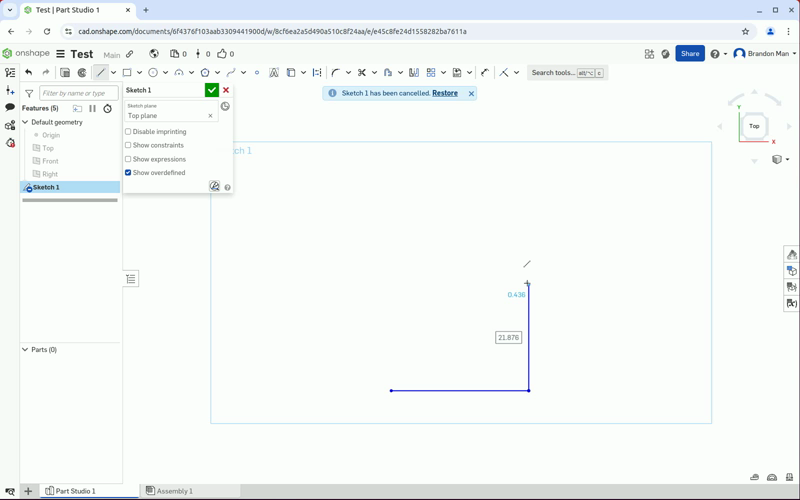
scroll(6)
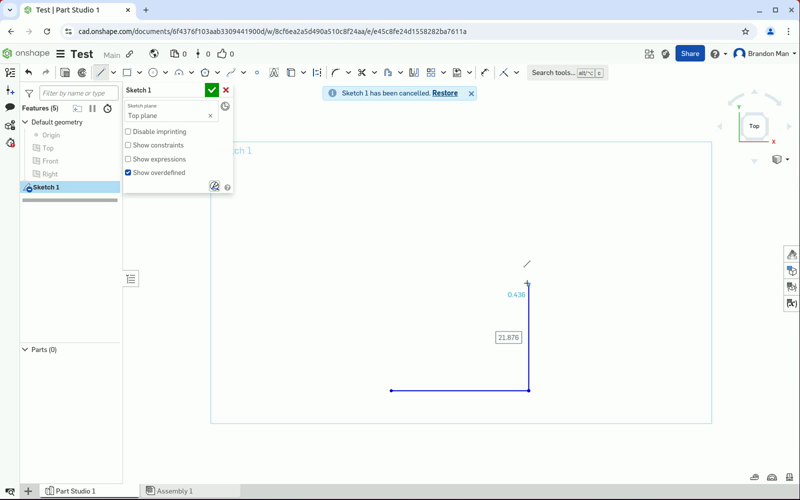
scroll(6)
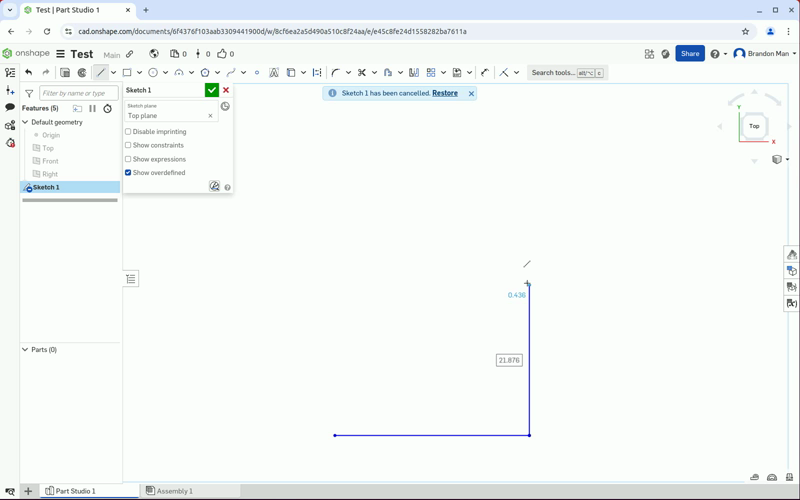
scroll(6)
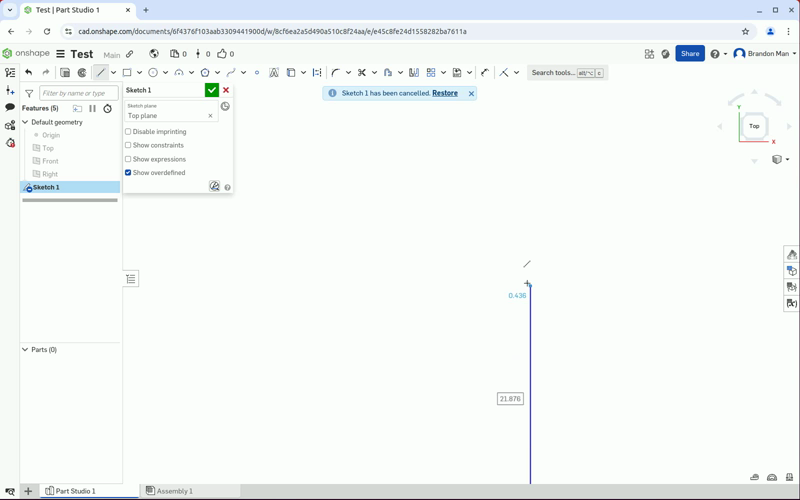
scroll(6)
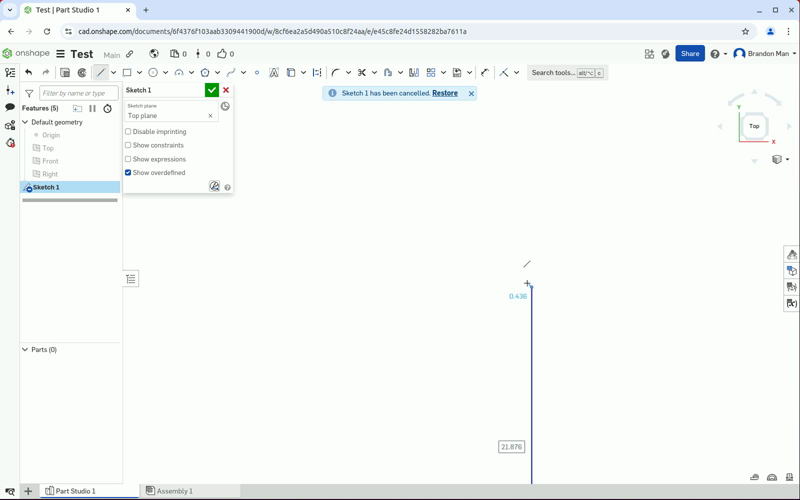
scroll(6)
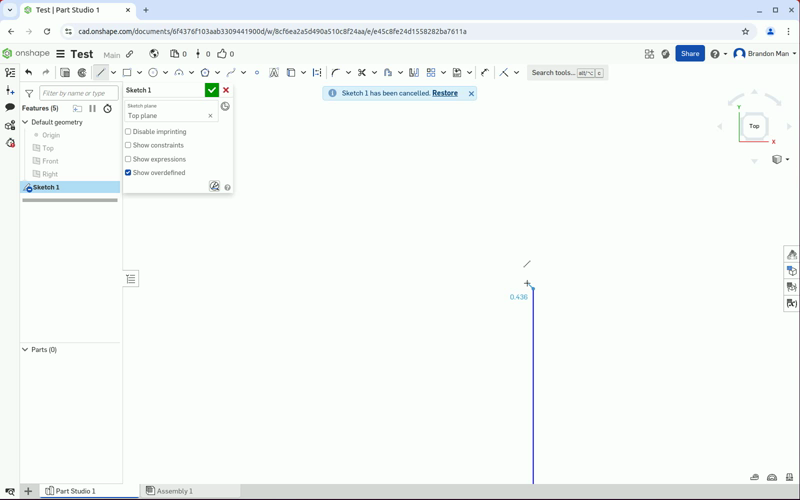
scroll(6)
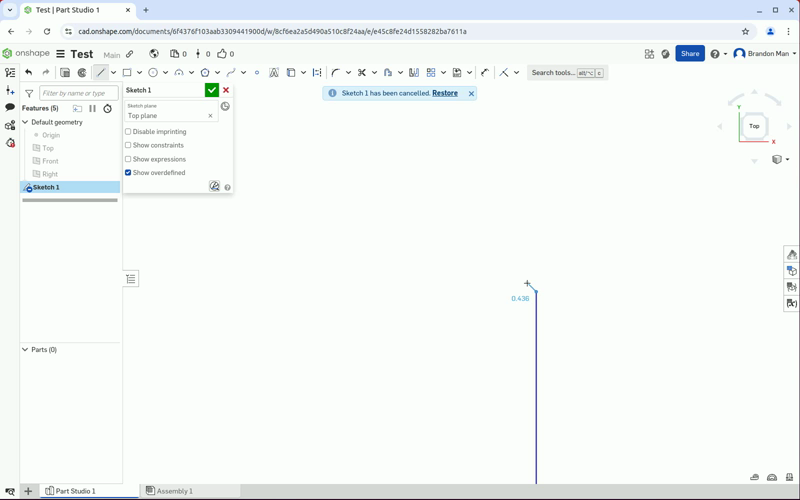
scroll(6)
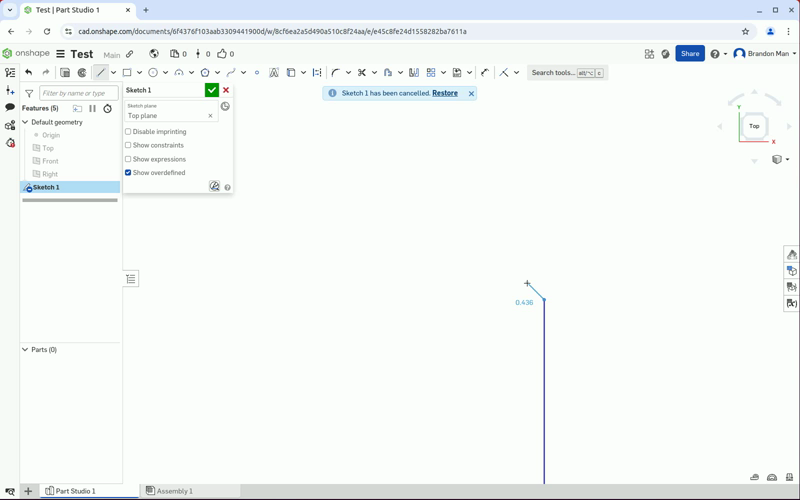
click(527, 282)
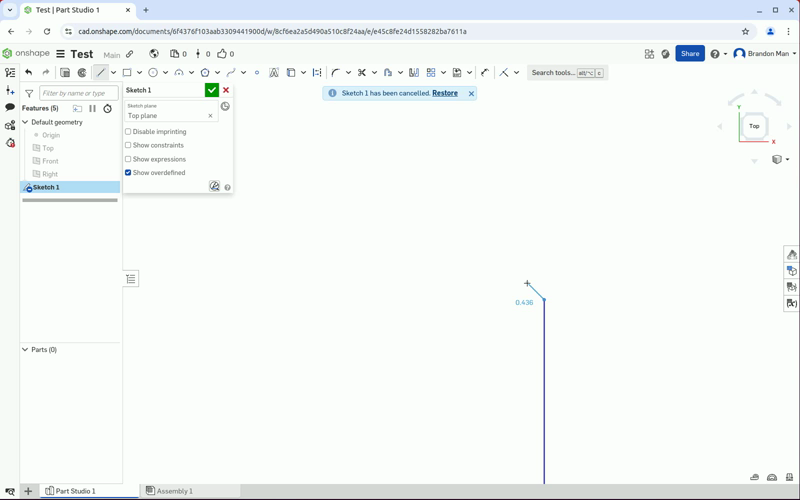
scroll(-6)
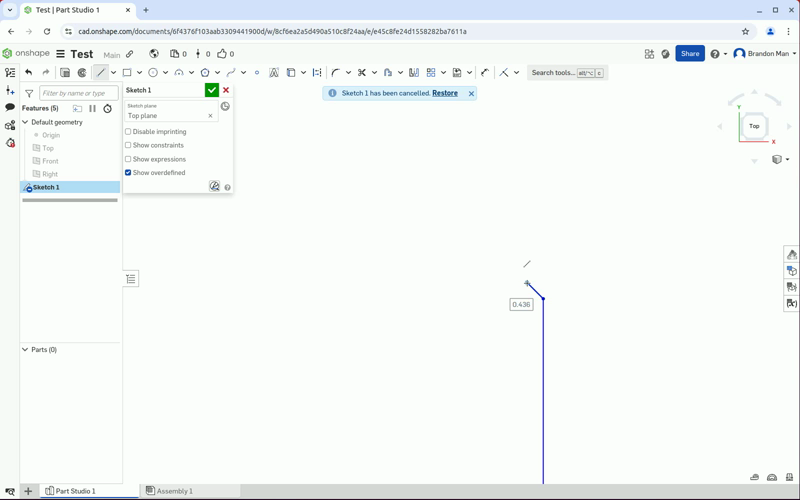
scroll(-6)
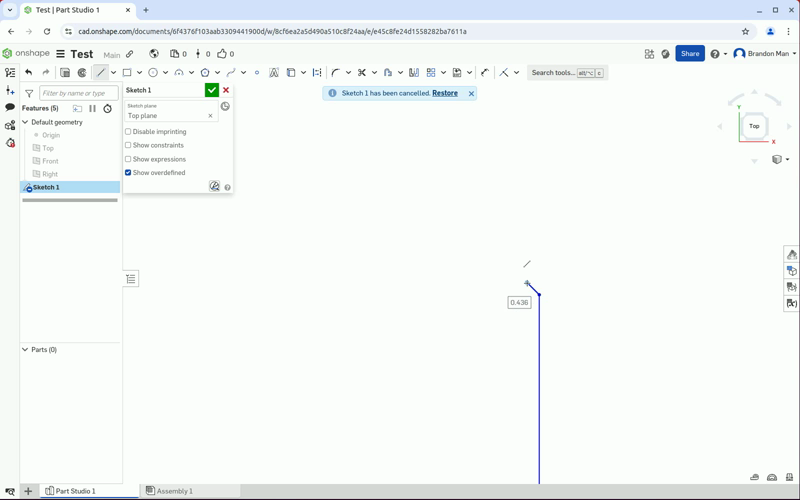
scroll(-6)
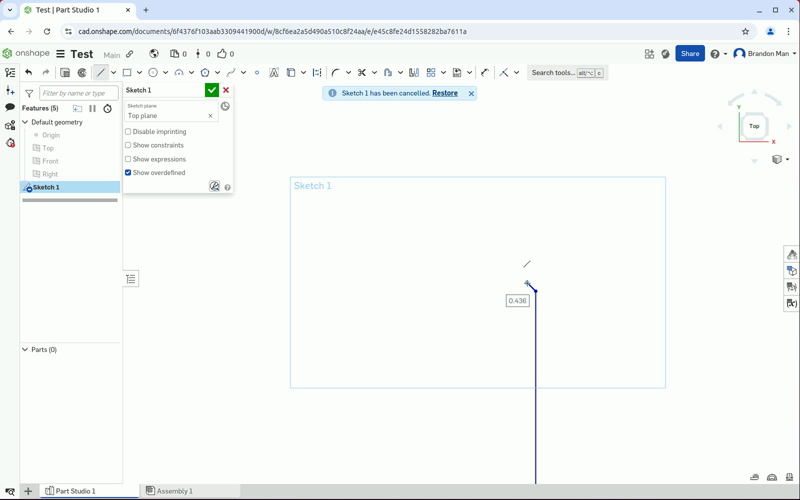
scroll(-6)
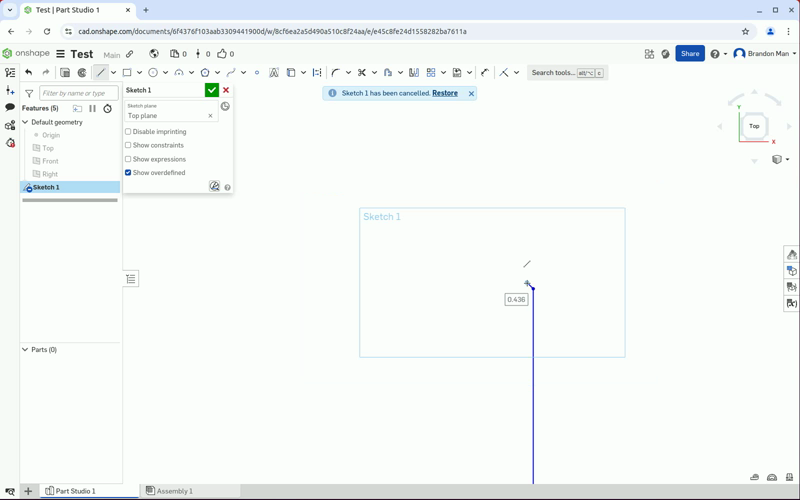
scroll(-6)
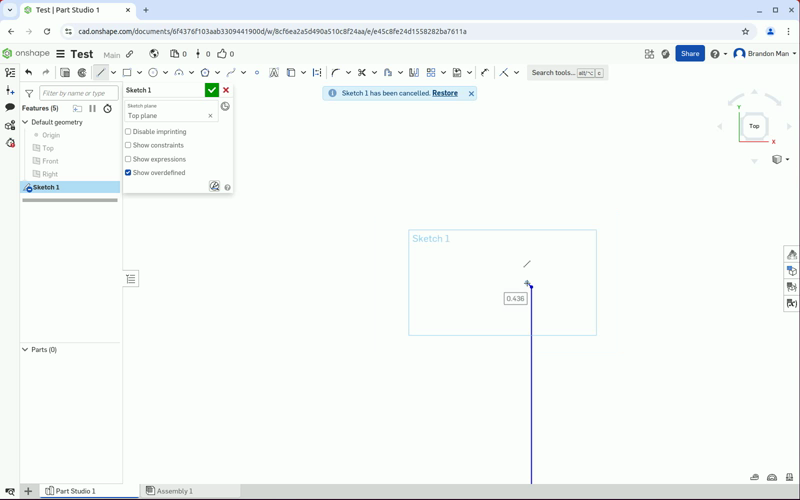
scroll(-6)
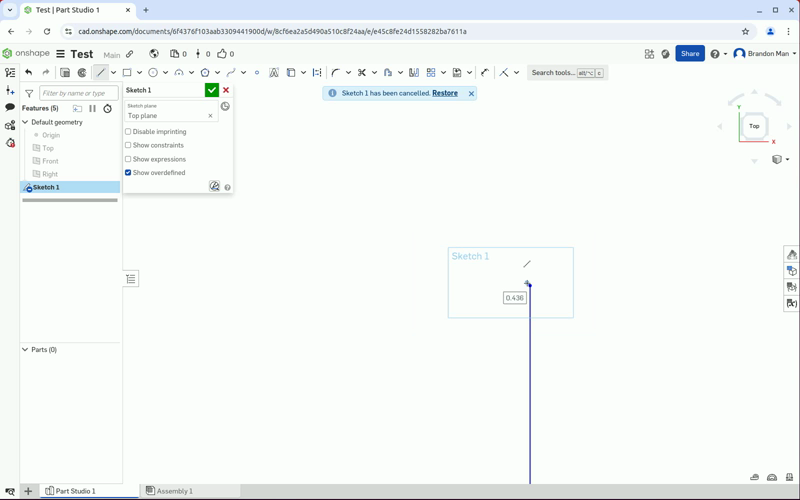
scroll(-6)
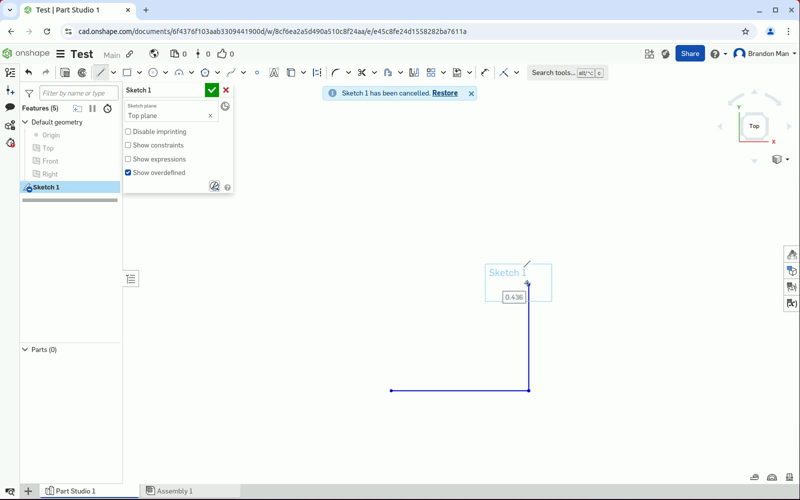
key_up(shift)
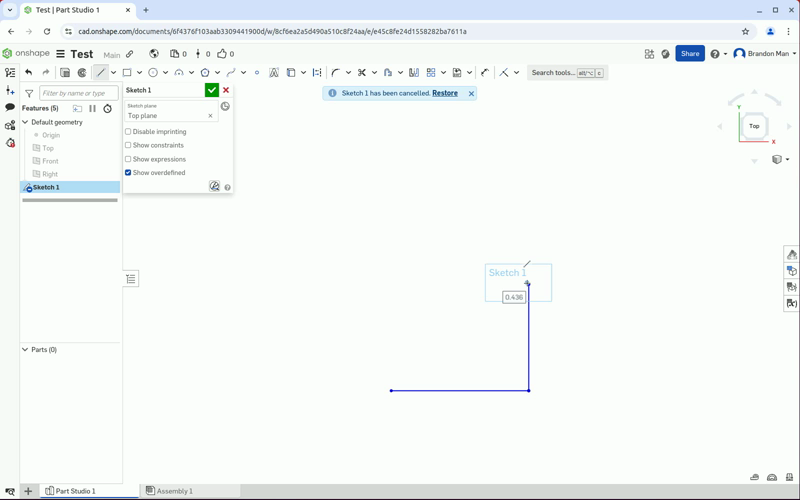
key_down(shift)
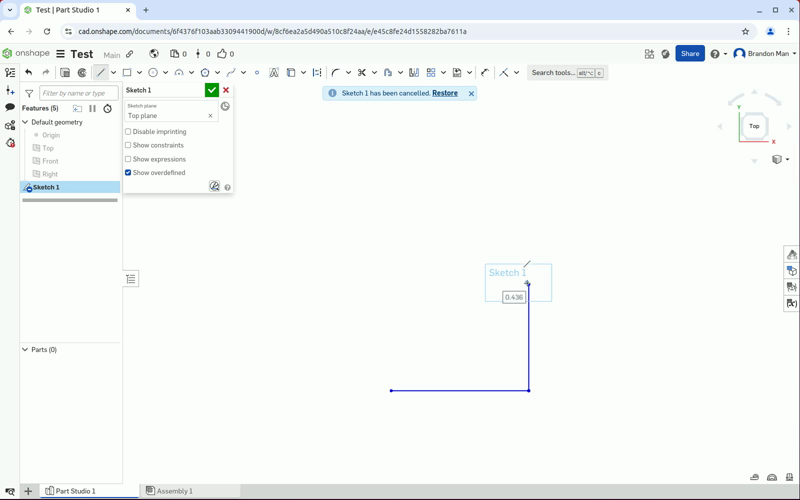
mouse_move(557, 282)
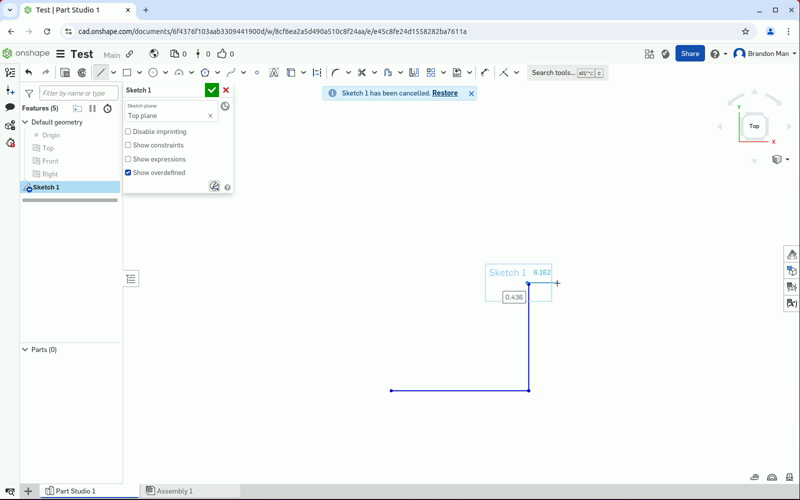
mouse_move(515, 282)
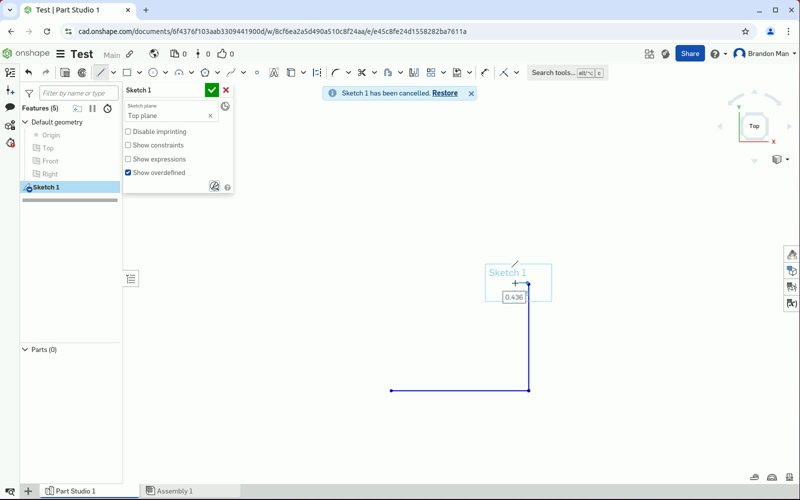
click(515, 282)
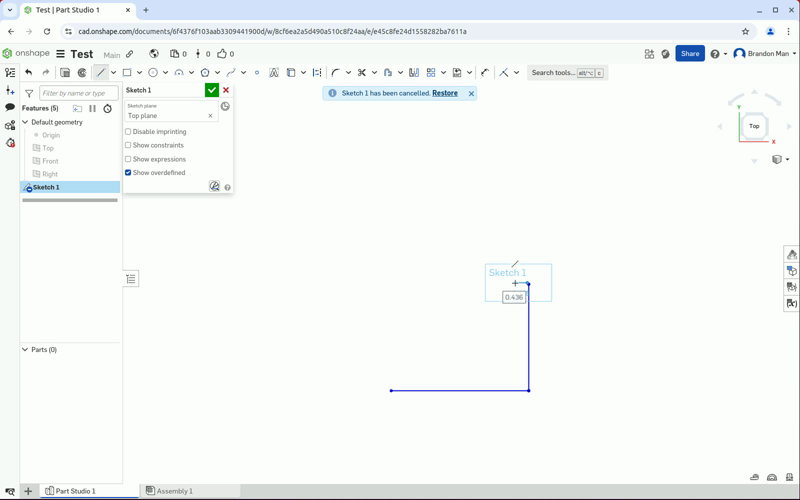
key_up(shift)
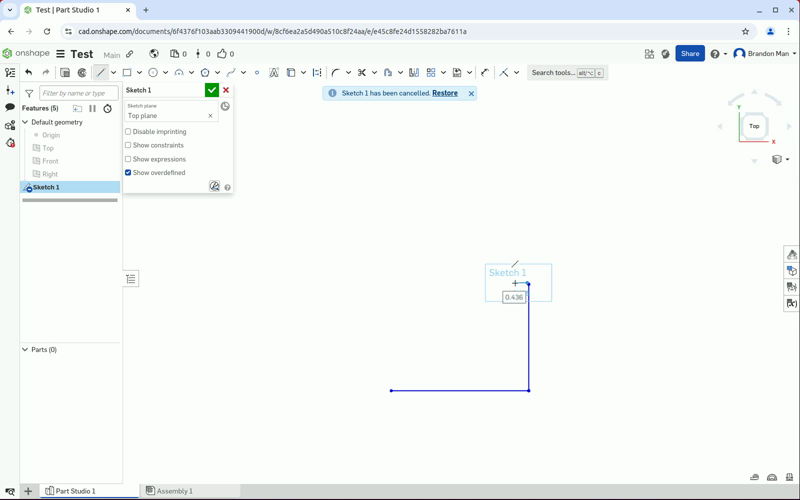
key_down(shift)
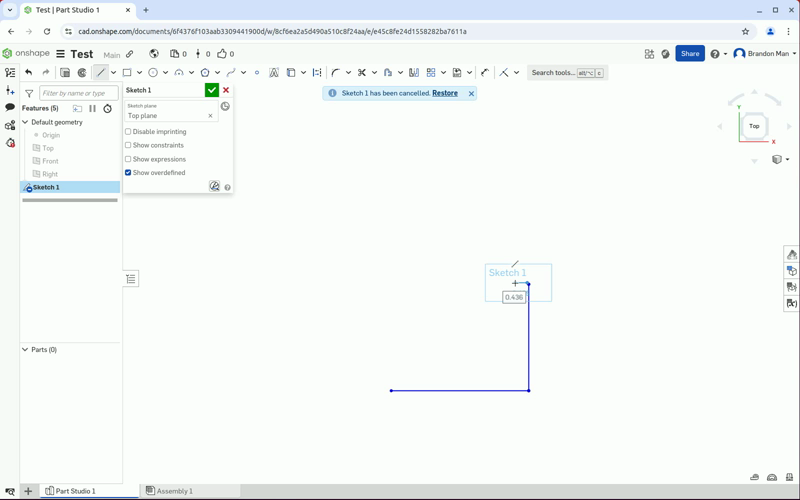
mouse_move(545, 282)
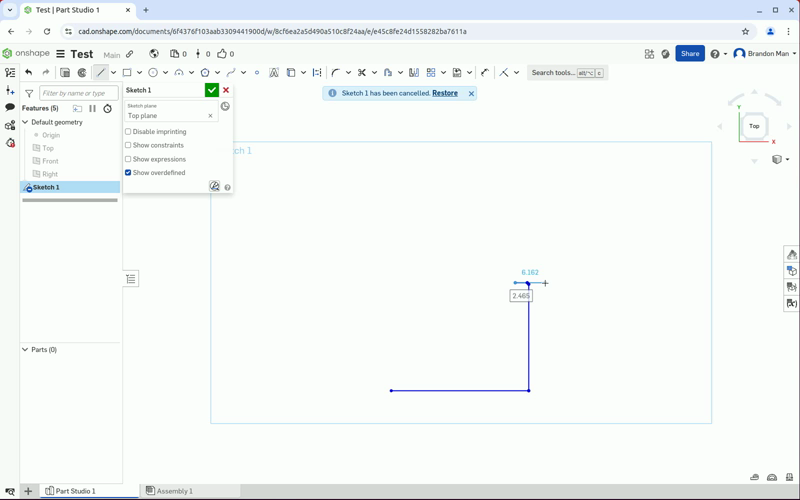
mouse_move(518, 287)
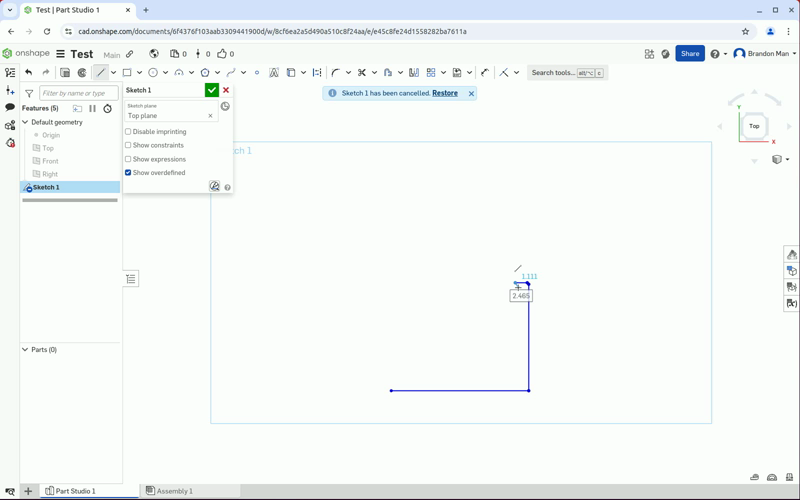
scroll(6)
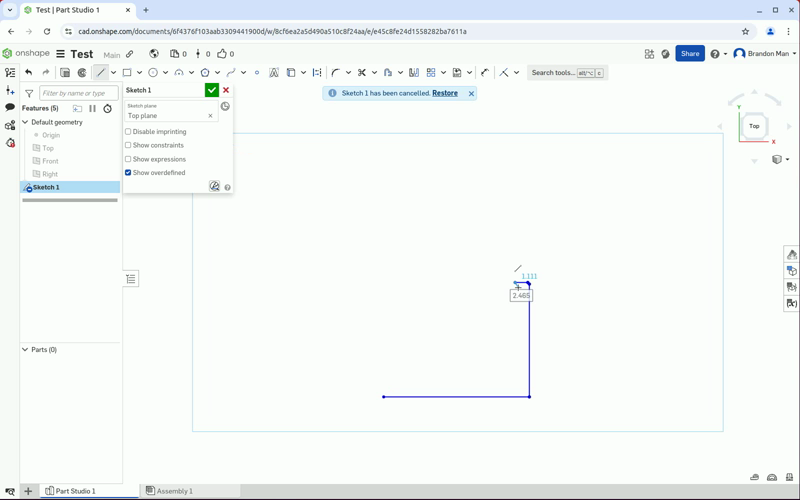
scroll(6)
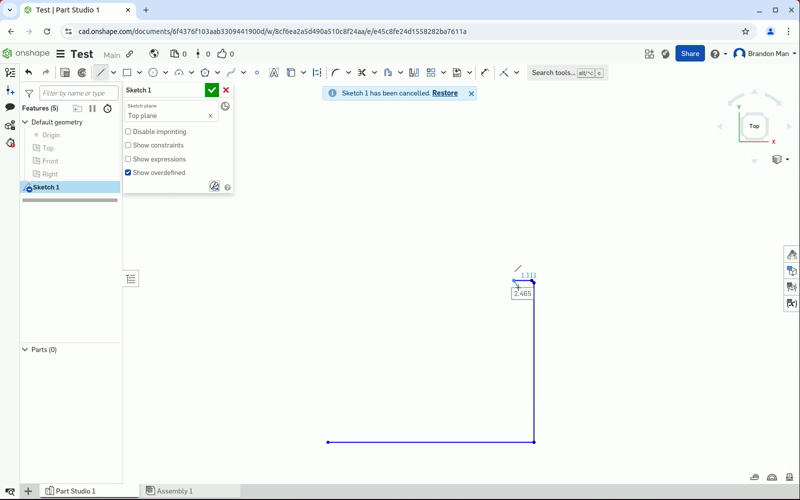
scroll(6)
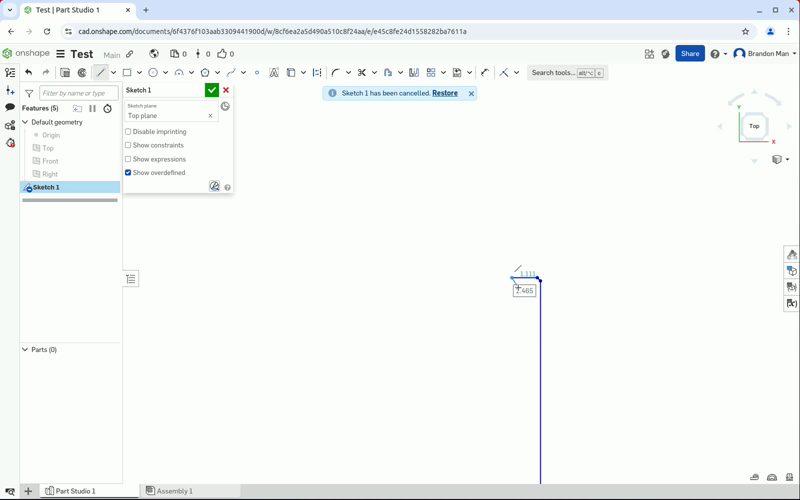
scroll(6)
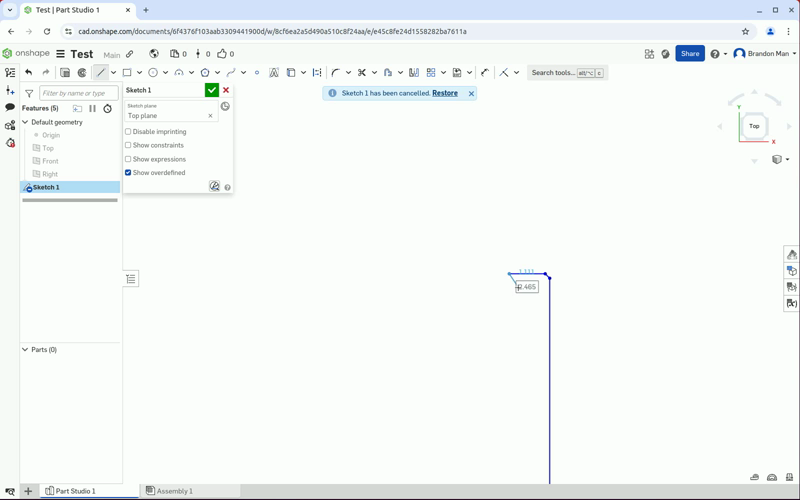
scroll(6)
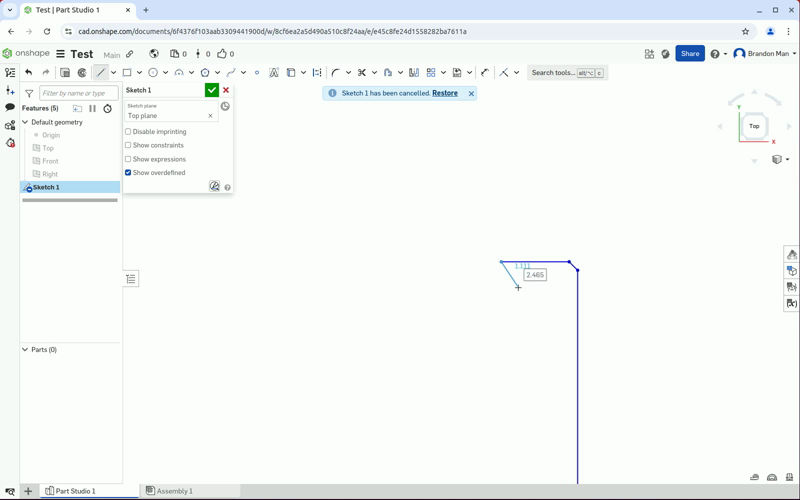
scroll(6)
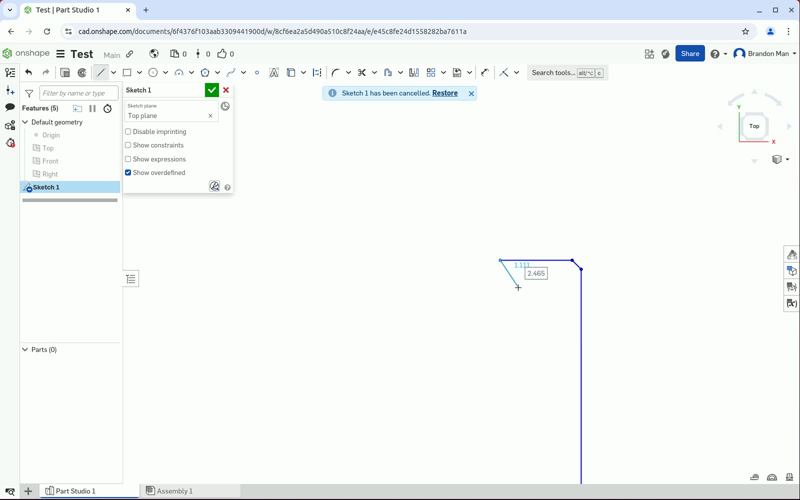
scroll(6)
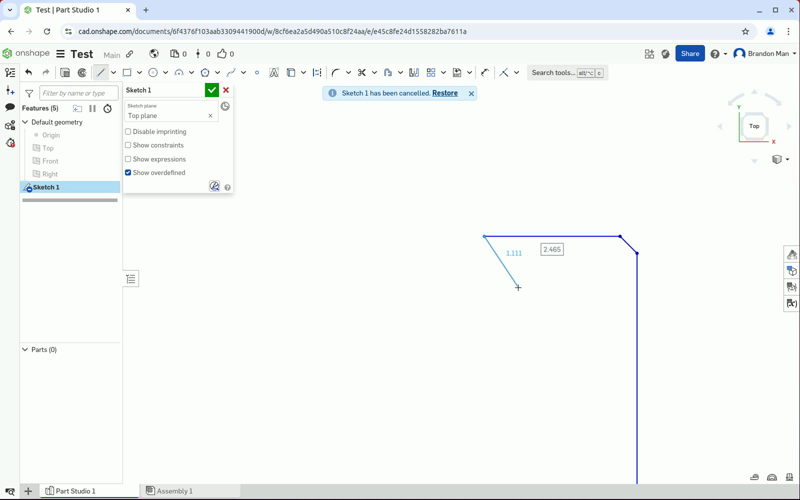
click(518, 287)
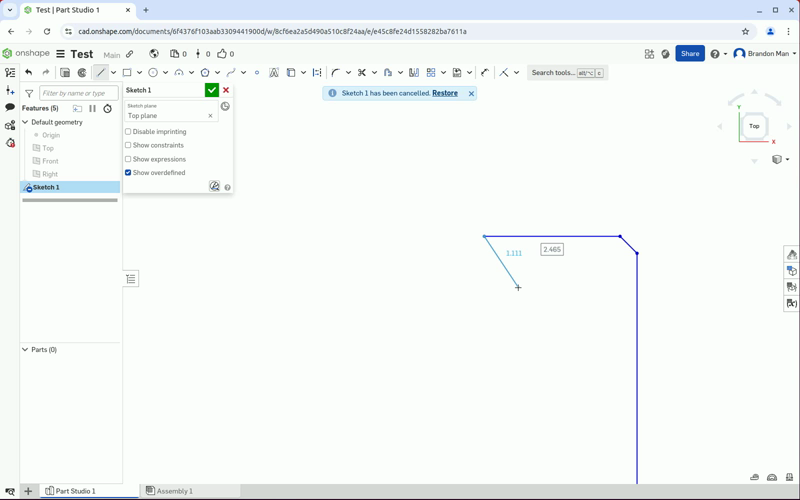
scroll(-6)
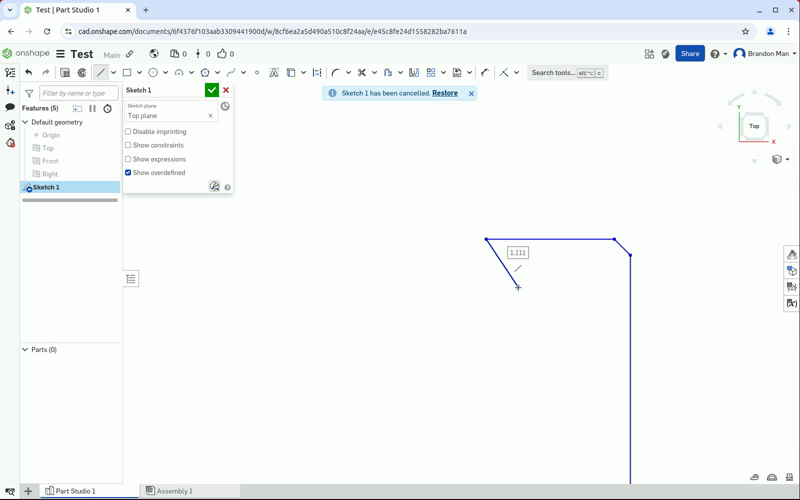
scroll(-6)
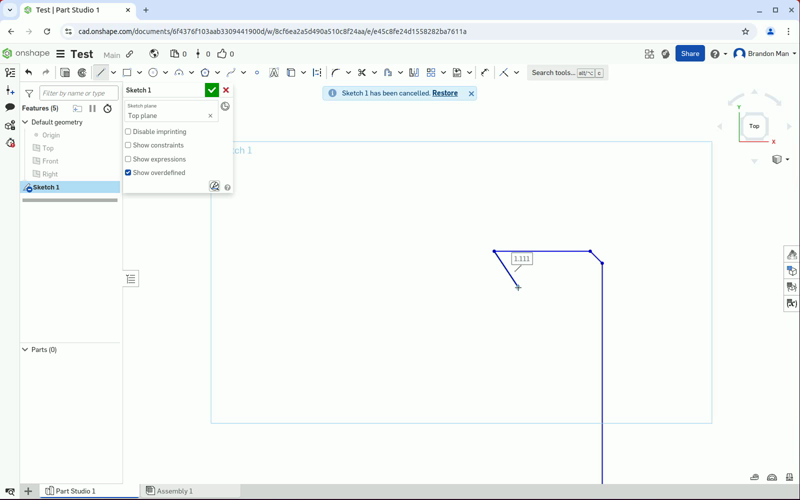
scroll(-6)
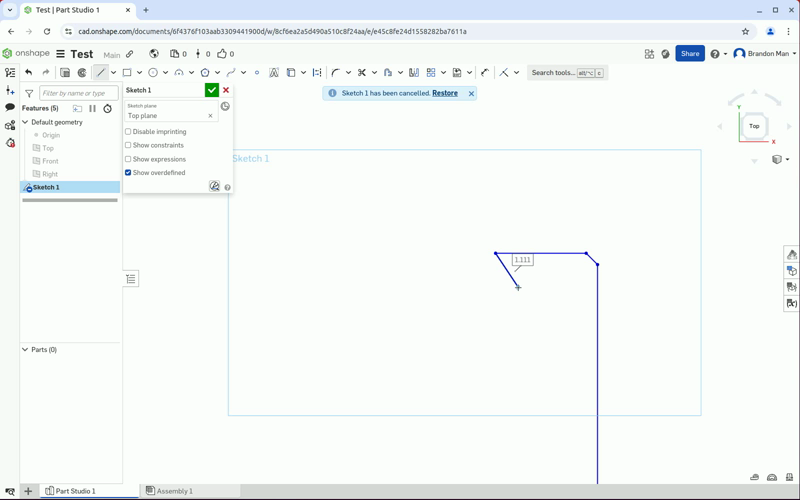
scroll(-6)
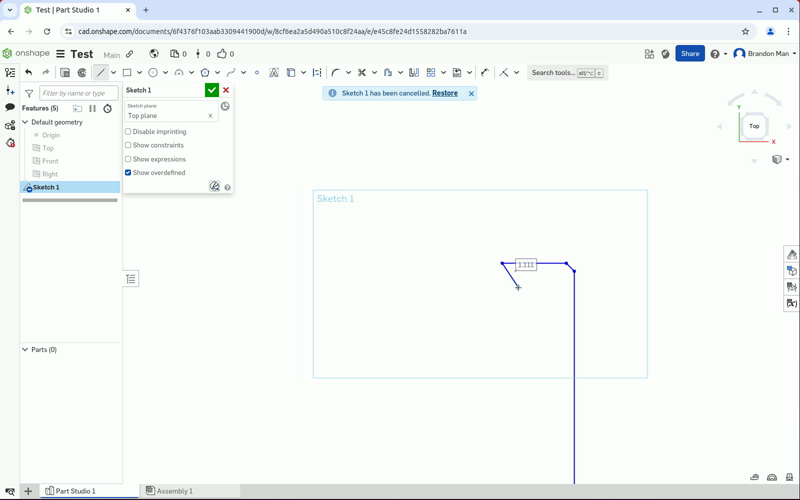
scroll(-6)
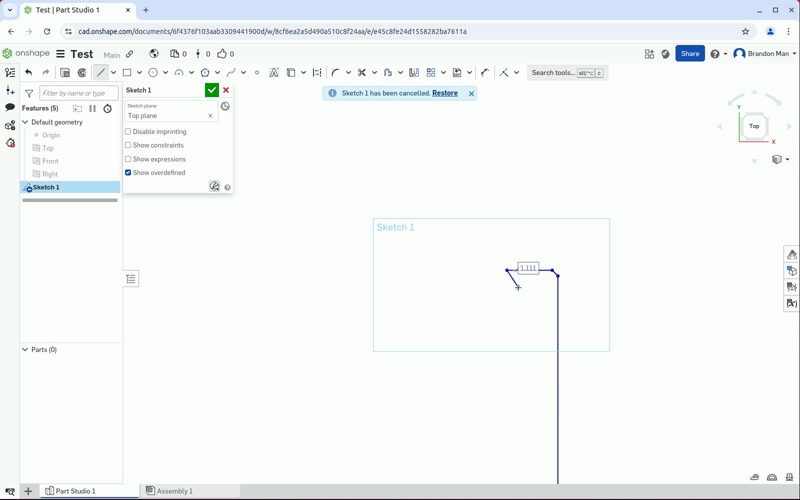
scroll(-6)
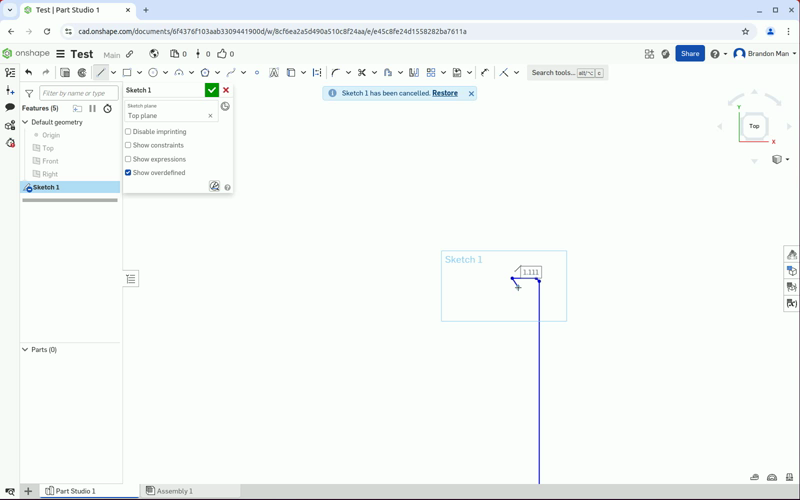
scroll(-6)
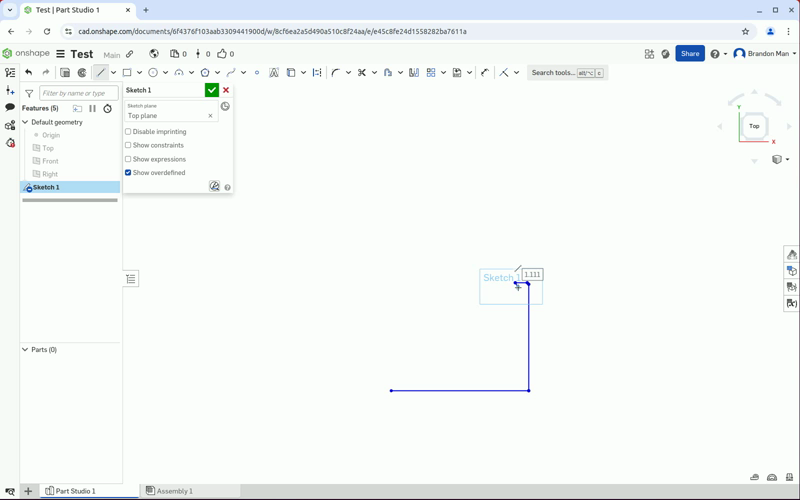
key_up(shift)
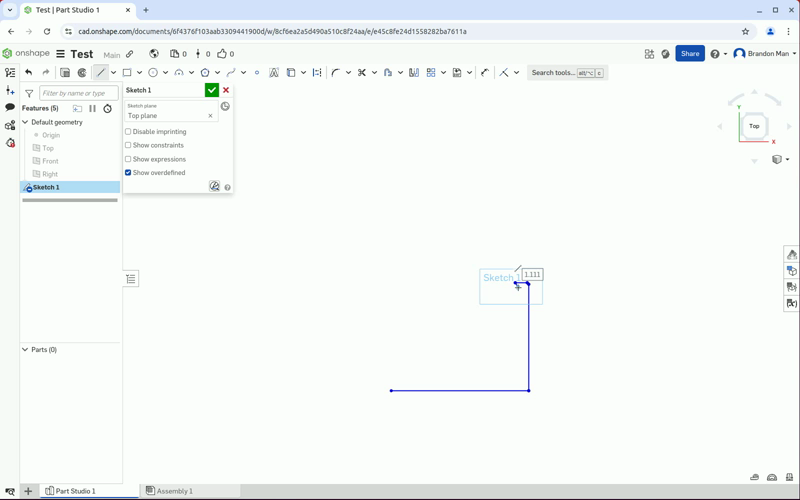
key_down(shift)
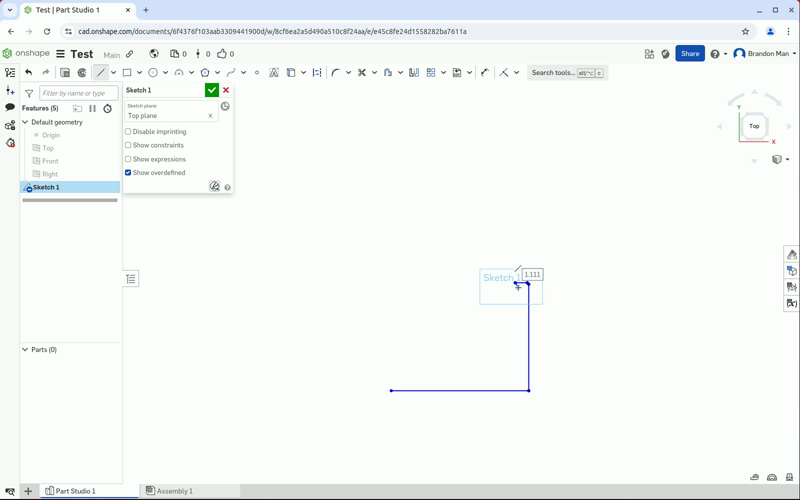
mouse_move(518, 353)
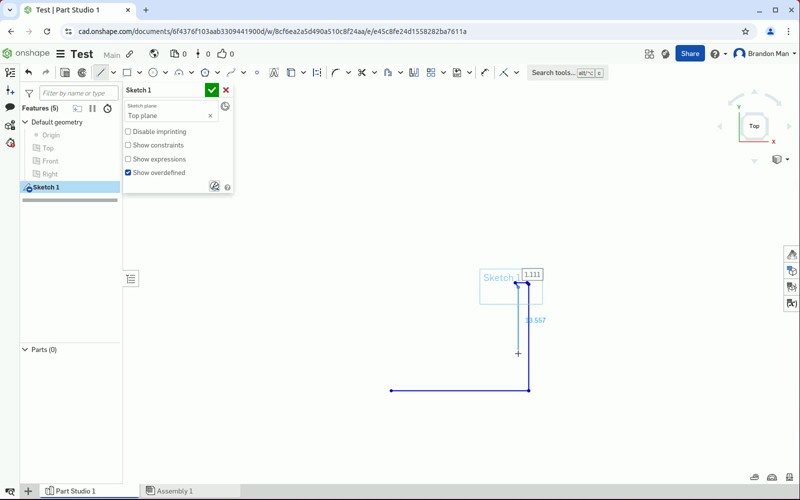
click(518, 353)
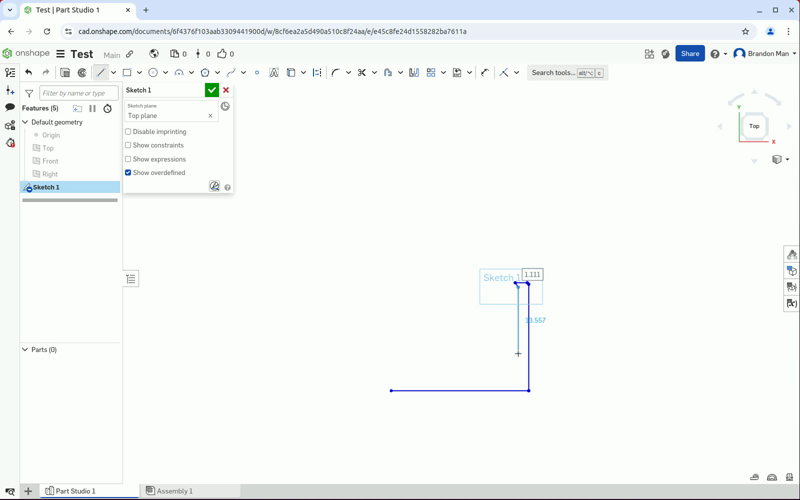
key_up(shift)
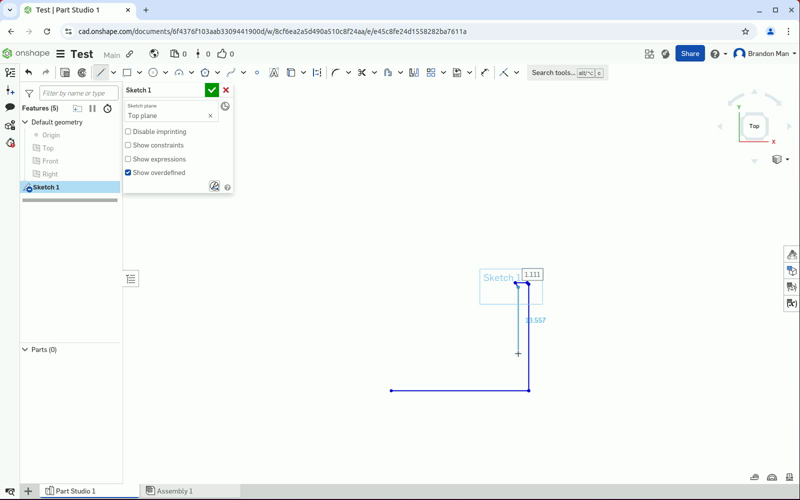
key_down(shift)
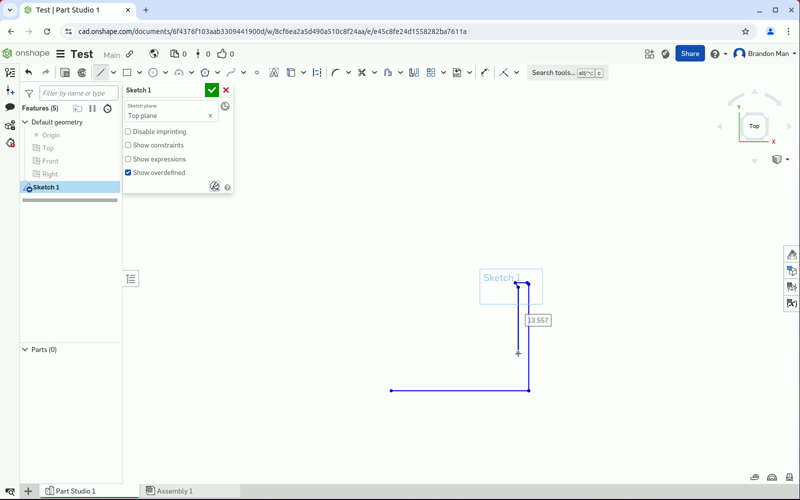
mouse_move(548, 353)
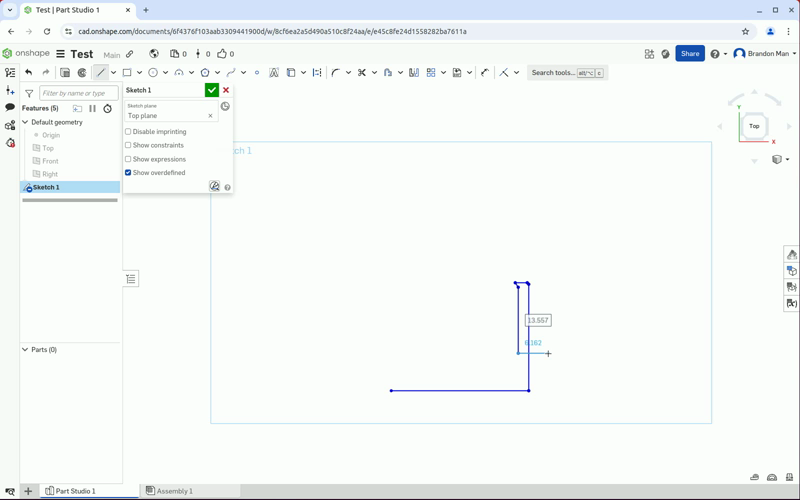
mouse_move(518, 380)
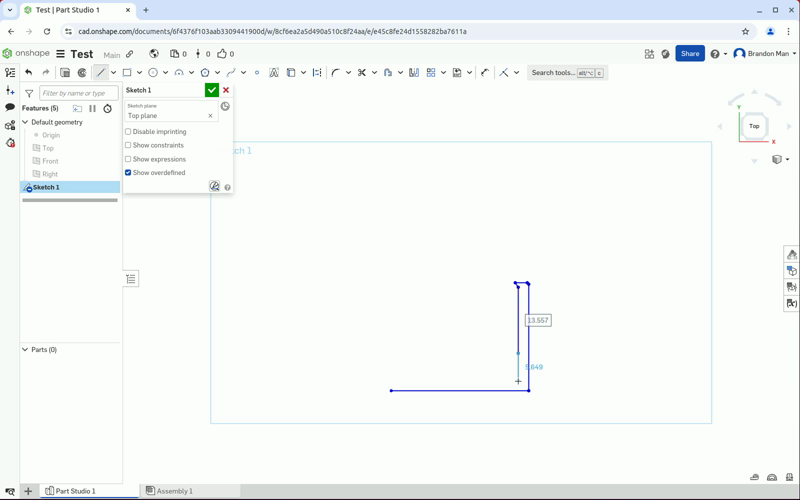
click(518, 380)
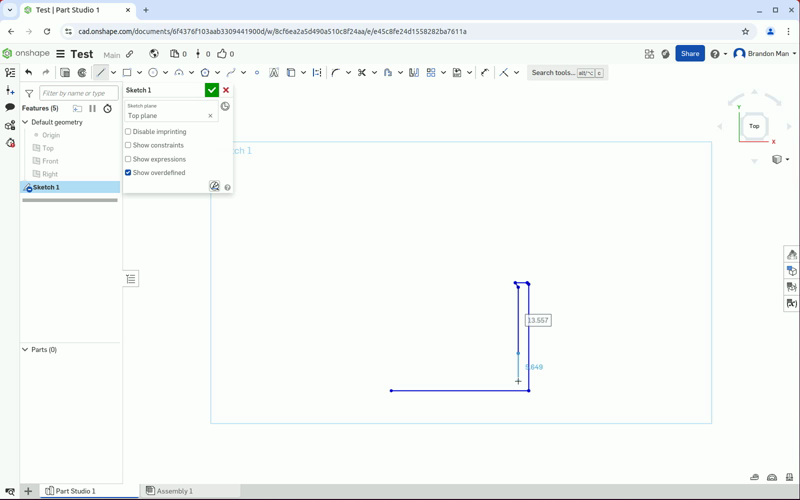
key_up(shift)
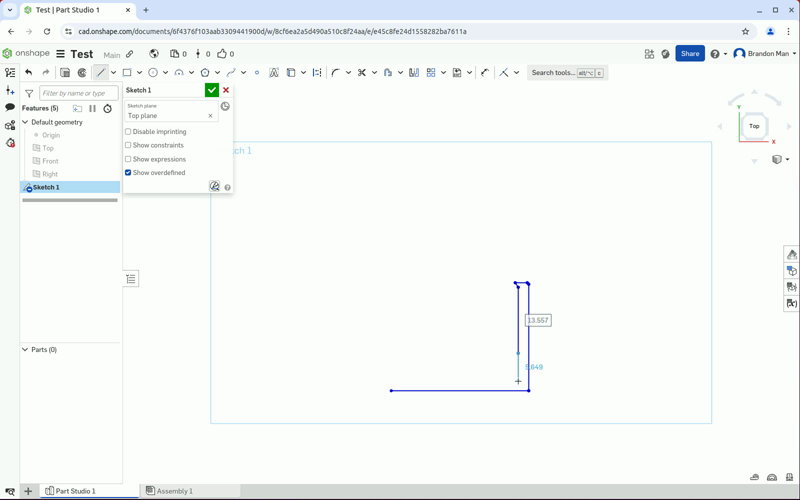
key_down(shift)
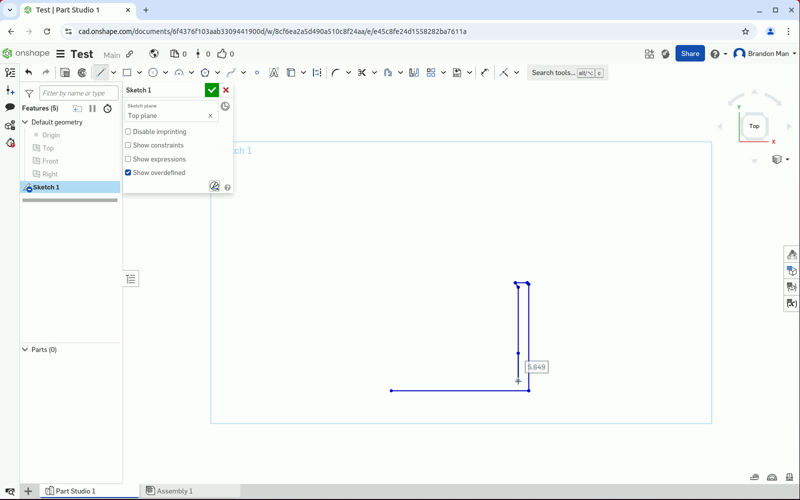
mouse_move(401, 380)
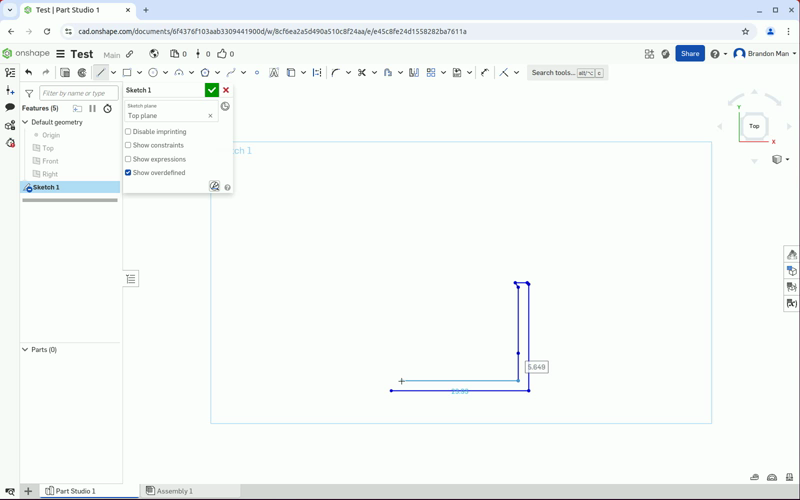
click(401, 380)
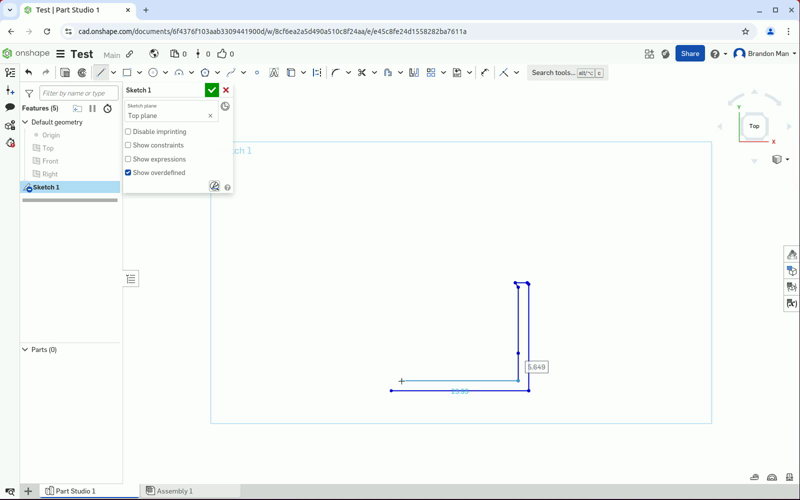
key_up(shift)
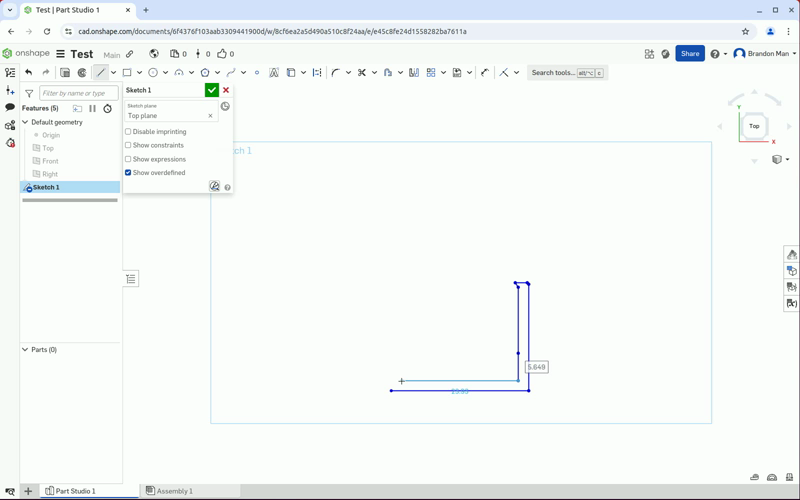
key_down(shift)
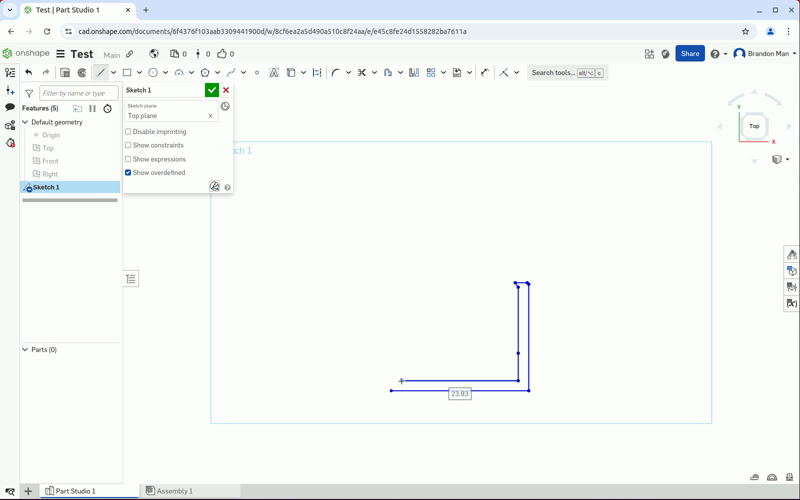
mouse_move(431, 380)
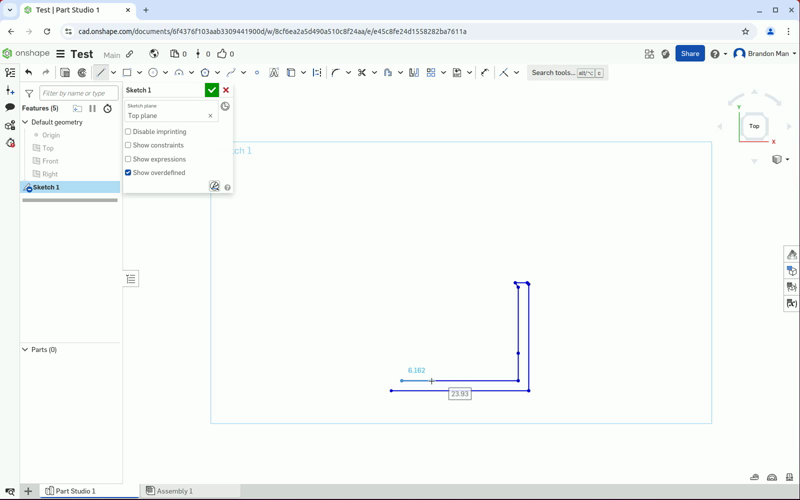
mouse_move(401, 353)
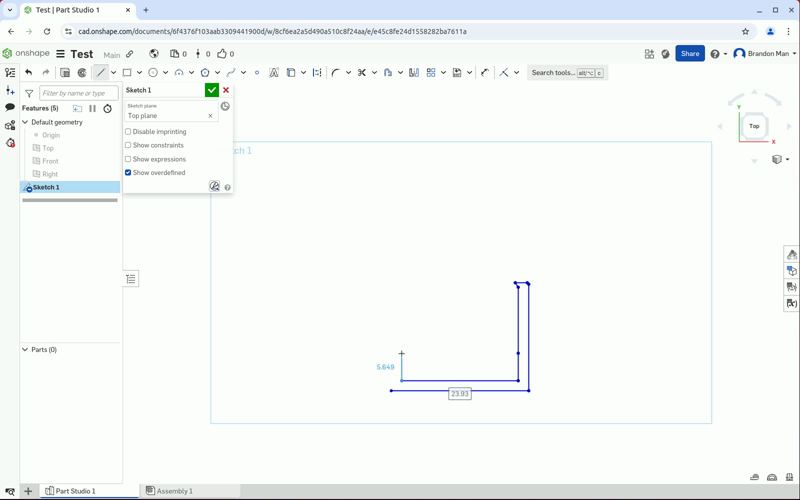
click(401, 353)
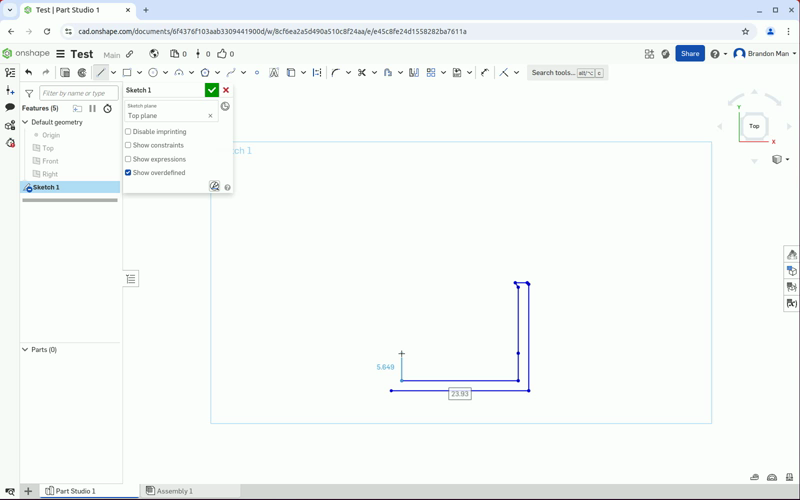
key_up(shift)
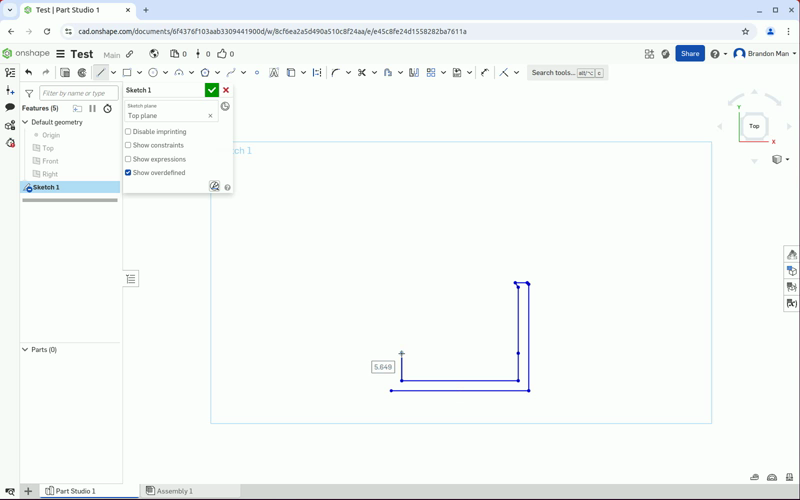
key_down(shift)
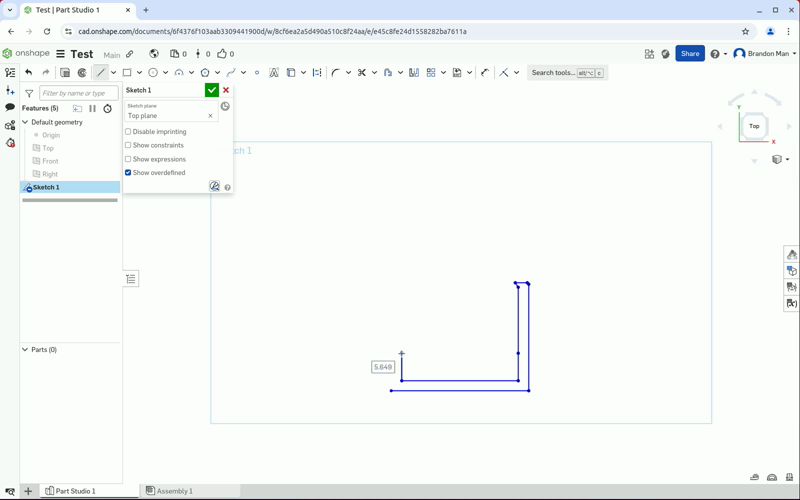
mouse_move(401, 287)
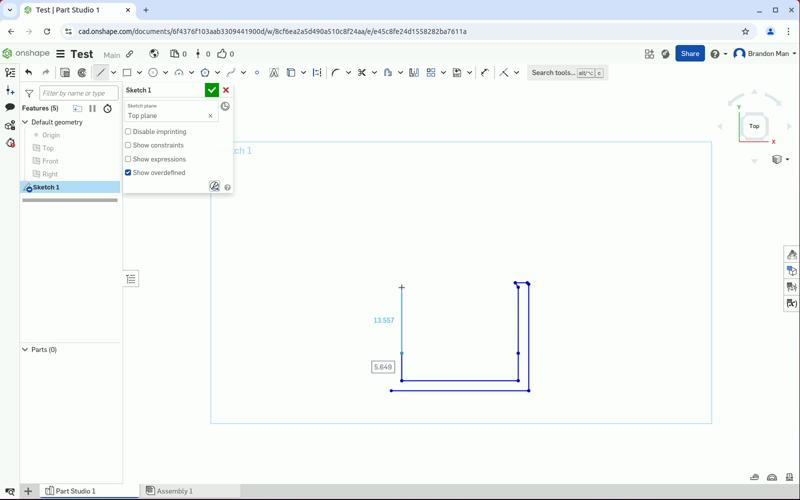
click(401, 287)
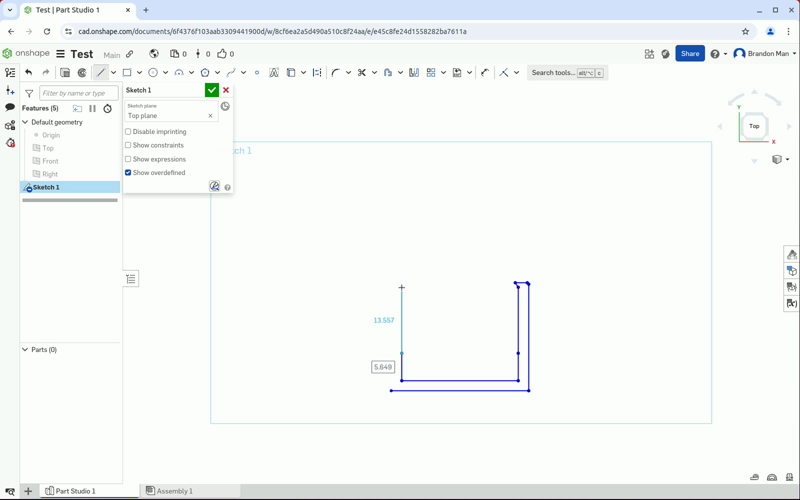
key_up(shift)
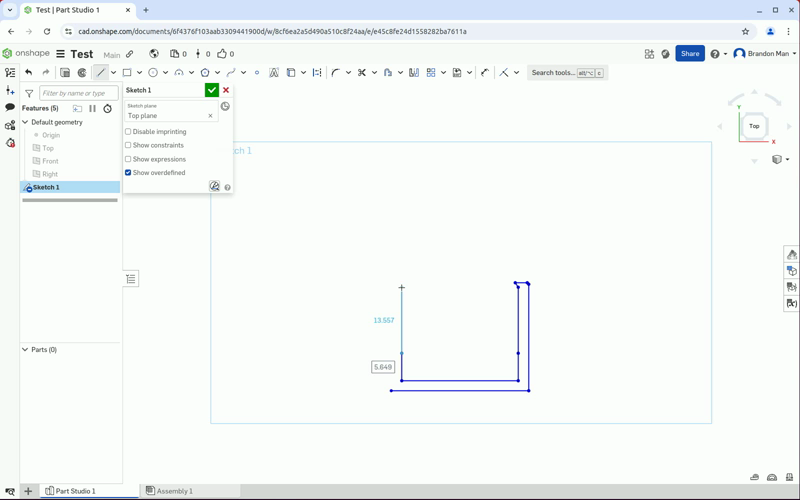
key_down(shift)
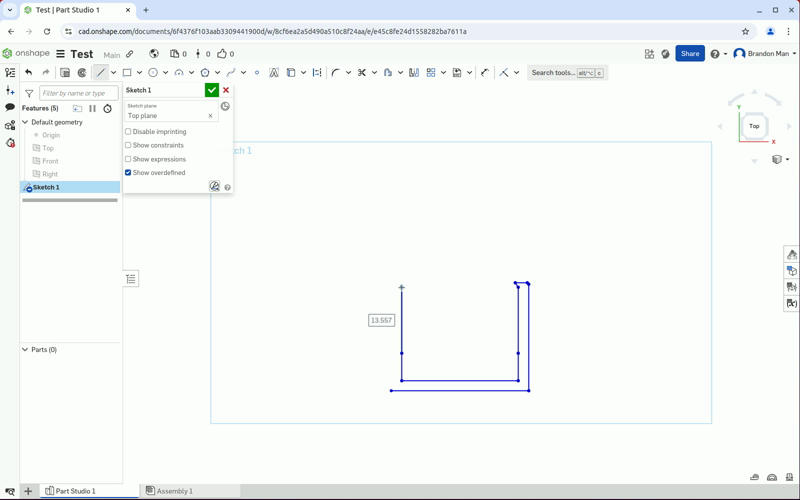
mouse_move(431, 287)
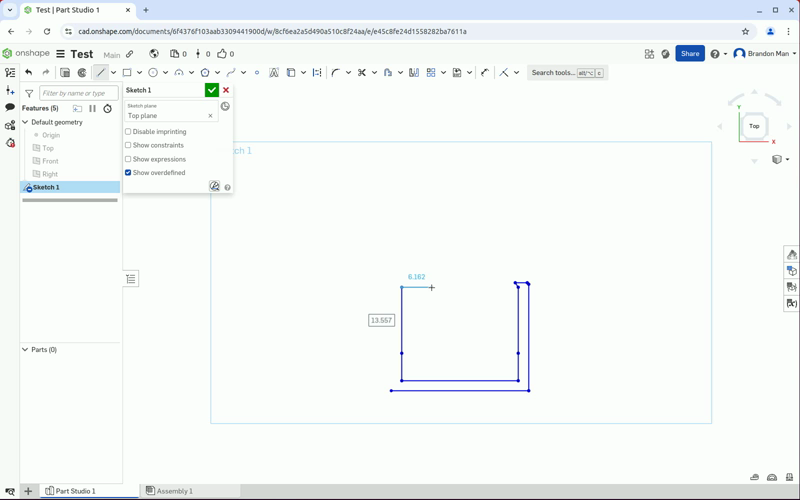
mouse_move(404, 282)
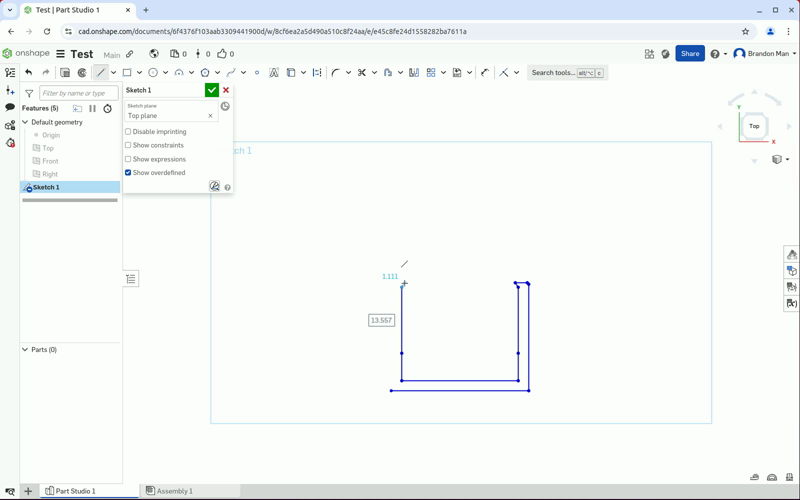
scroll(6)
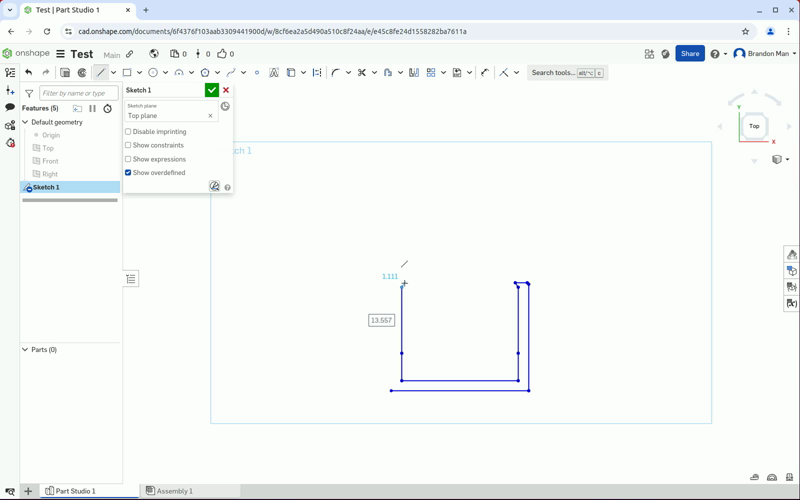
scroll(6)
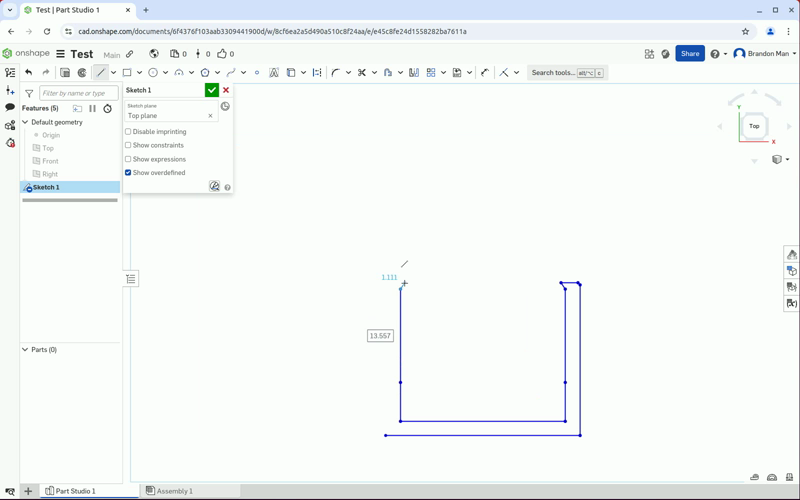
scroll(6)
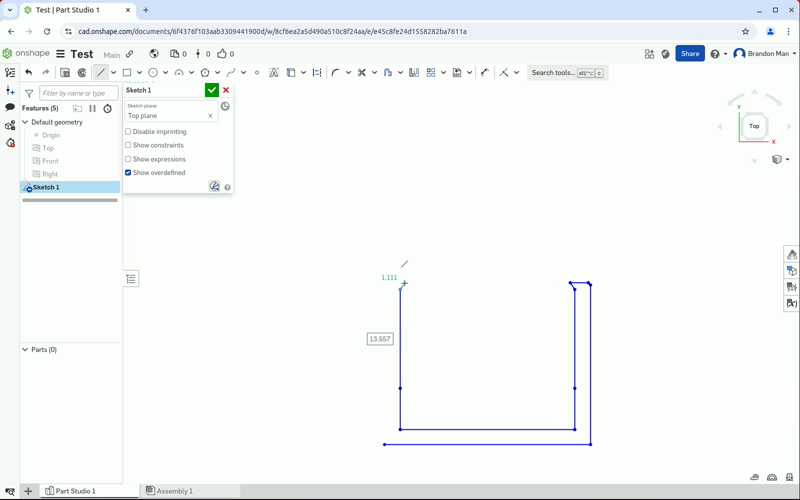
scroll(6)
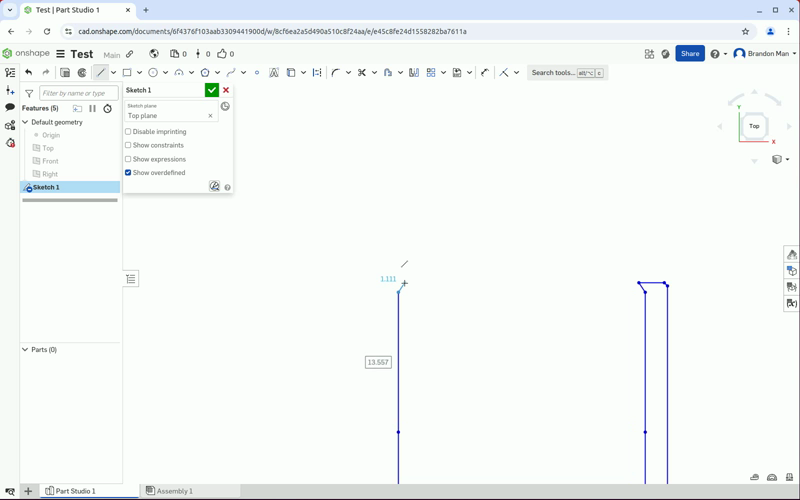
scroll(6)
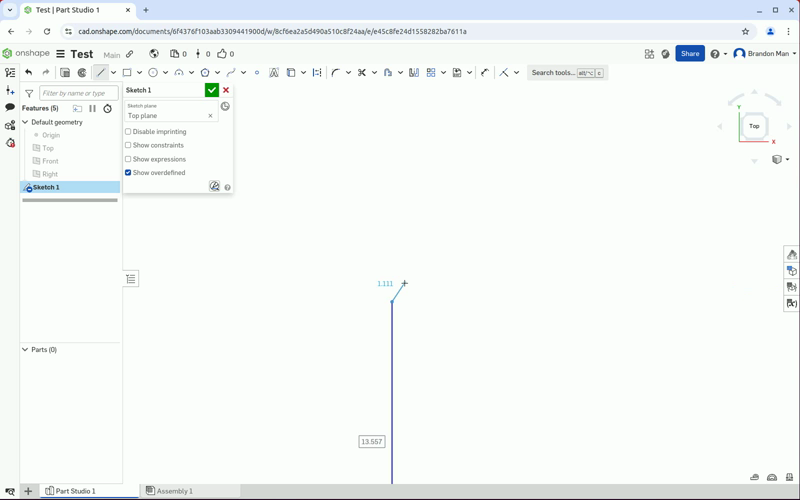
scroll(6)
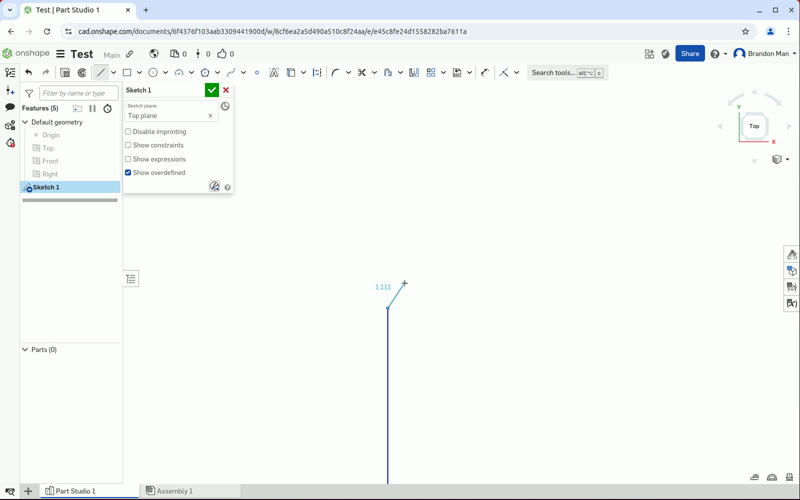
scroll(6)
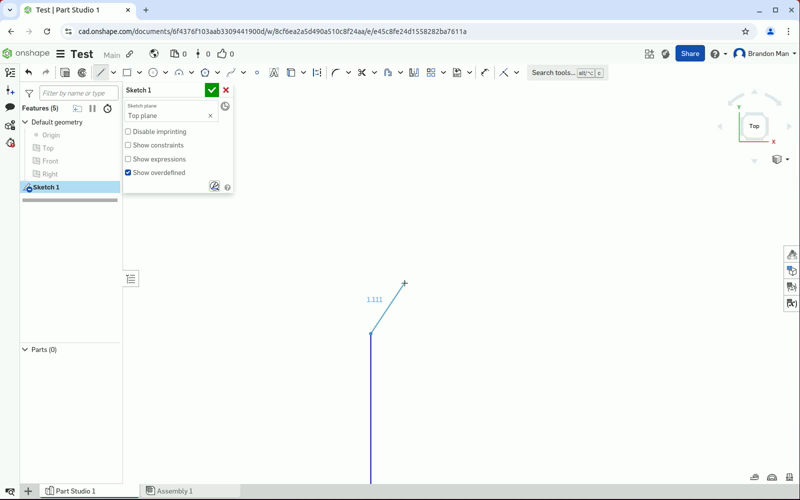
click(404, 282)
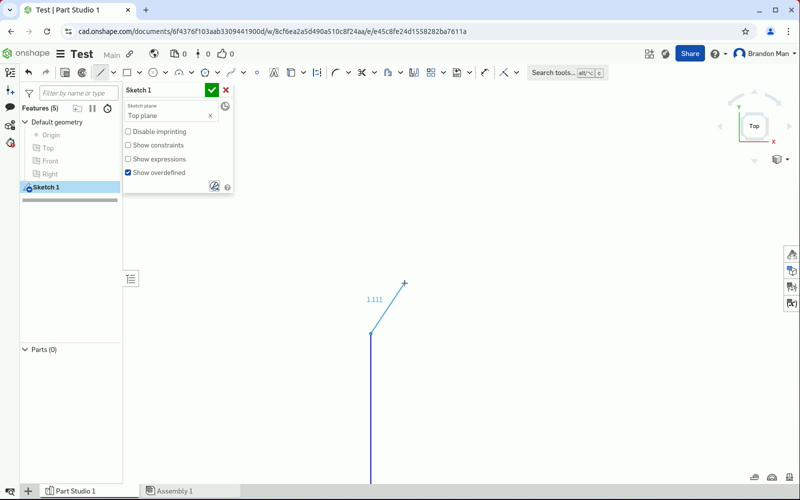
scroll(-6)
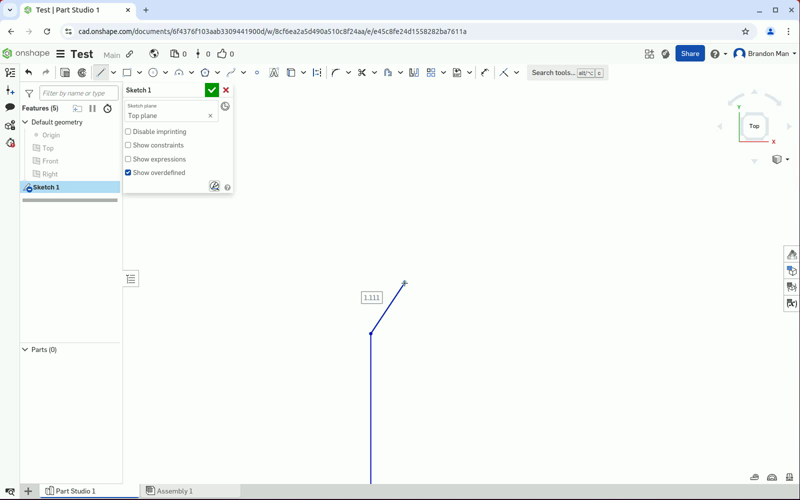
scroll(-6)
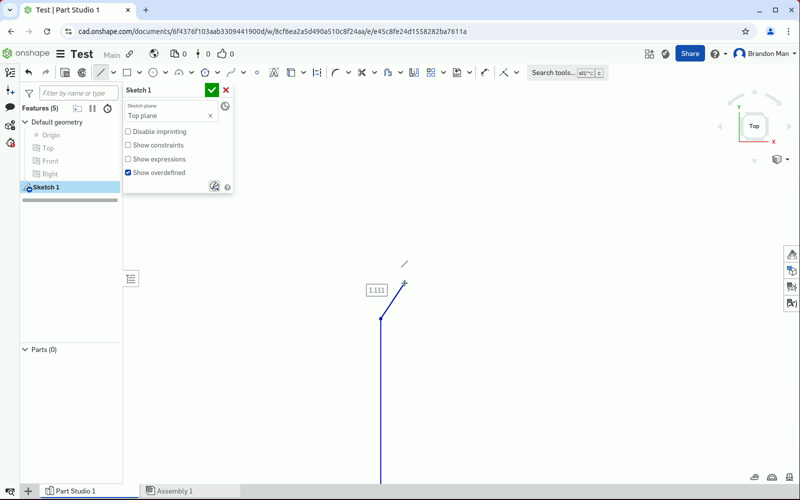
scroll(-6)
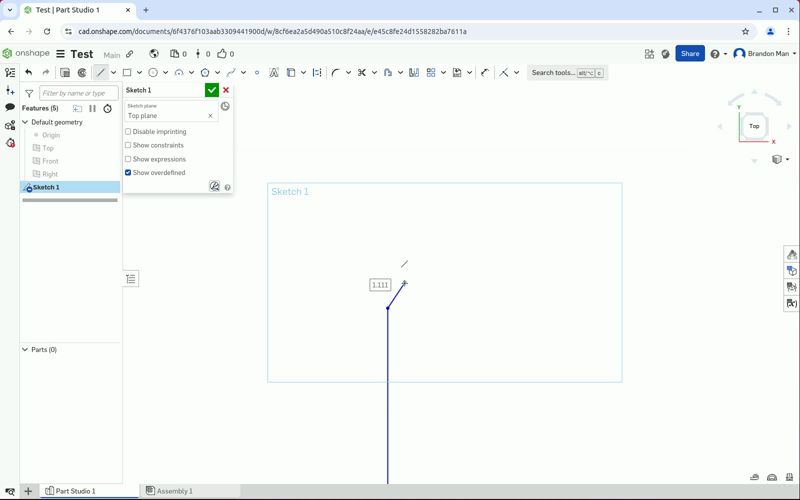
scroll(-6)
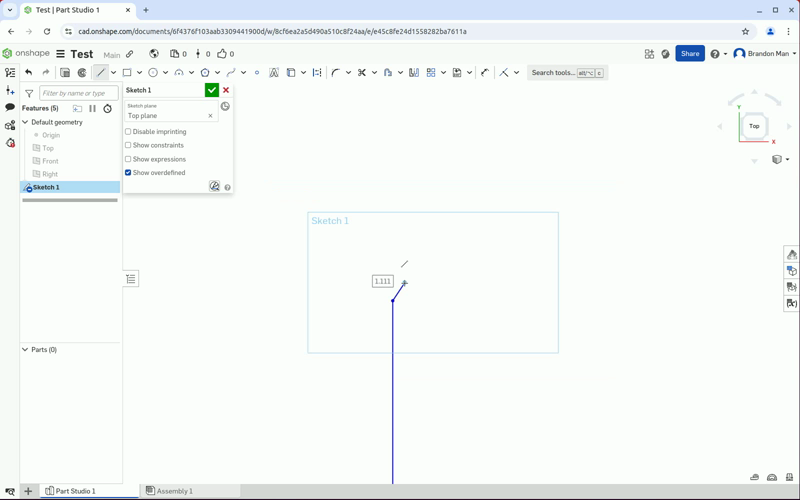
scroll(-6)
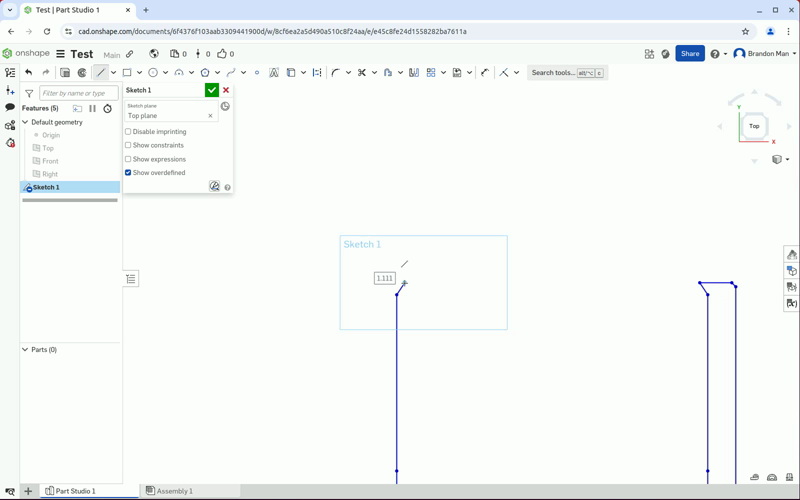
scroll(-6)
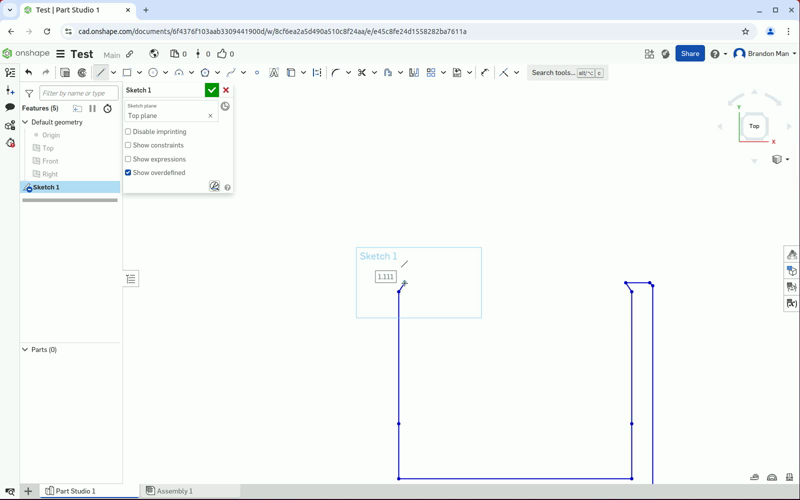
scroll(-6)
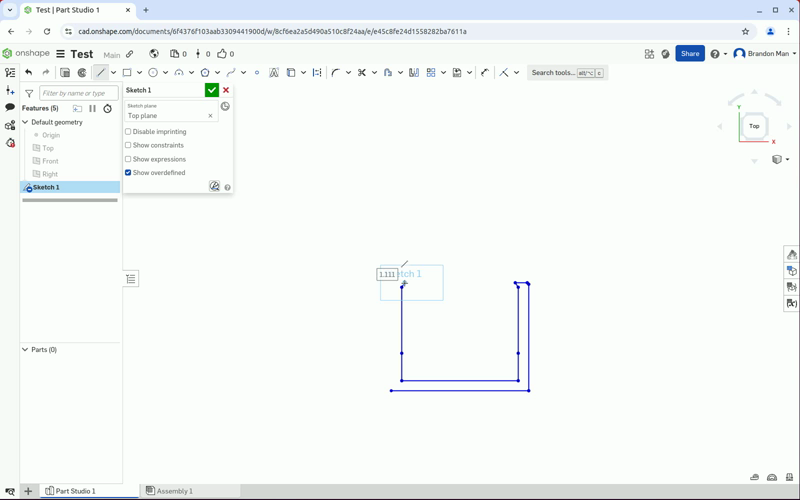
key_up(shift)
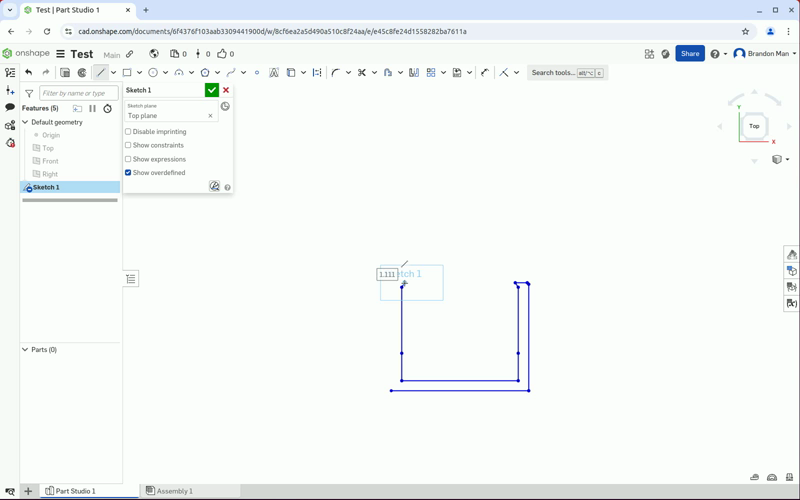
key_down(shift)
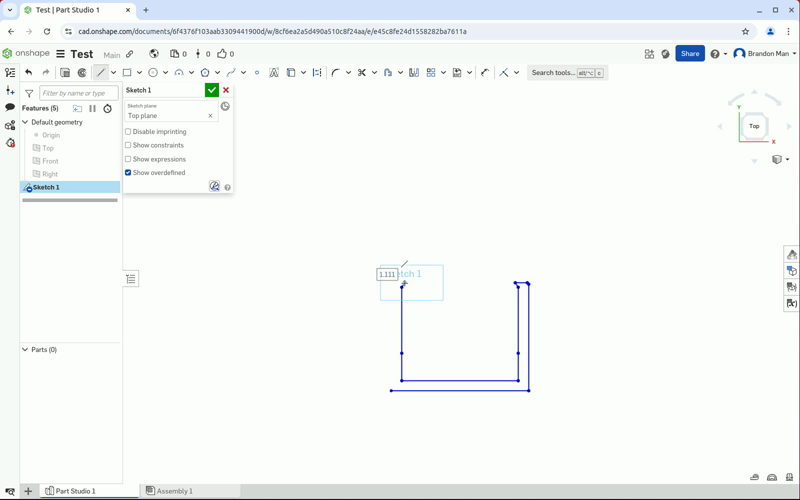
mouse_move(434, 282)
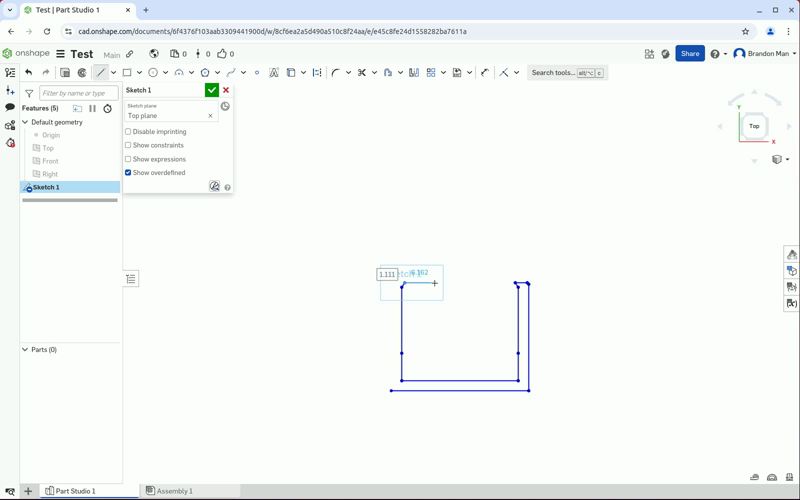
mouse_move(392, 282)
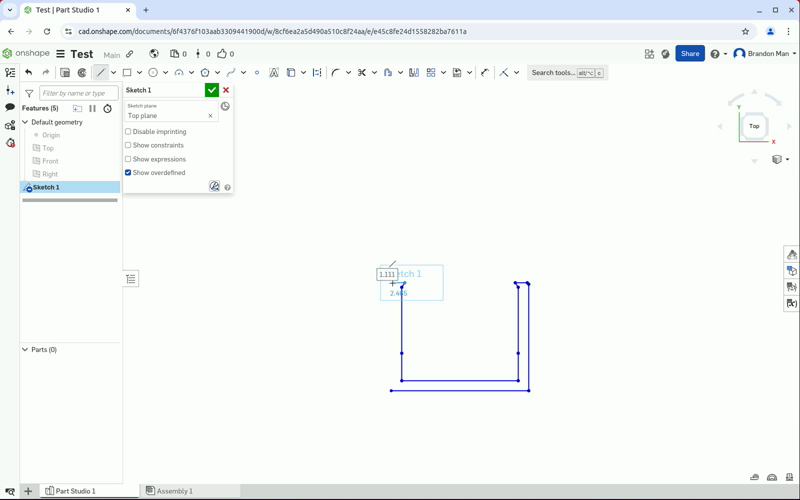
click(392, 282)
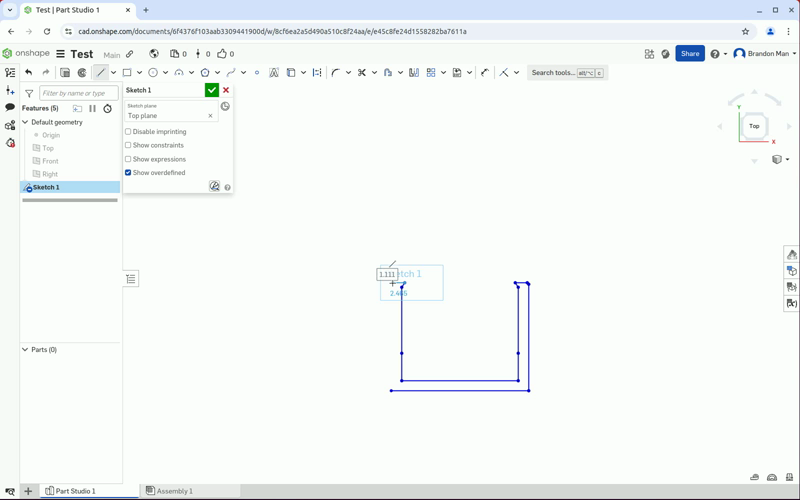
key_up(shift)
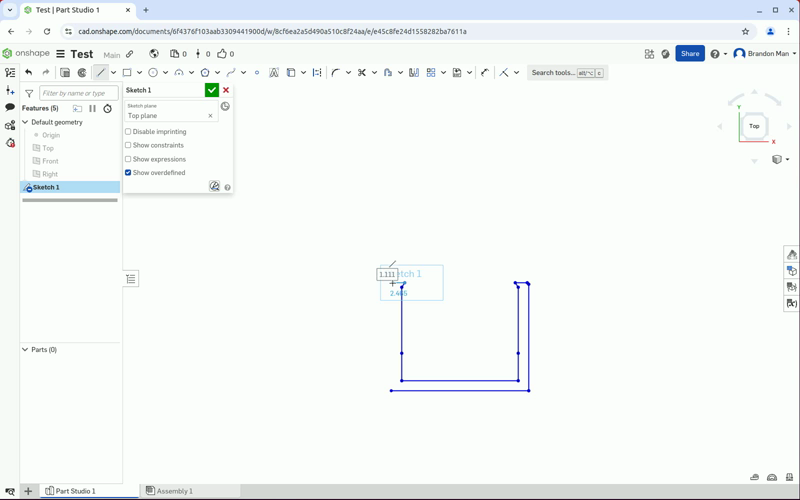
key_down(shift)
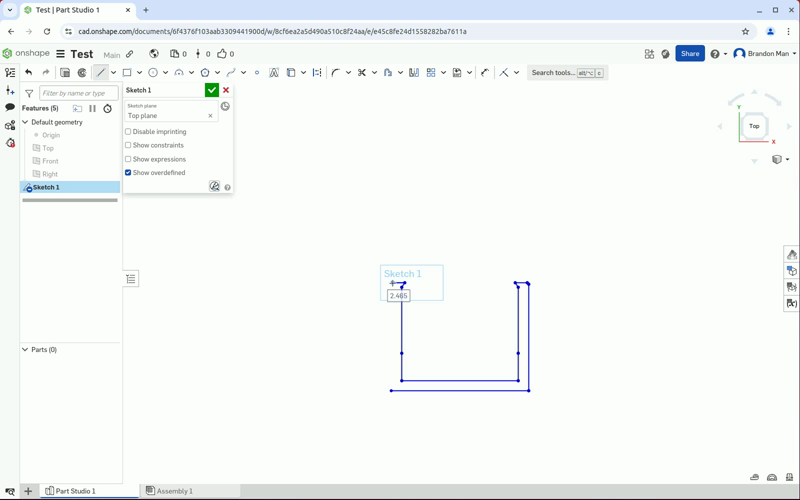
mouse_move(422, 282)
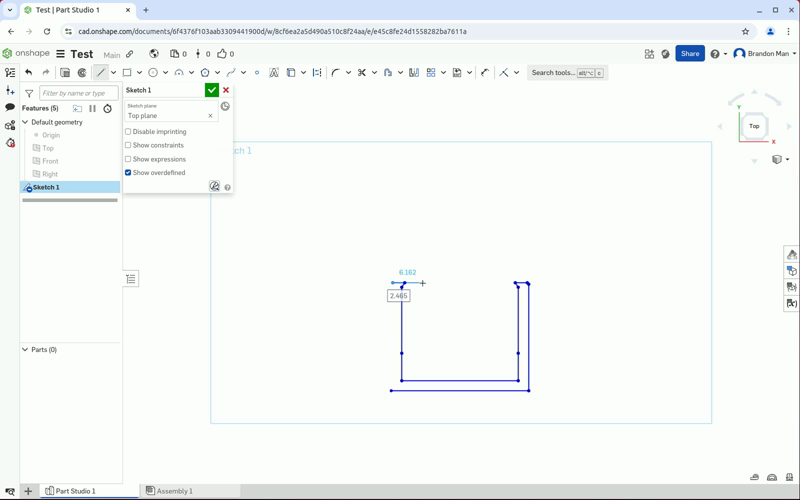
mouse_move(391, 284)
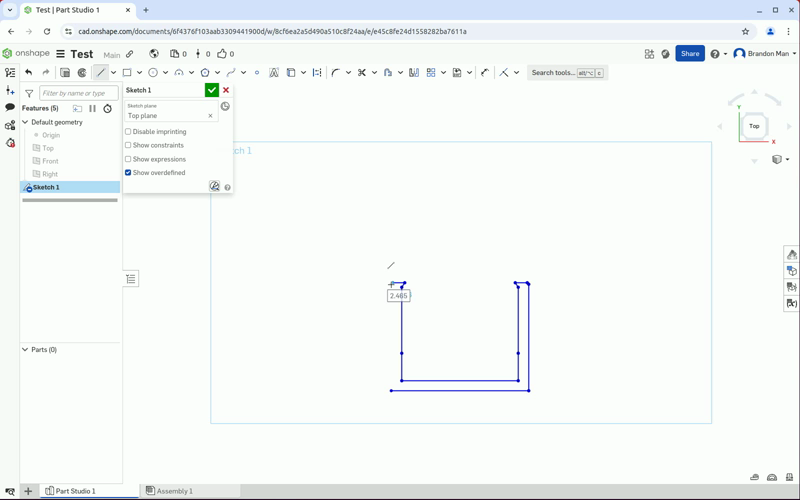
scroll(6)
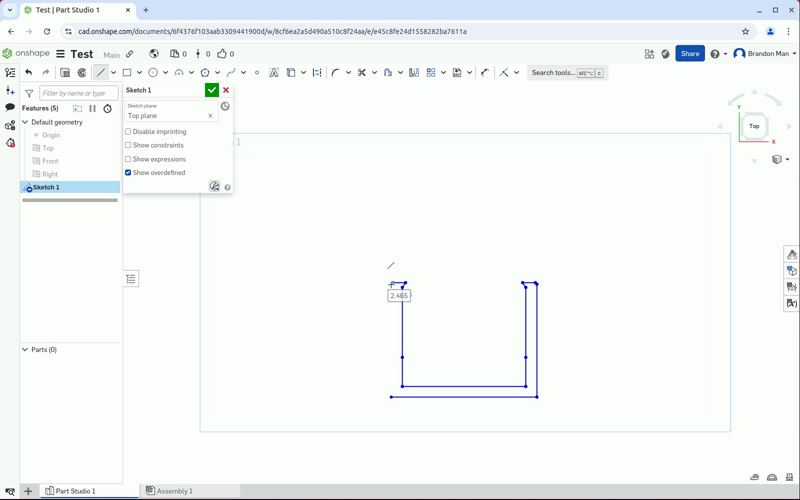
scroll(6)
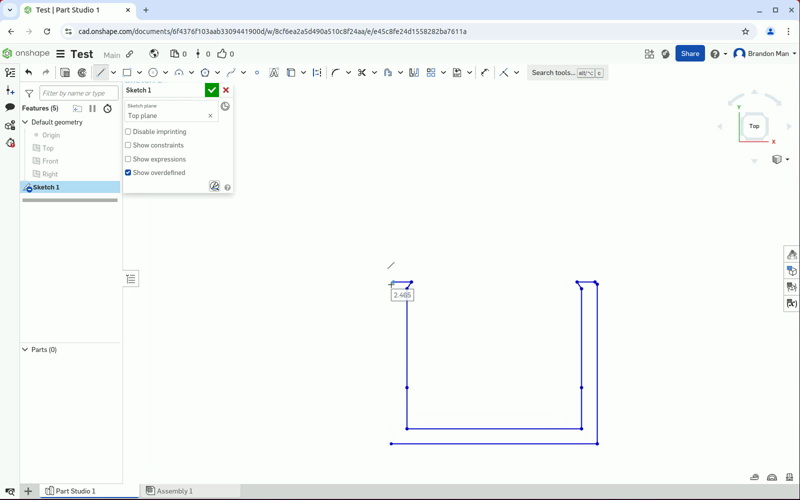
scroll(6)
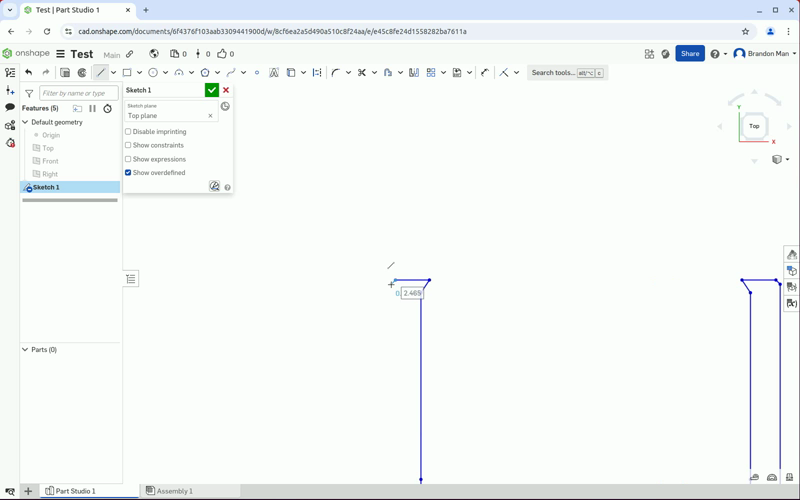
scroll(6)
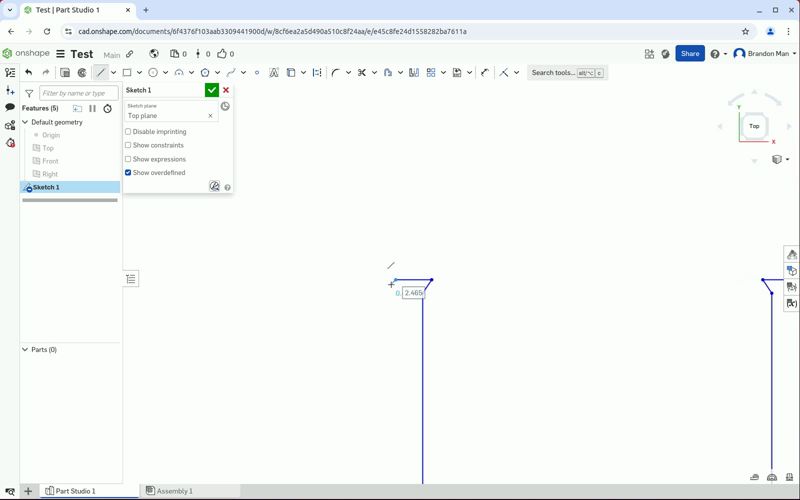
scroll(6)
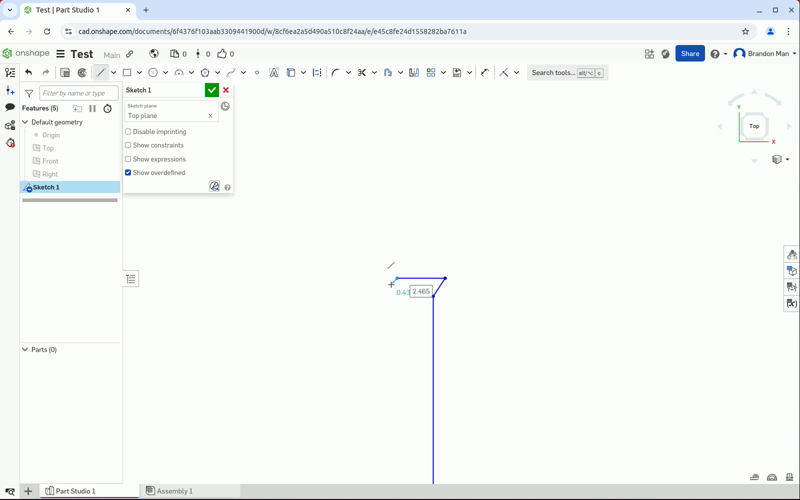
scroll(6)
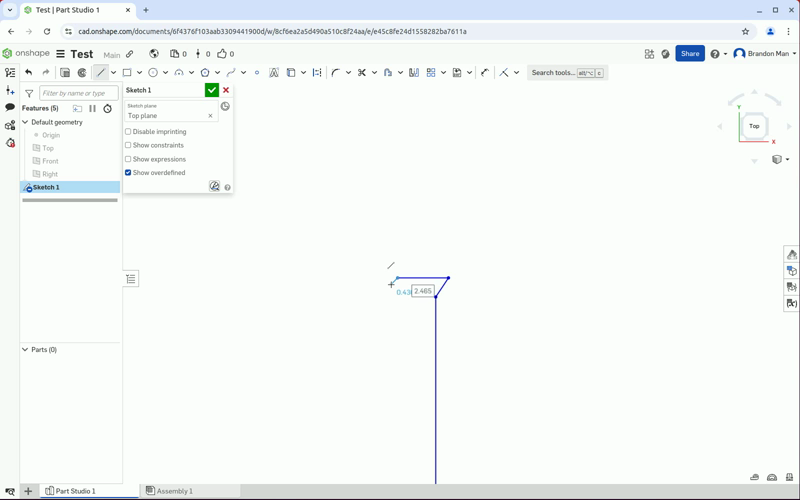
scroll(6)
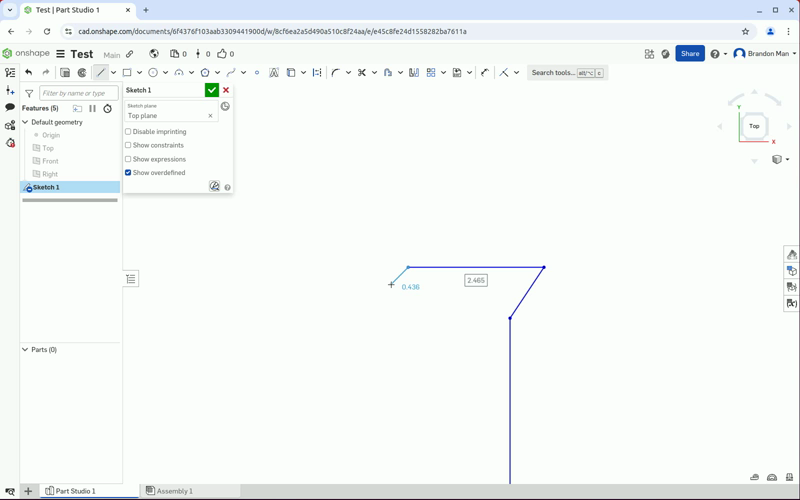
click(391, 284)
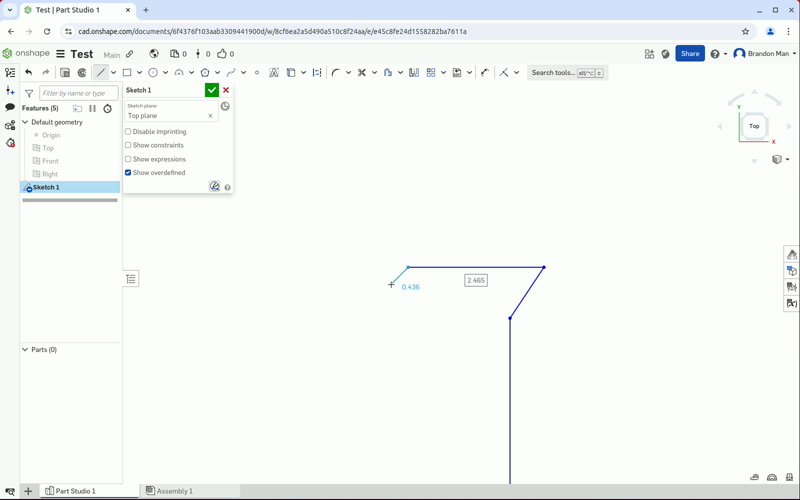
scroll(-6)
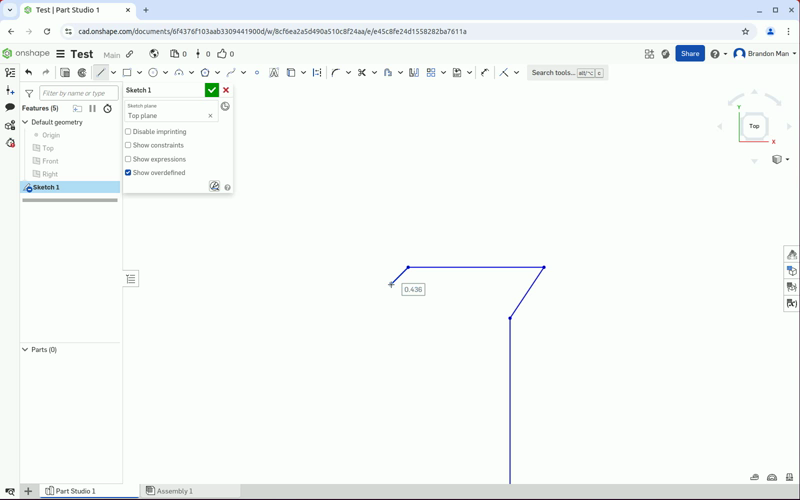
scroll(-6)
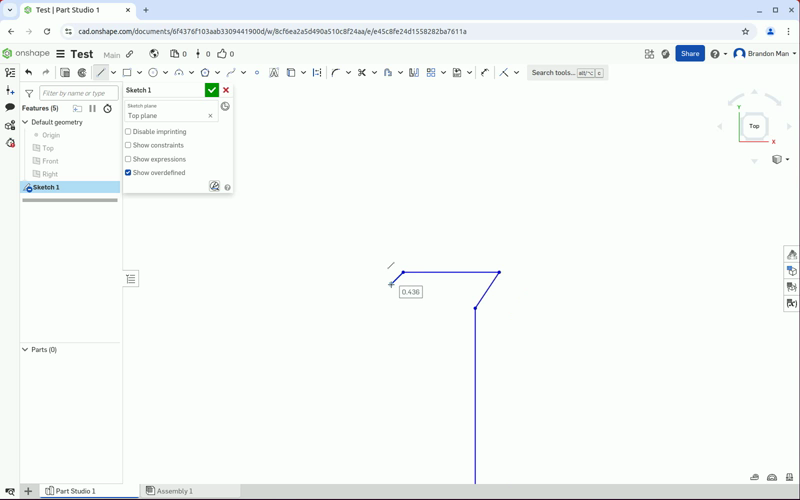
scroll(-6)
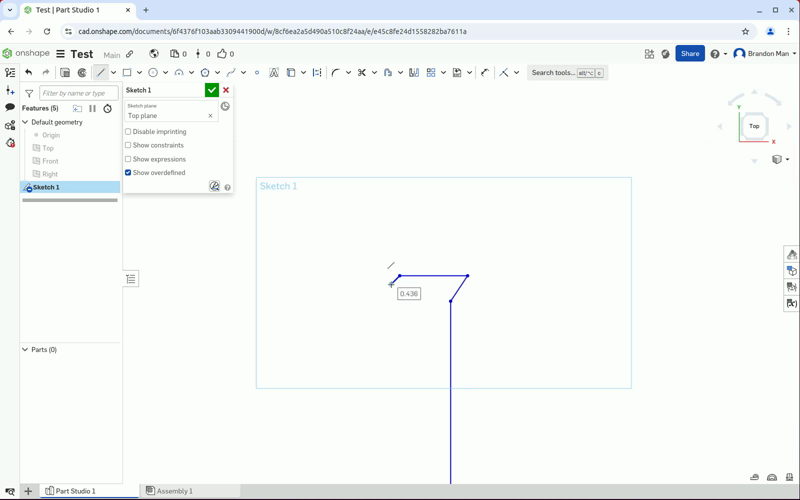
scroll(-6)
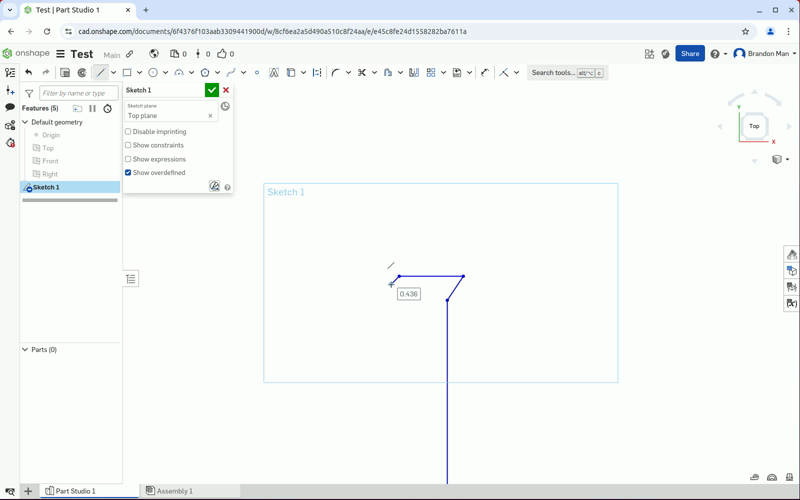
scroll(-6)
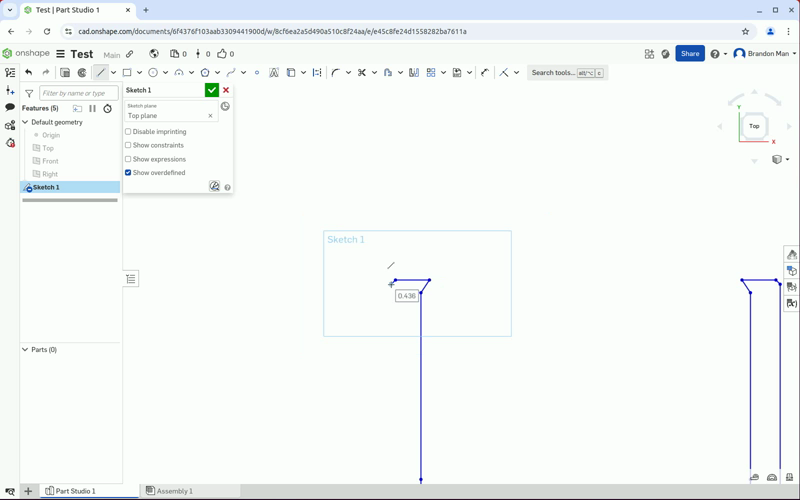
scroll(-6)
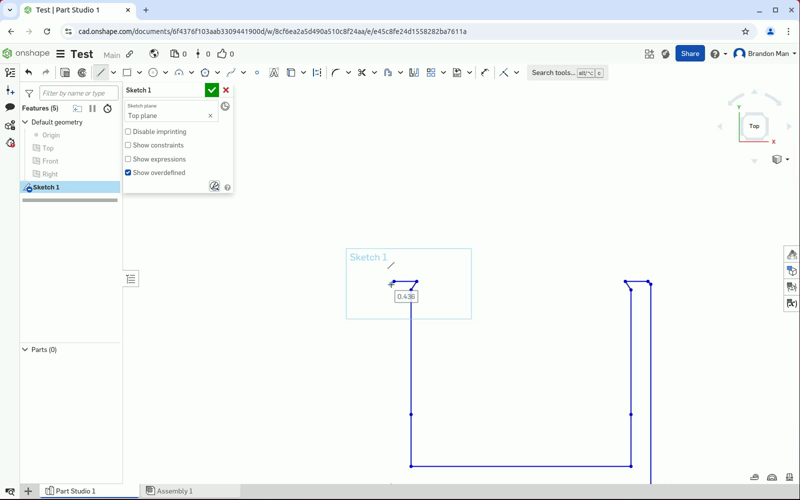
scroll(-6)
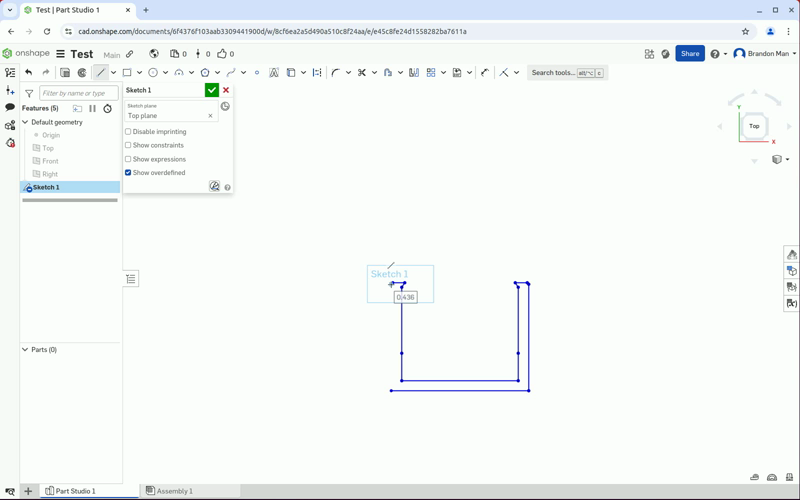
key_up(shift)
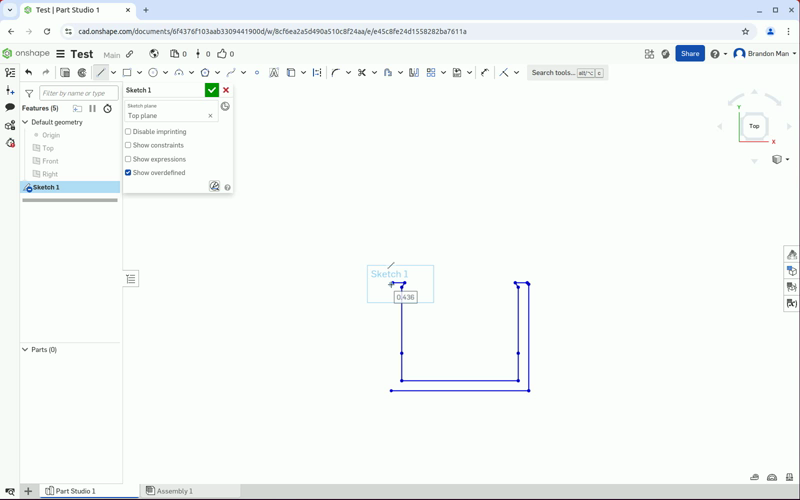
key_down(shift)
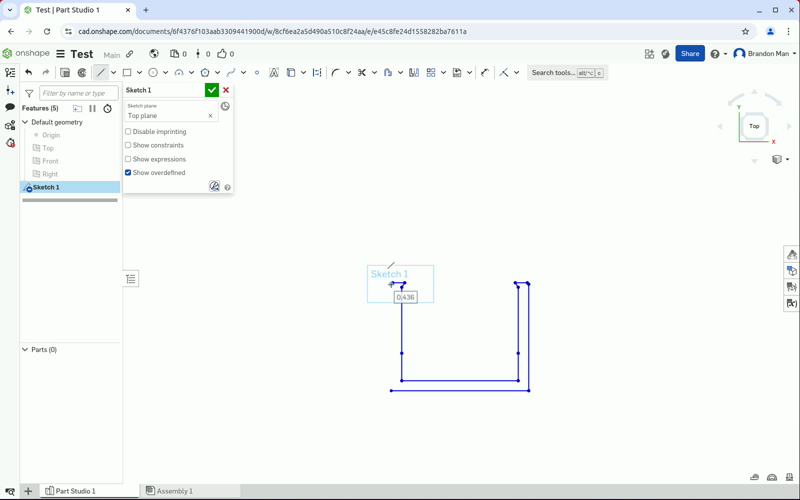
mouse_move(391, 390)
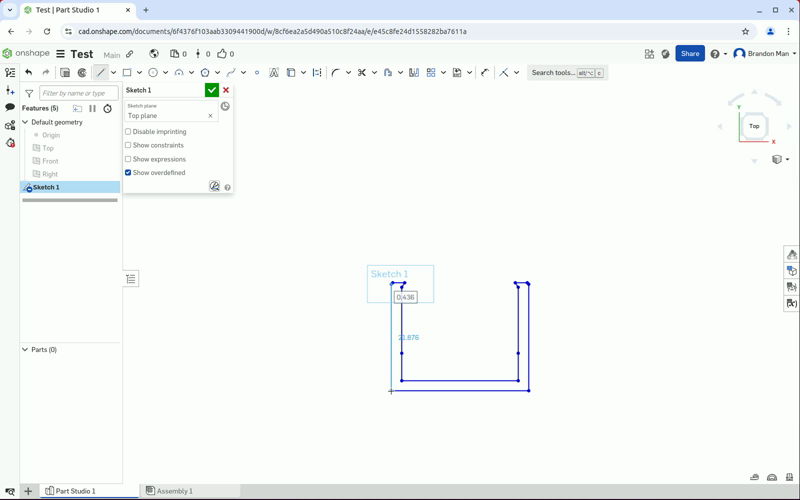
key_up(shift)
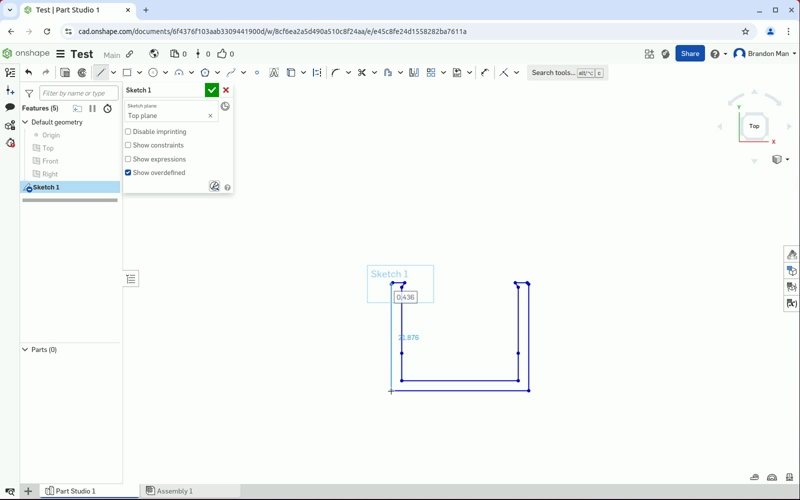
click(391, 390)
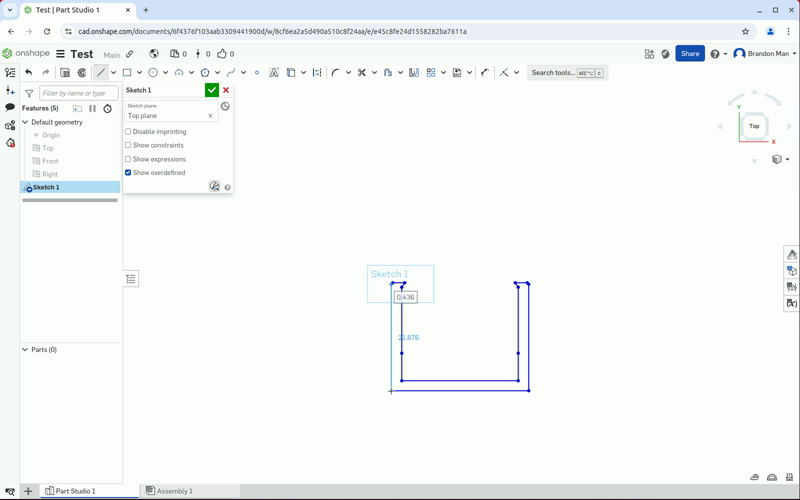
key(esc)
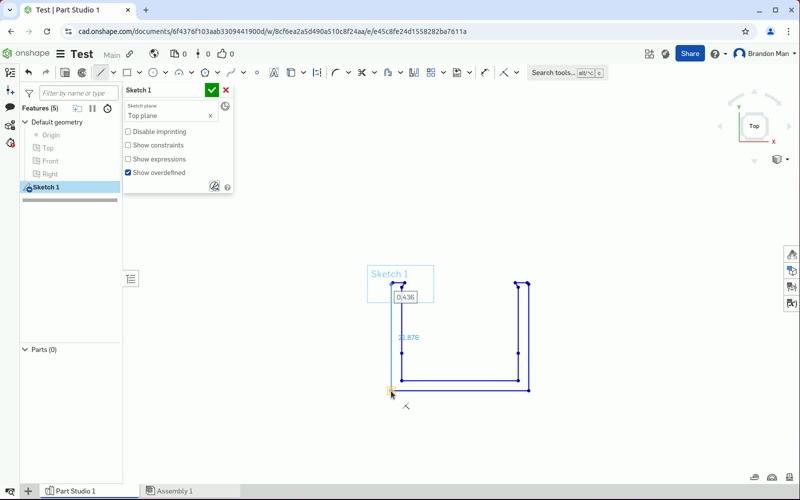
mouse_move(403, 384)
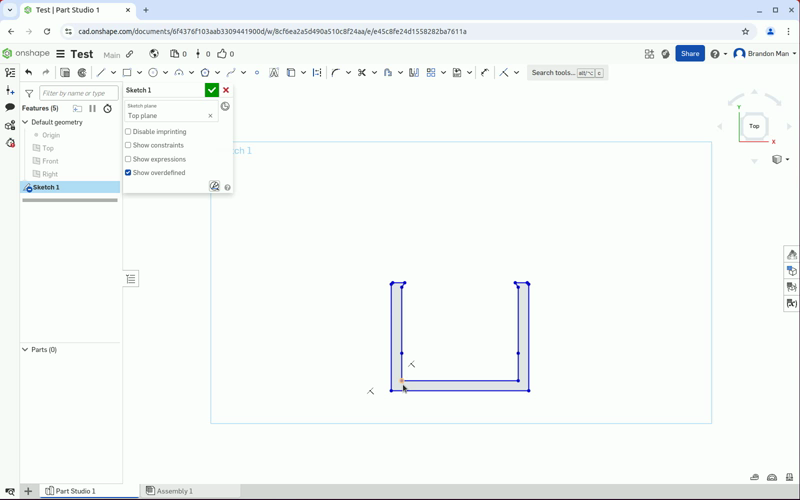
click(403, 384)
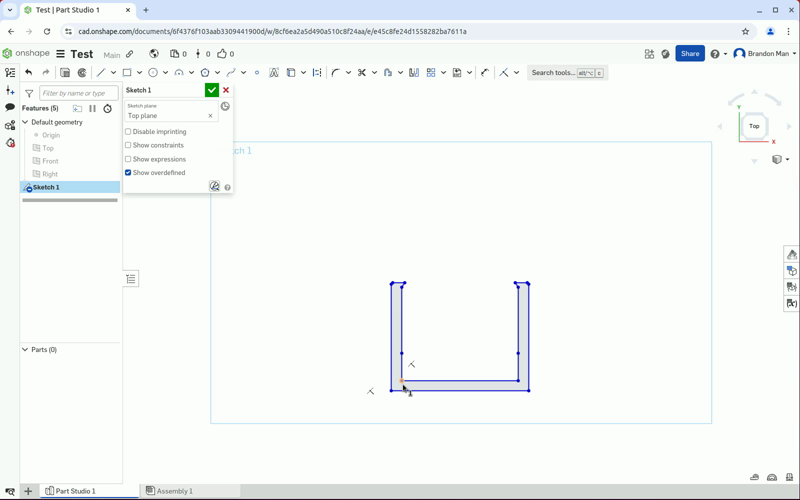
mouse_move(73, 352)
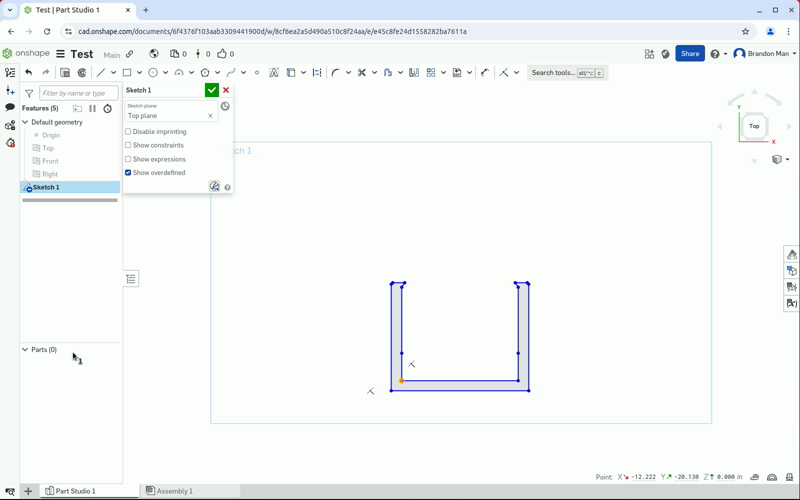
key(shift+y)
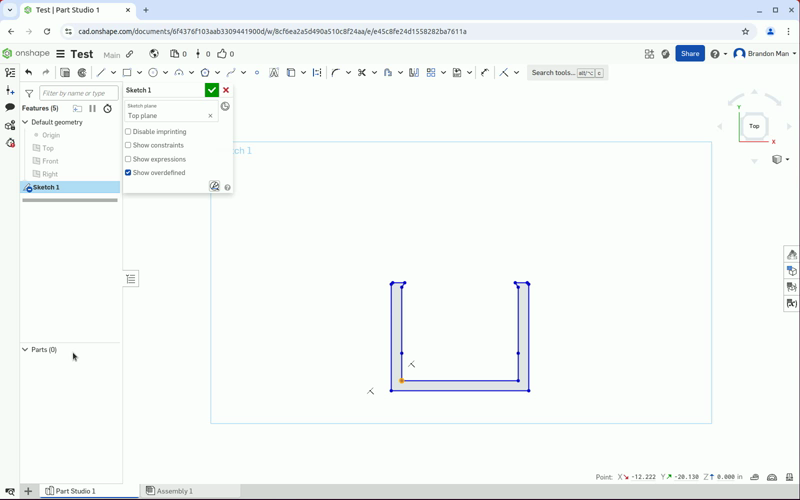
key(shift+e)
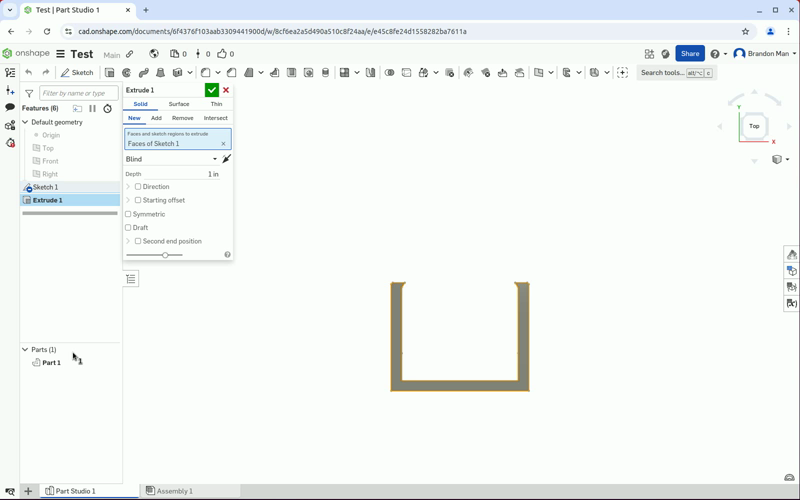
mouse_move(143, 106)
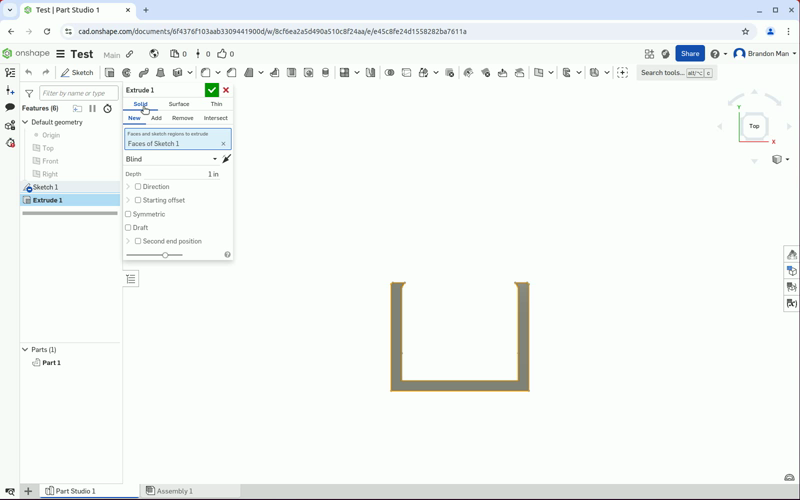
click(143, 106)
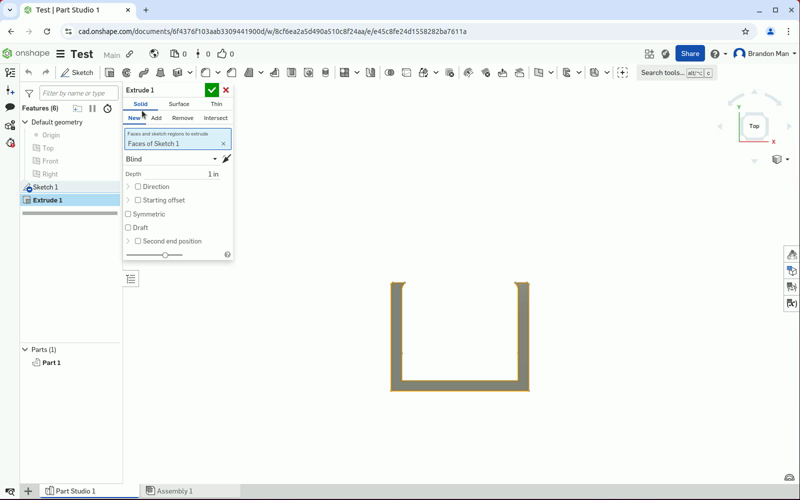
mouse_move(137, 120)
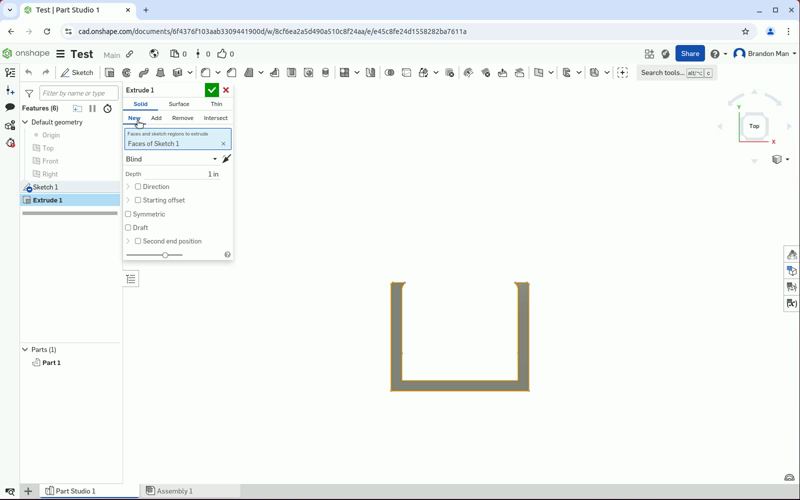
click(137, 120)
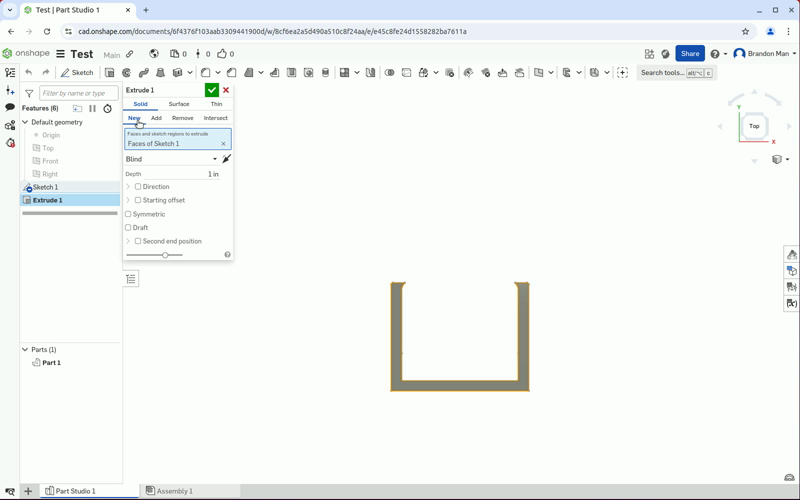
key(tab, 4)
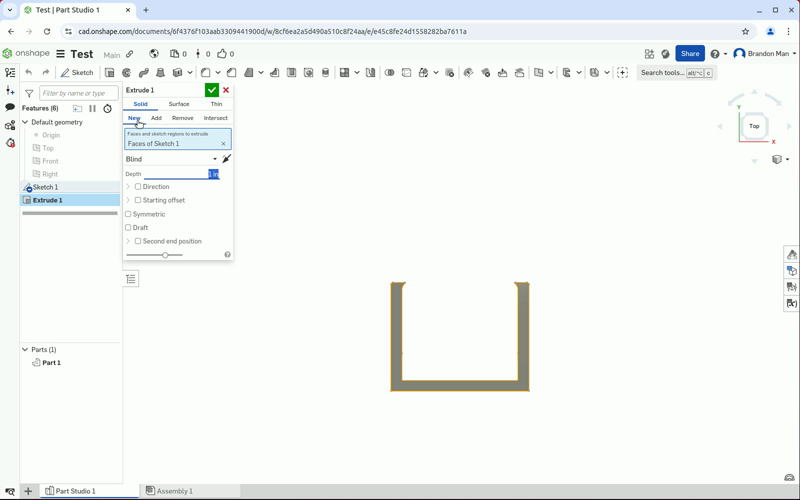
text(0.722)
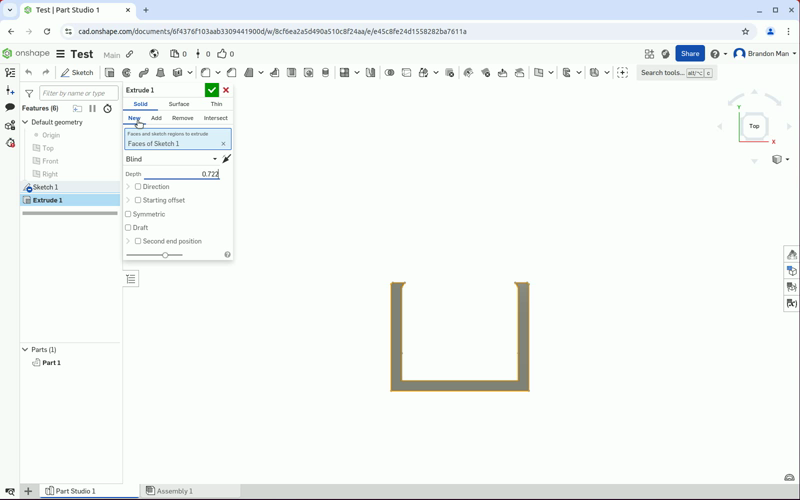
key(enter)
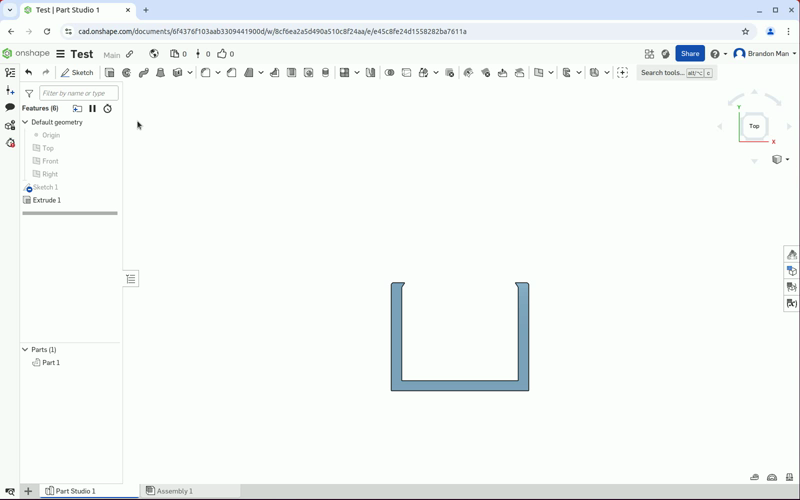
key(shift+h)
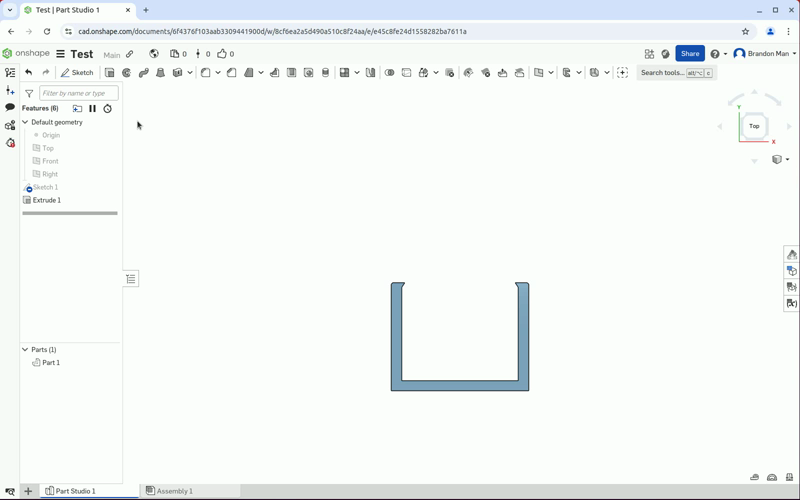
key(shift+h)
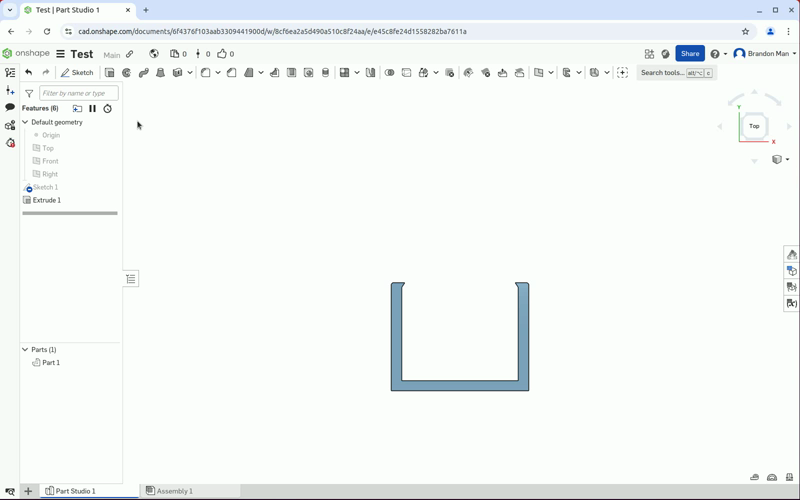
mouse_move(73, 189)
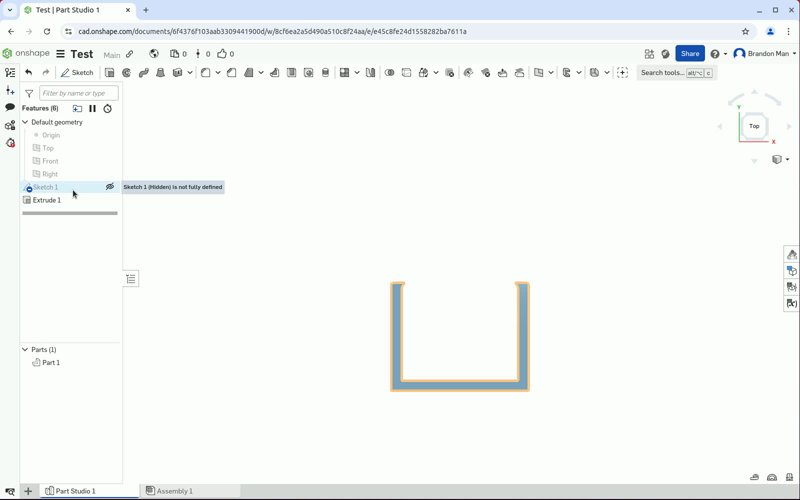
click(73, 189)
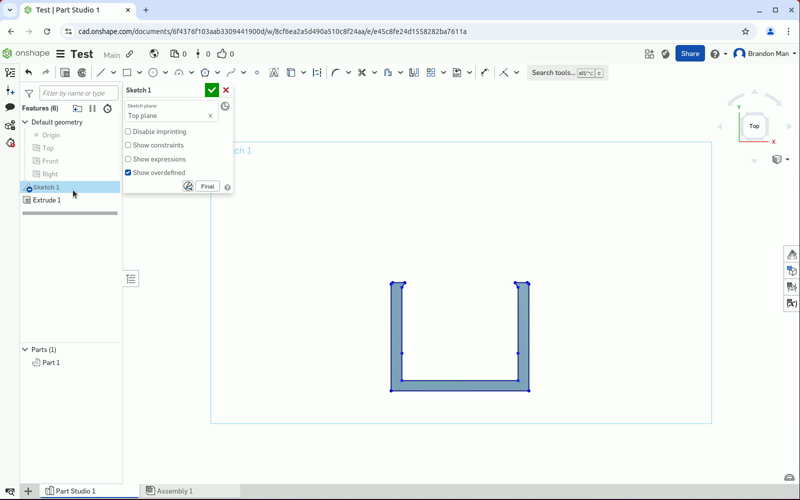
mouse_move(229, 92)
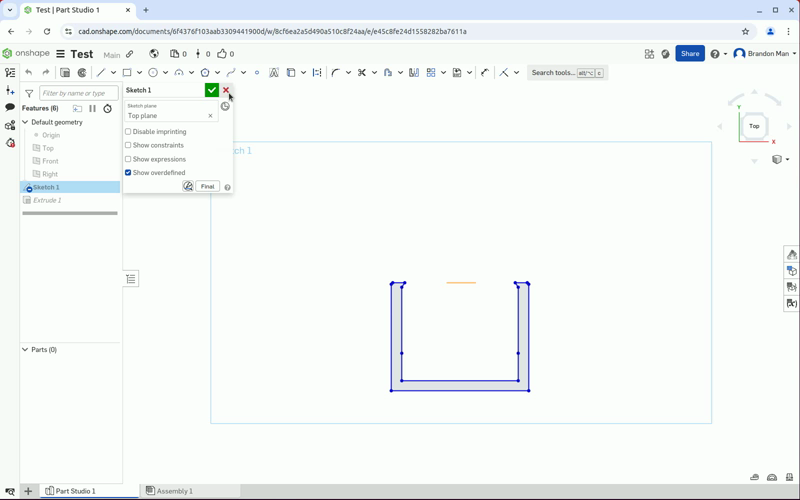
click(229, 92)
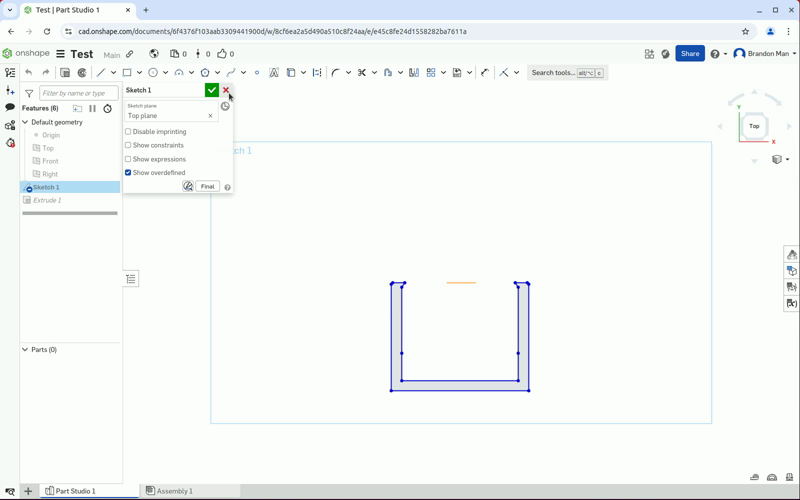
key(shift+s)
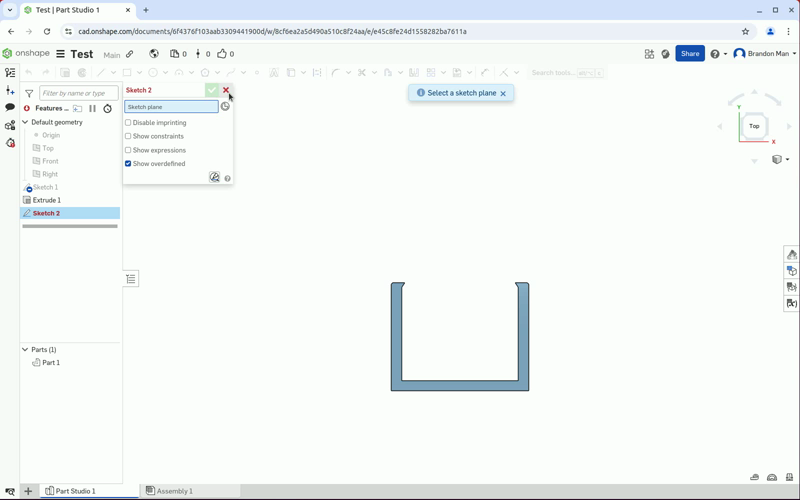
mouse_move(73, 150)
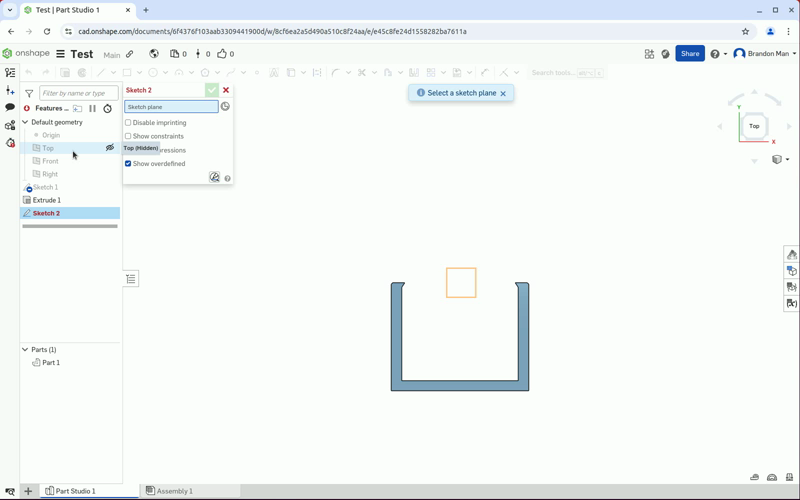
click(73, 150)
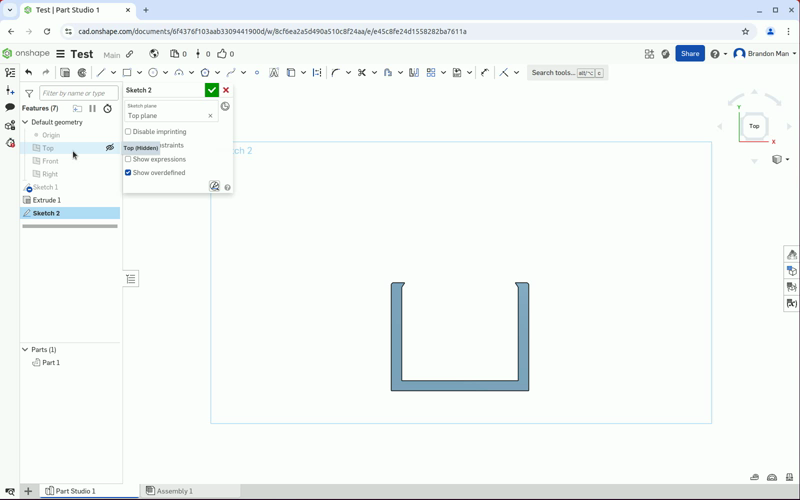
mouse_move(73, 352)
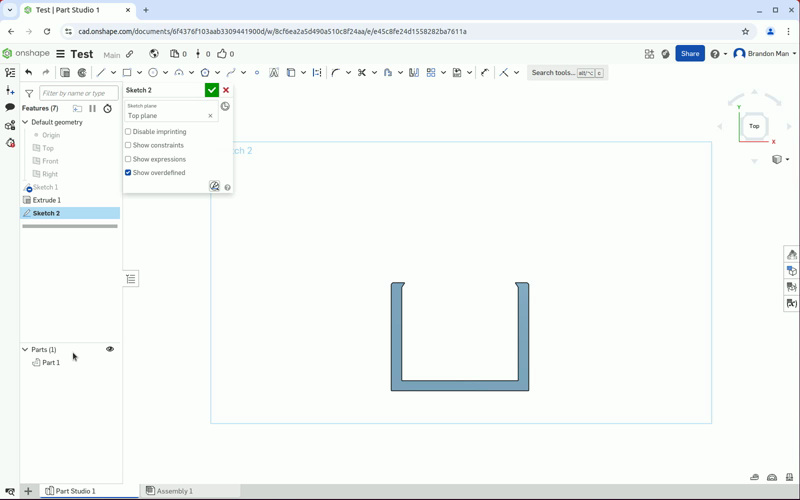
key(y)
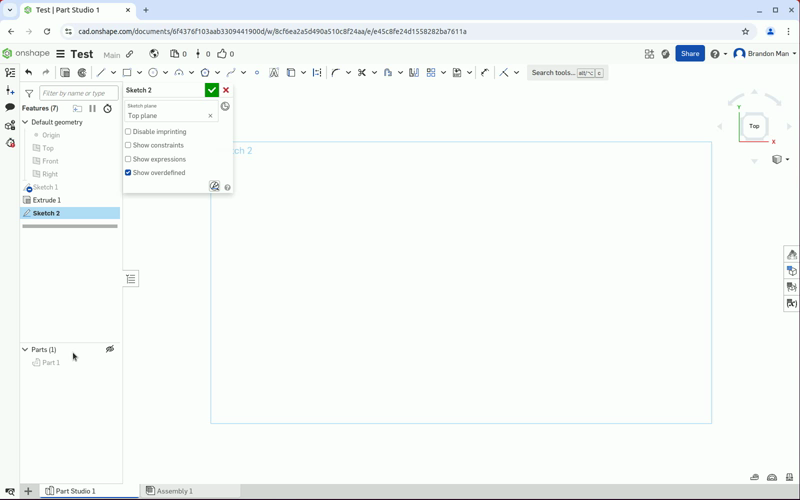
key(l)
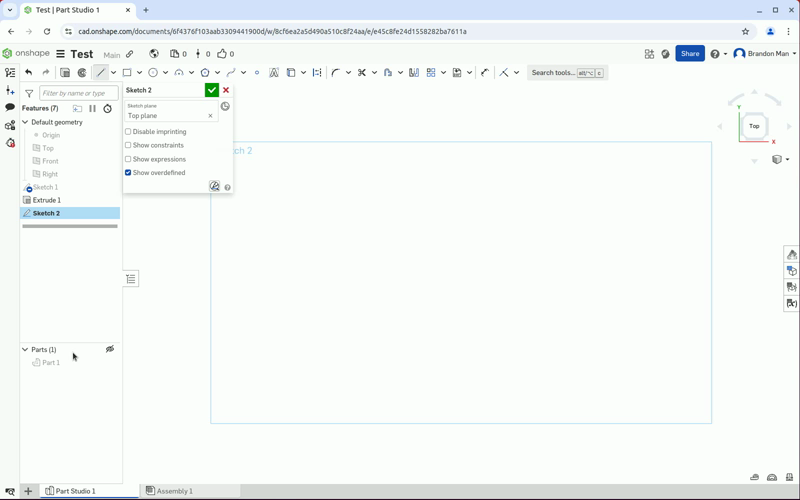
key_down(shift)
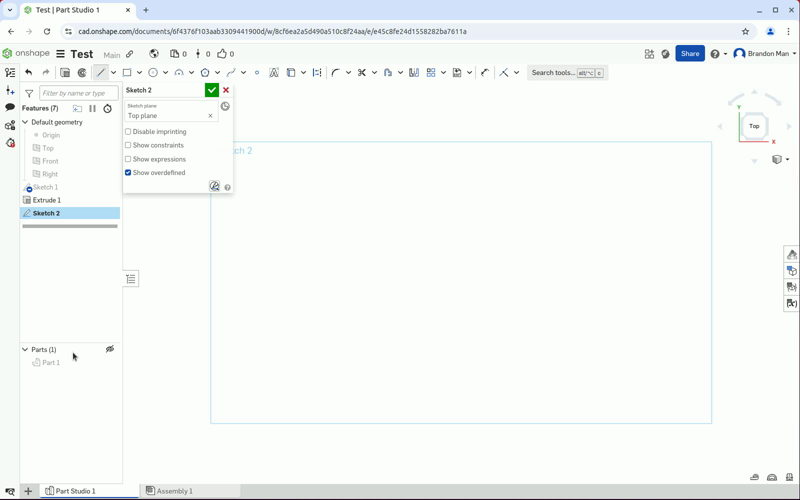
mouse_move(401, 381)
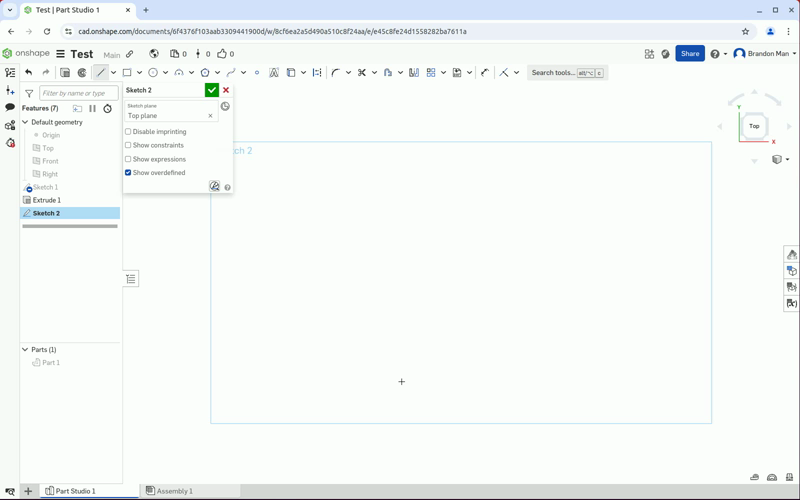
click(401, 381)
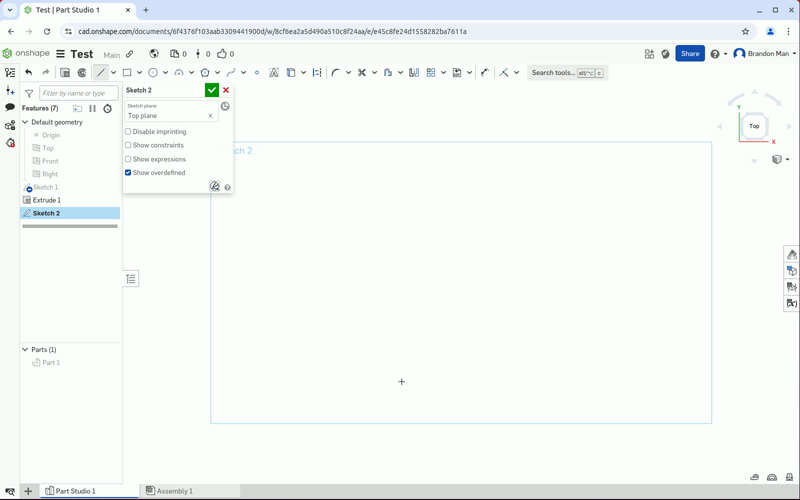
key_up(shift)
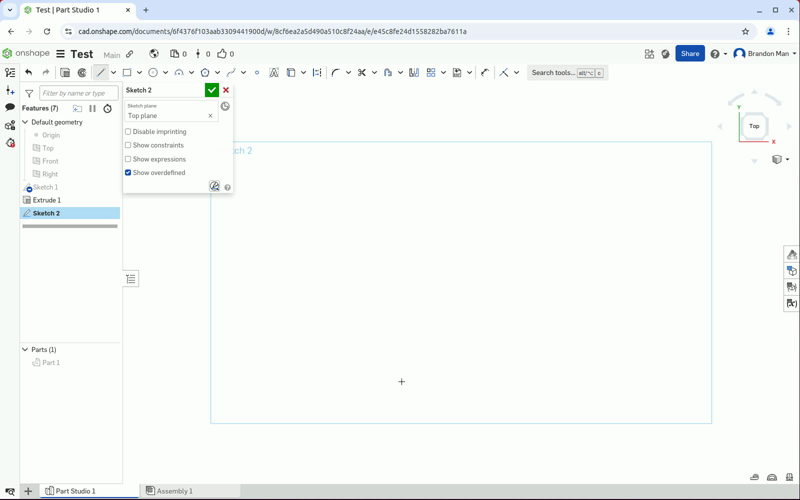
key_down(shift)
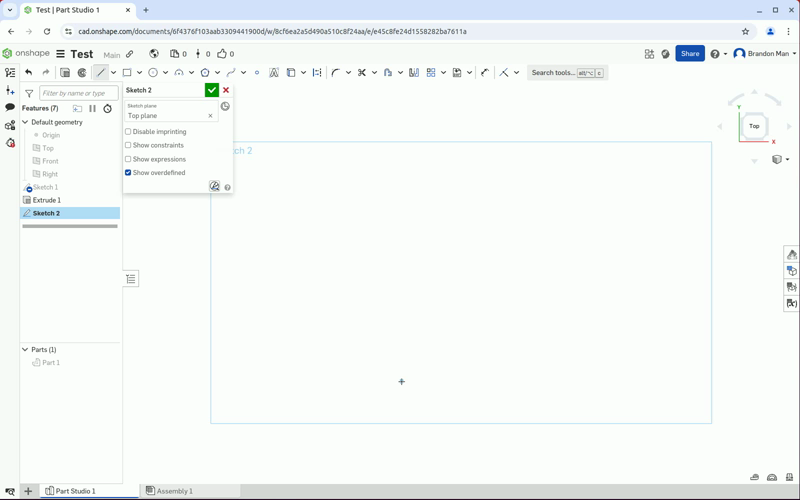
mouse_move(518, 381)
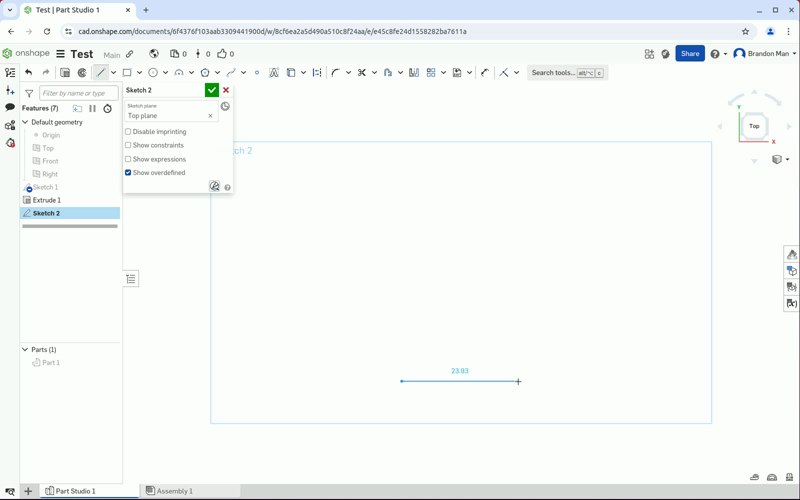
click(518, 381)
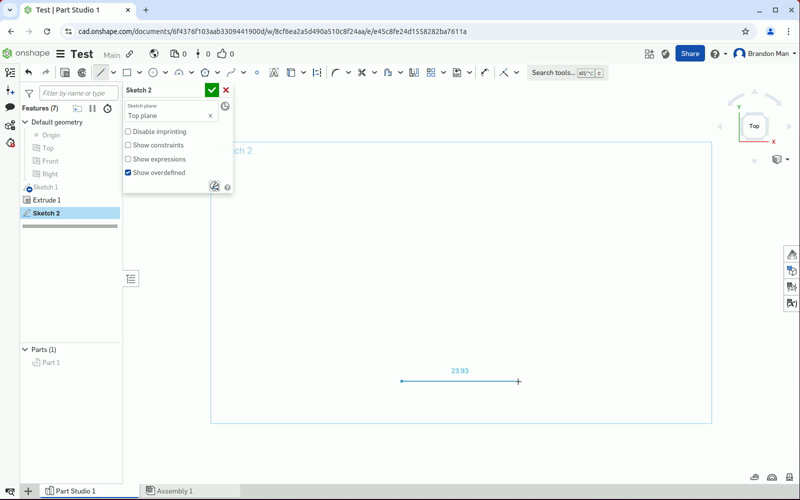
key_up(shift)
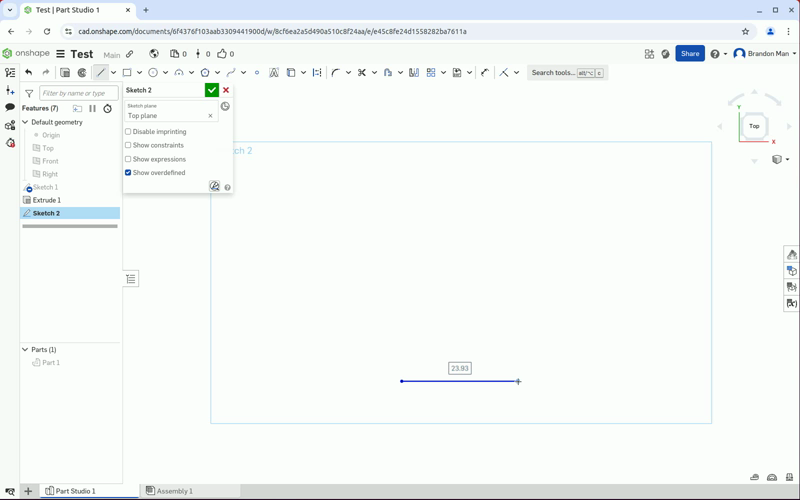
key_down(shift)
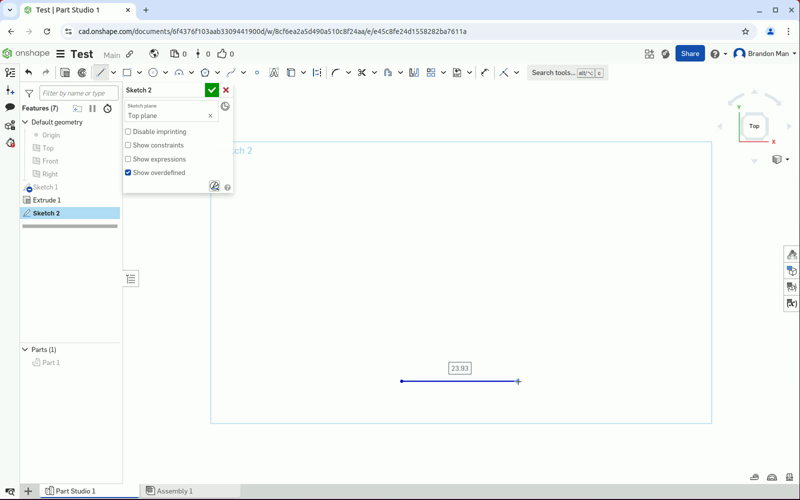
mouse_move(548, 381)
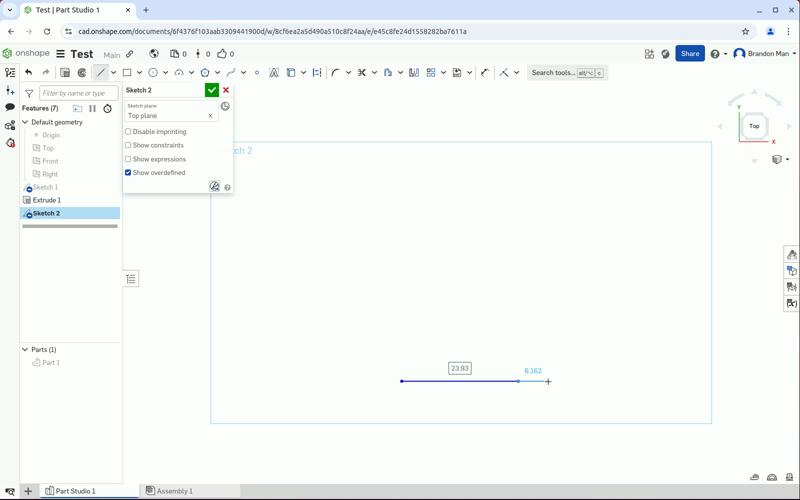
mouse_move(518, 354)
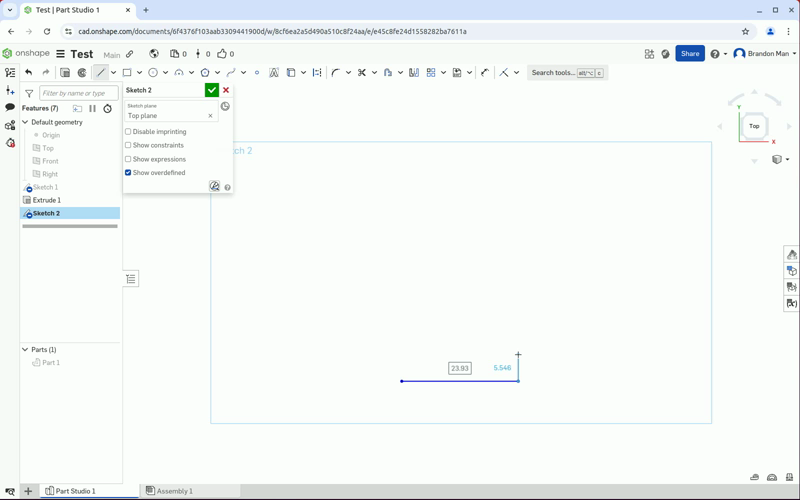
click(518, 354)
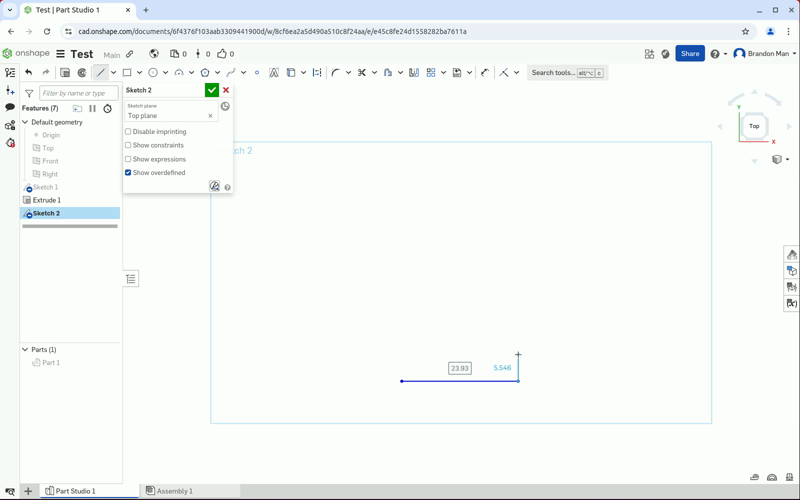
key_up(shift)
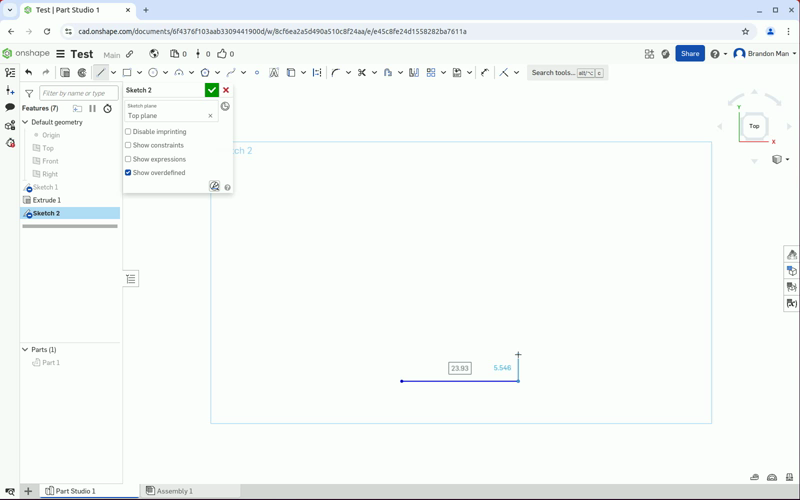
key_down(shift)
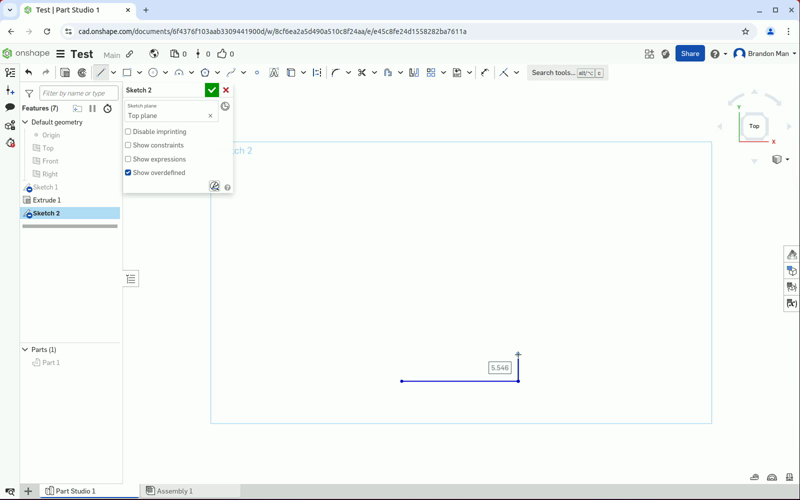
mouse_move(401, 354)
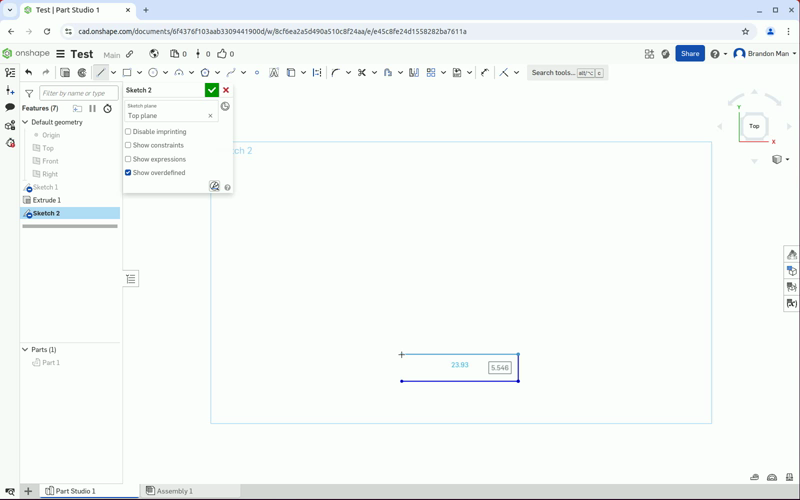
click(401, 354)
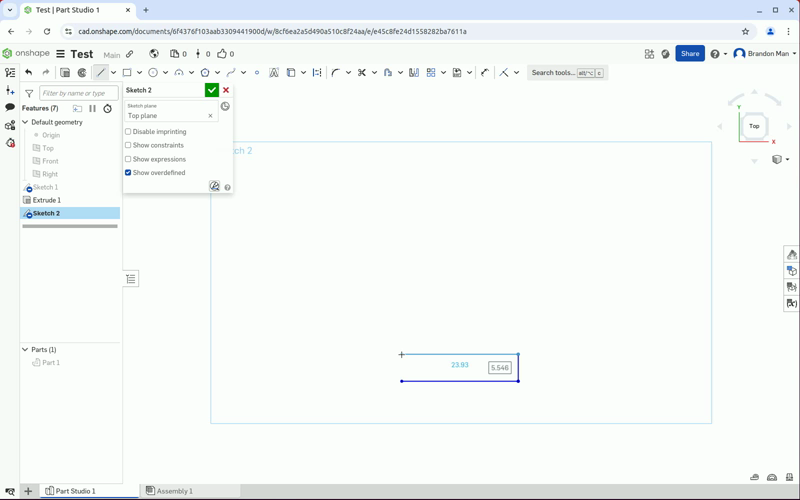
key_up(shift)
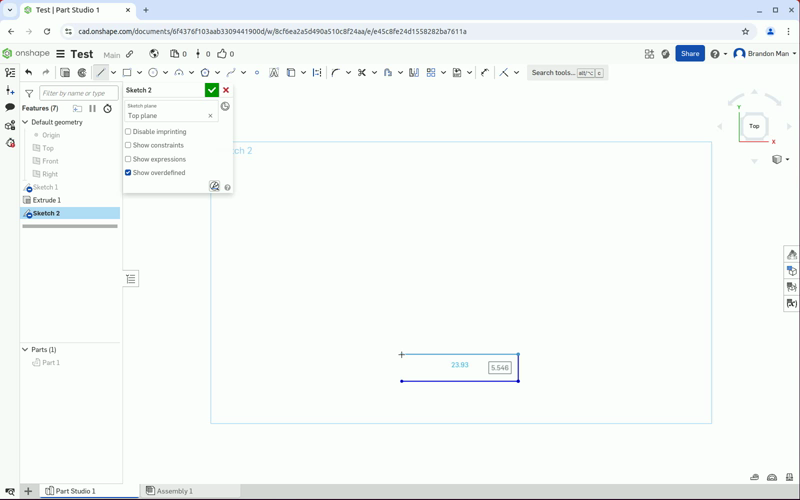
mouse_move(431, 354)
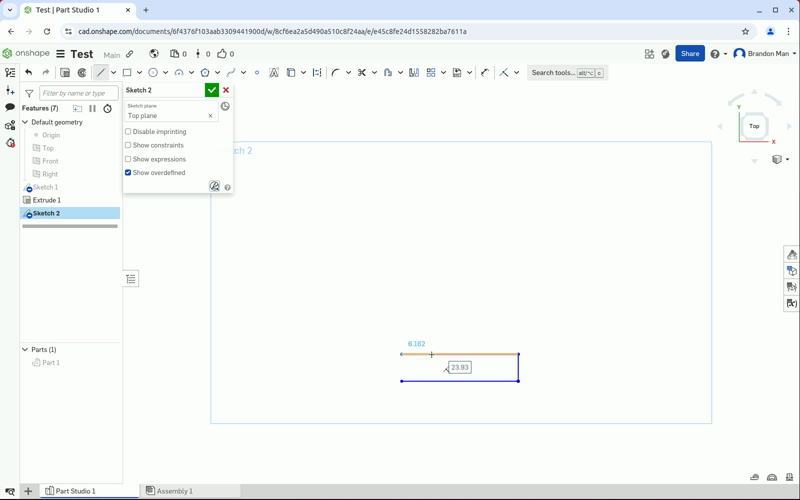
key_down(shift)
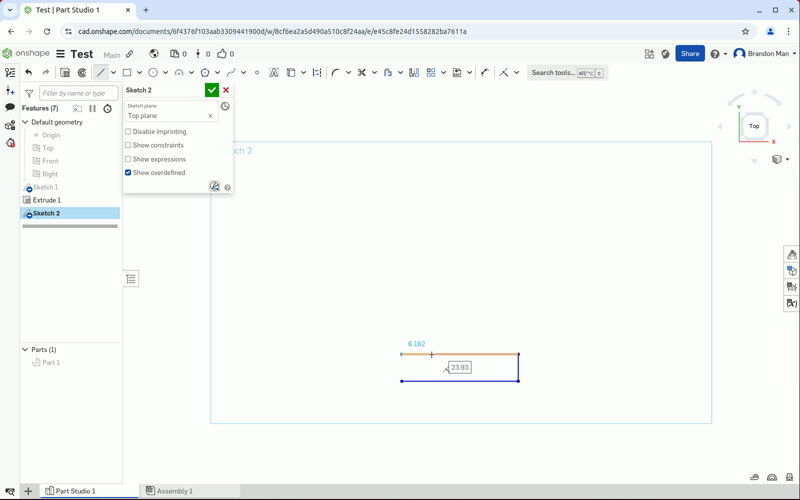
mouse_move(401, 381)
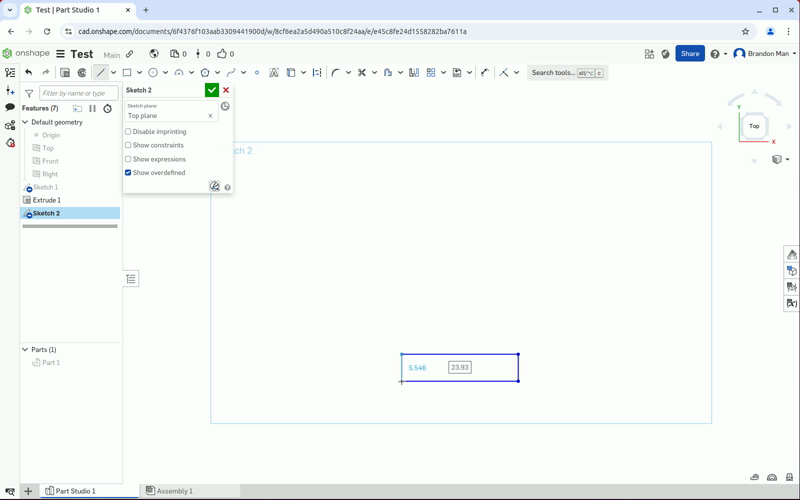
key_up(shift)
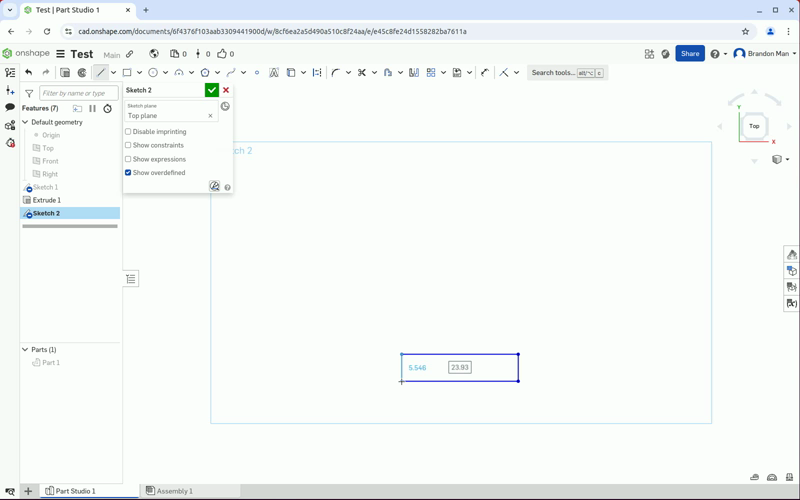
click(401, 381)
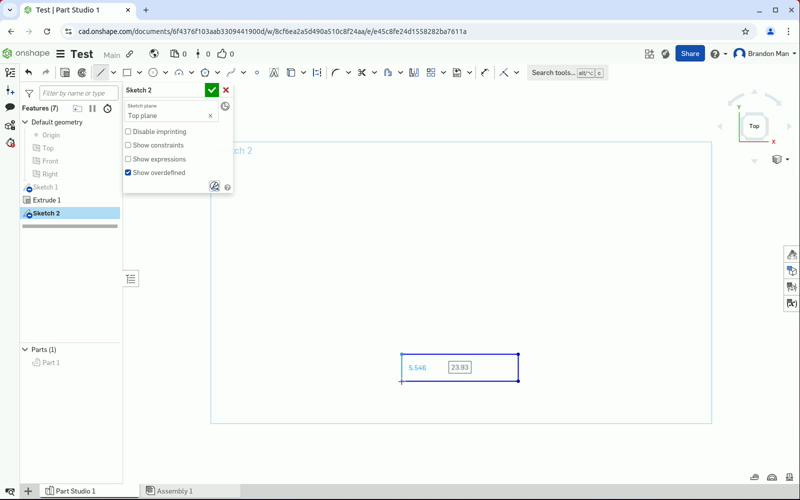
key(esc)
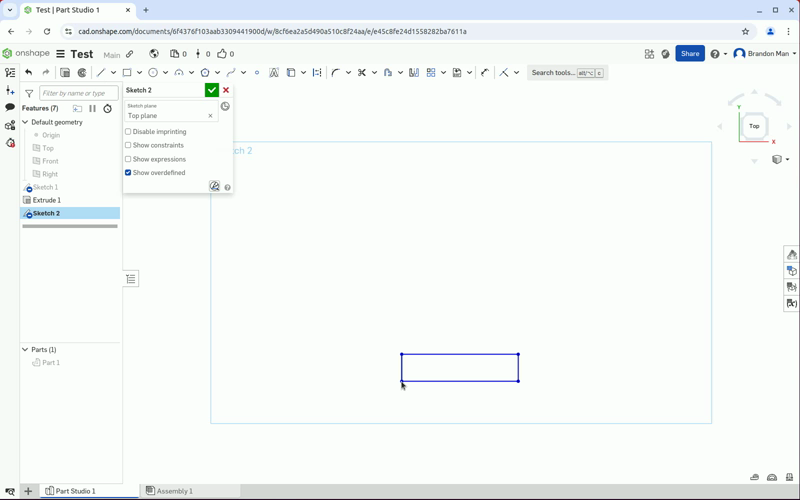
mouse_move(459, 374)
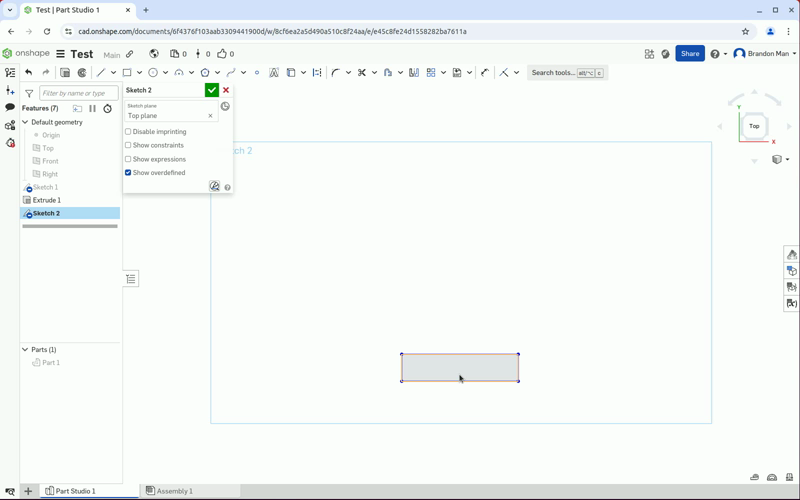
click(459, 374)
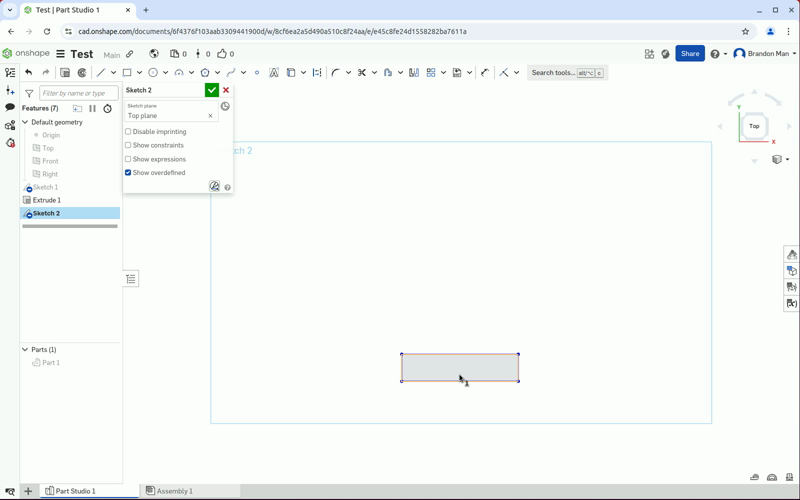
mouse_move(73, 352)
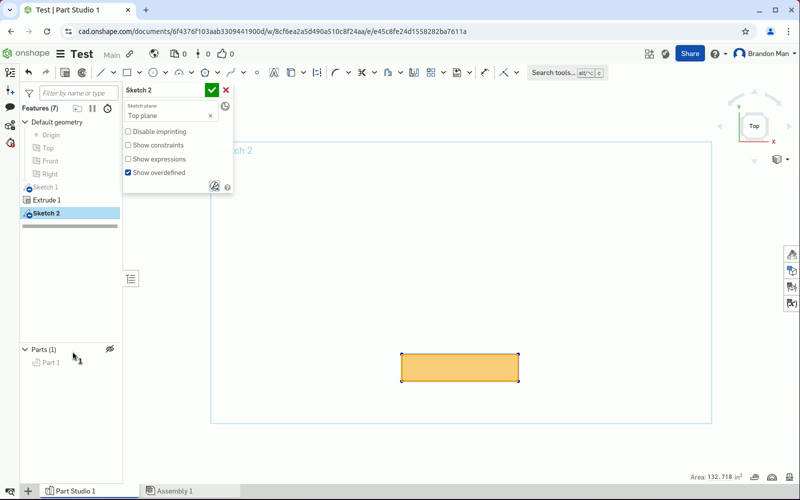
key(shift+y)
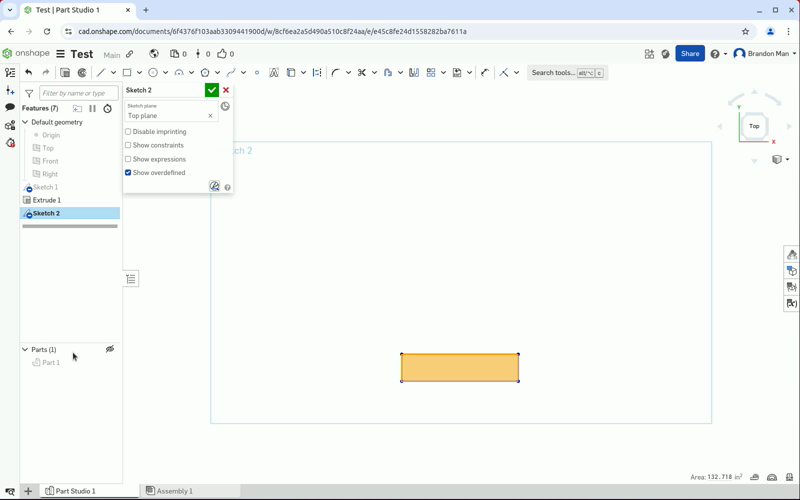
key(shift+e)
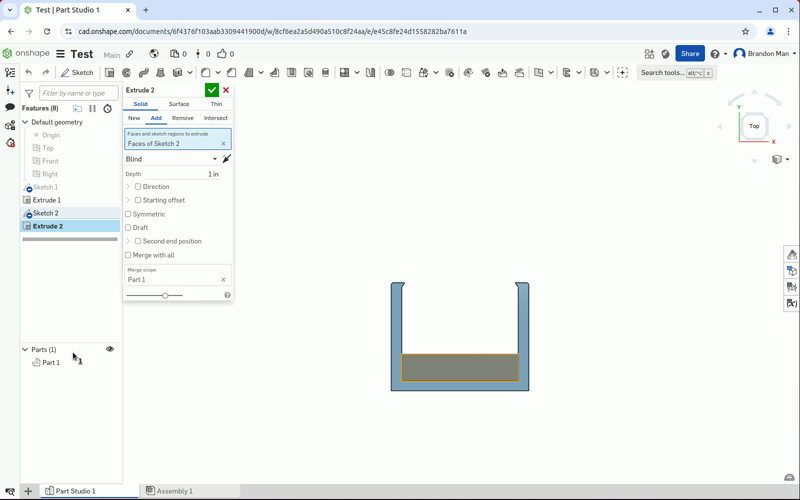
mouse_move(143, 106)
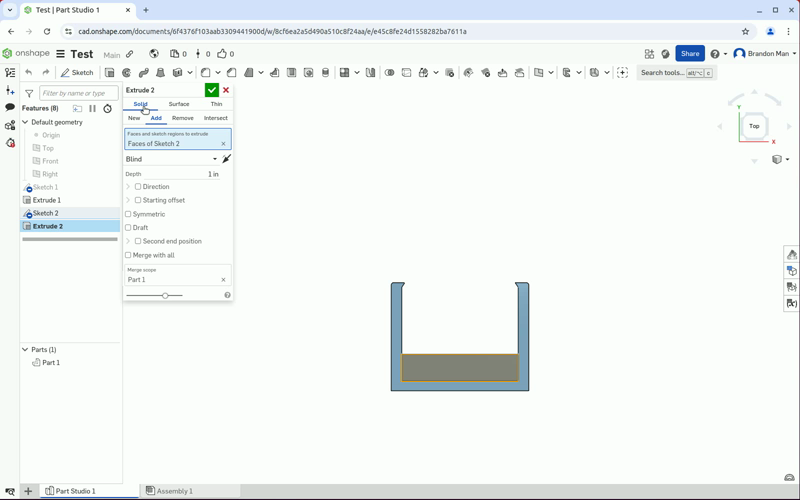
click(143, 106)
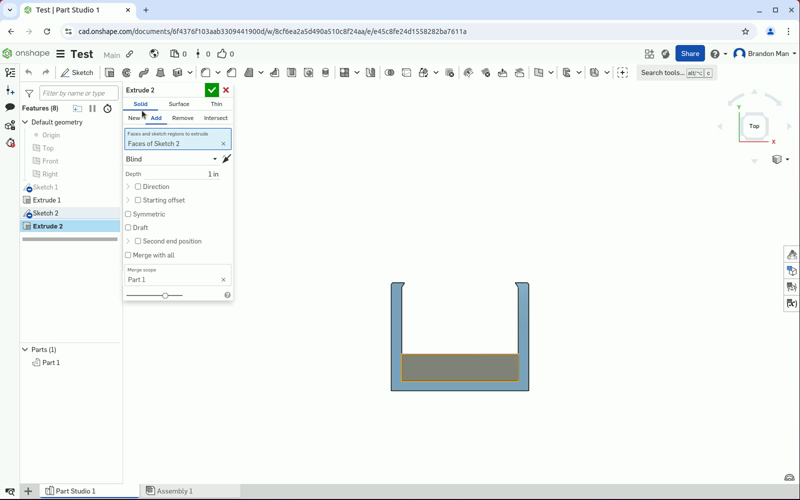
mouse_move(137, 120)
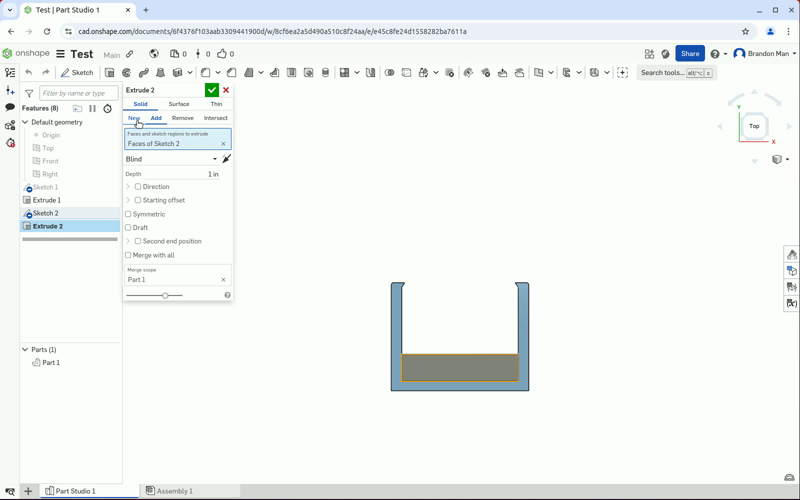
click(137, 120)
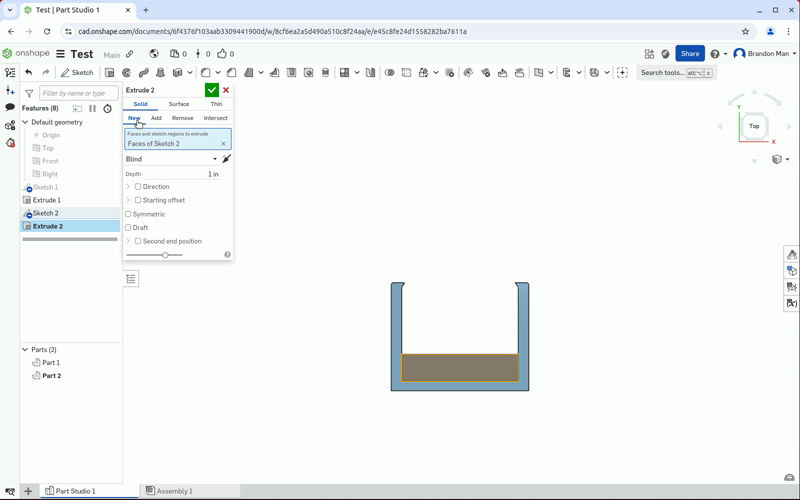
key(tab, 4)
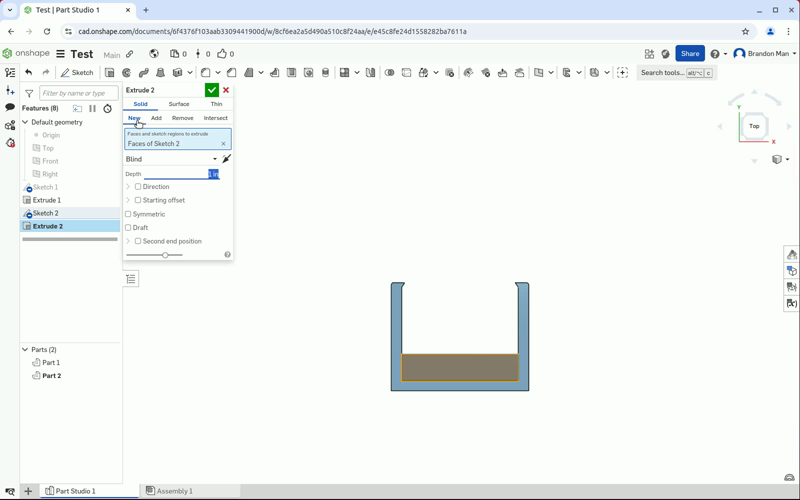
text(0.722)
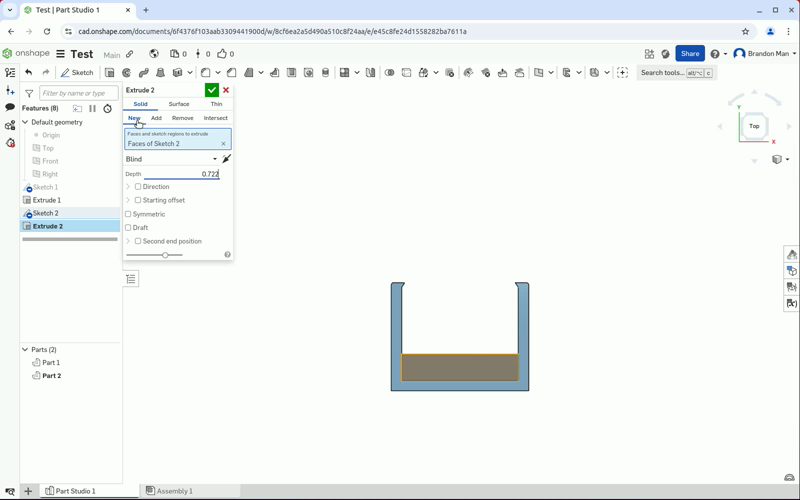
key(enter)
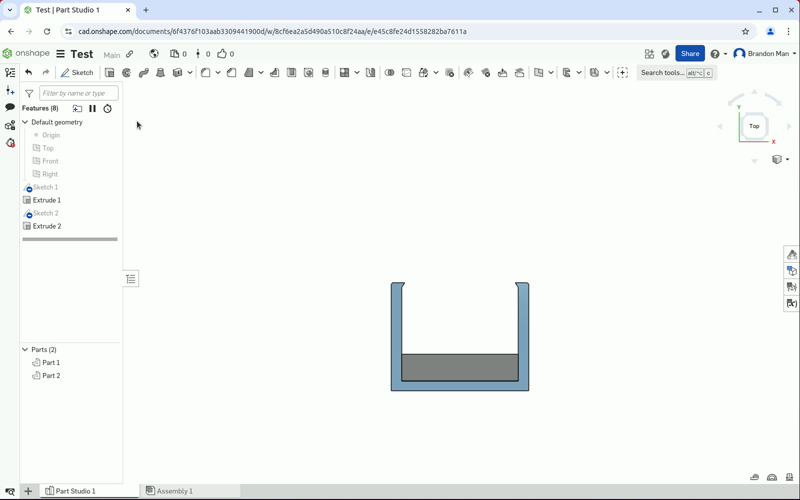
key(shift+h)
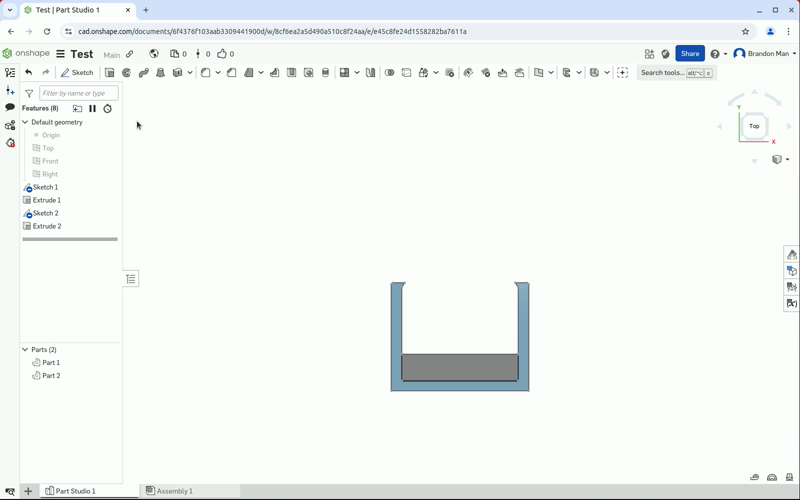
key(shift+h)
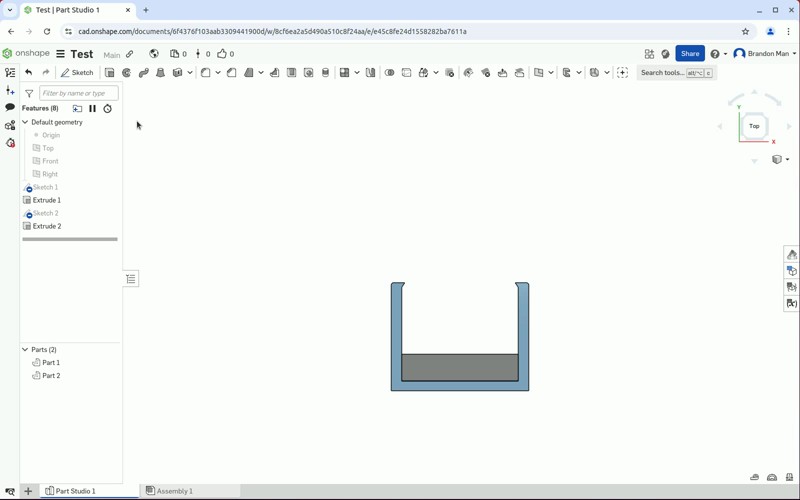
mouse_move(73, 189)
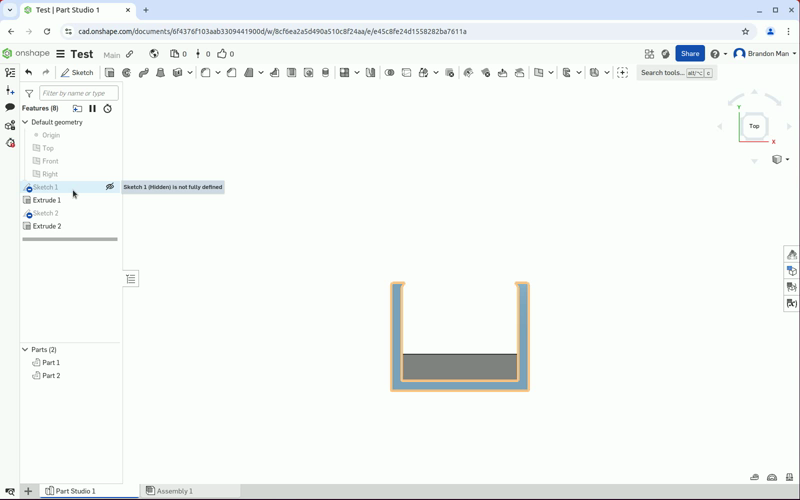
click(73, 189)
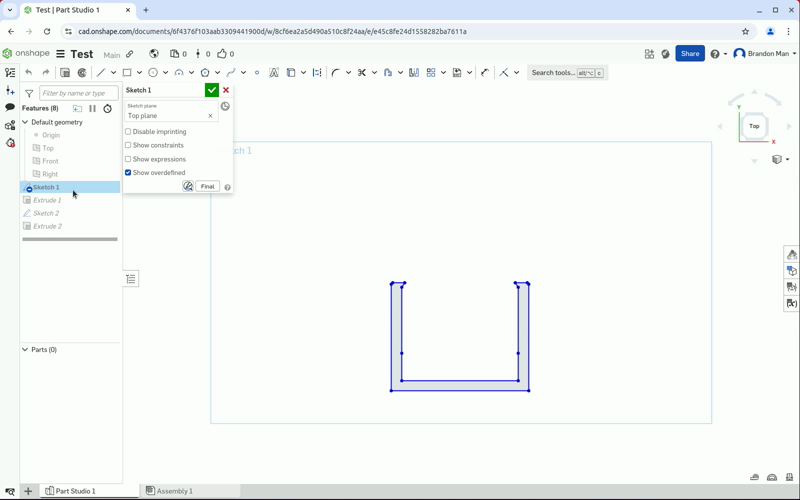
mouse_move(229, 92)
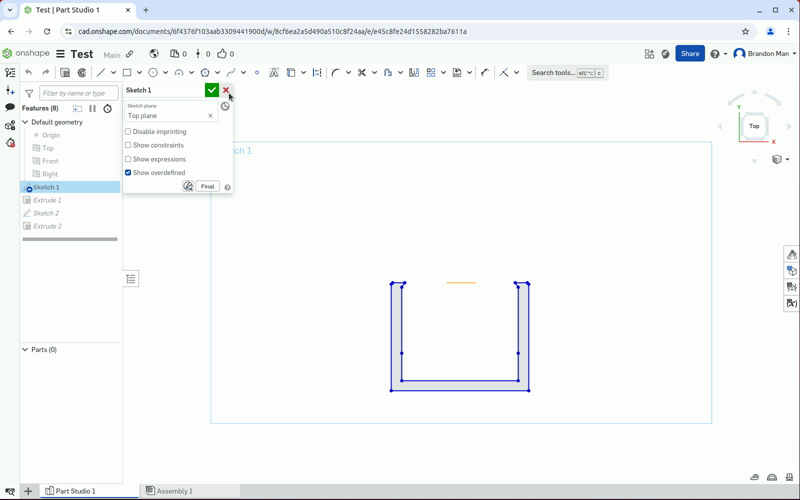
click(229, 92)
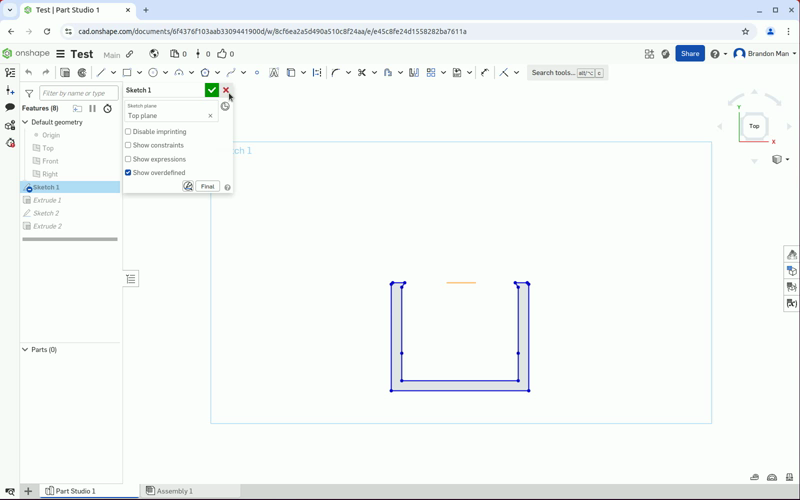
key(shift+s)
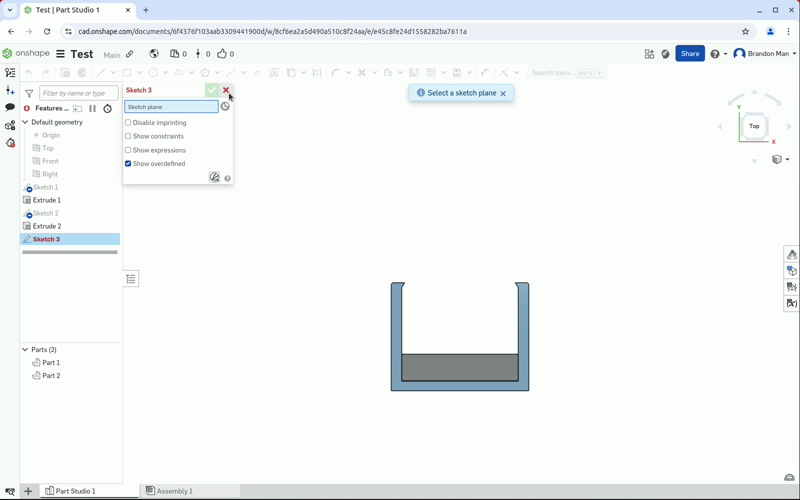
mouse_move(73, 150)
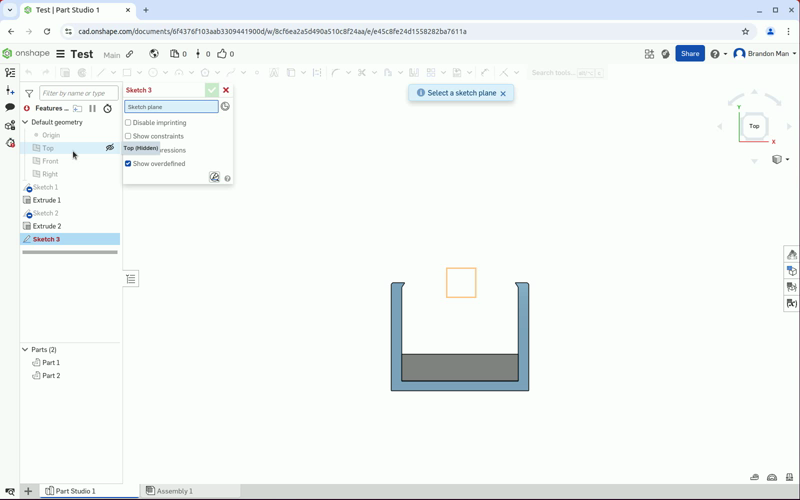
click(73, 150)
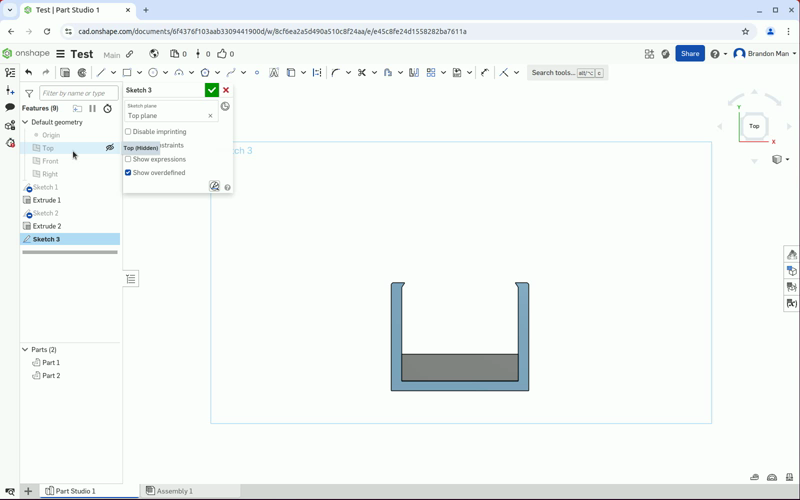
mouse_move(73, 352)
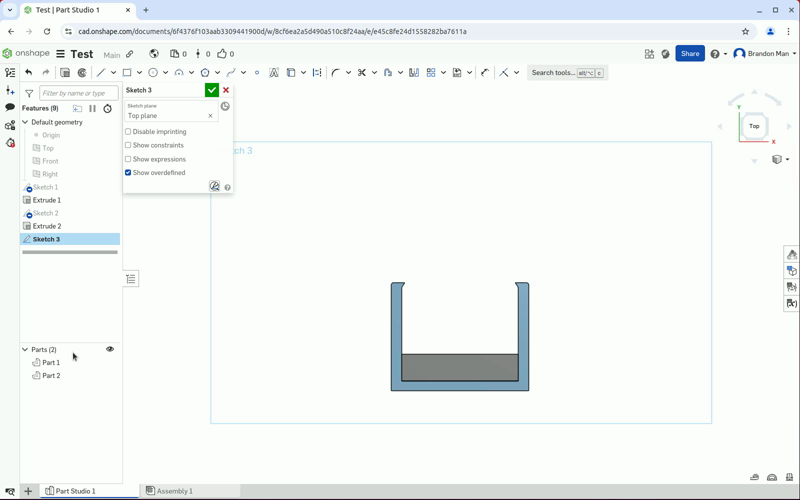
key(y)
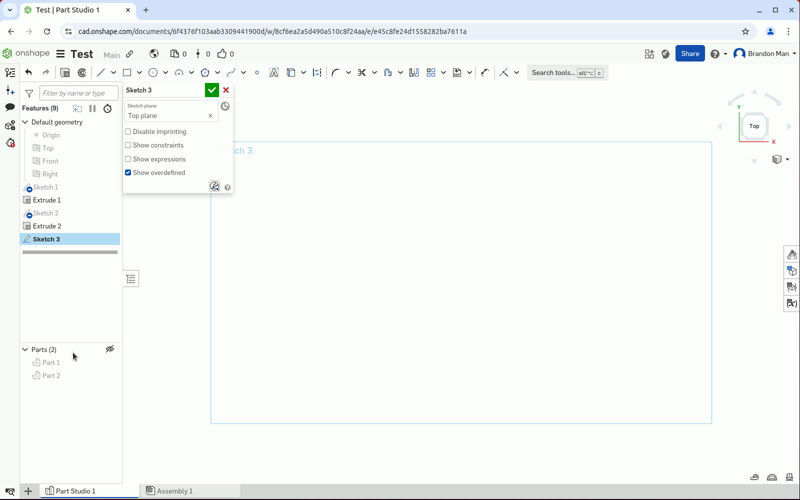
key(l)
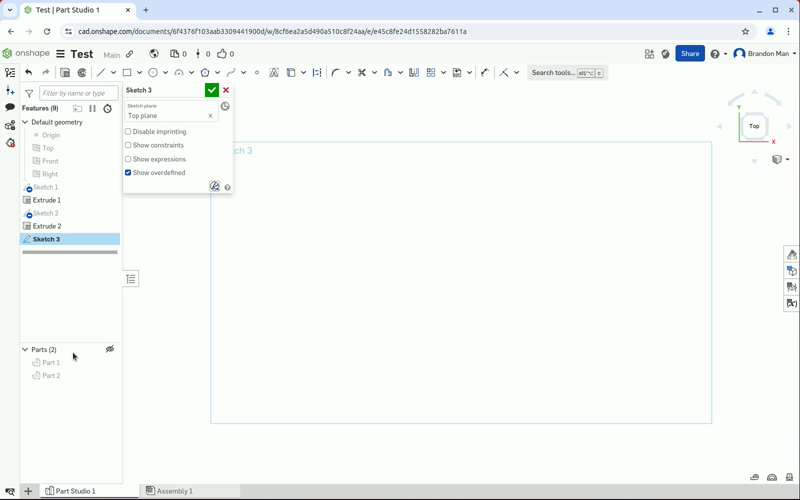
key_down(shift)
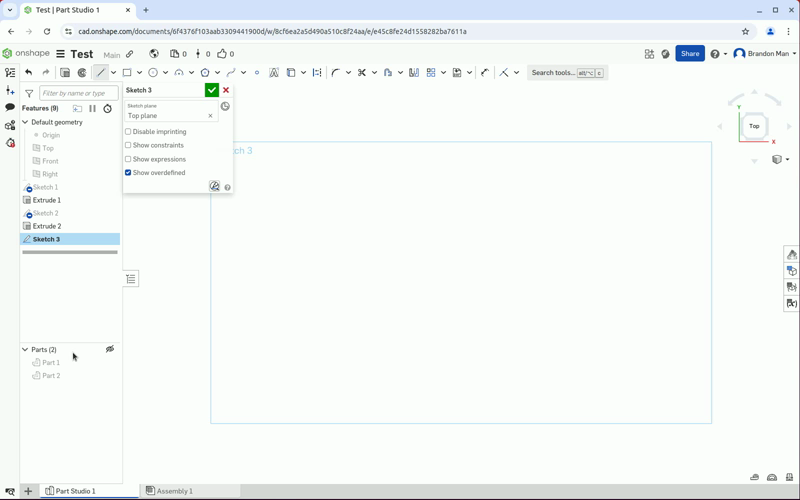
mouse_move(433, 238)
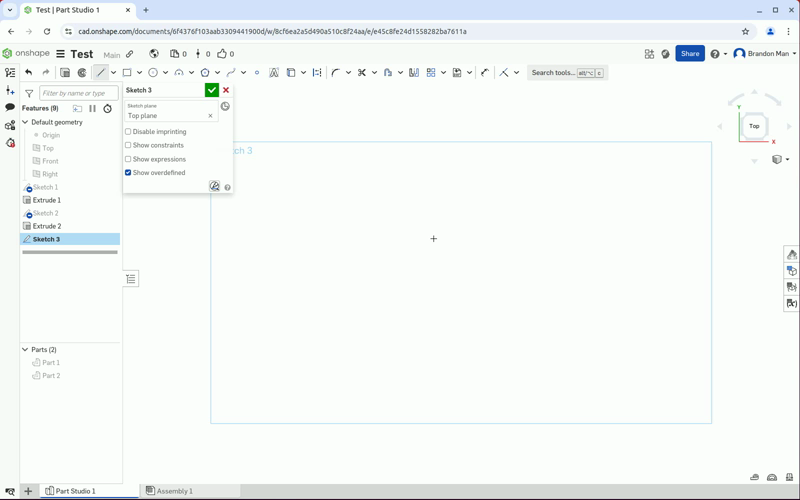
click(433, 238)
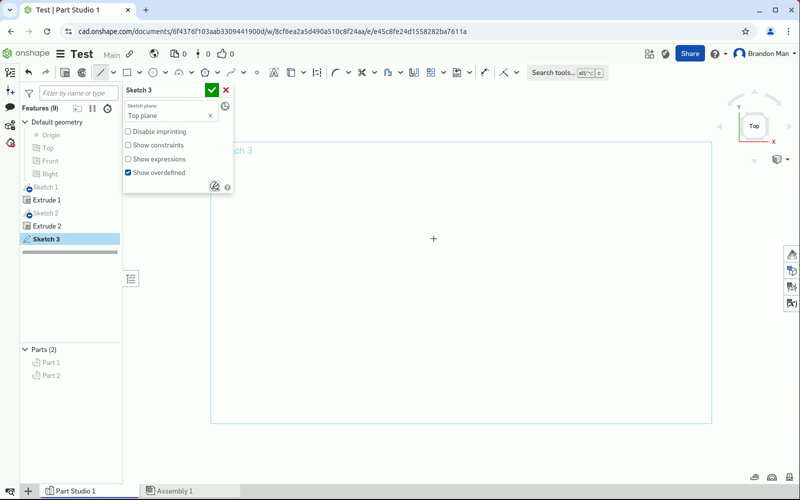
key_up(shift)
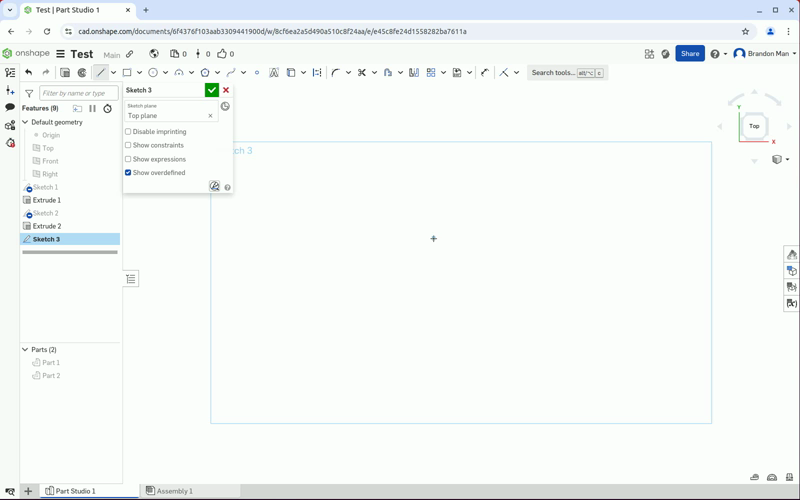
key_down(shift)
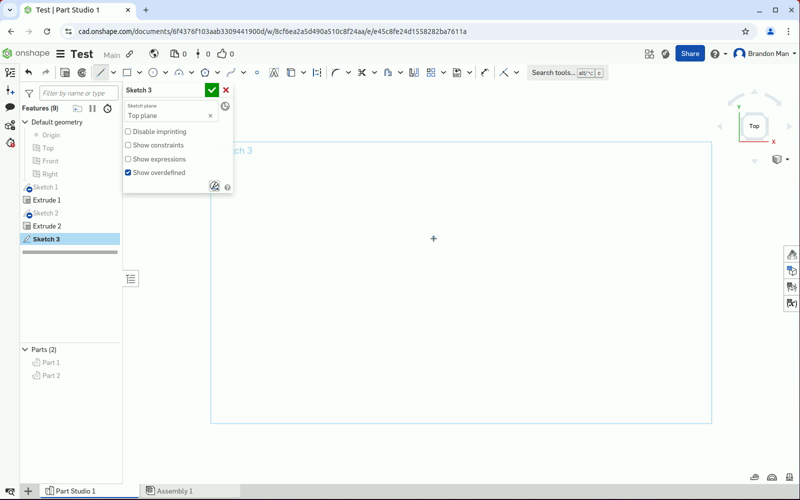
mouse_move(463, 238)
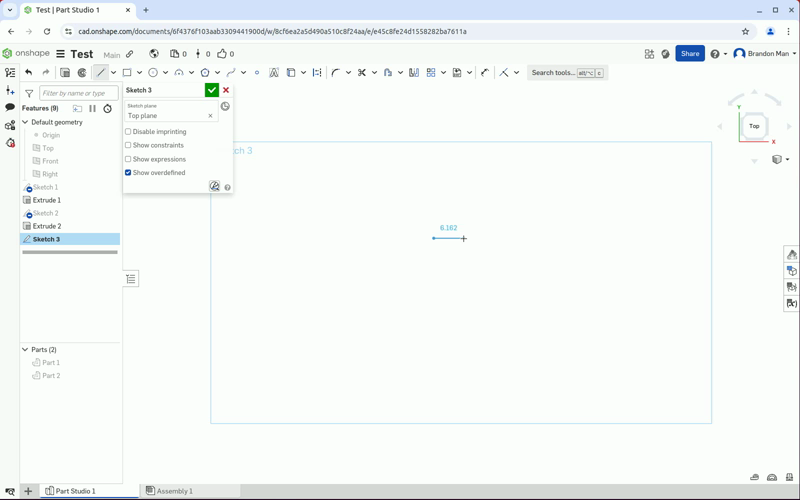
mouse_move(488, 238)
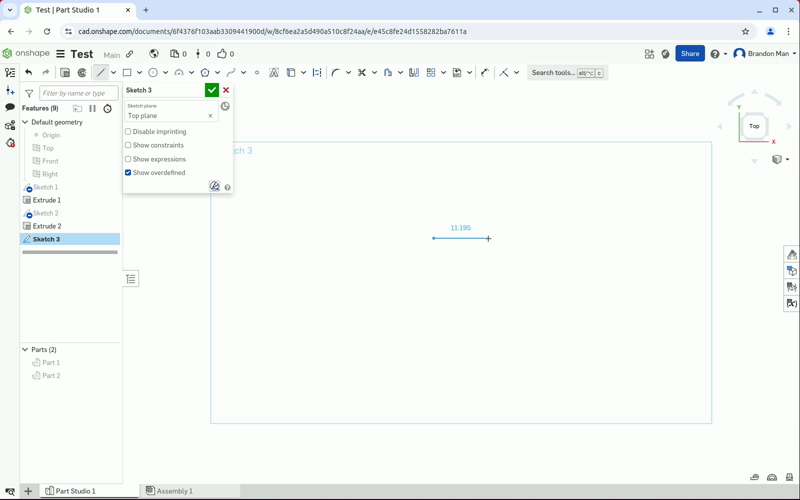
click(488, 238)
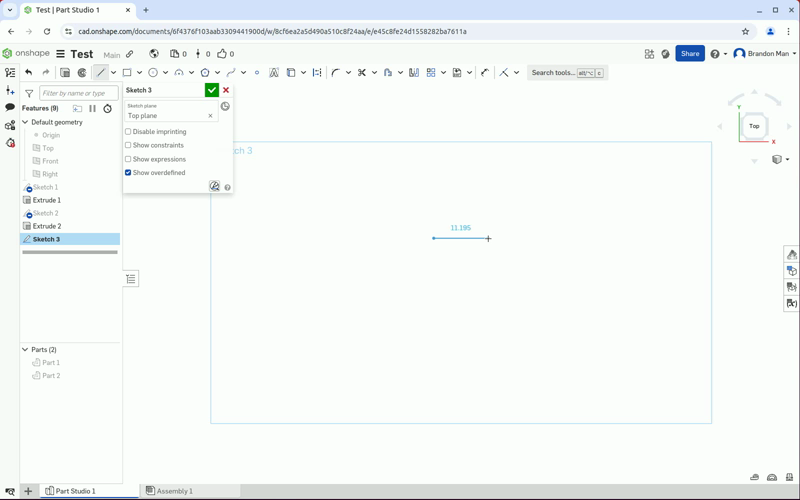
key_up(shift)
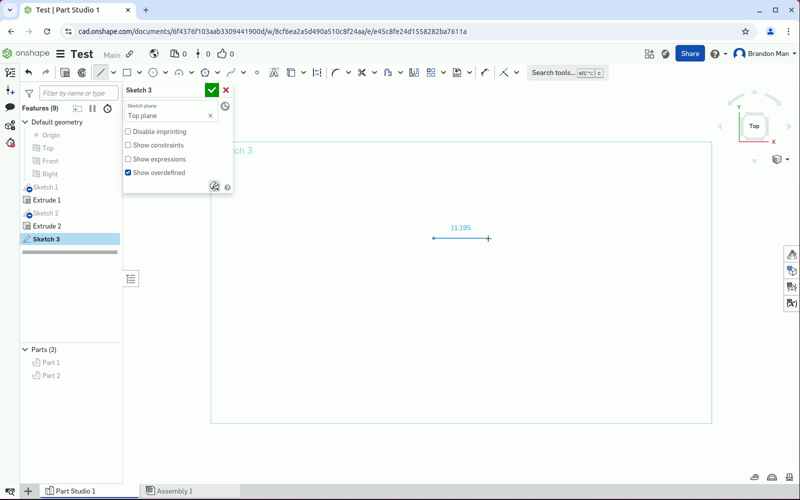
key_down(shift)
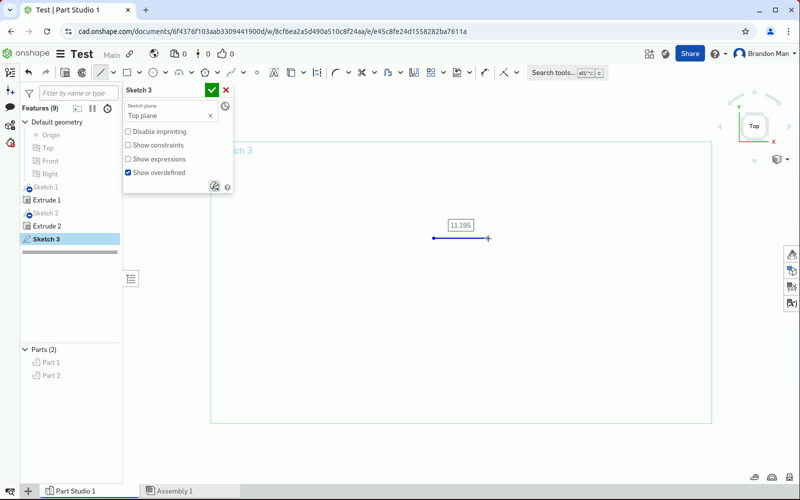
mouse_move(518, 238)
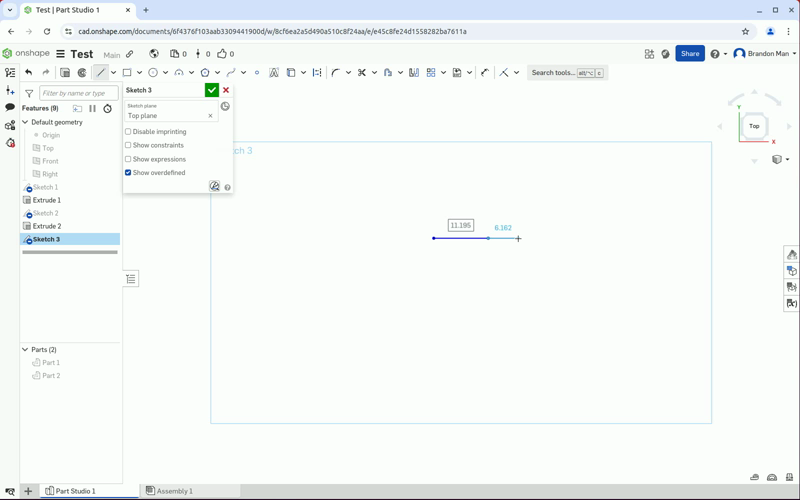
mouse_move(461, 196)
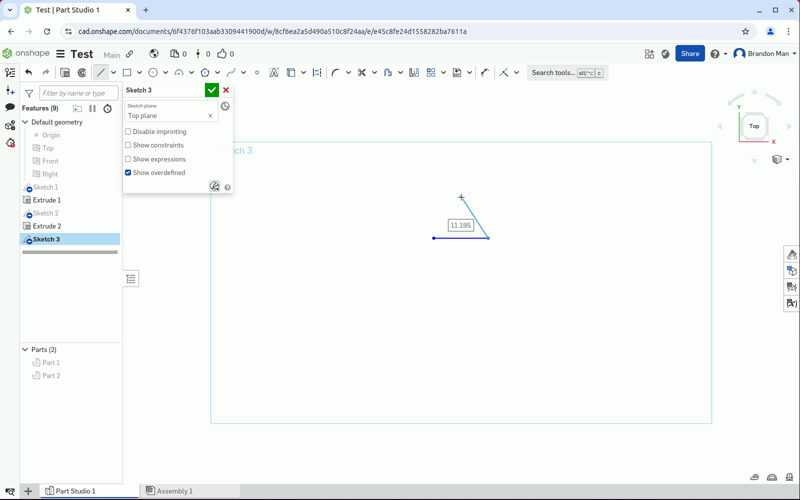
click(461, 196)
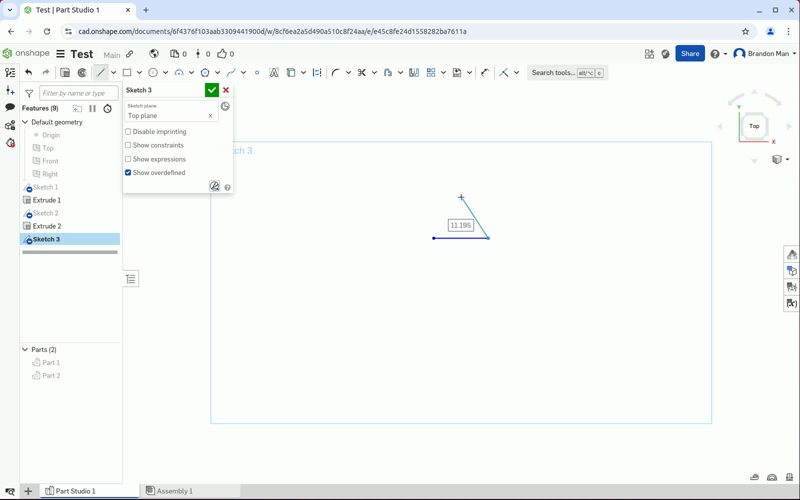
key_up(shift)
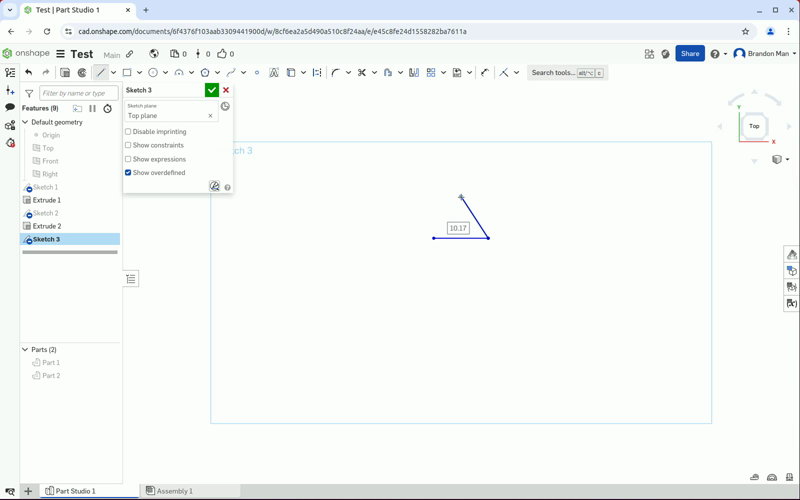
mouse_move(491, 196)
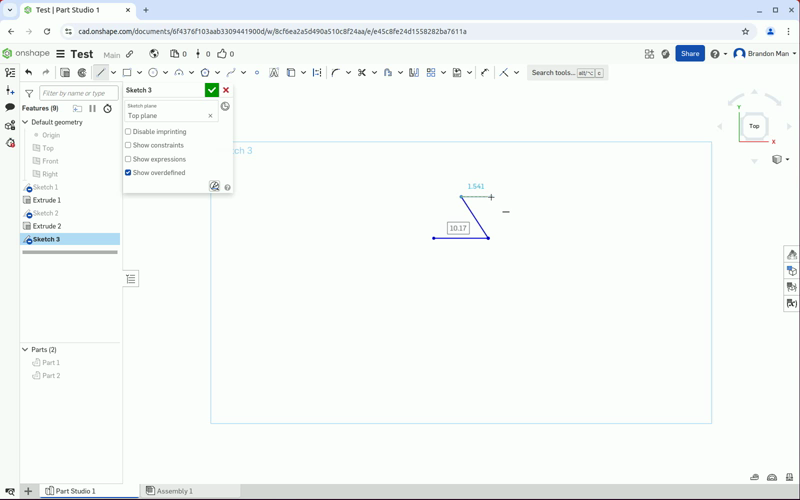
key_down(shift)
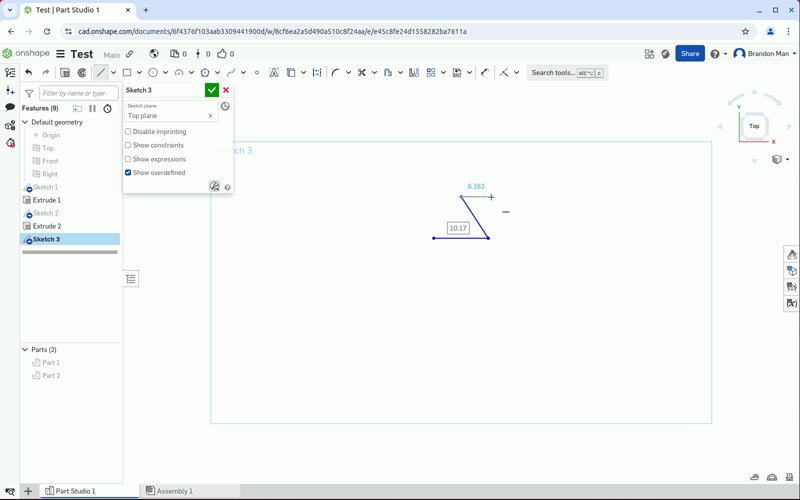
mouse_move(433, 238)
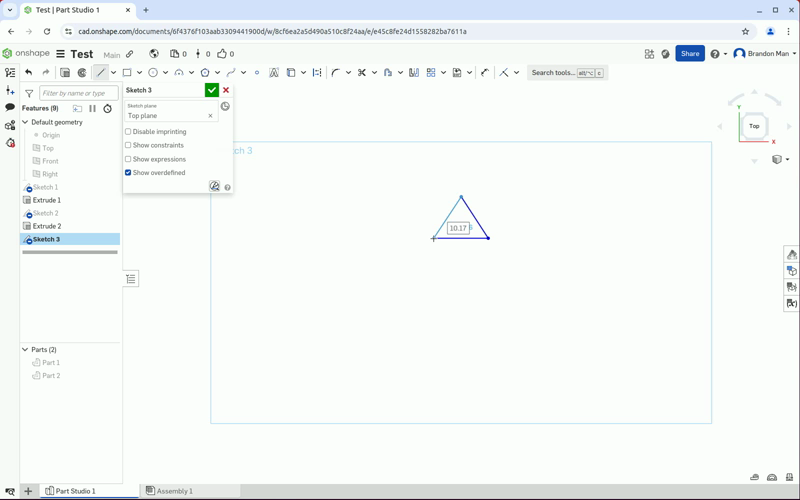
key_up(shift)
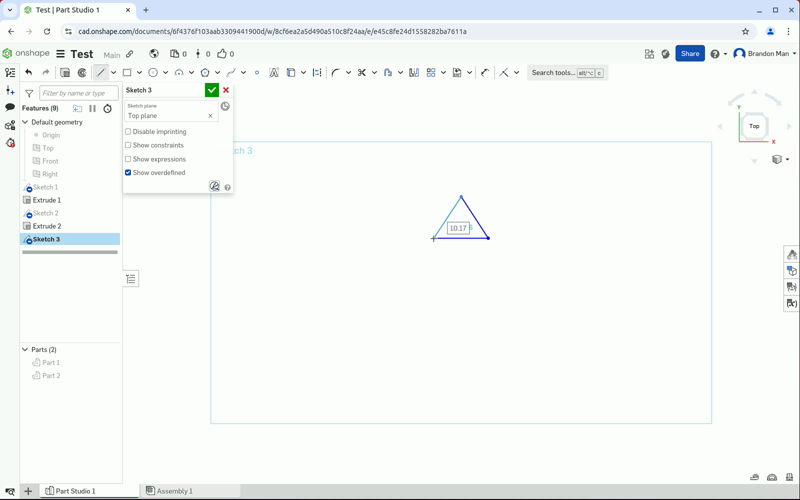
click(433, 238)
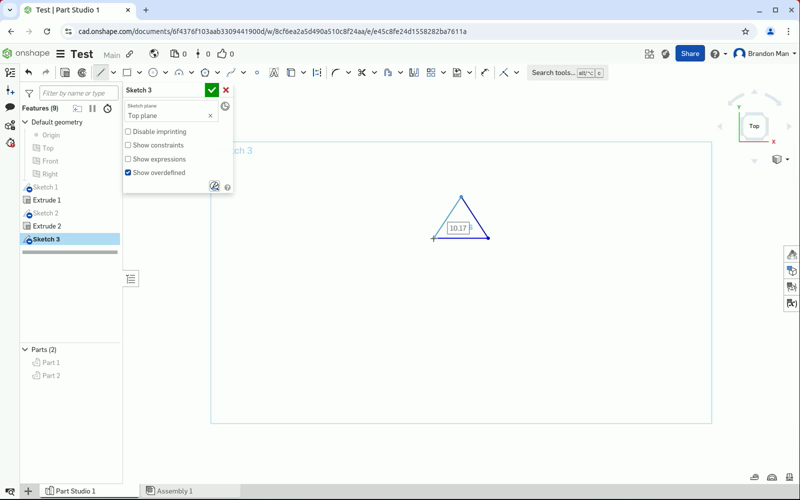
key(esc)
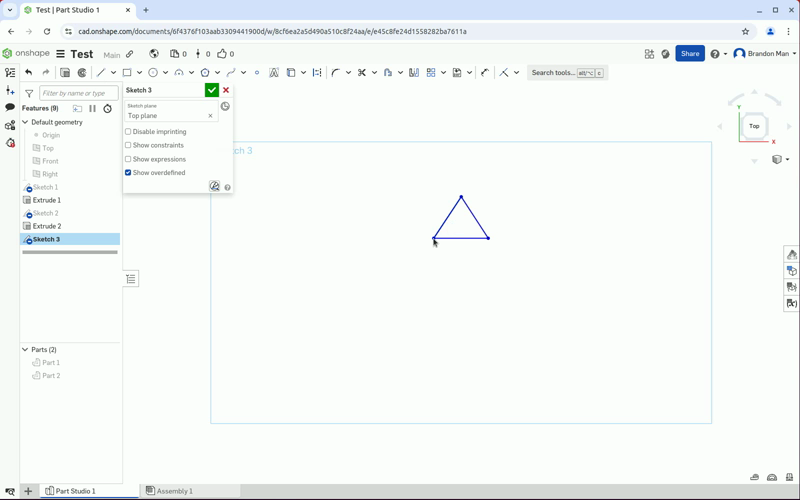
mouse_move(459, 202)
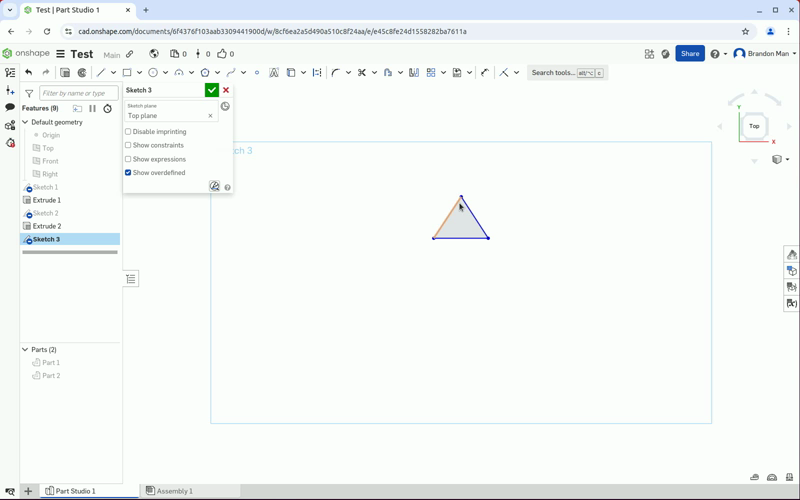
scroll(6)
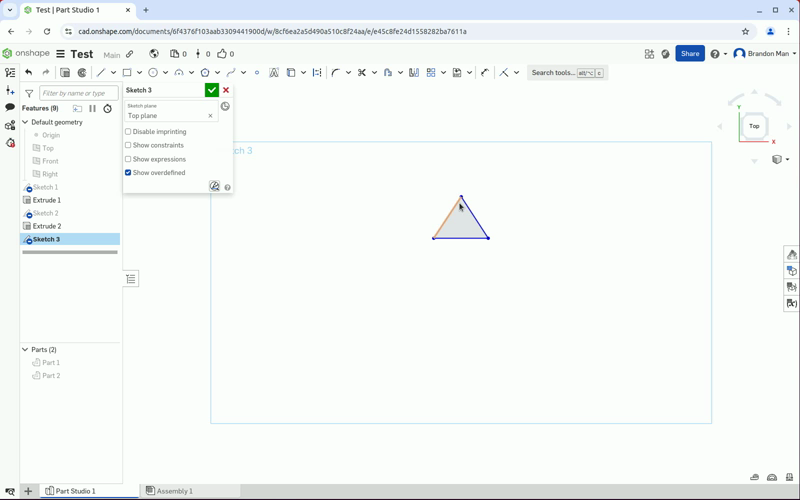
scroll(6)
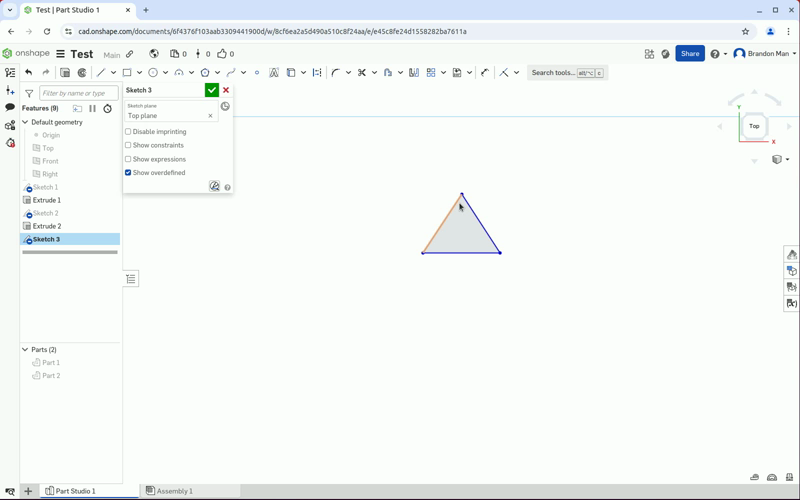
scroll(6)
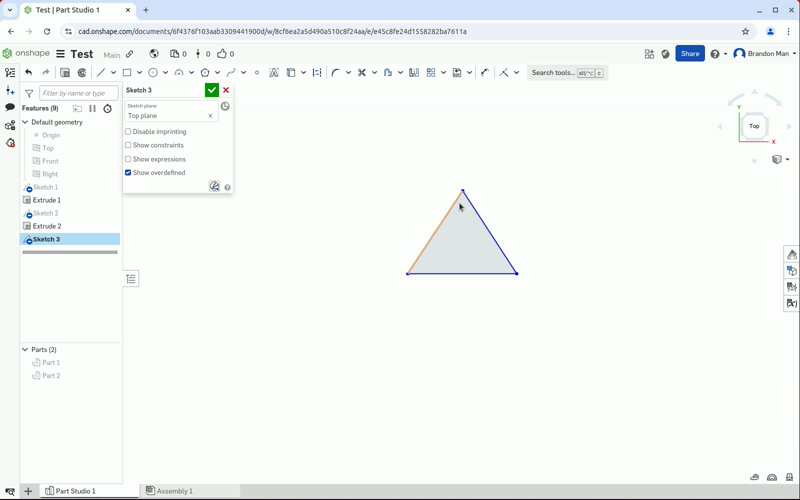
scroll(6)
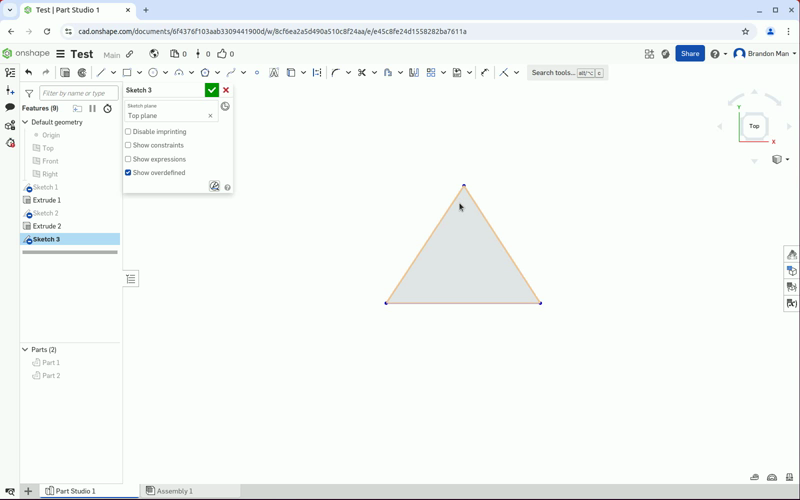
scroll(6)
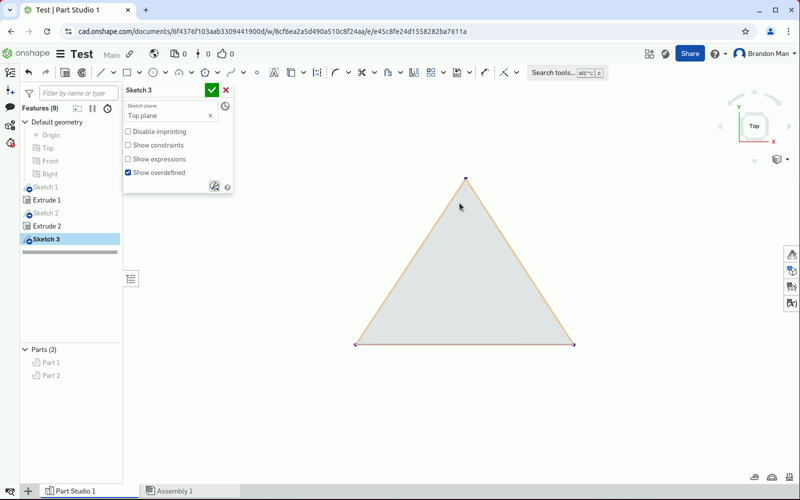
scroll(6)
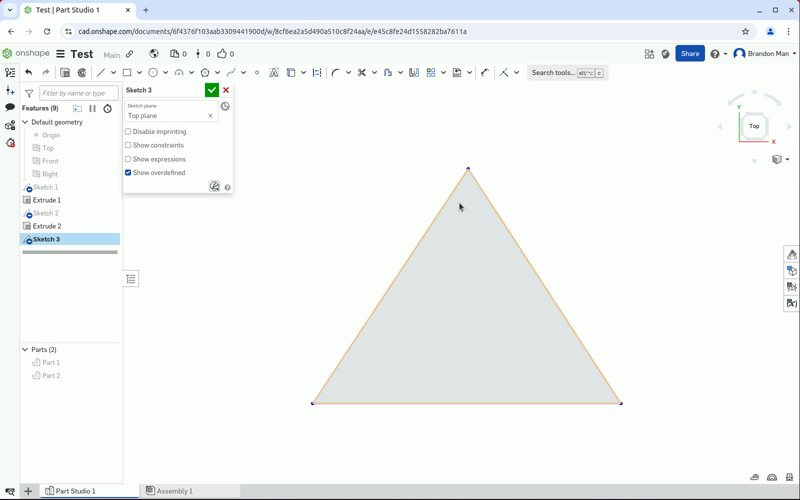
scroll(6)
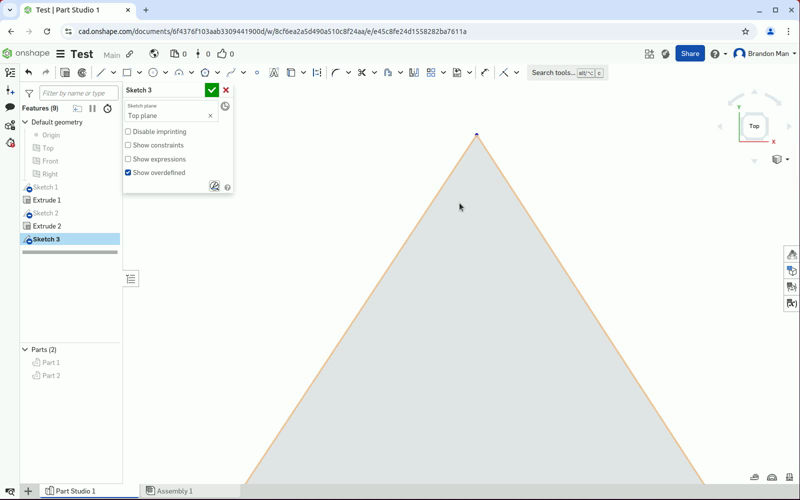
click(459, 202)
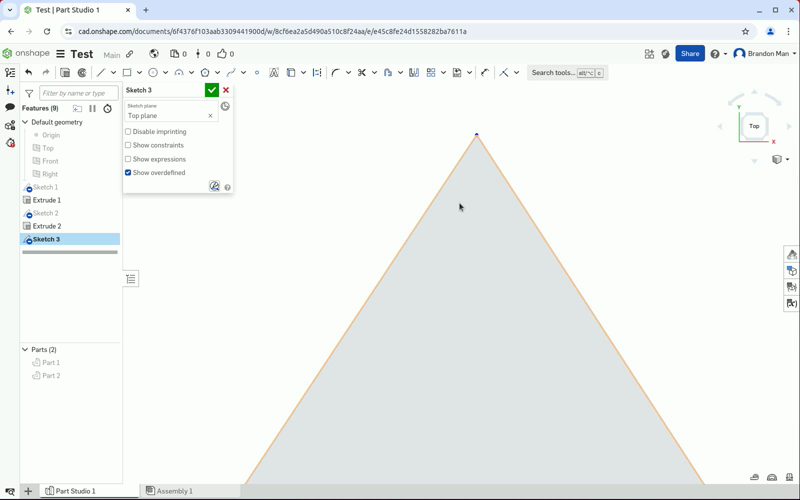
scroll(-6)
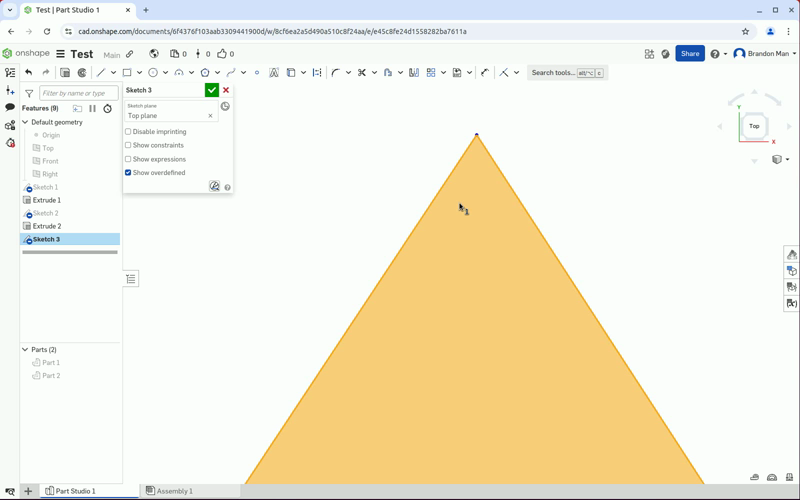
scroll(-6)
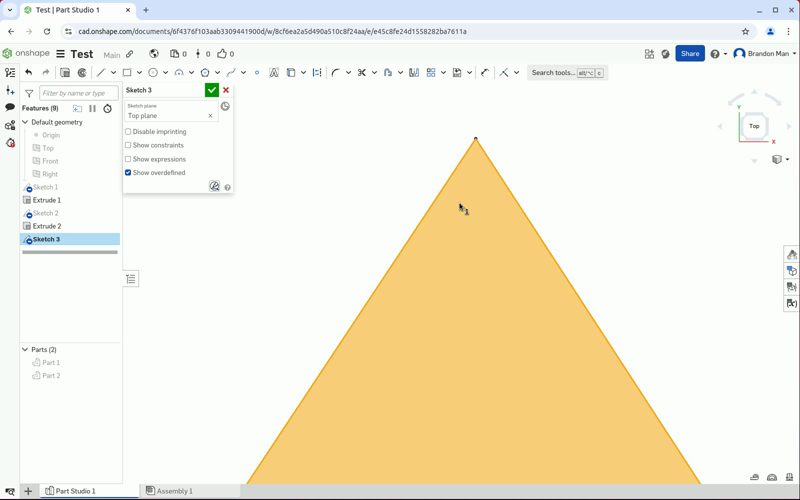
scroll(-6)
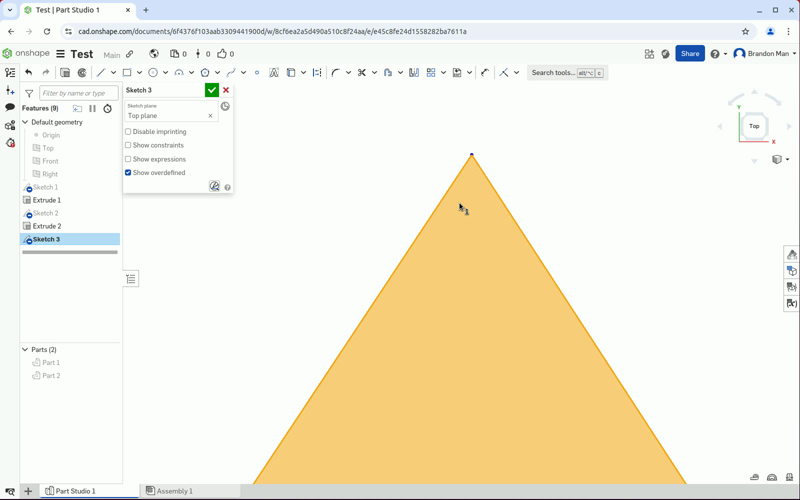
scroll(-6)
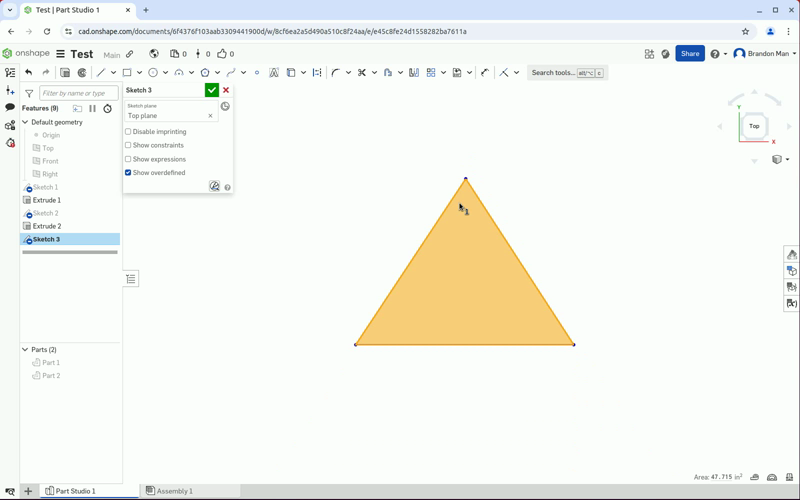
scroll(-6)
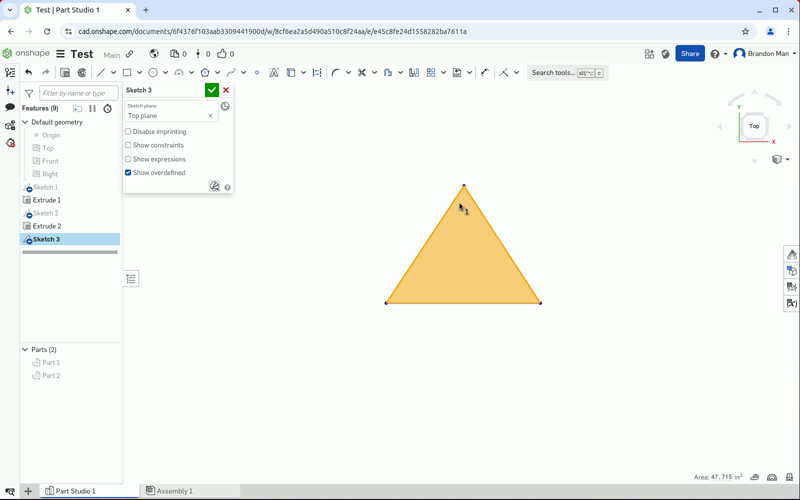
scroll(-6)
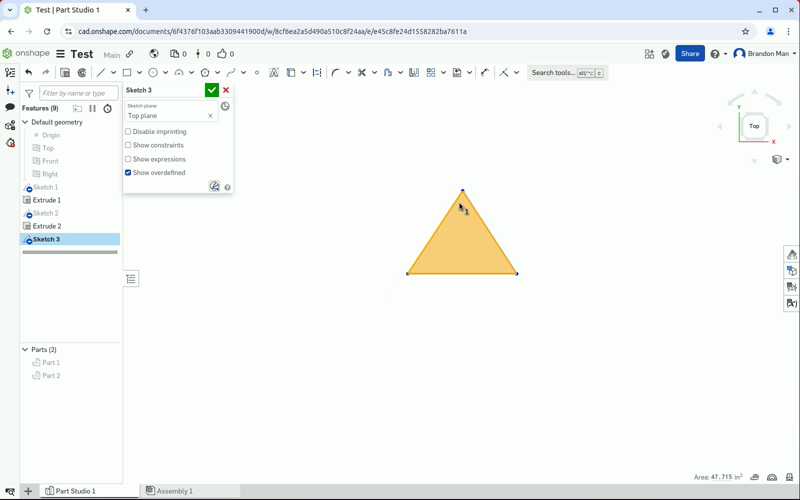
scroll(-6)
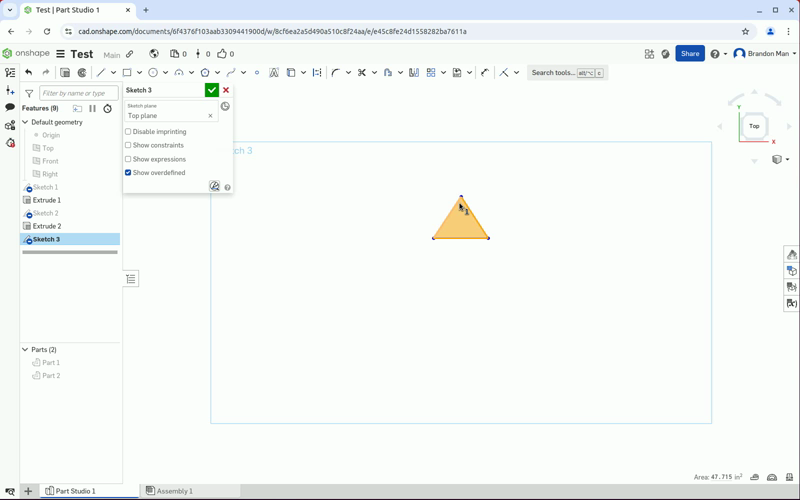
mouse_move(73, 352)
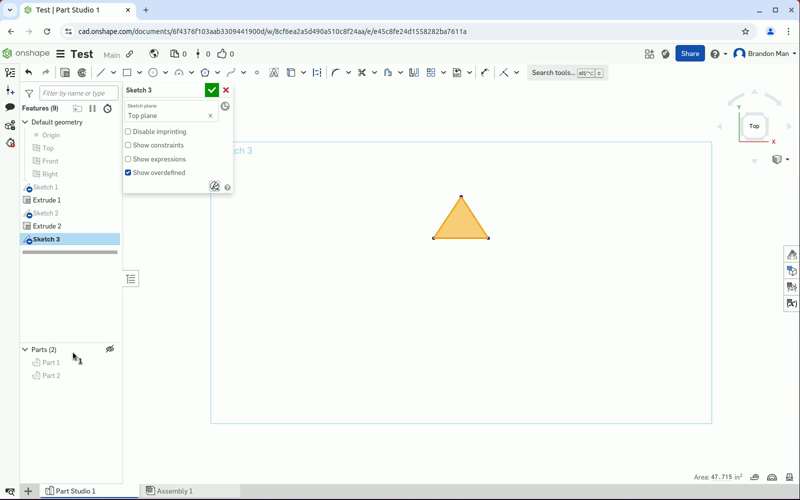
key(shift+y)
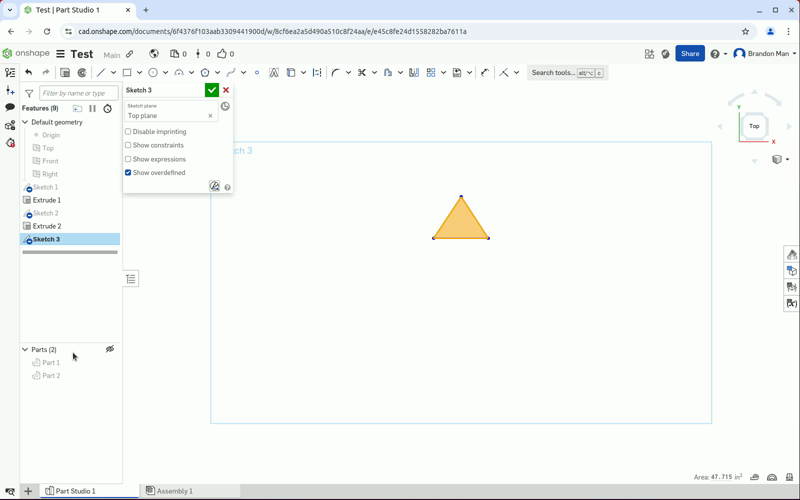
key(shift+e)
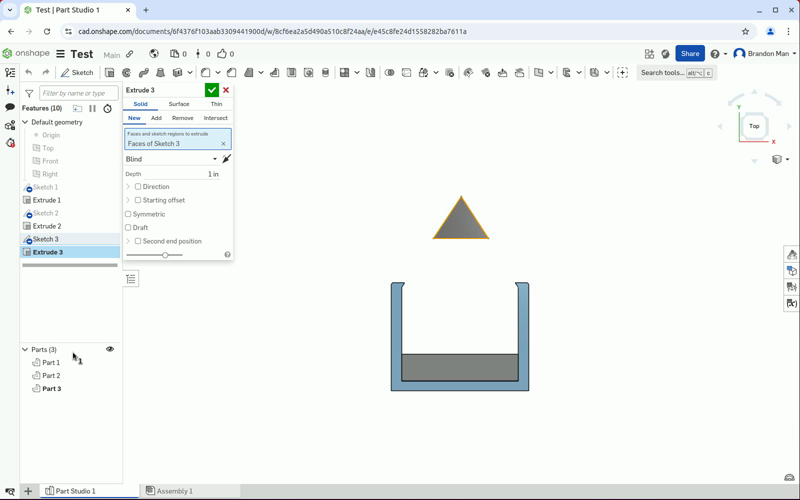
mouse_move(143, 106)
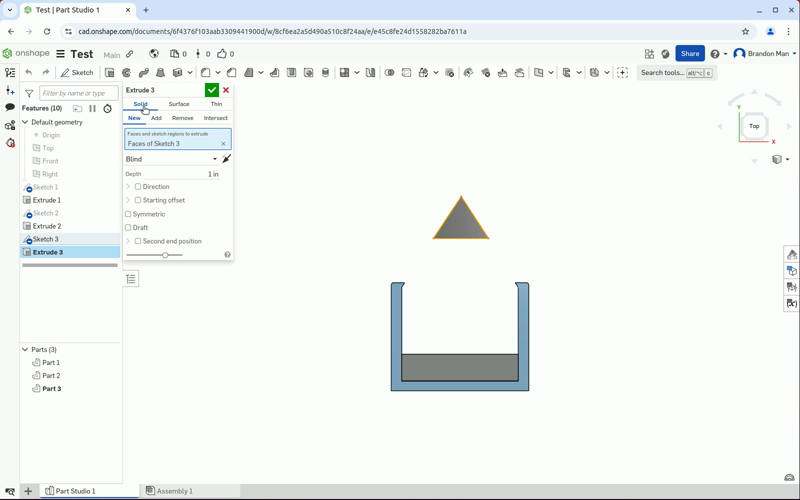
click(143, 106)
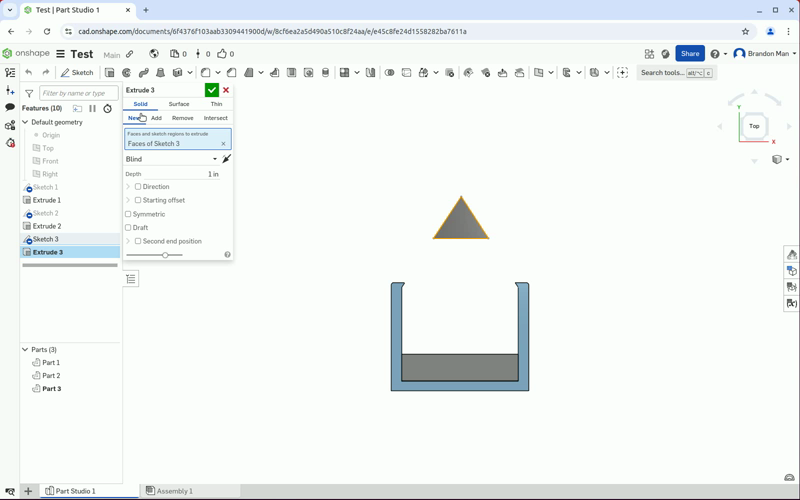
mouse_move(137, 120)
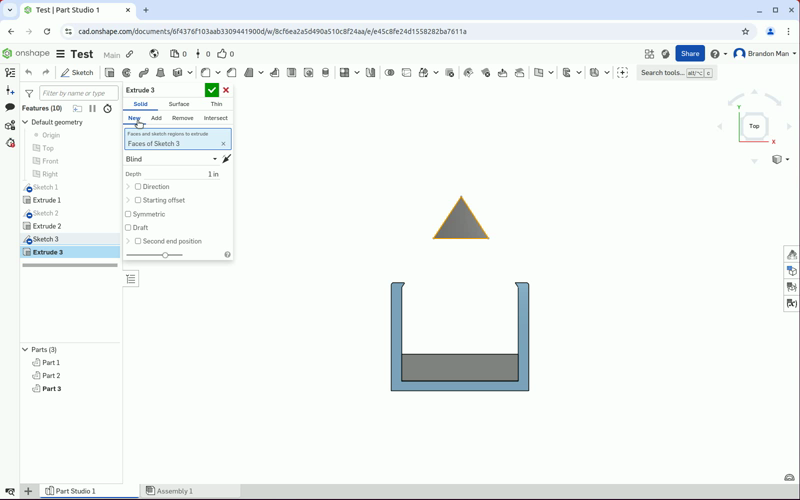
click(137, 120)
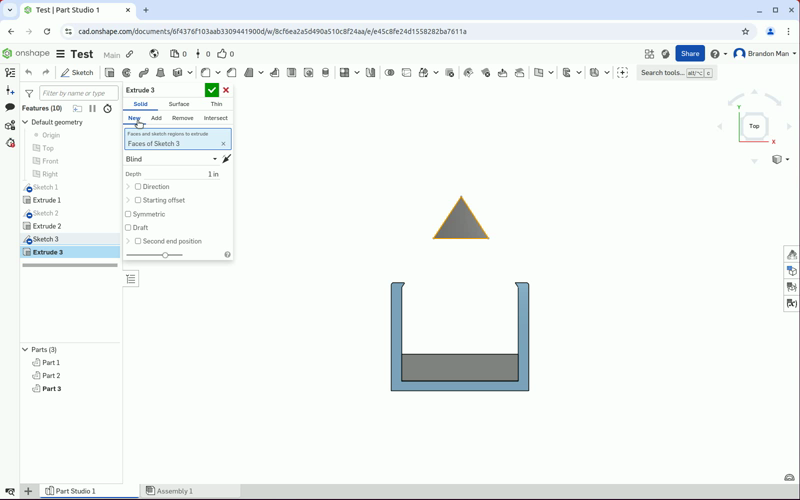
key(tab, 4)
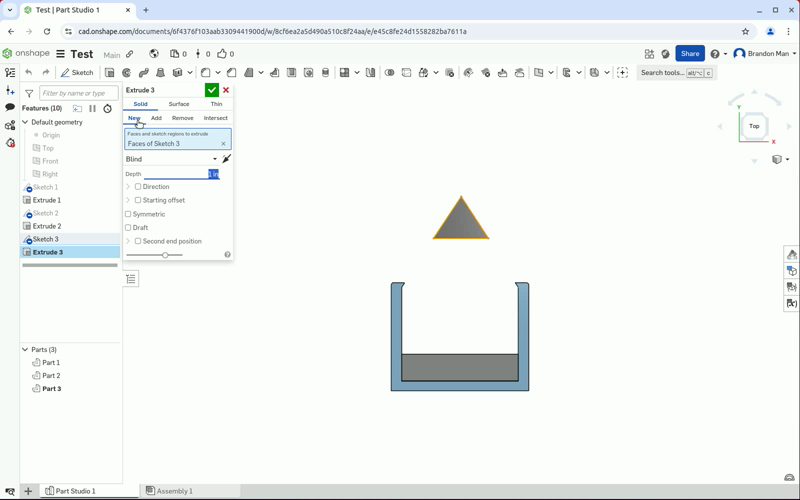
text(0.722)
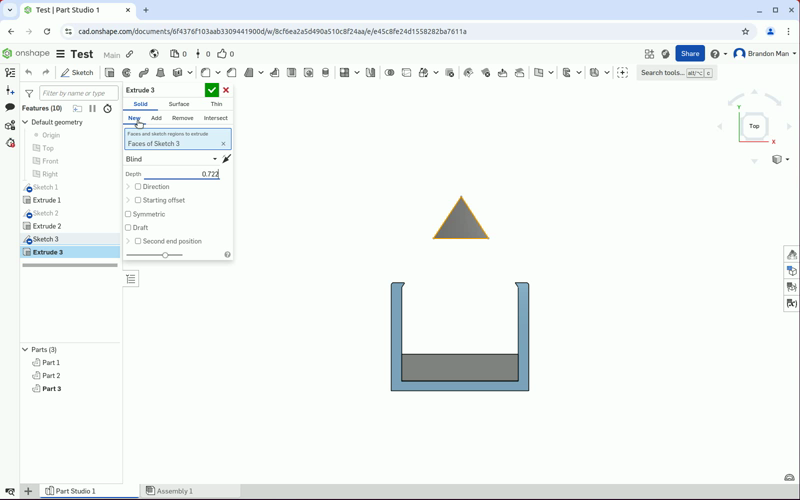
key(enter)
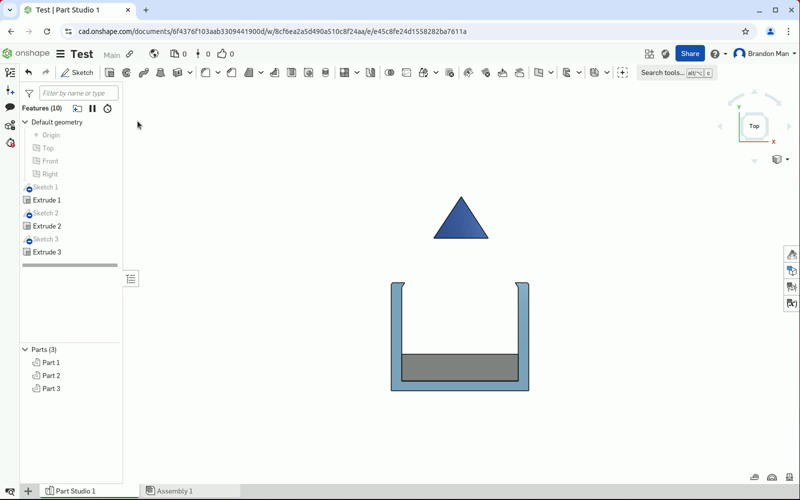
key(shift+h)
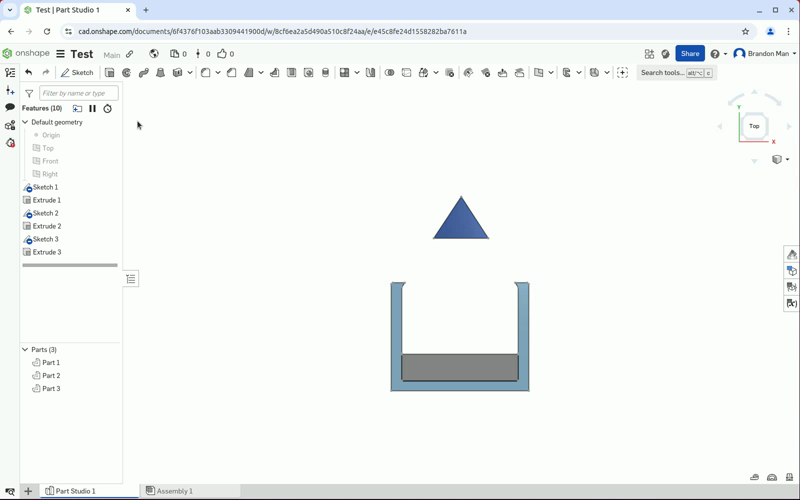
key(shift+h)
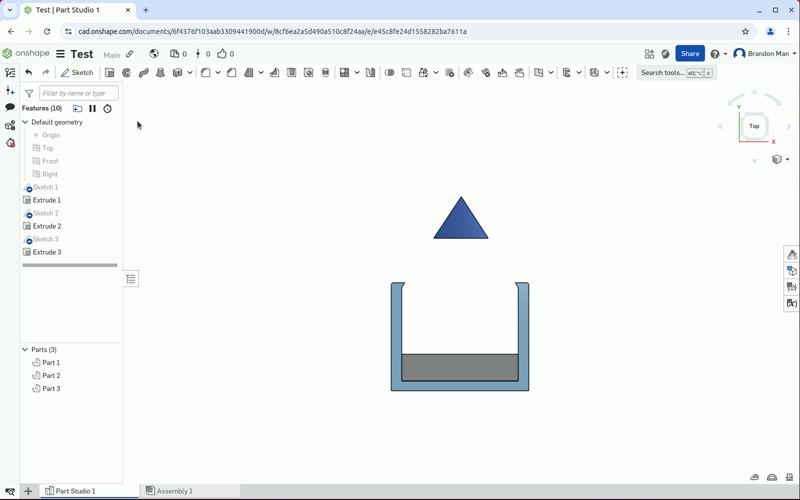
mouse_move(73, 189)
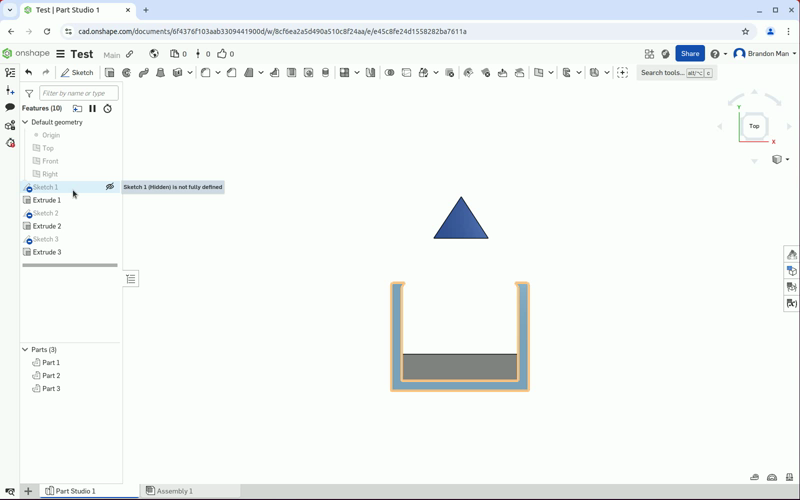
click(73, 189)
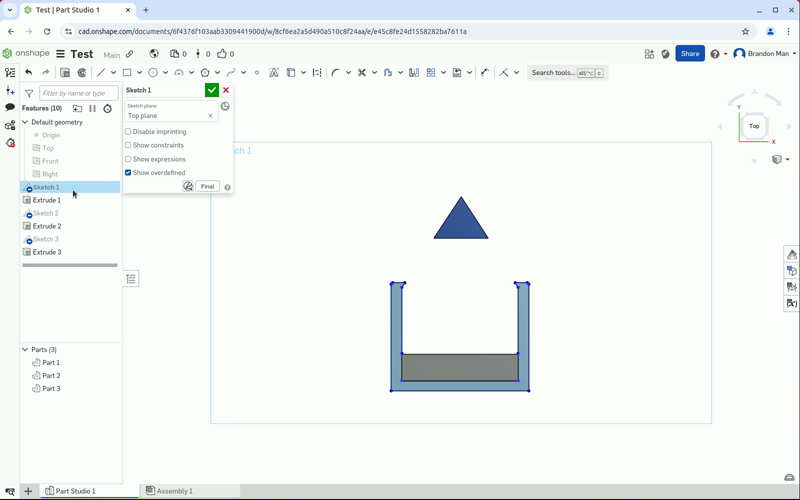
mouse_move(229, 92)
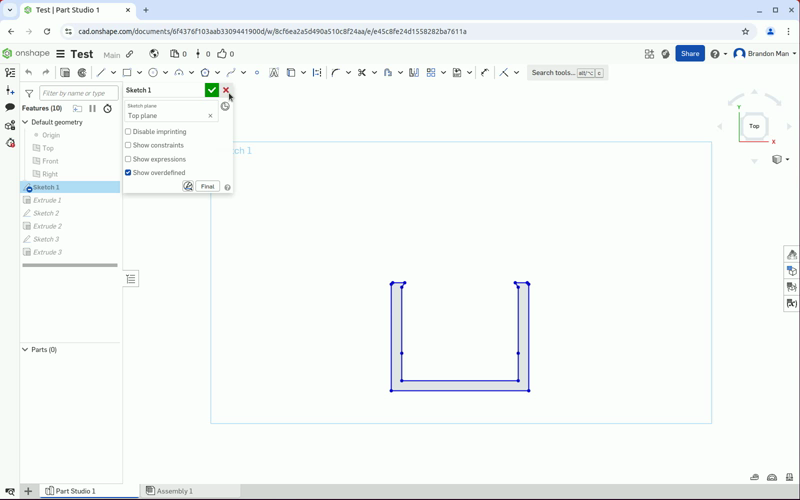
click(229, 92)
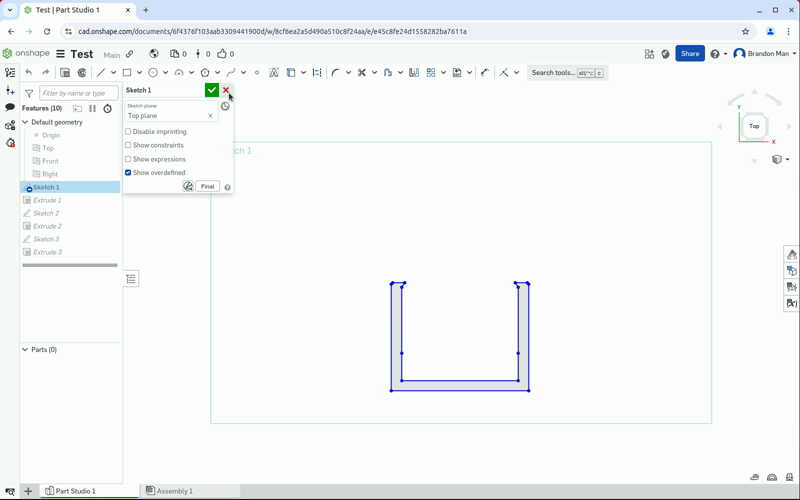
key(shift+s)
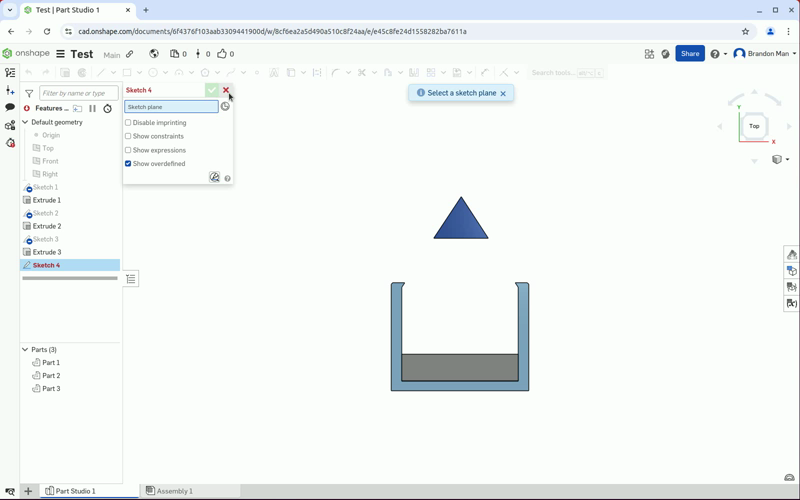
mouse_move(73, 150)
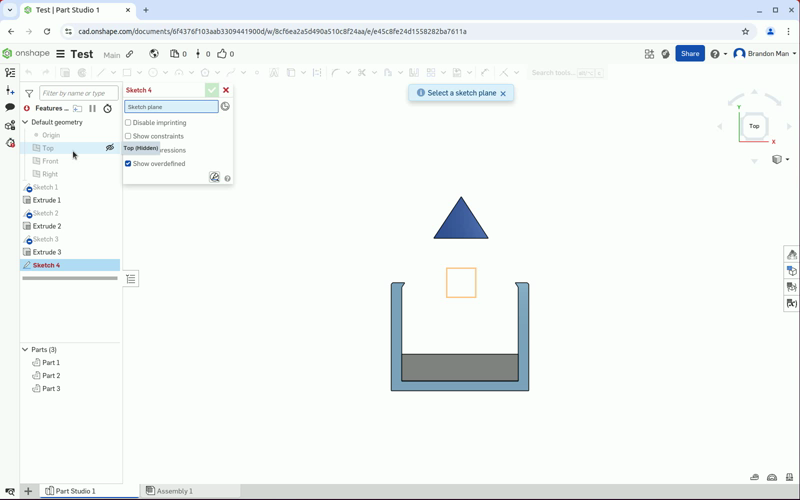
click(73, 150)
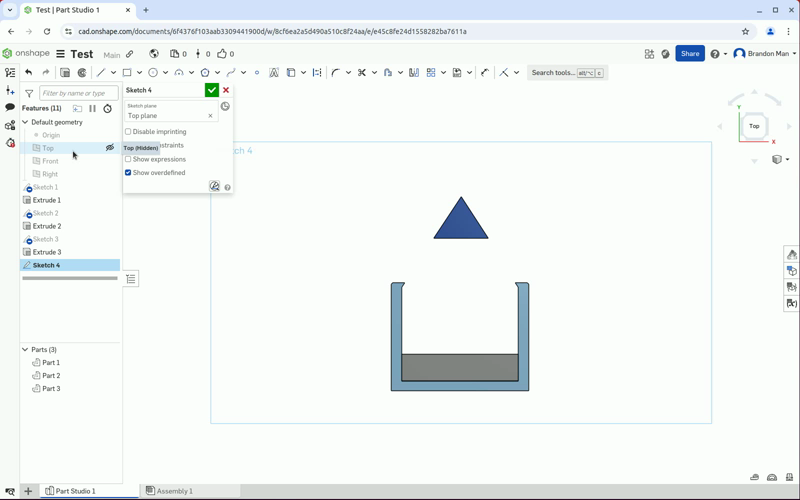
mouse_move(73, 352)
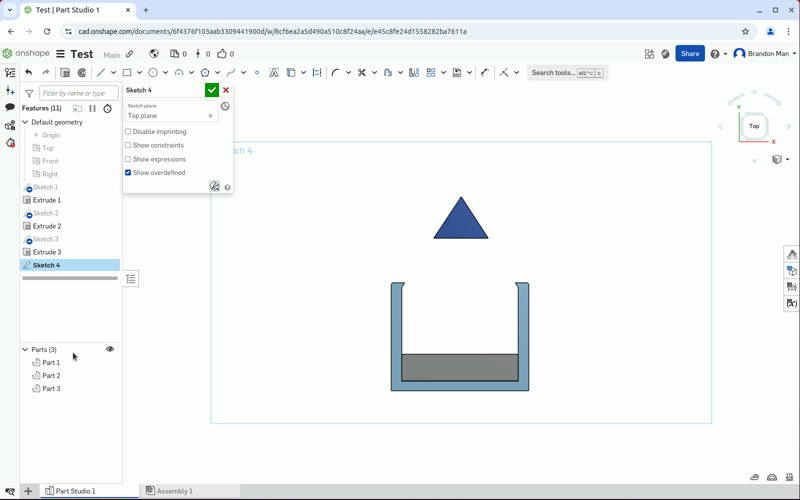
key(y)
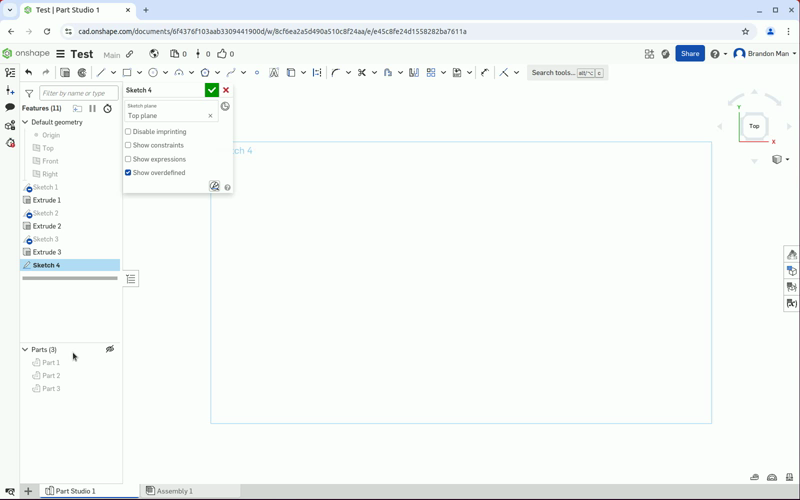
key(l)
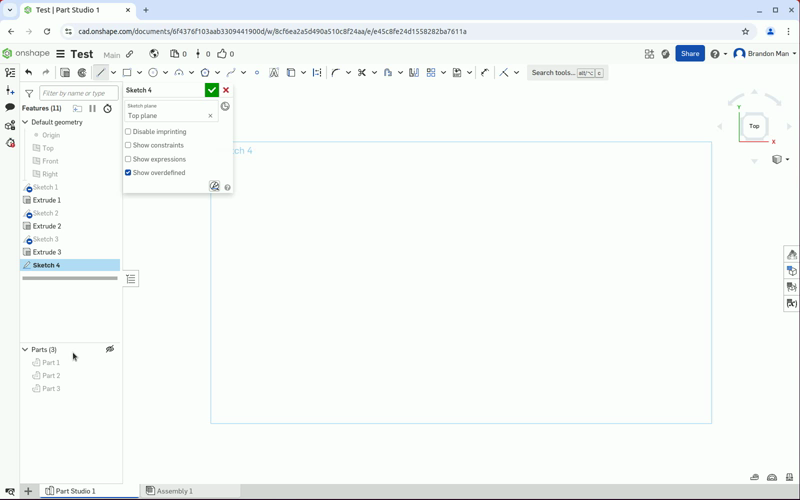
key_down(shift)
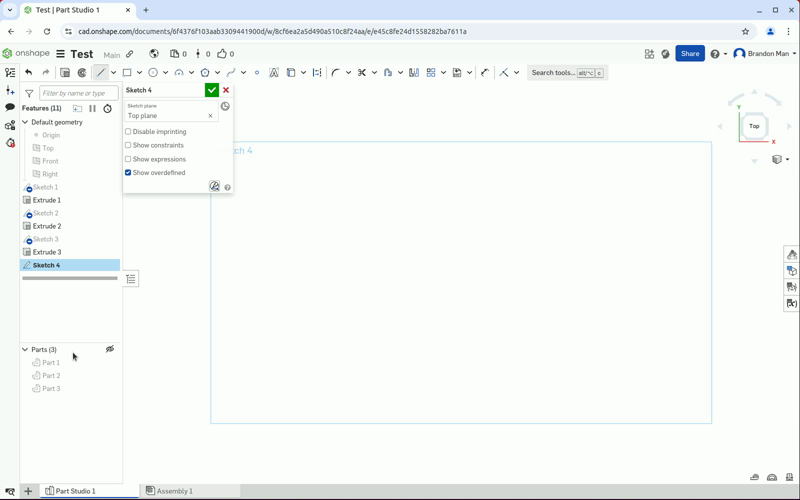
mouse_move(392, 282)
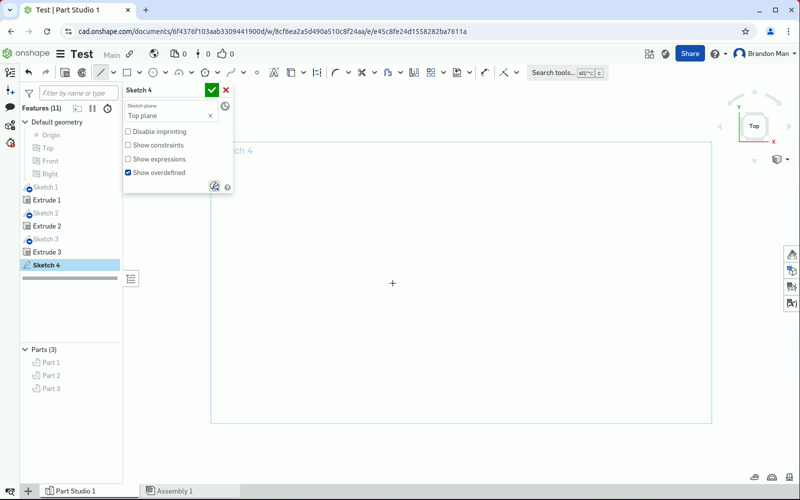
click(392, 282)
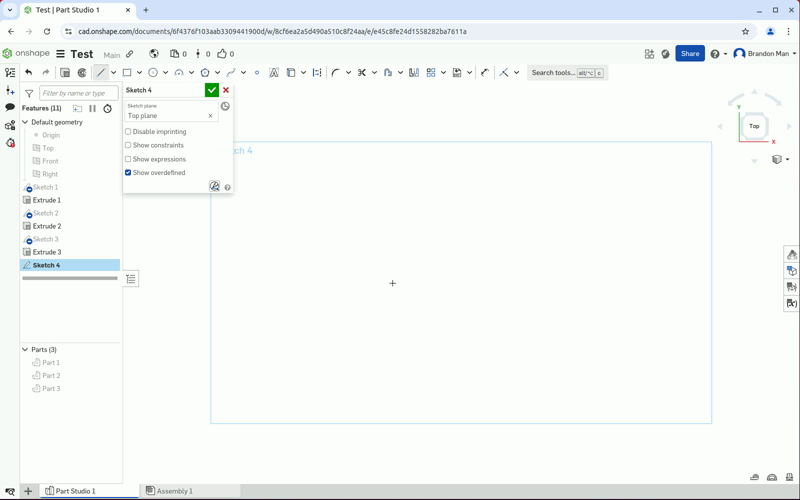
key_up(shift)
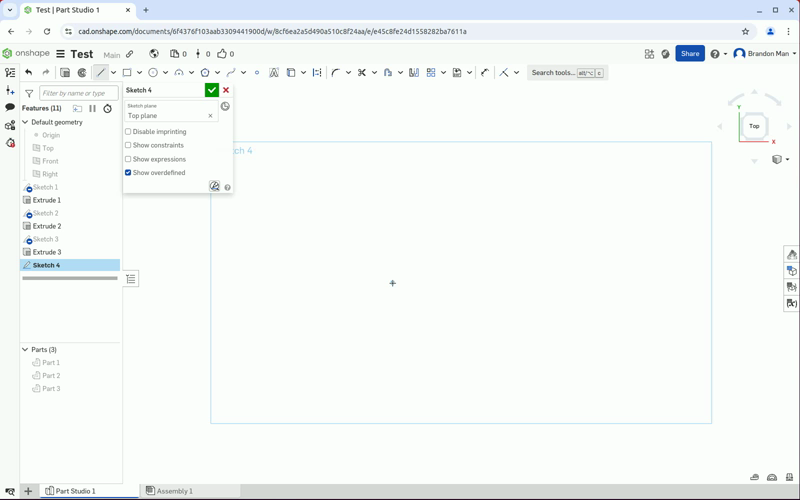
key_down(shift)
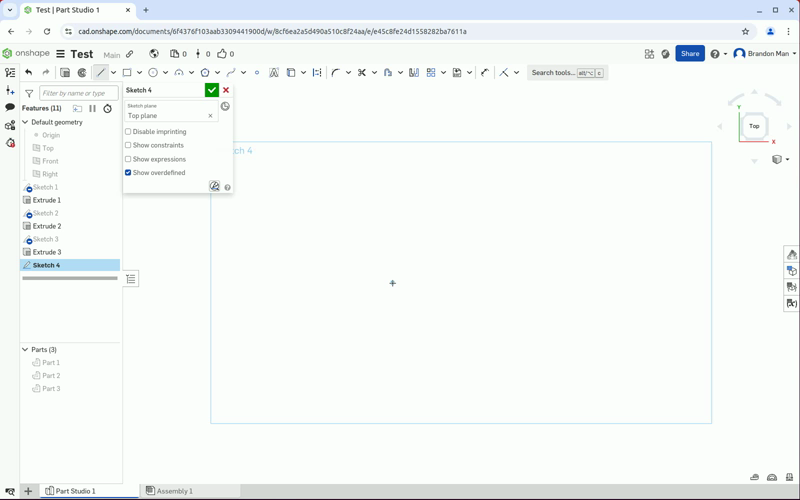
mouse_move(422, 282)
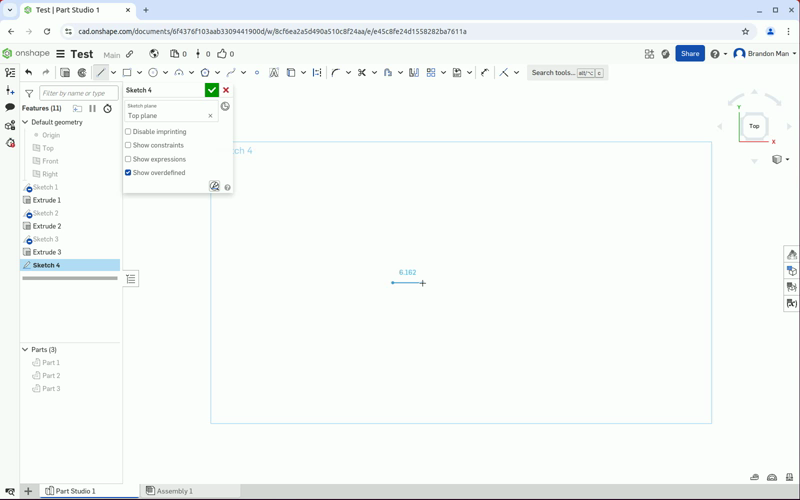
mouse_move(405, 282)
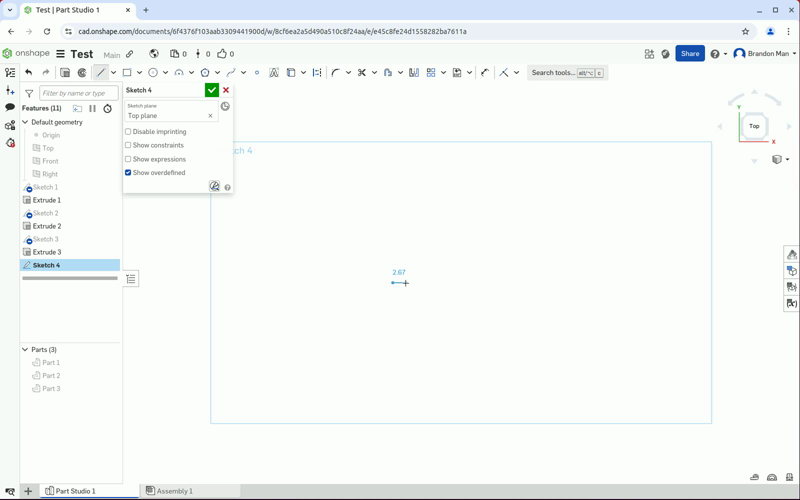
click(405, 282)
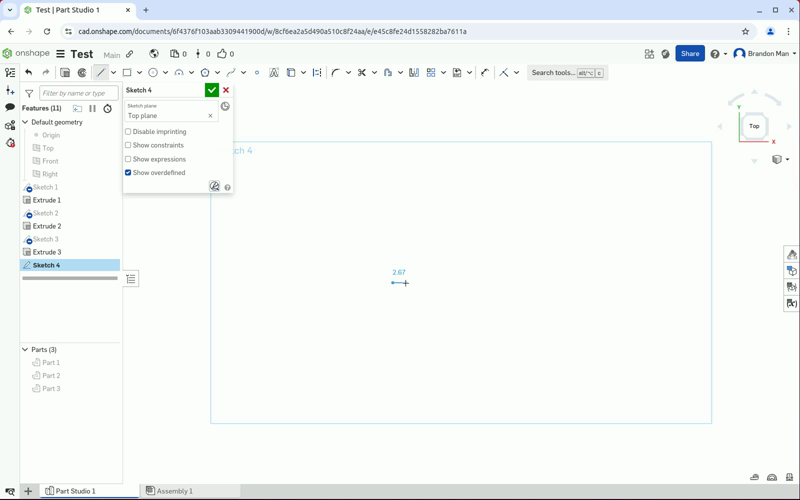
key_up(shift)
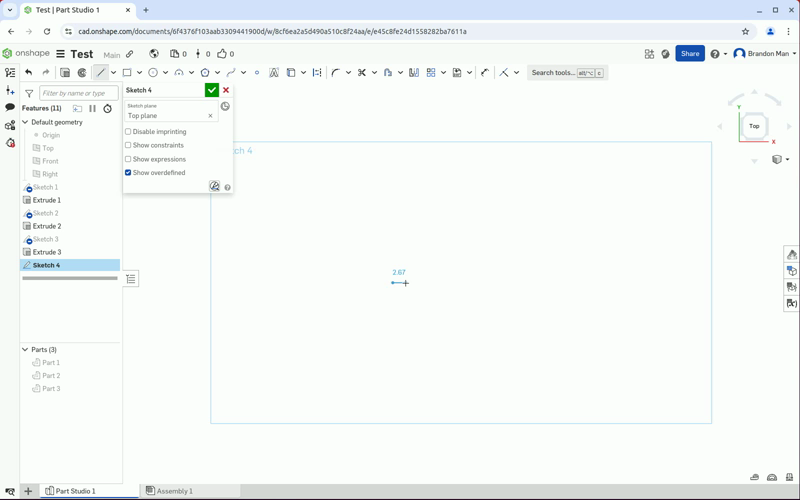
key_down(shift)
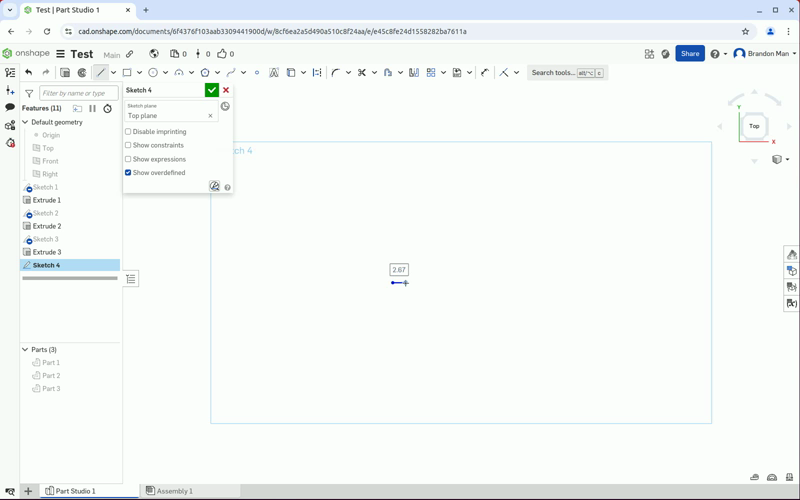
mouse_move(435, 282)
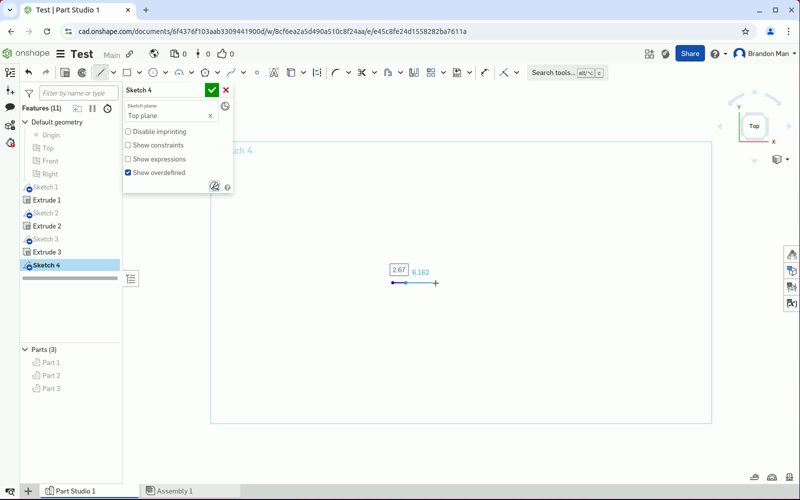
mouse_move(434, 238)
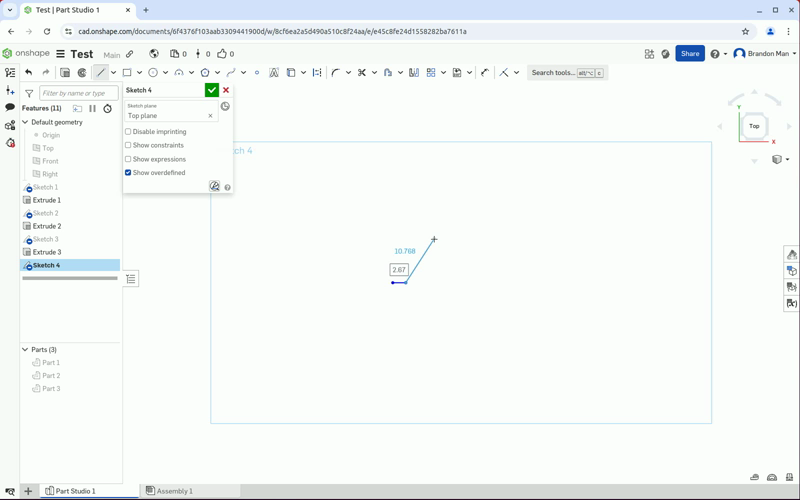
click(434, 238)
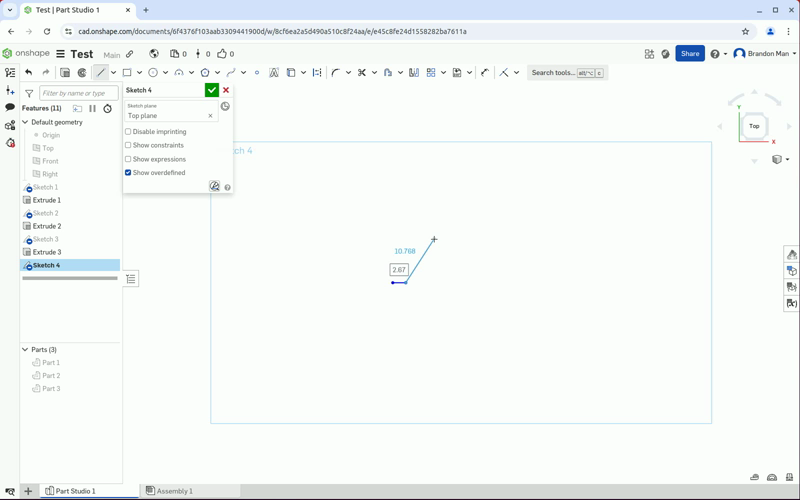
key_up(shift)
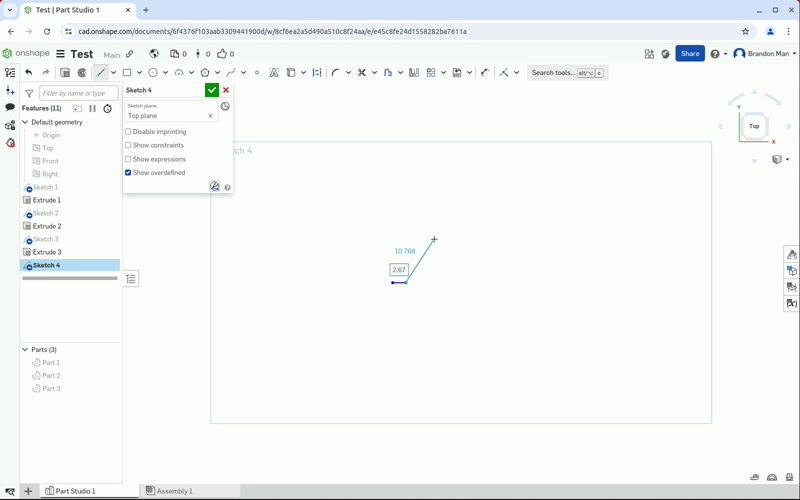
key_down(shift)
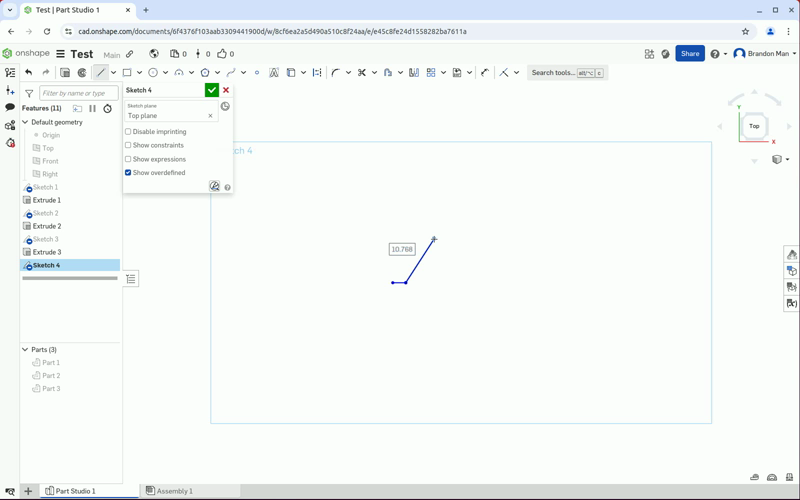
mouse_move(464, 238)
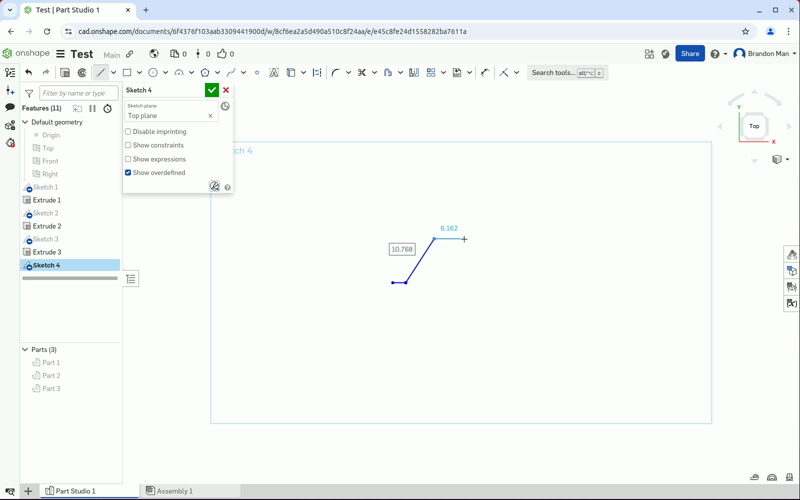
mouse_move(461, 197)
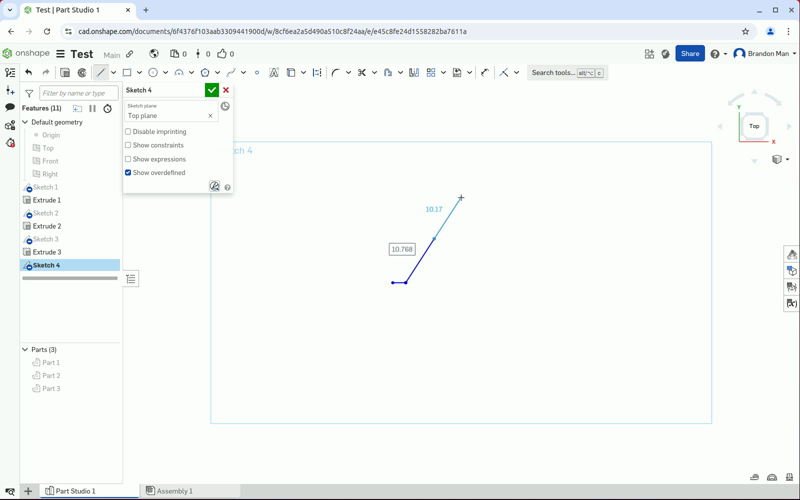
click(461, 197)
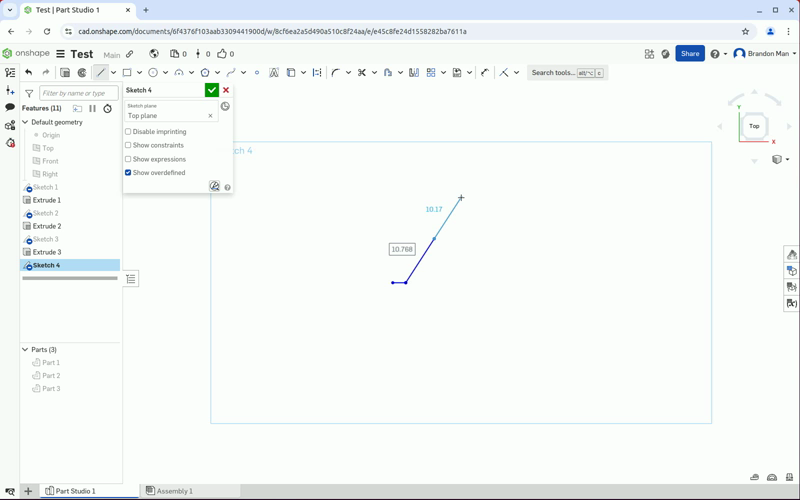
key_up(shift)
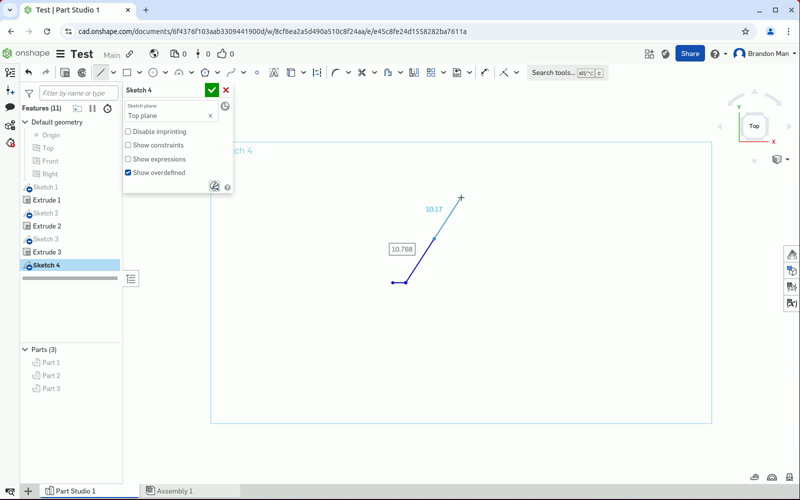
key_down(shift)
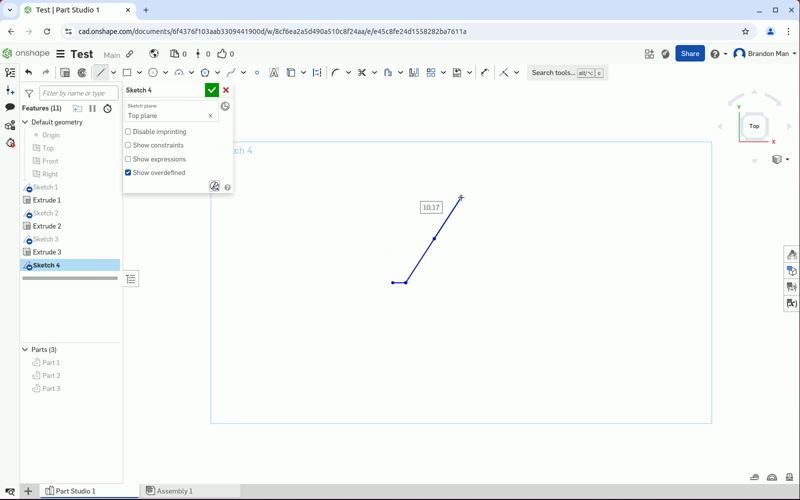
mouse_move(491, 197)
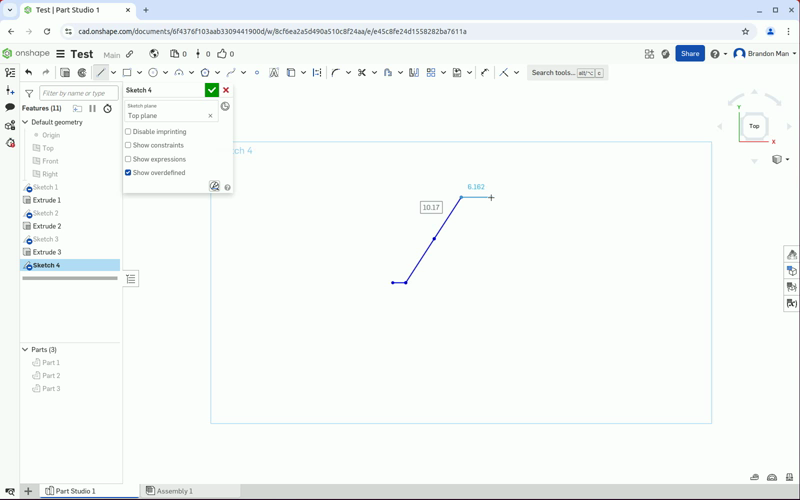
mouse_move(487, 238)
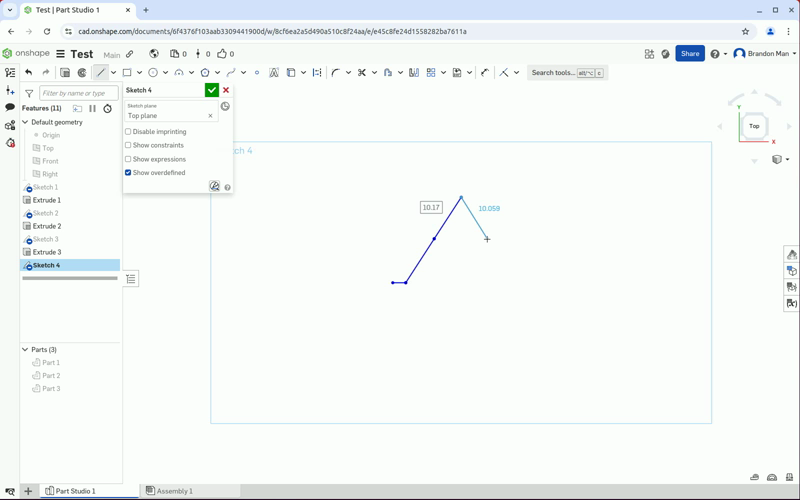
click(487, 238)
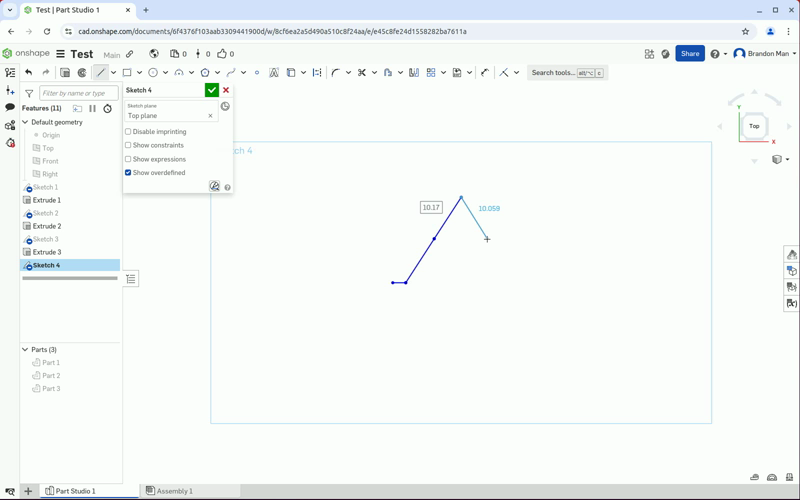
key_up(shift)
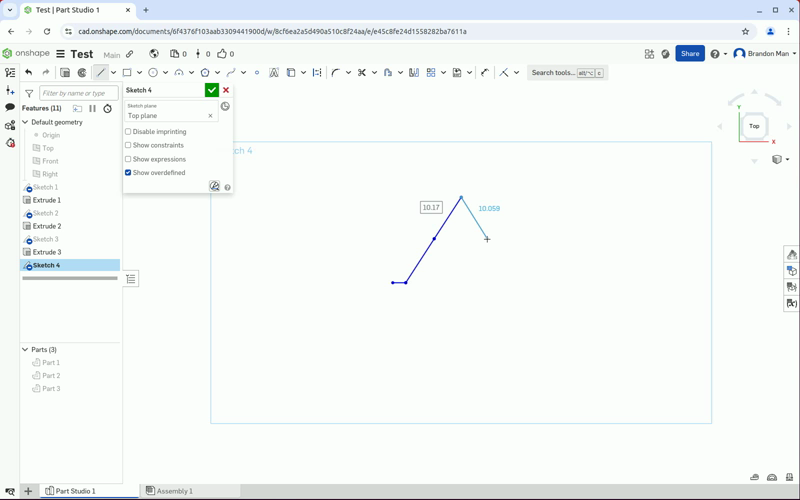
key_down(shift)
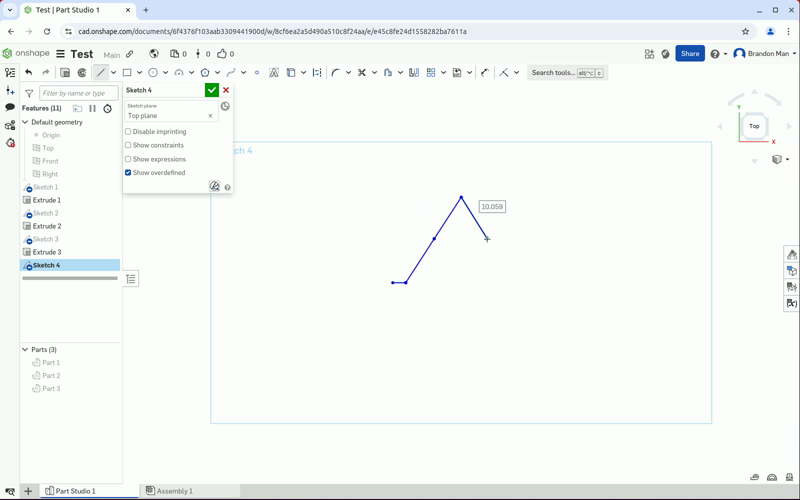
mouse_move(517, 238)
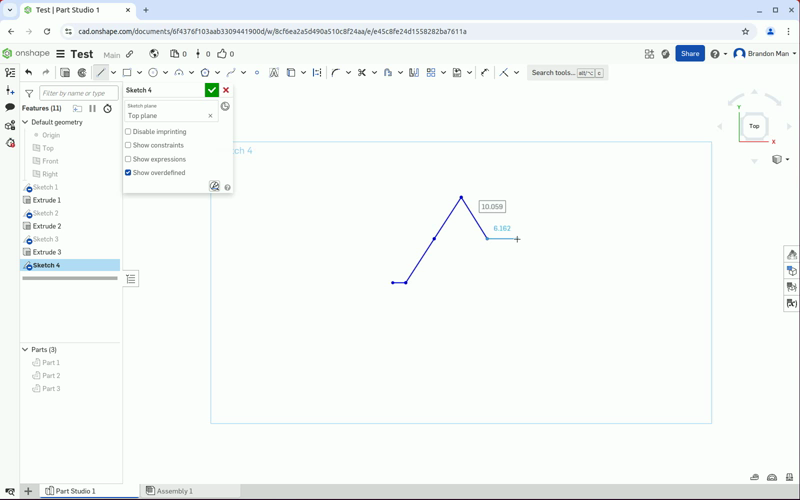
mouse_move(515, 282)
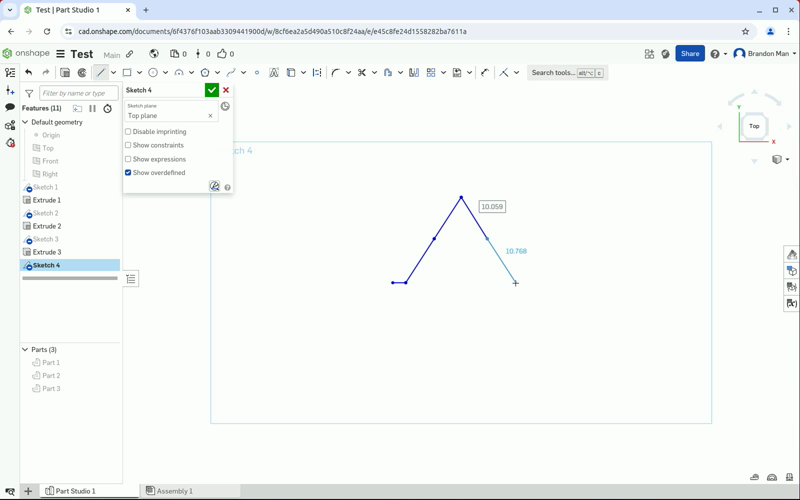
click(515, 282)
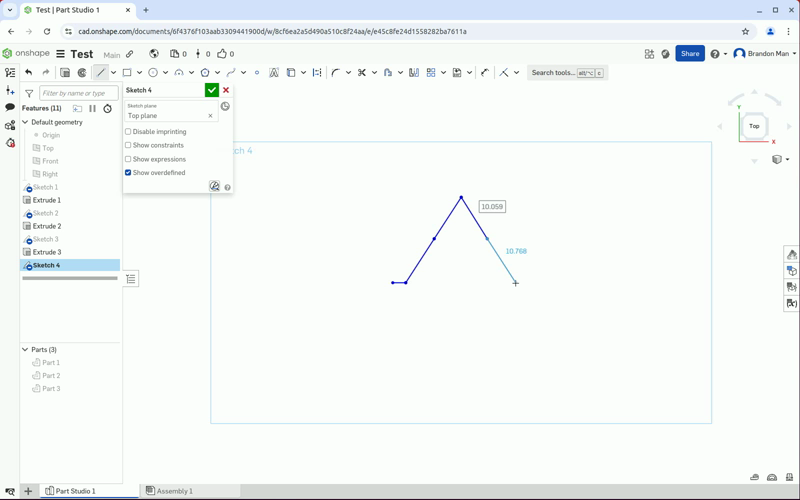
key_up(shift)
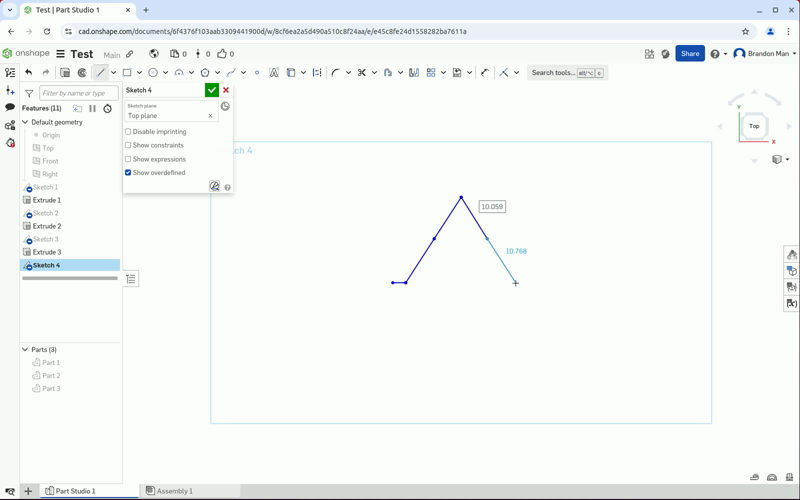
key_down(shift)
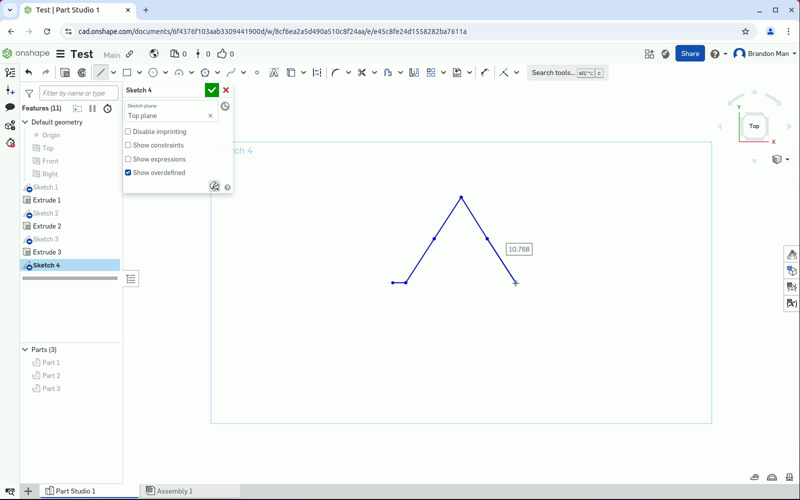
mouse_move(545, 282)
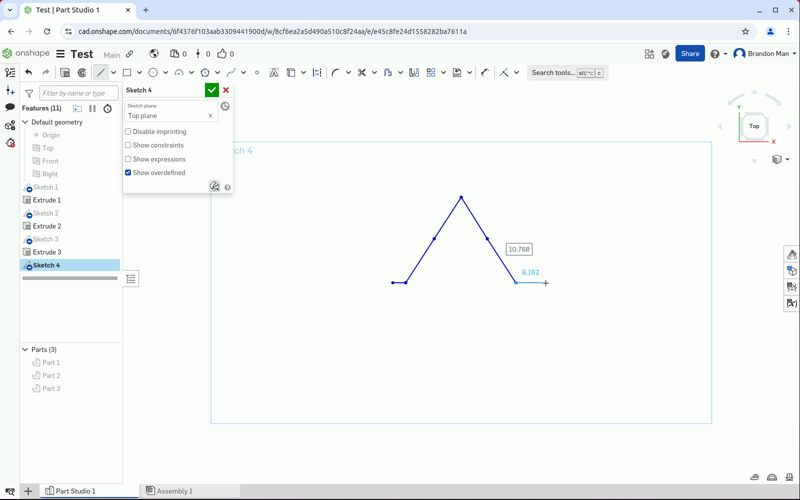
mouse_move(528, 282)
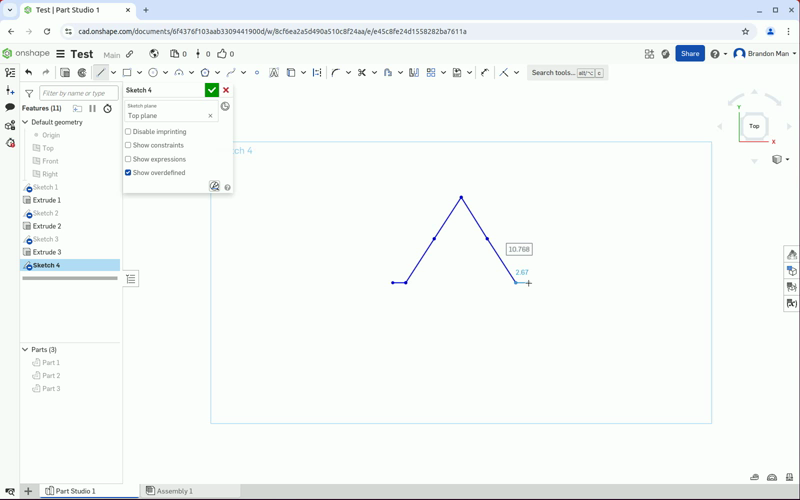
click(528, 282)
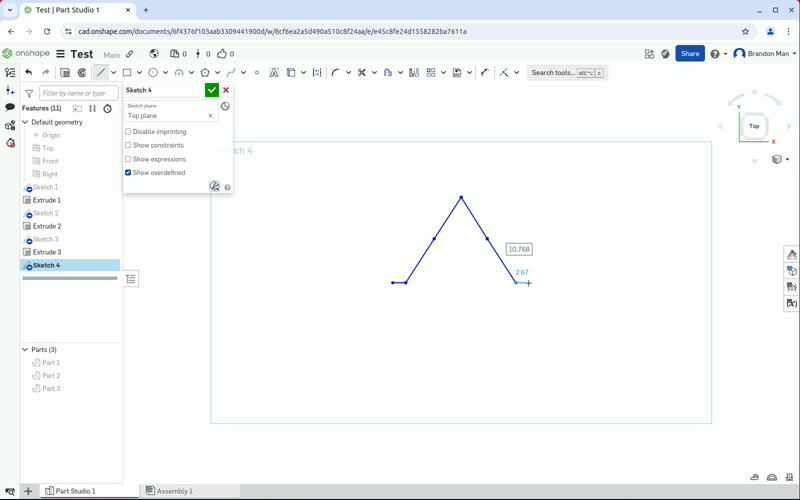
key_up(shift)
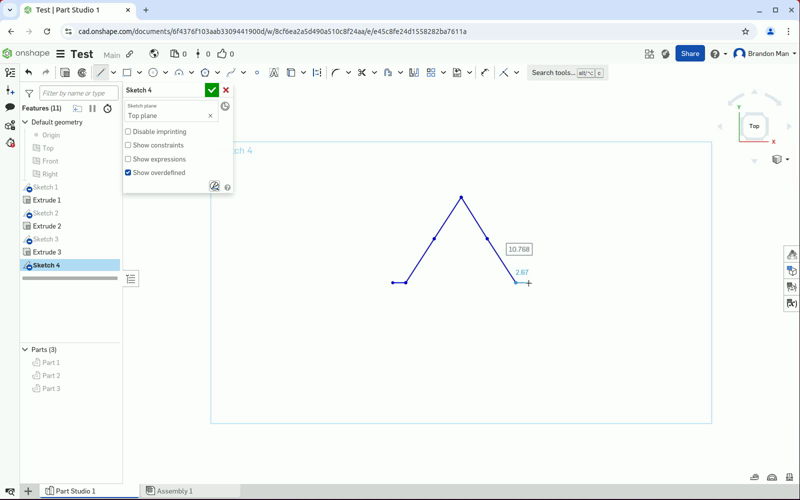
key_down(shift)
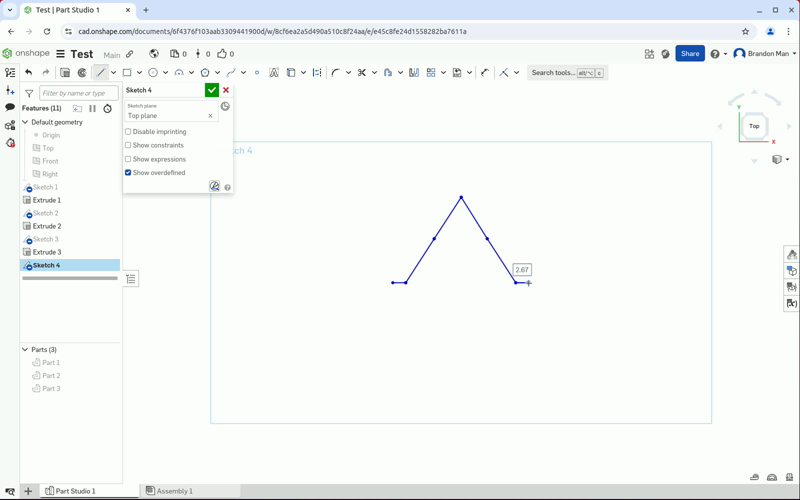
mouse_move(461, 178)
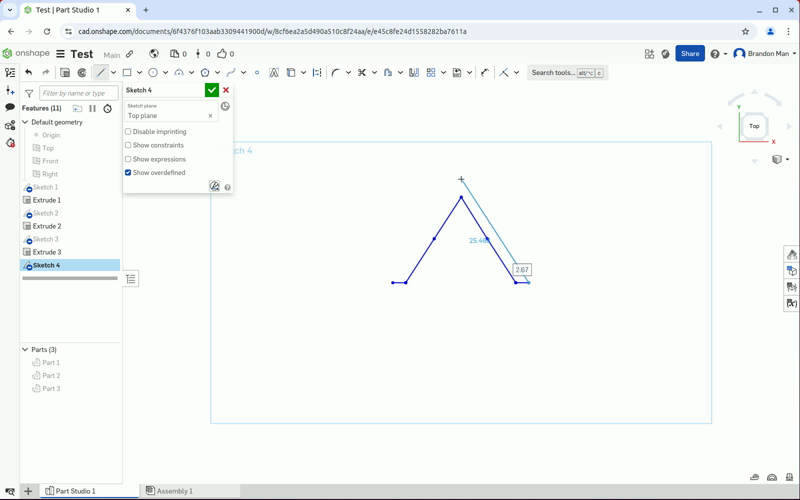
click(461, 178)
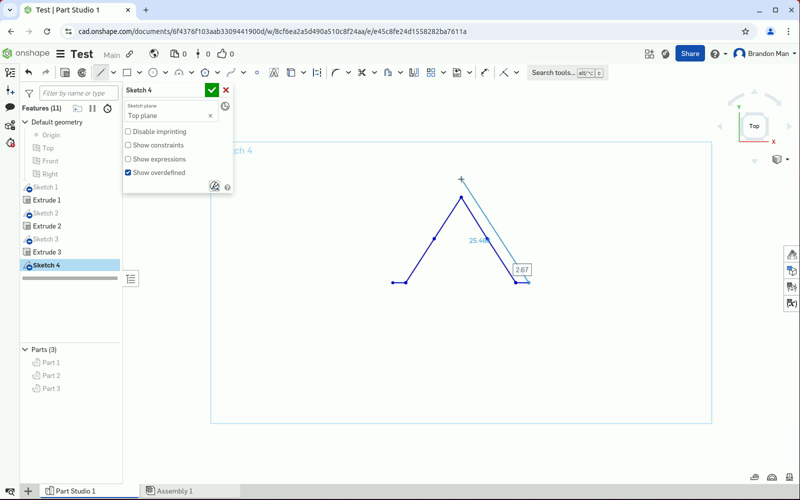
key_up(shift)
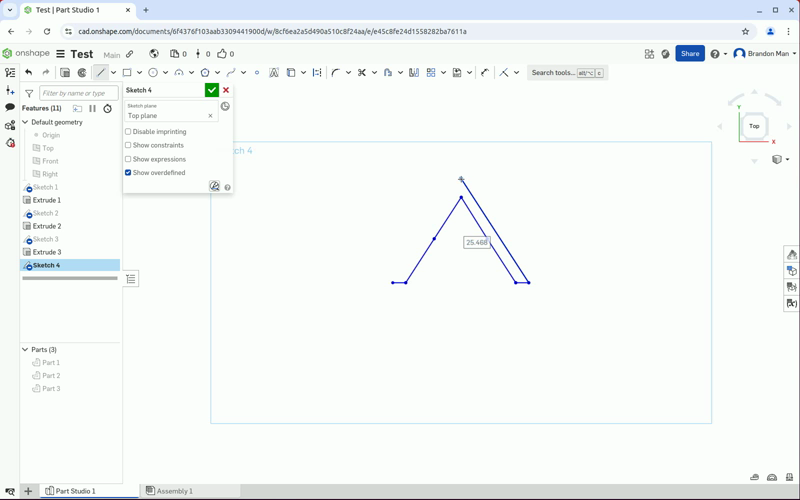
key_down(shift)
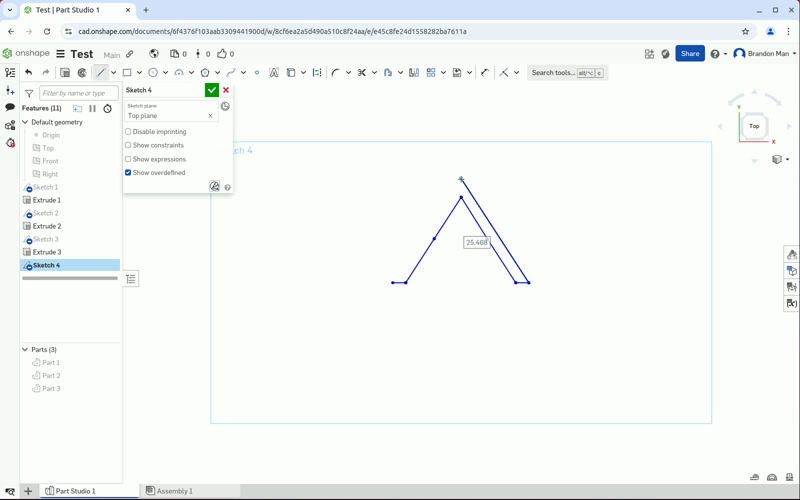
mouse_move(392, 282)
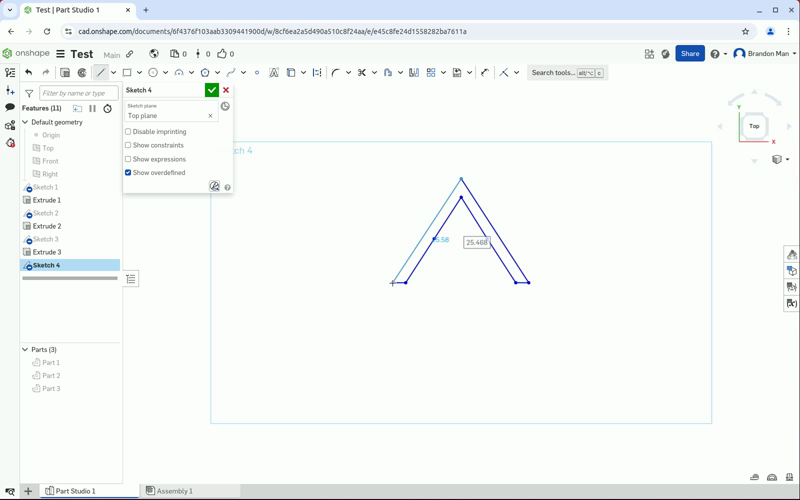
key_up(shift)
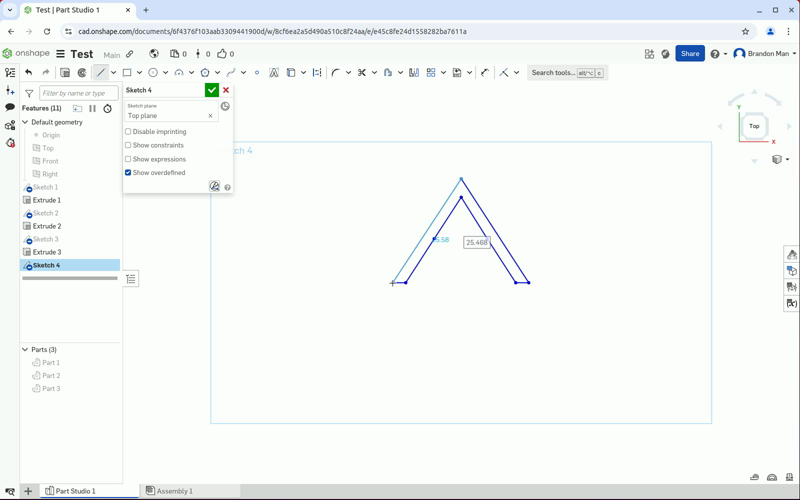
click(392, 282)
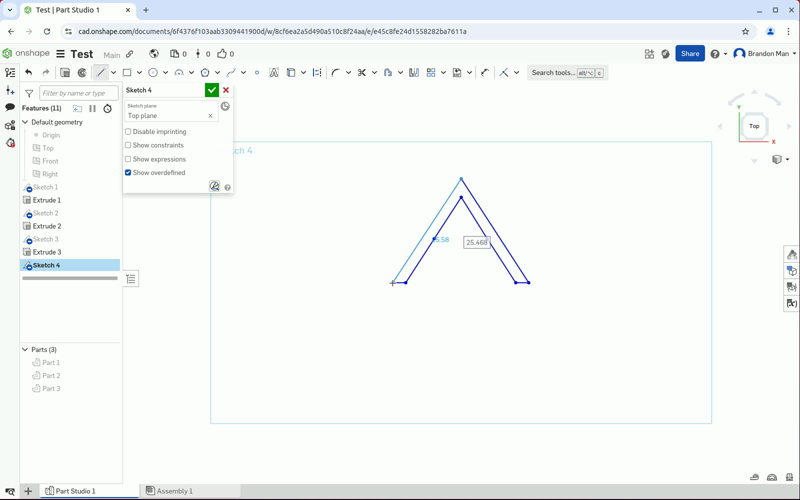
key(esc)
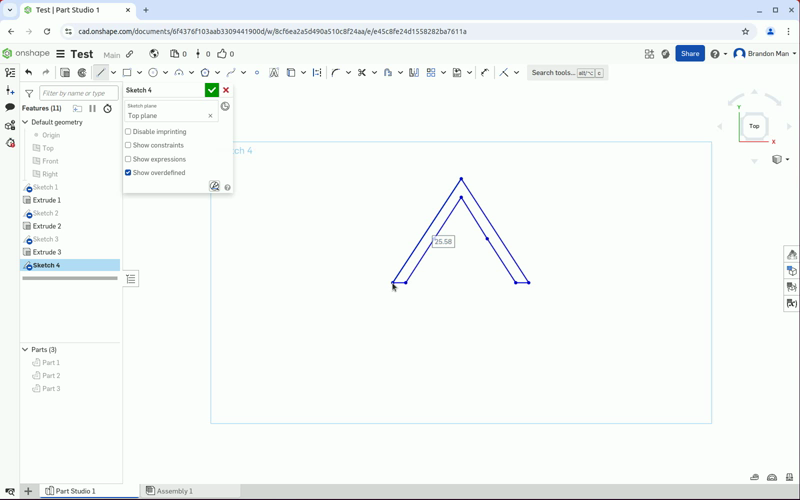
mouse_move(464, 189)
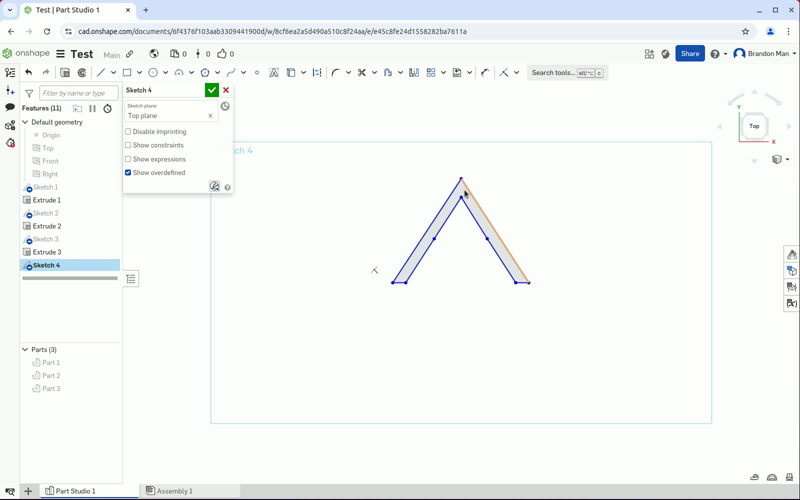
click(464, 189)
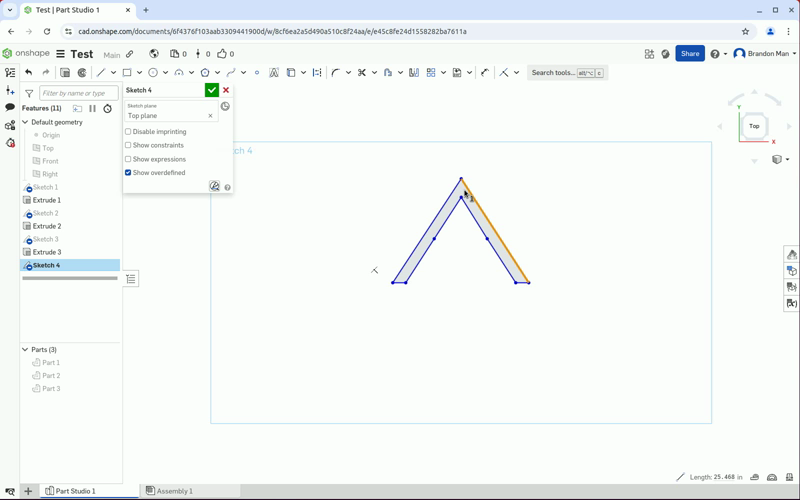
mouse_move(73, 352)
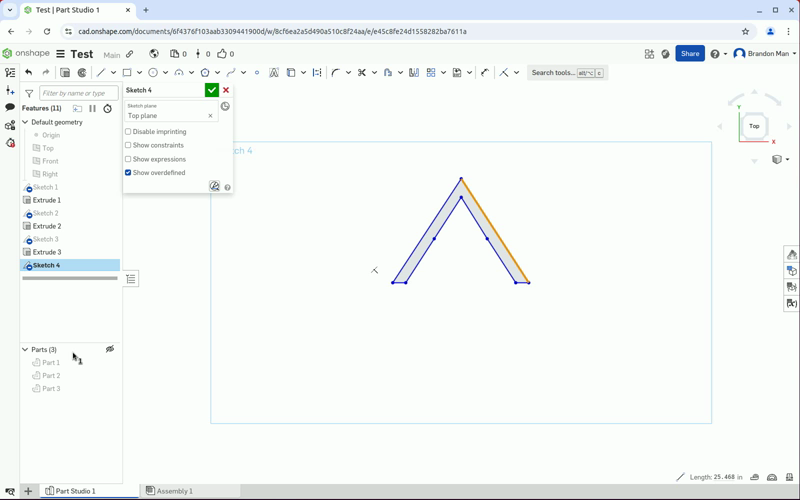
key(shift+y)
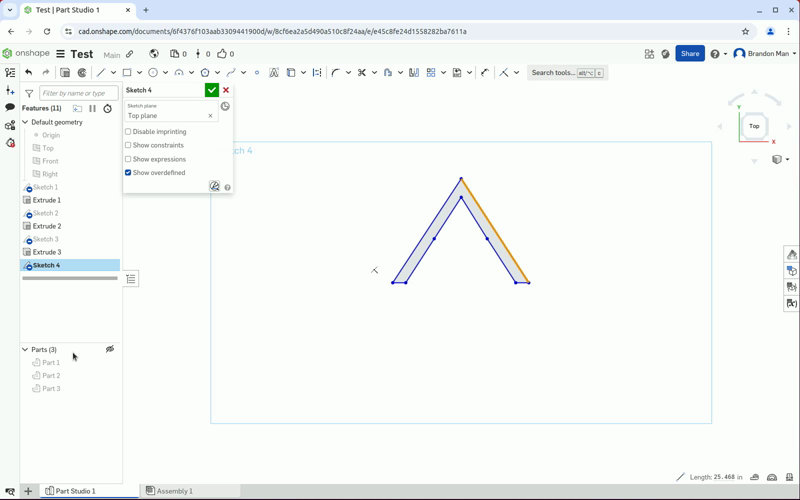
key(shift+e)
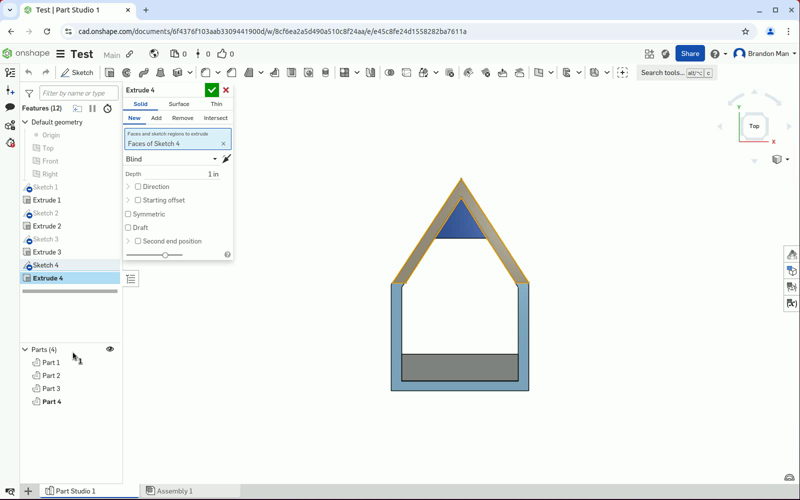
mouse_move(143, 106)
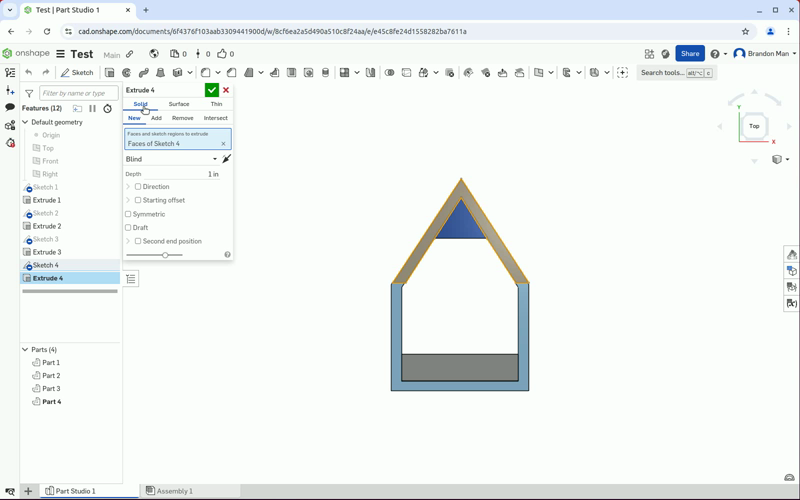
click(143, 106)
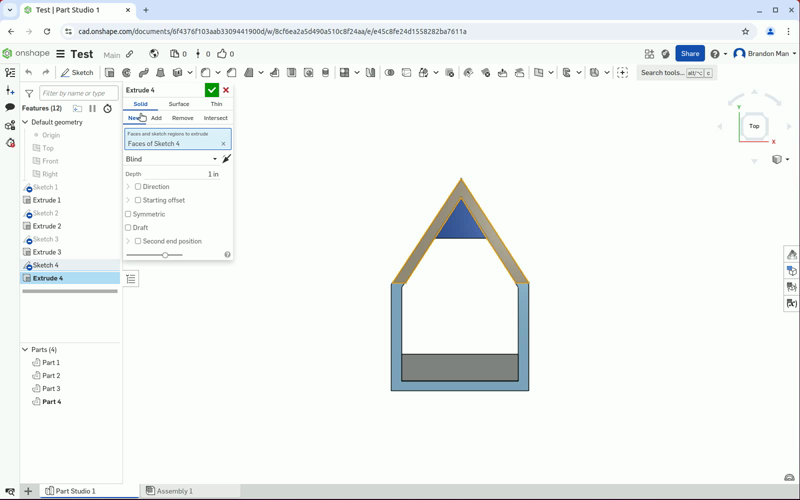
mouse_move(137, 120)
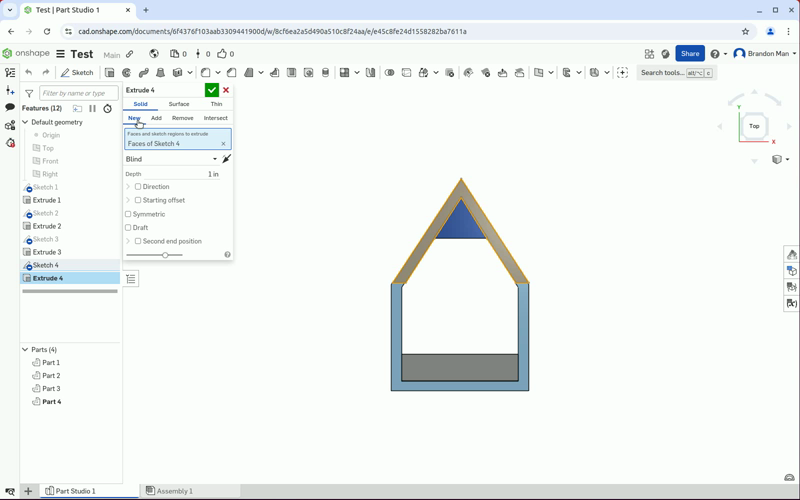
click(137, 120)
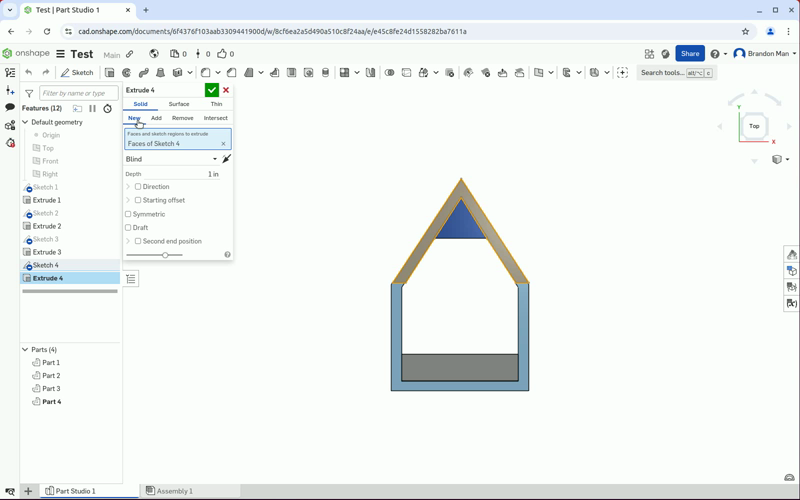
key(tab, 4)
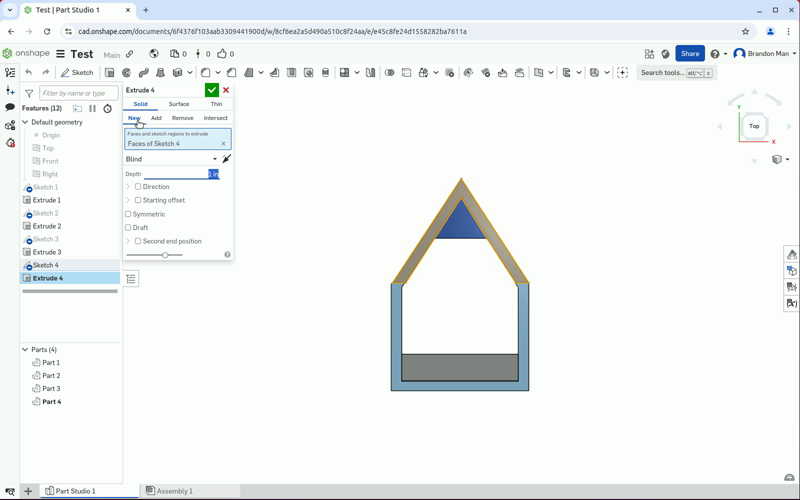
text(0.722)
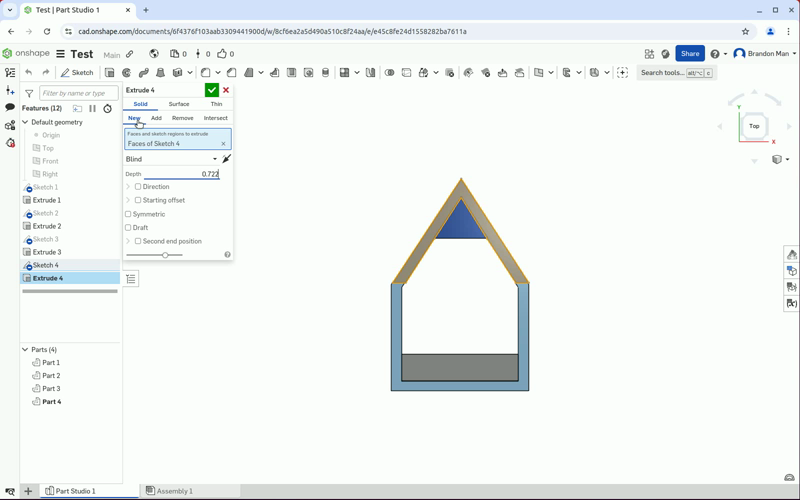
key(enter)
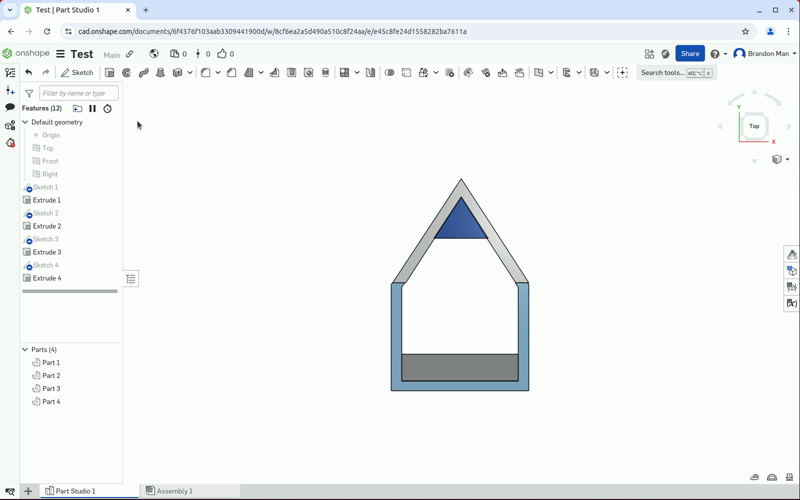
key(shift+h)
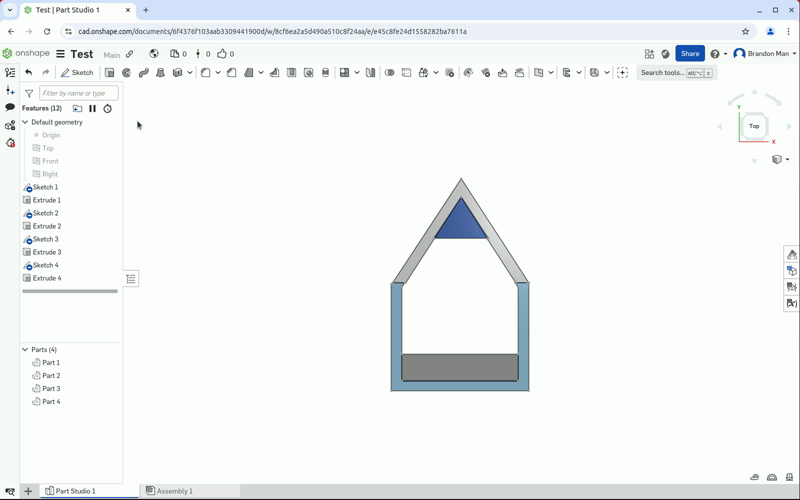
key(shift+h)
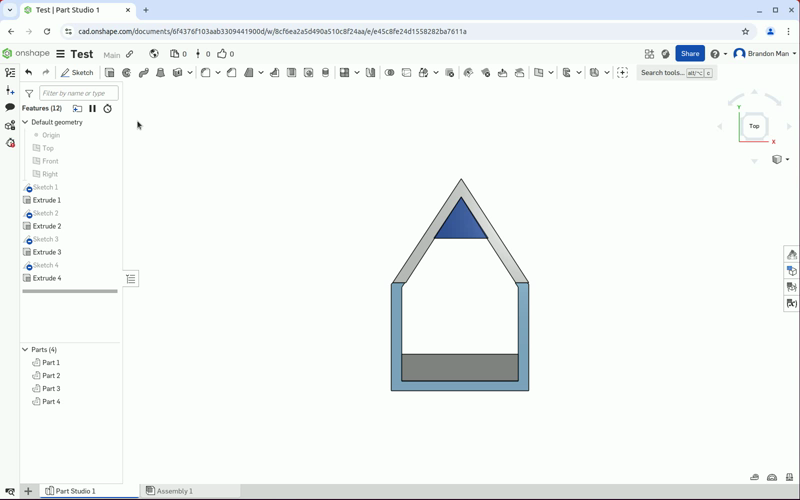
mouse_move(73, 189)
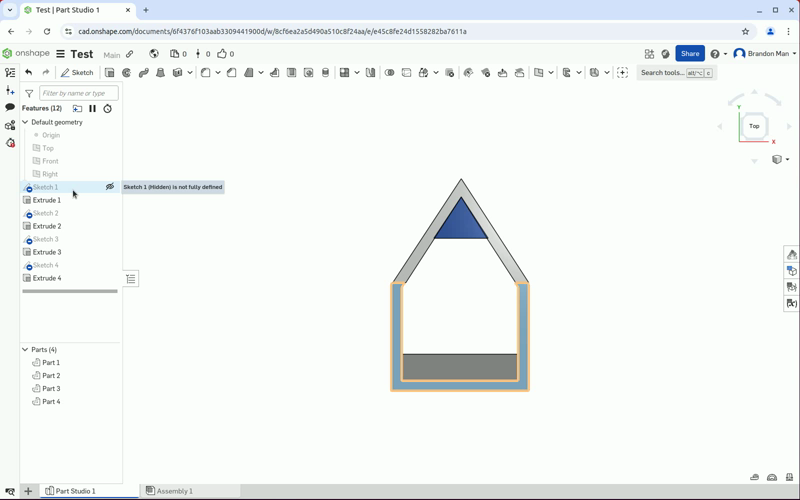
click(73, 189)
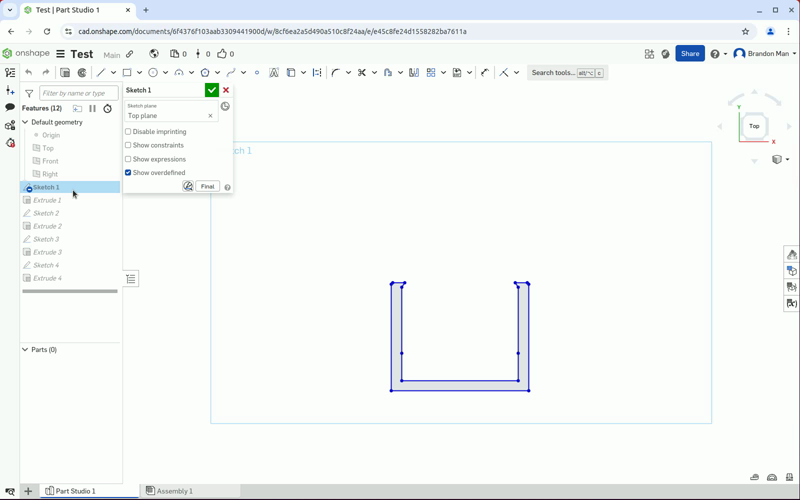
mouse_move(229, 92)
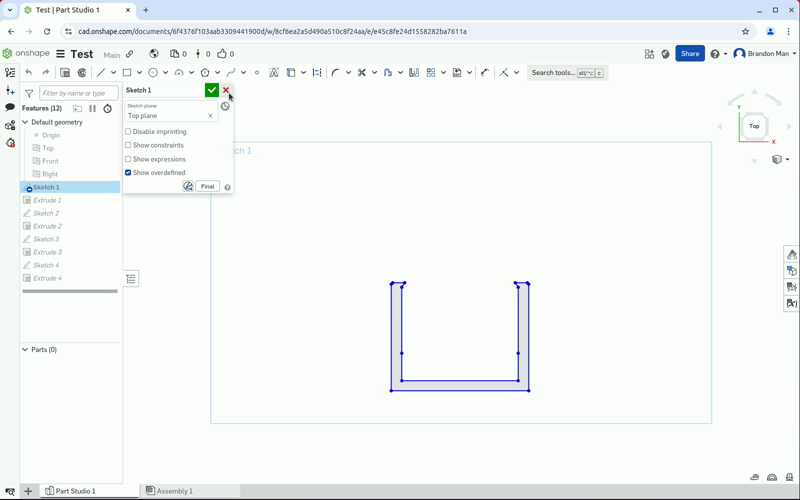
click(229, 92)
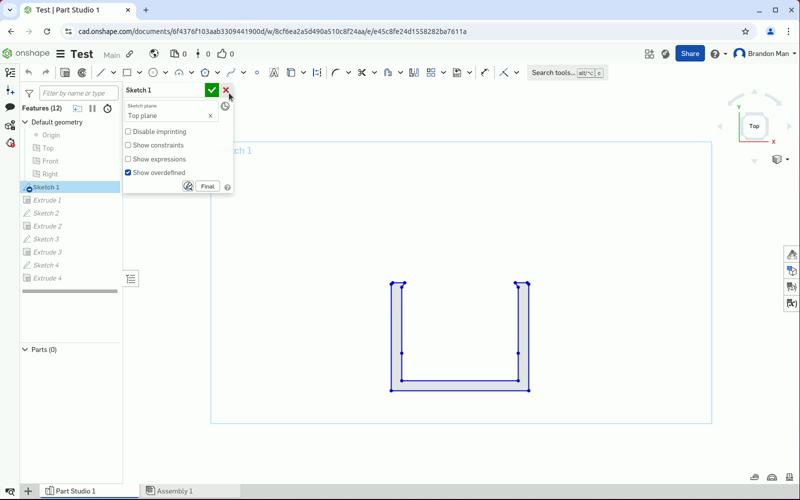
key(shift+s)
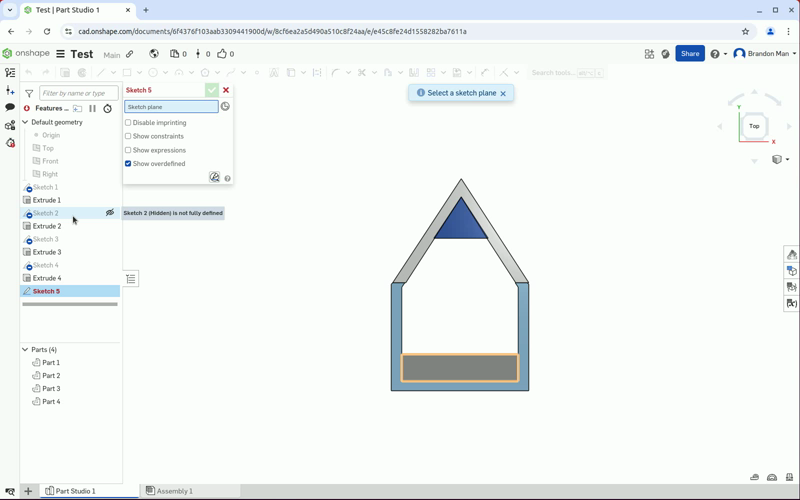
scroll(3)
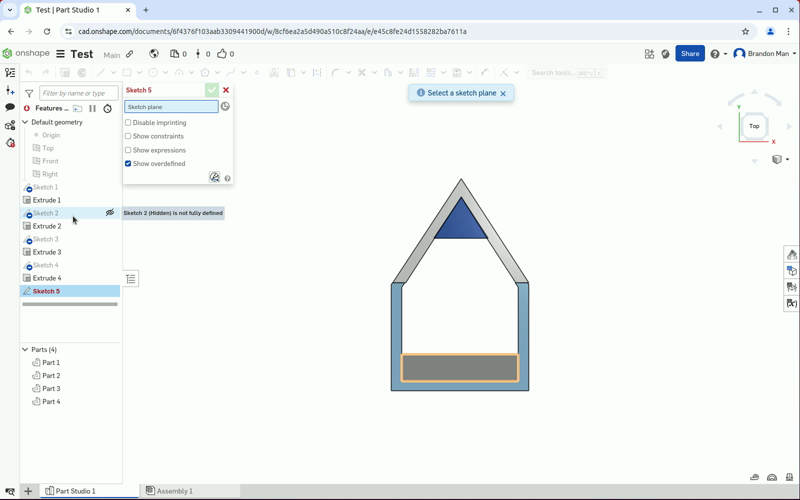
mouse_move(73, 150)
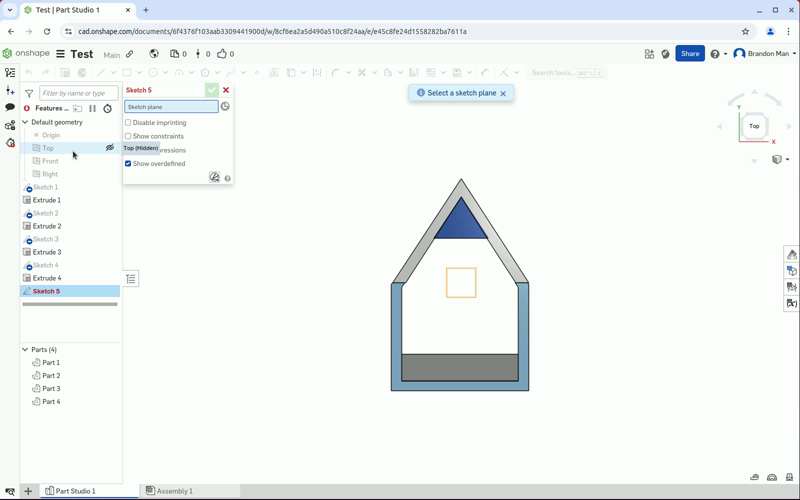
click(73, 150)
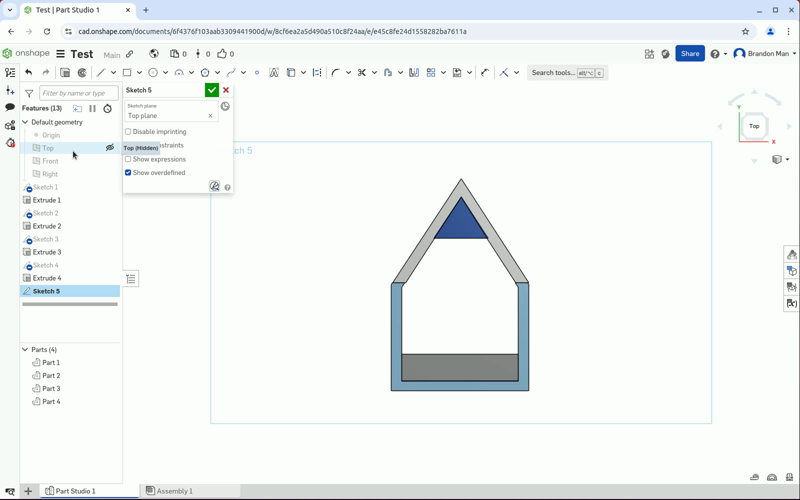
mouse_move(73, 352)
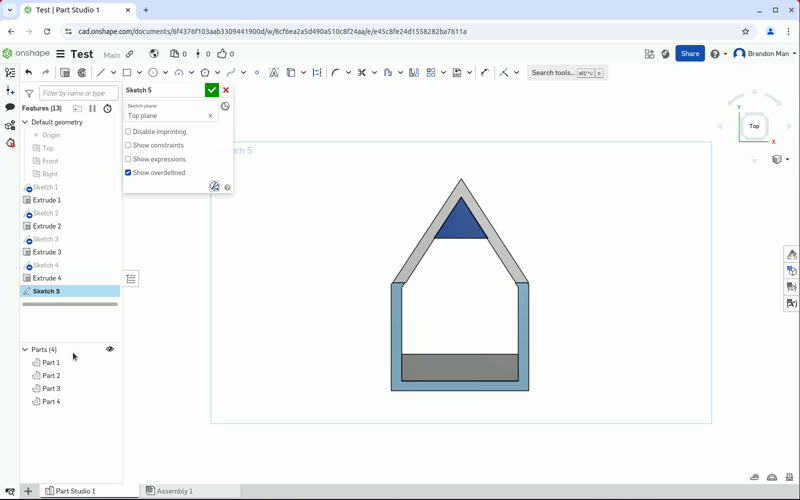
key(y)
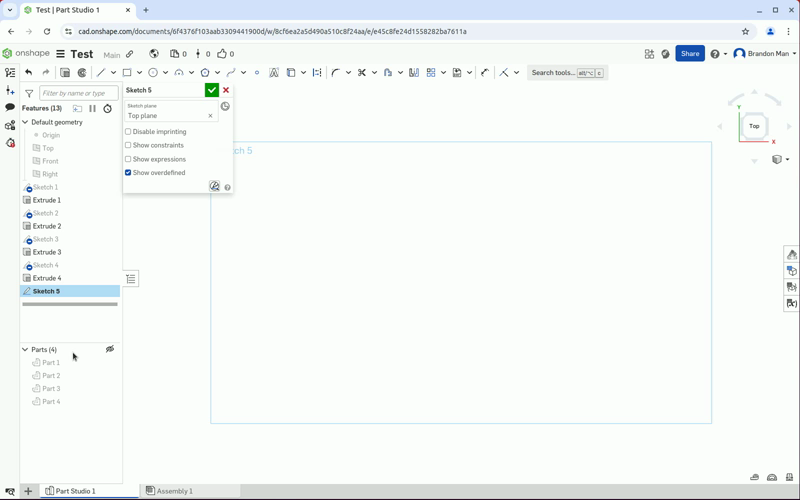
key(l)
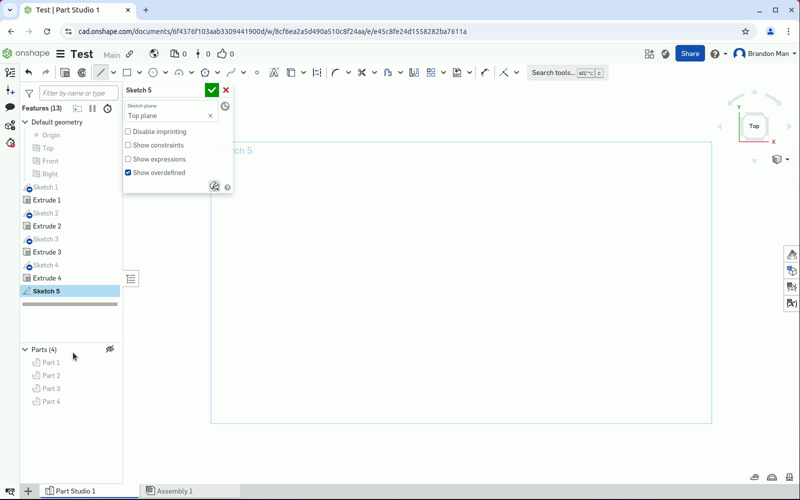
key_down(shift)
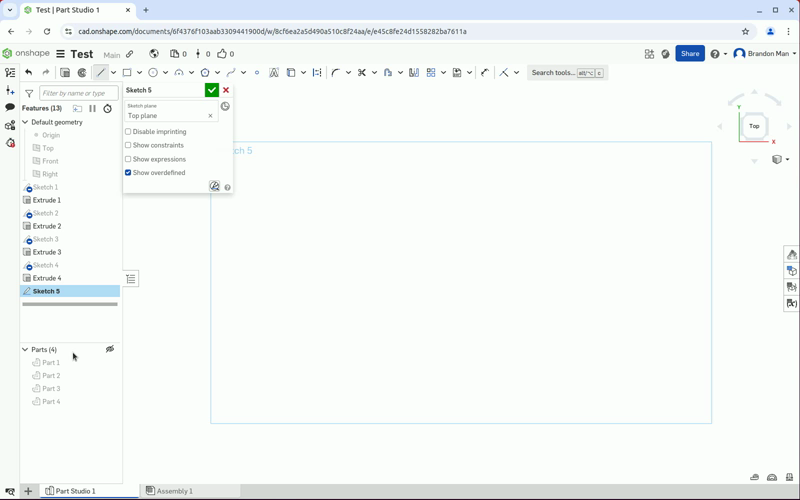
mouse_move(388, 395)
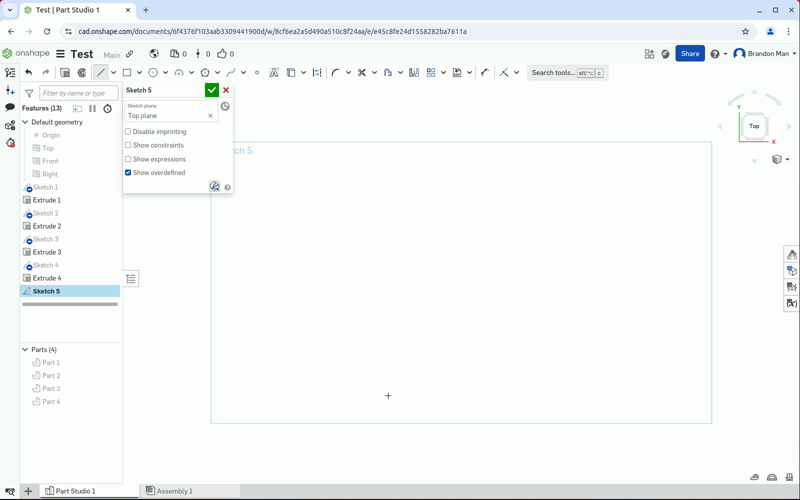
click(388, 395)
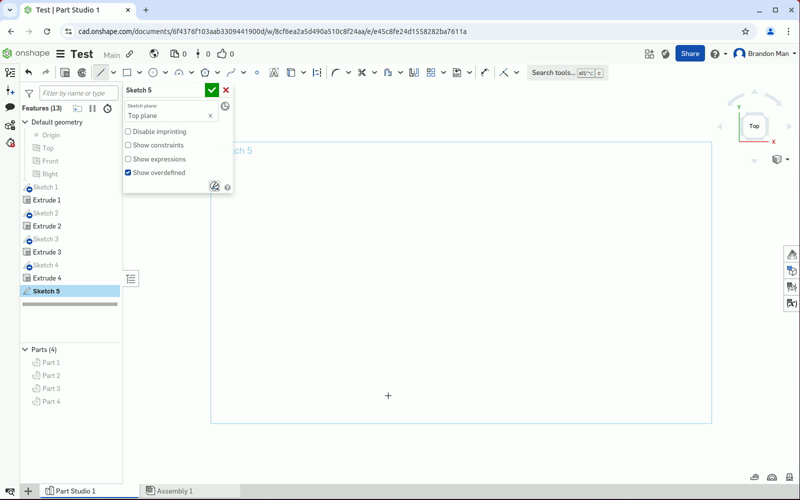
key_up(shift)
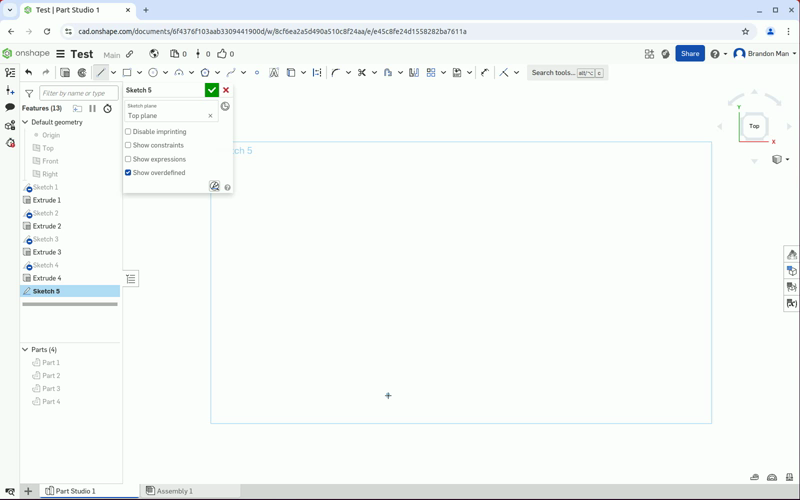
key_down(shift)
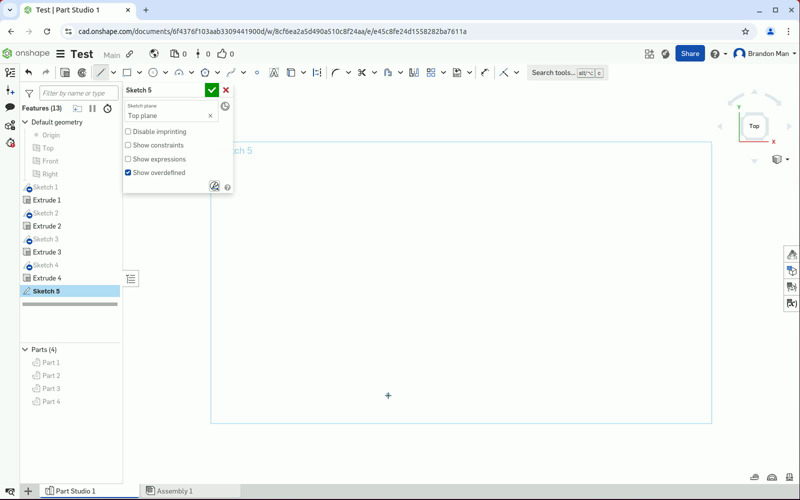
mouse_move(533, 395)
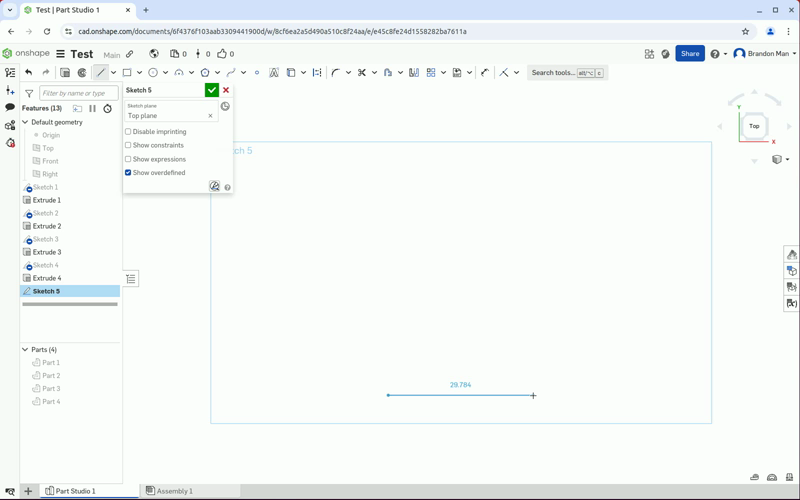
click(533, 395)
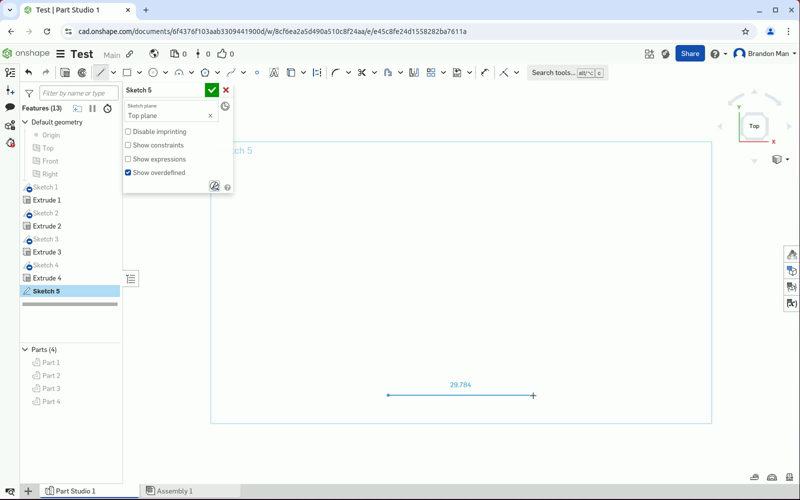
key_up(shift)
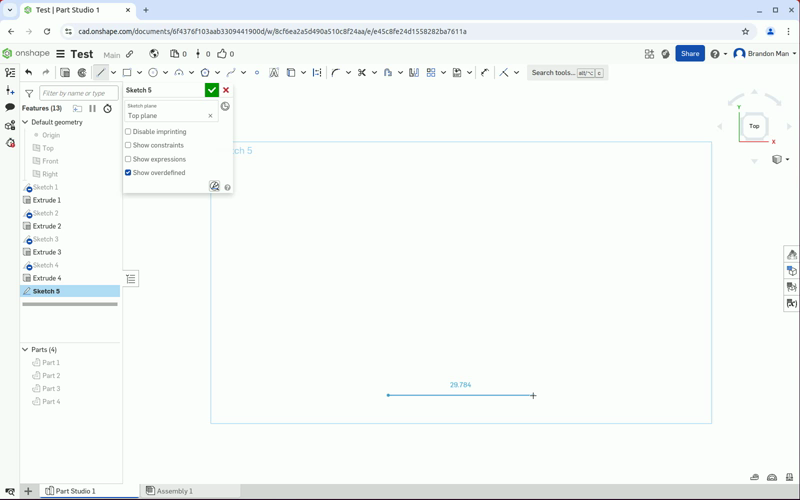
key_down(shift)
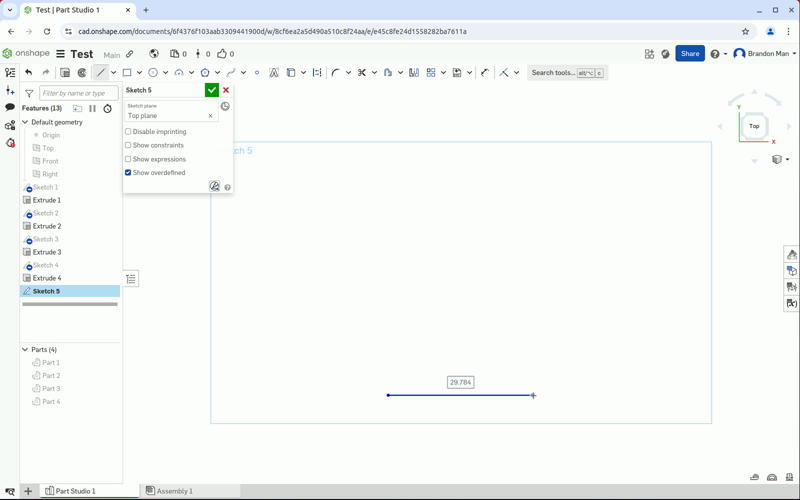
mouse_move(533, 284)
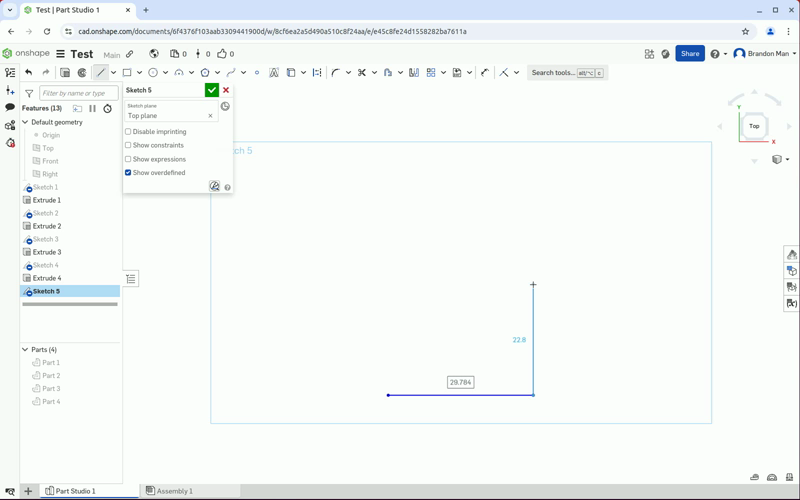
click(533, 284)
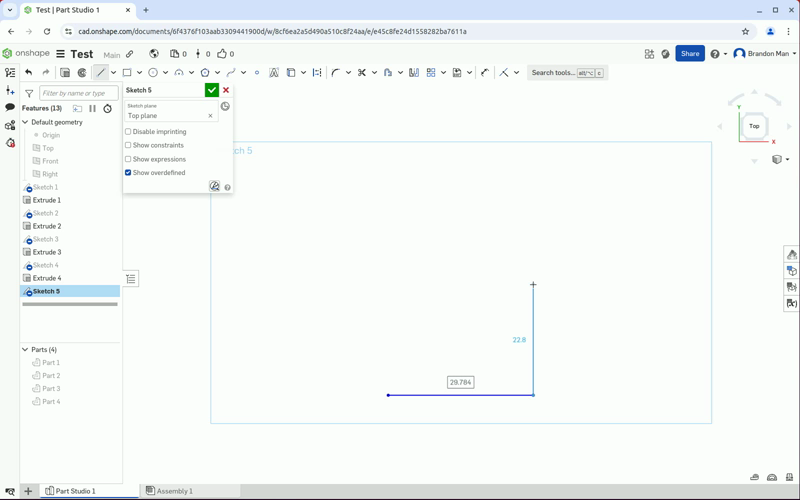
key_up(shift)
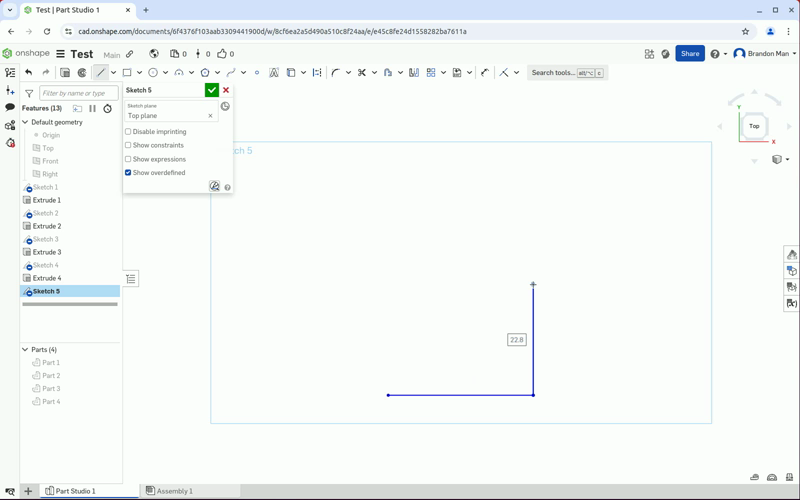
key_down(shift)
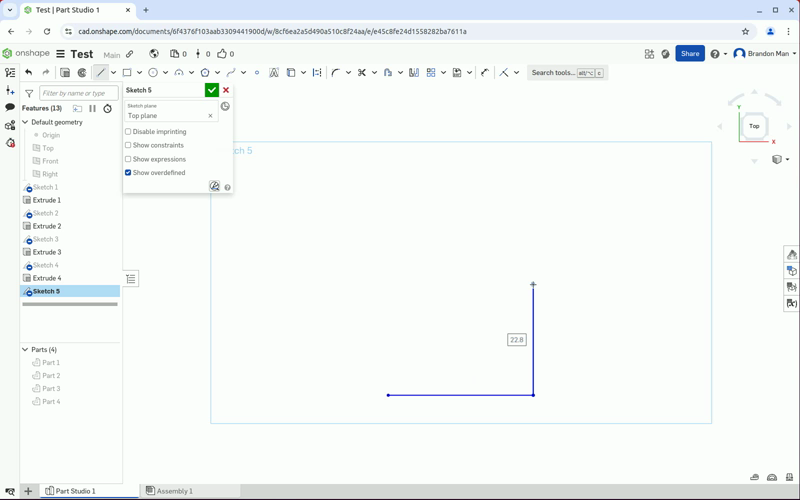
mouse_move(563, 284)
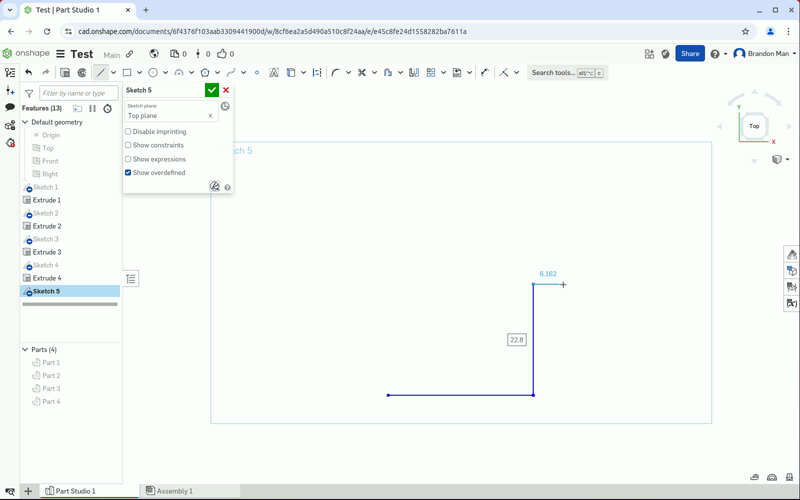
mouse_move(528, 284)
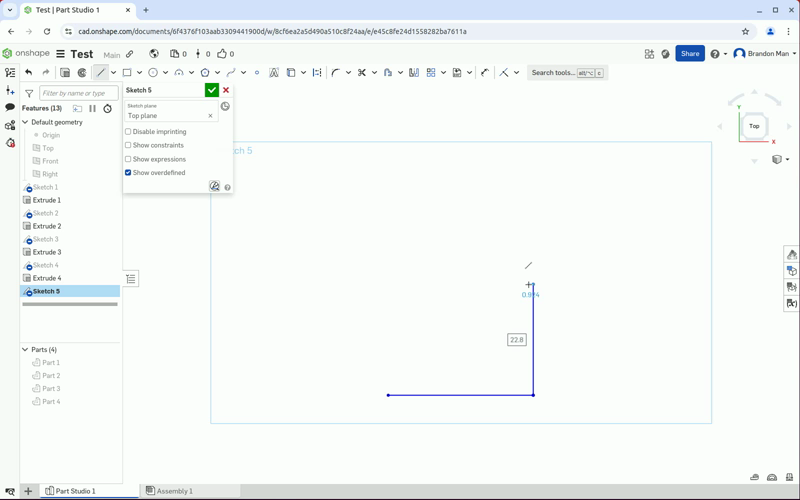
scroll(6)
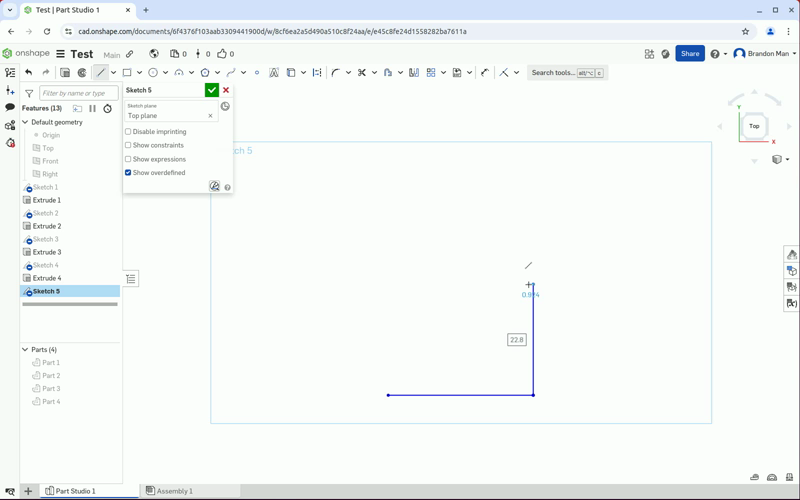
scroll(6)
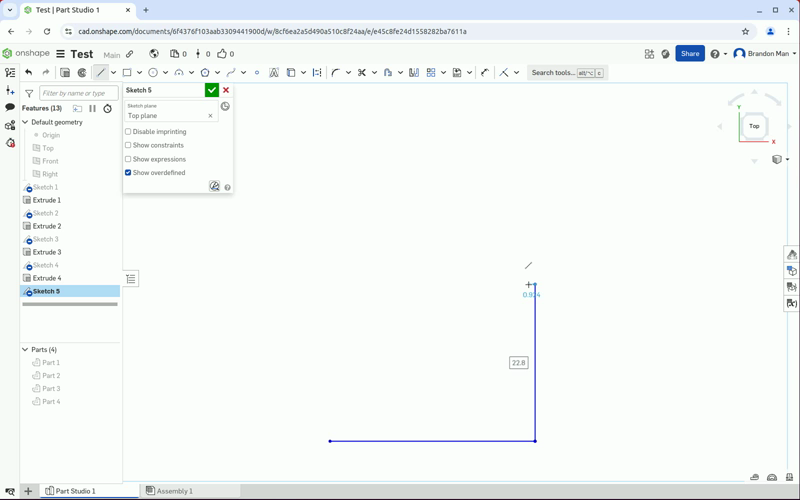
scroll(6)
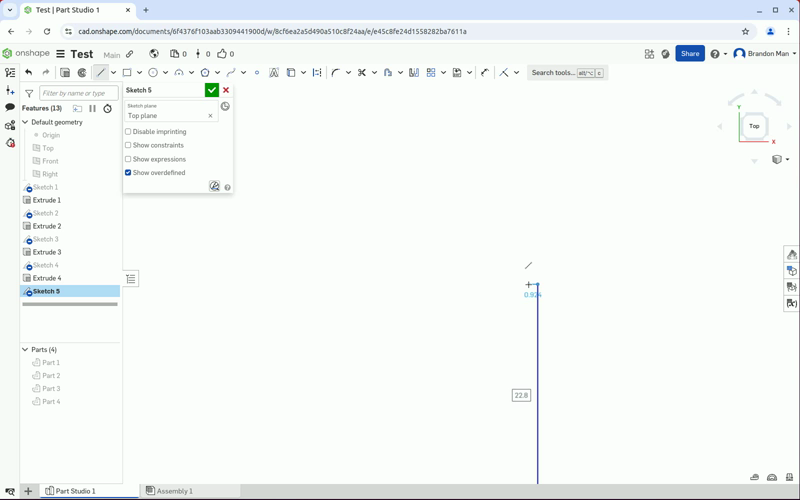
scroll(6)
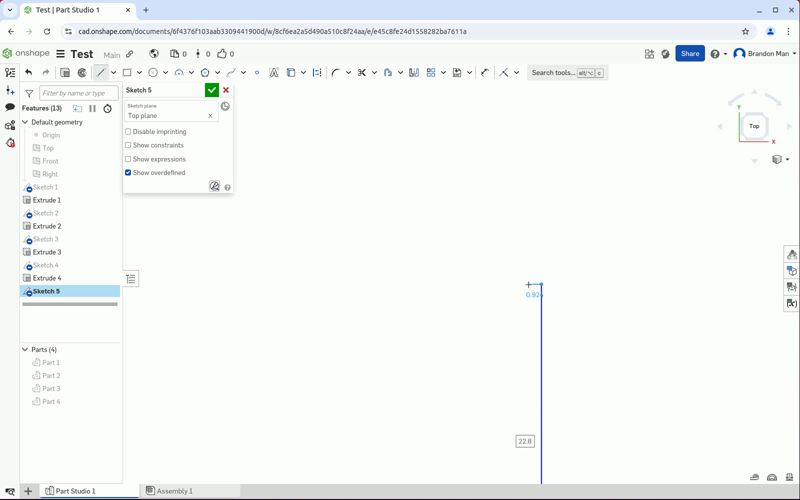
scroll(6)
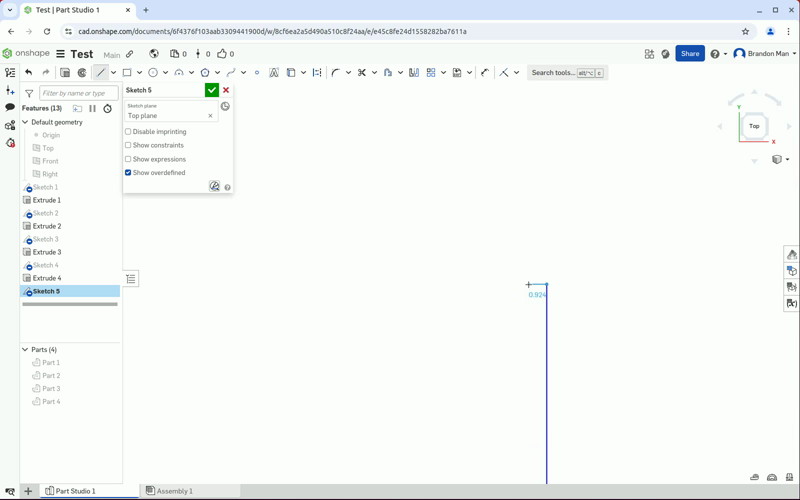
scroll(6)
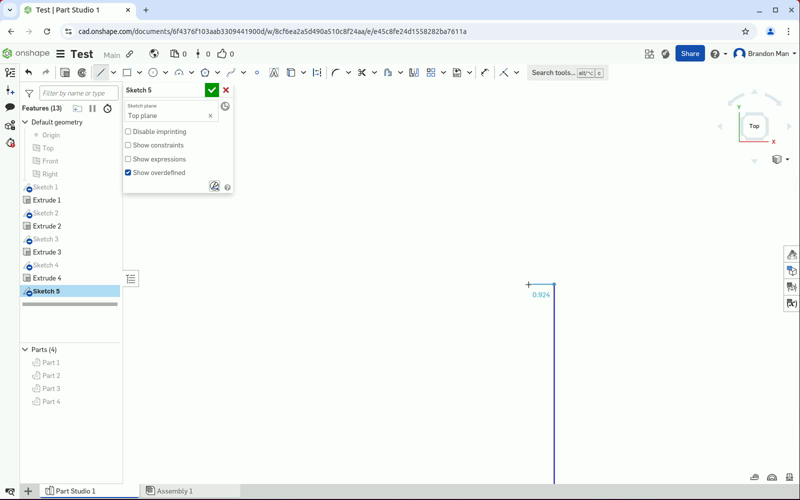
scroll(6)
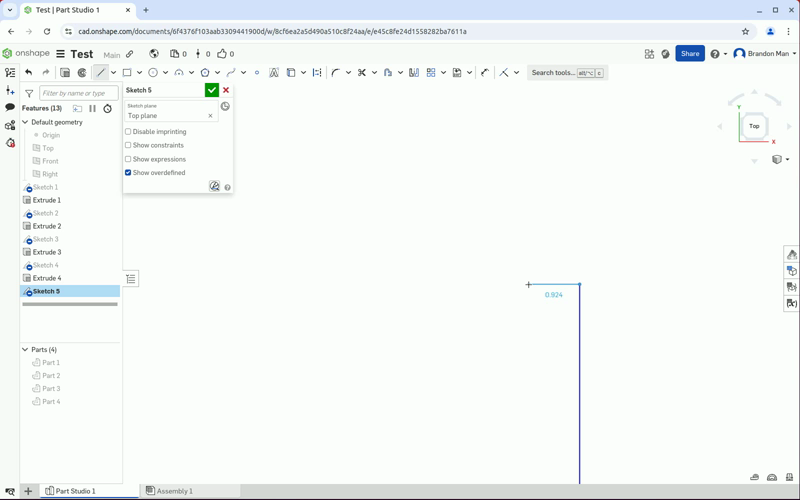
click(528, 284)
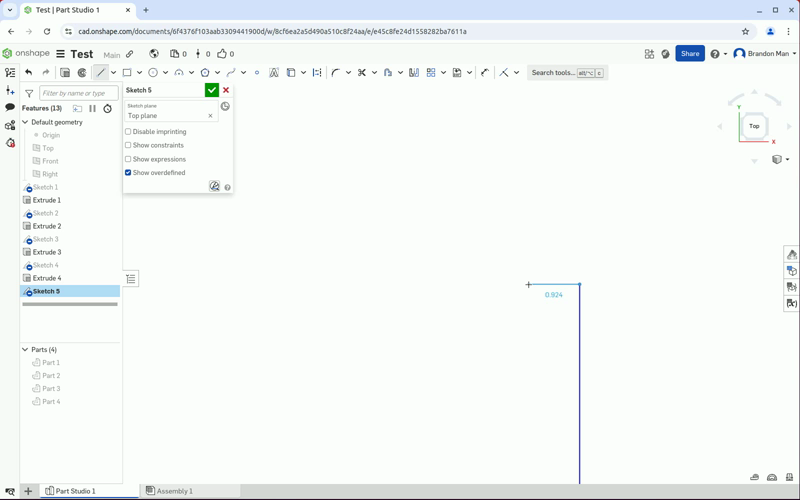
scroll(-6)
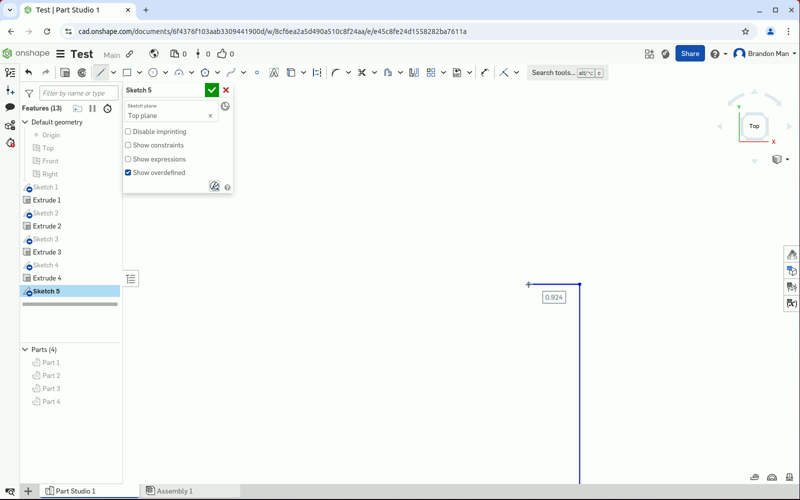
scroll(-6)
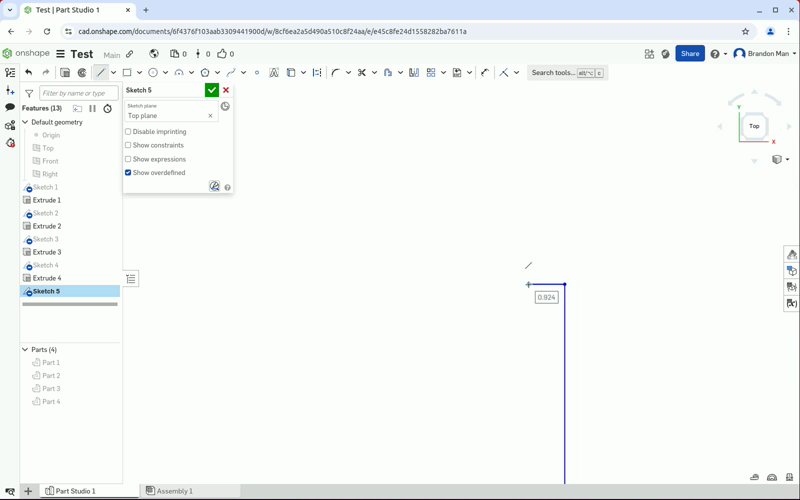
scroll(-6)
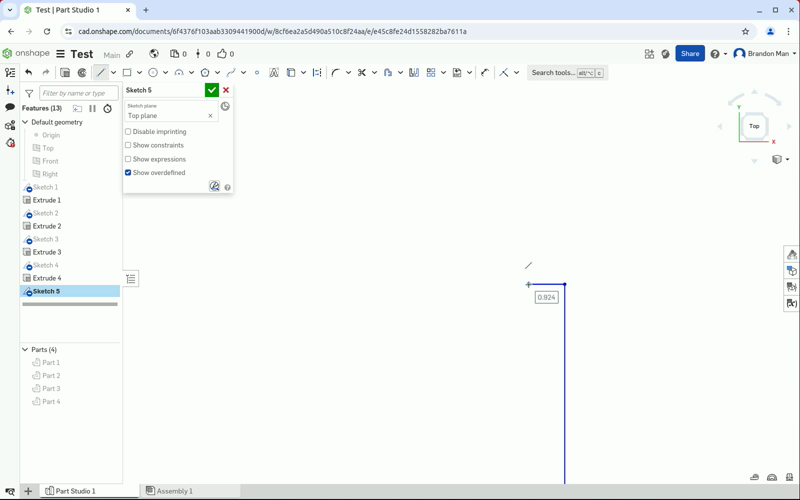
scroll(-6)
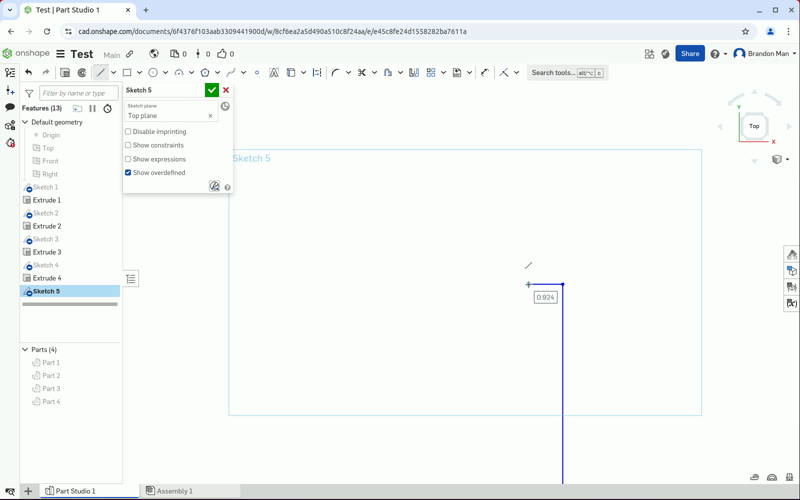
scroll(-6)
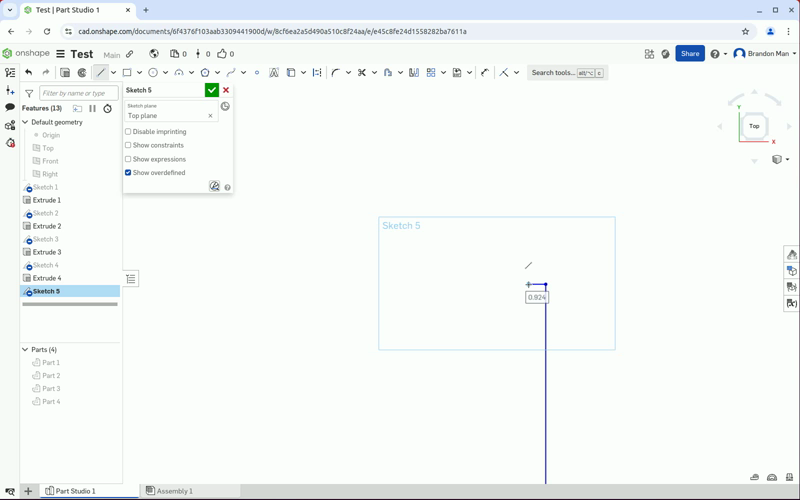
scroll(-6)
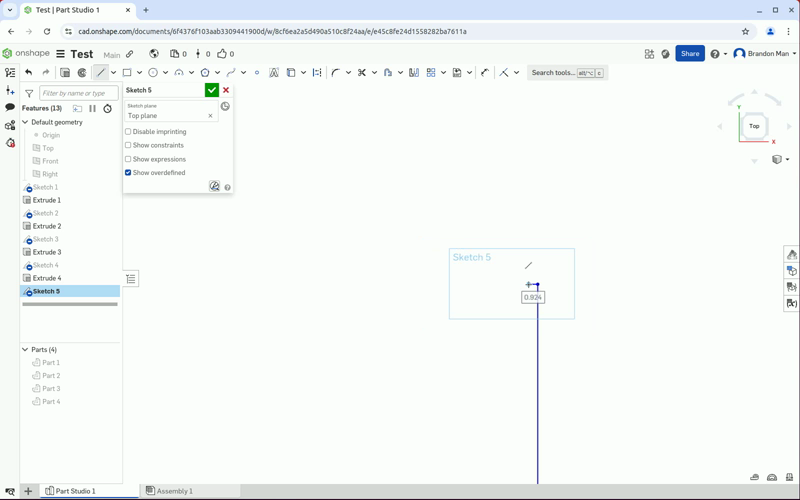
scroll(-6)
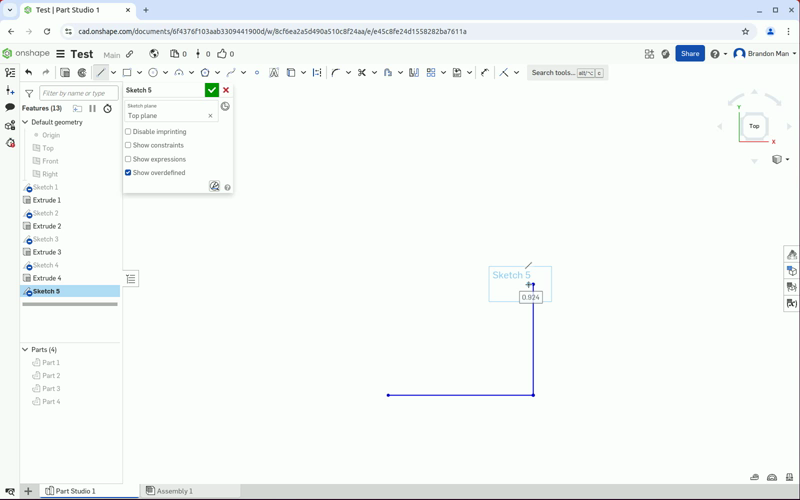
key_up(shift)
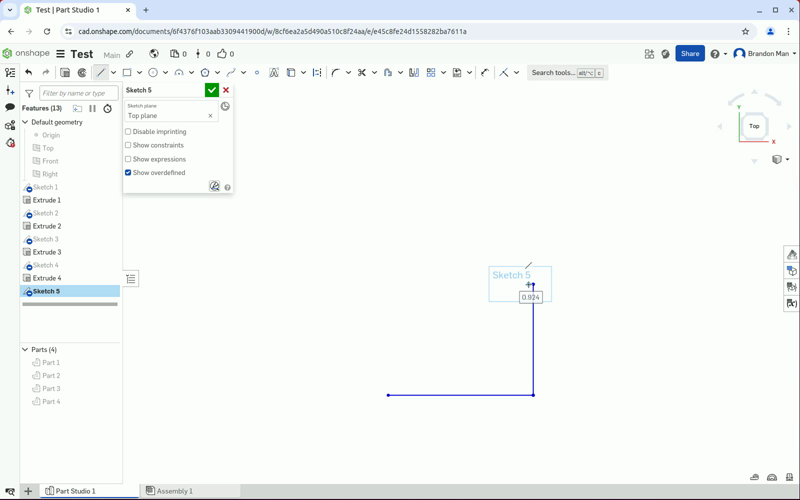
key_down(shift)
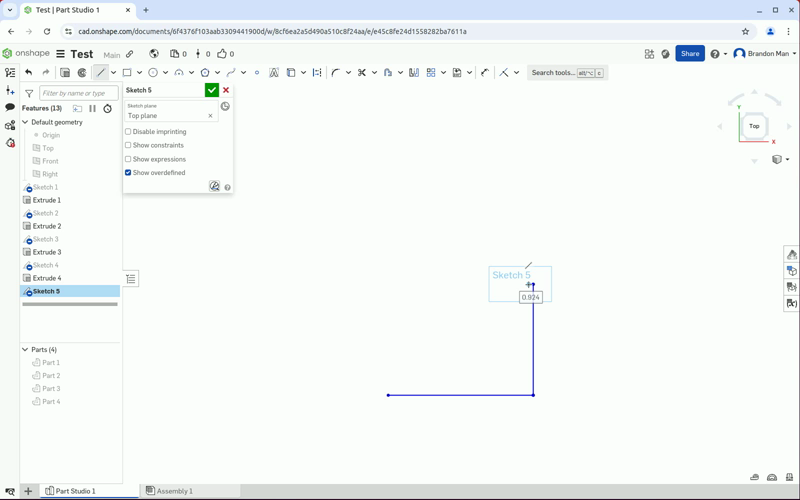
mouse_move(528, 390)
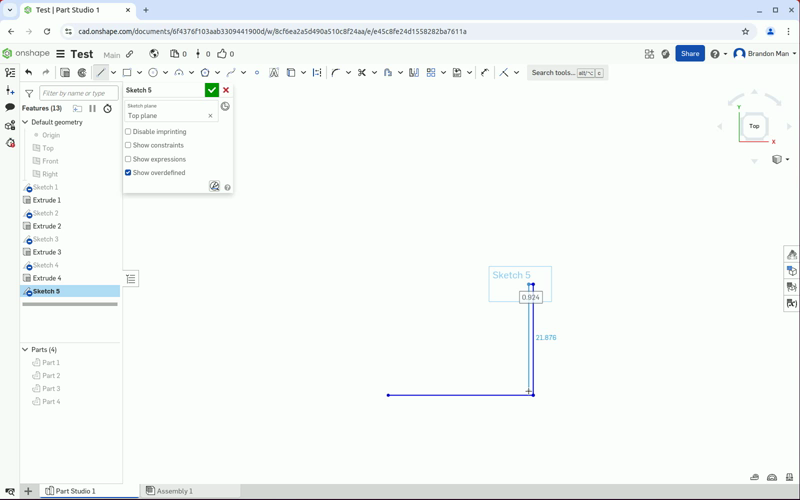
click(528, 390)
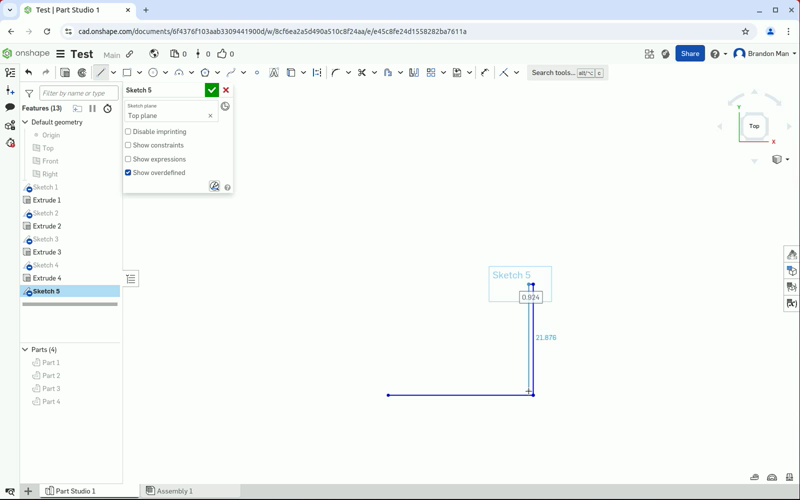
key_up(shift)
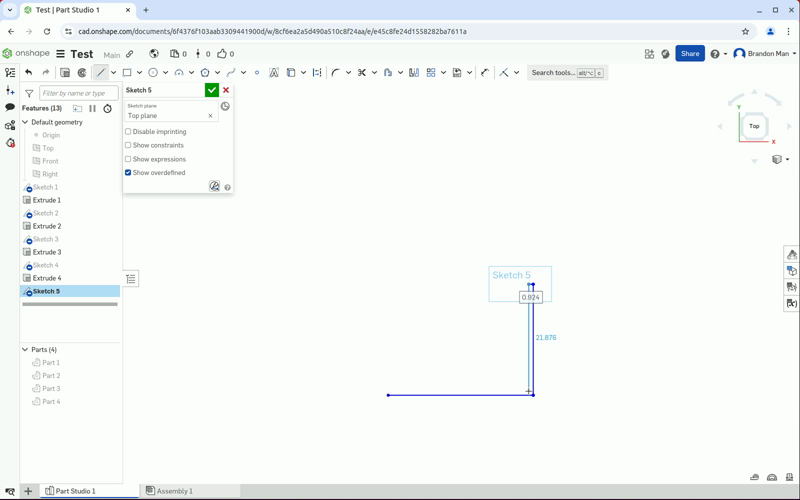
key_down(shift)
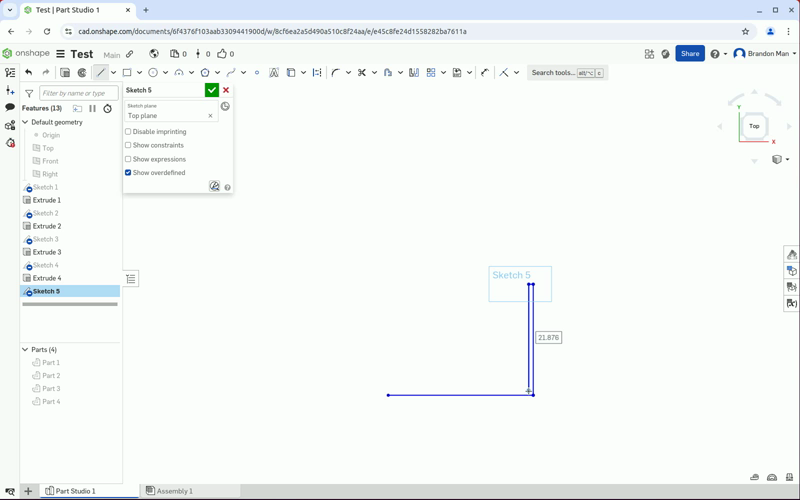
mouse_move(392, 390)
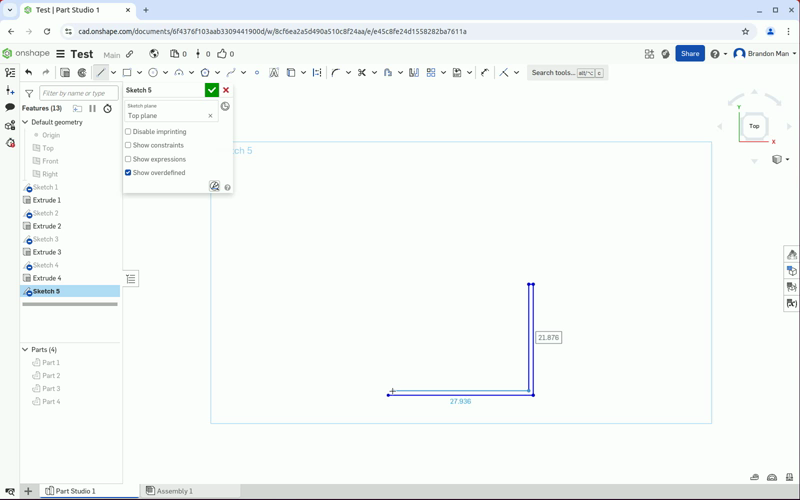
click(392, 390)
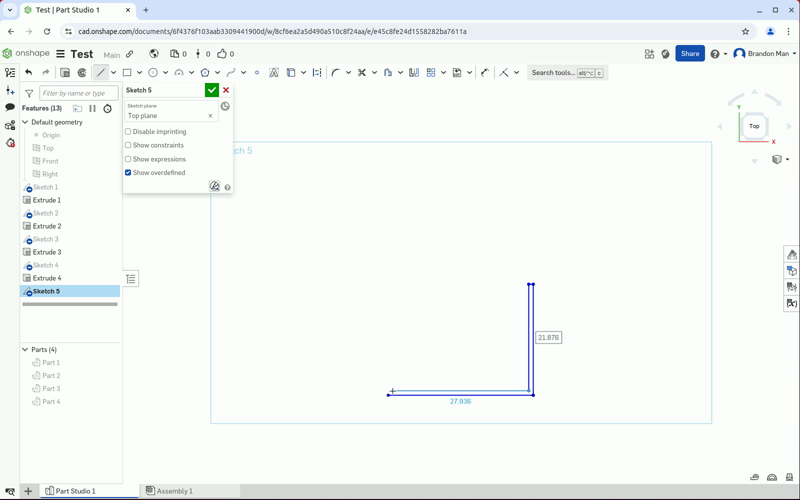
key_up(shift)
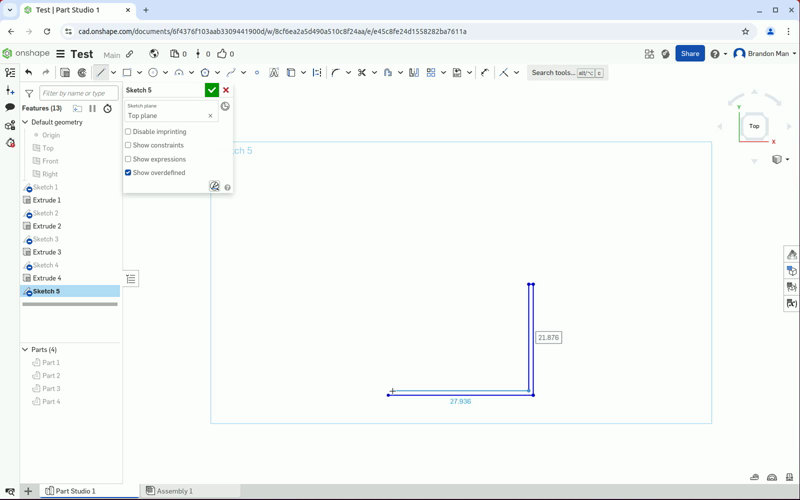
key_down(shift)
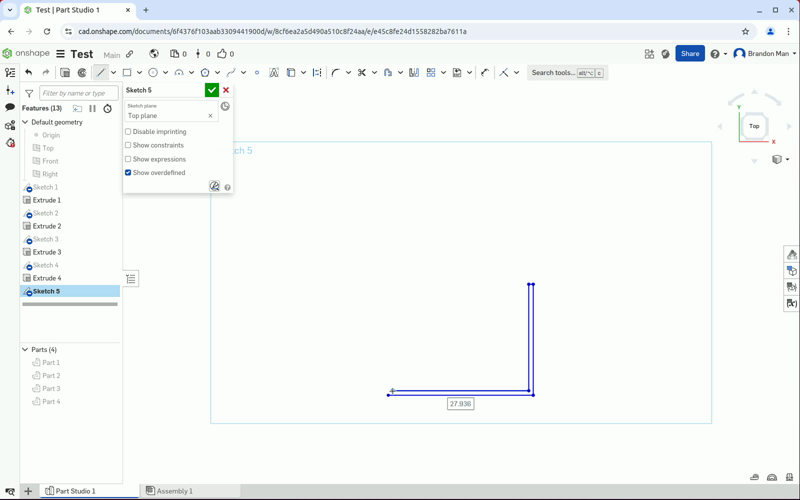
mouse_move(392, 284)
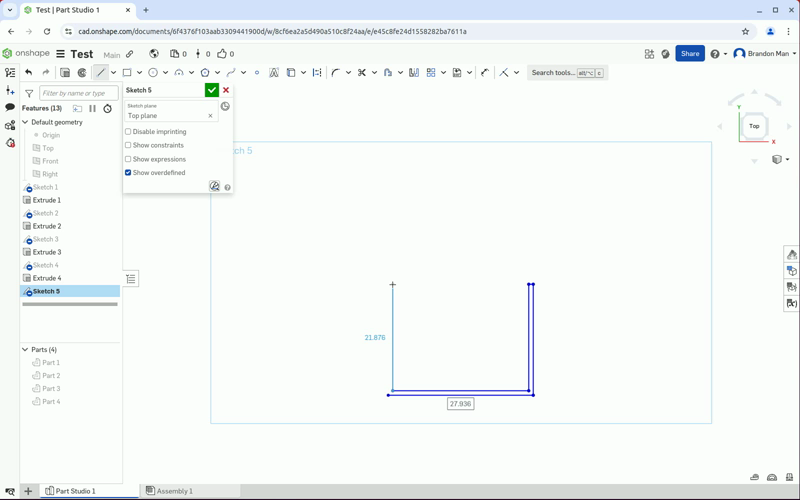
click(392, 284)
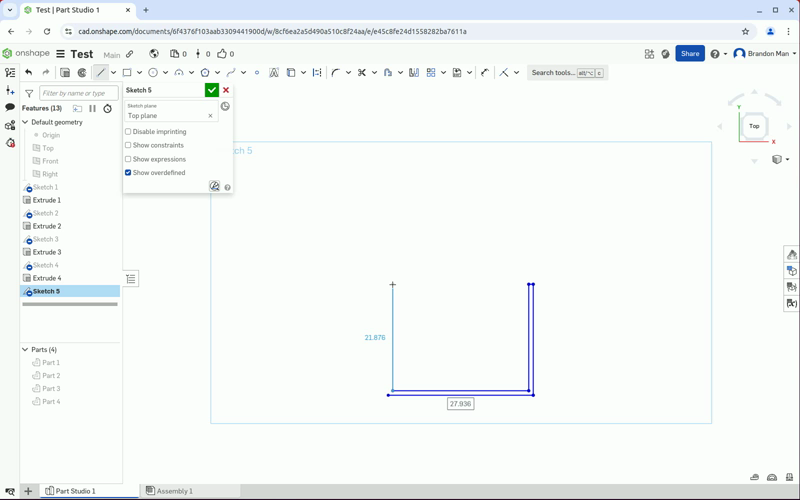
key_up(shift)
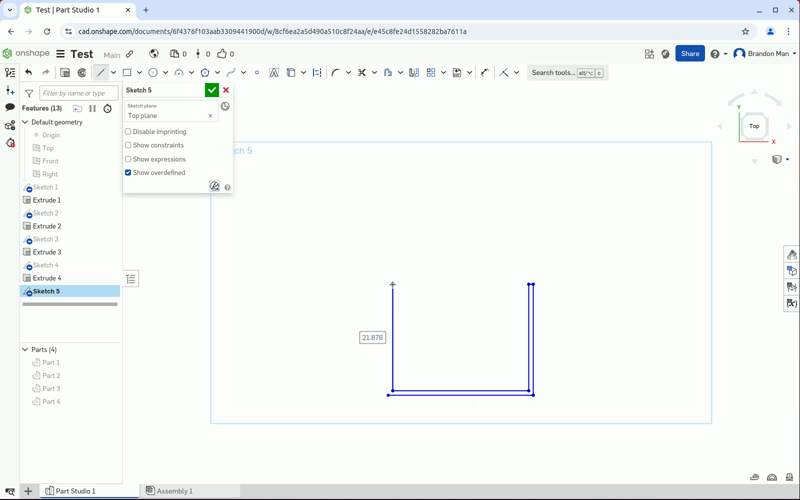
key_down(shift)
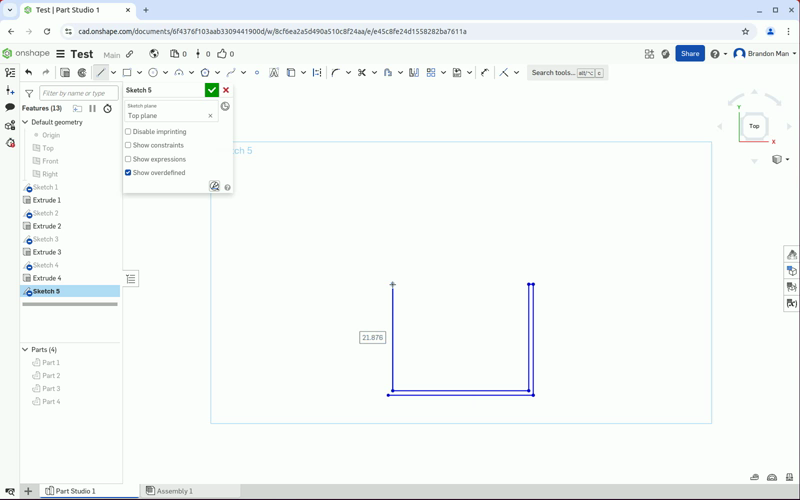
mouse_move(422, 284)
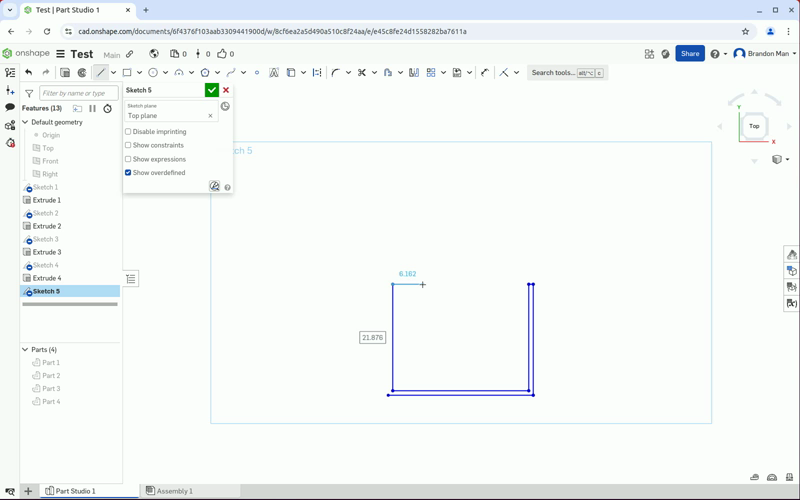
mouse_move(388, 284)
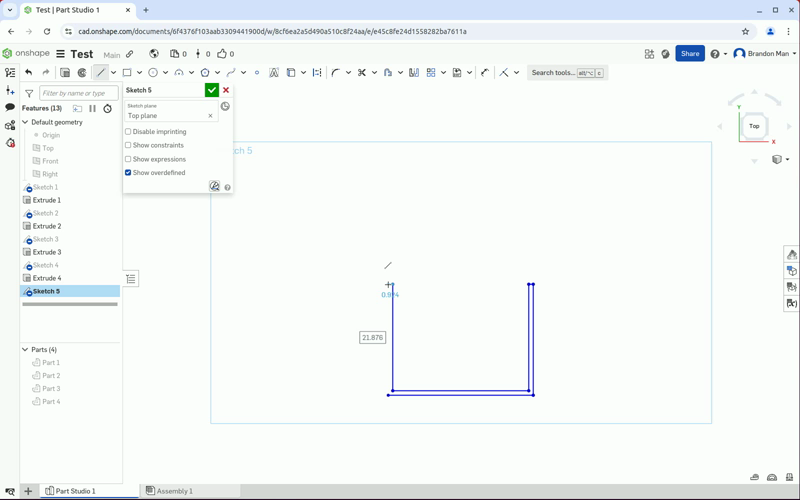
scroll(6)
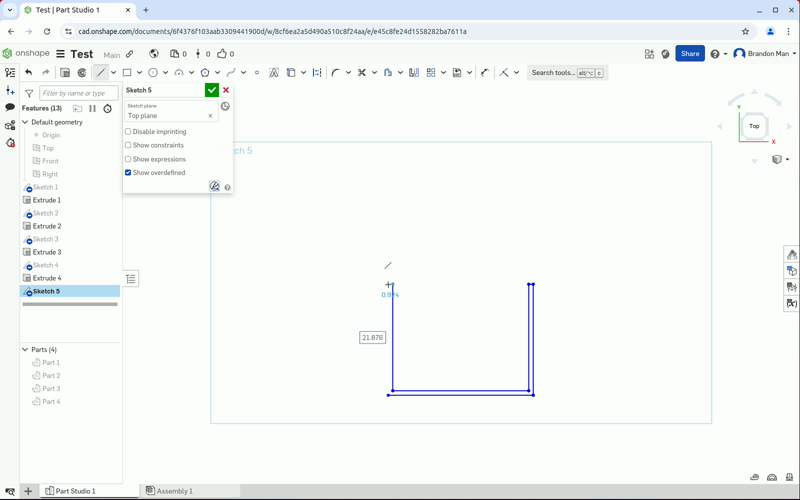
scroll(6)
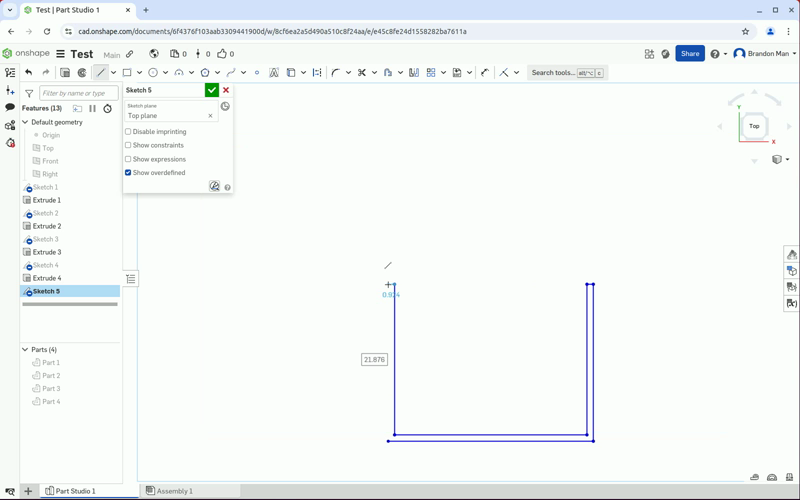
scroll(6)
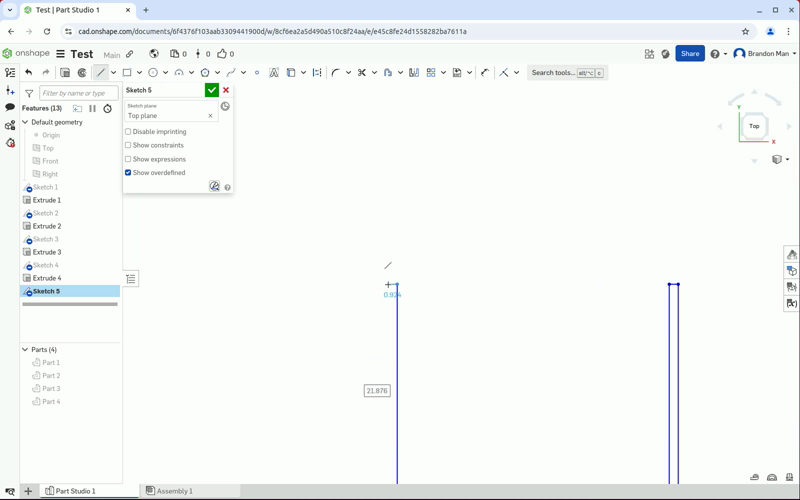
scroll(6)
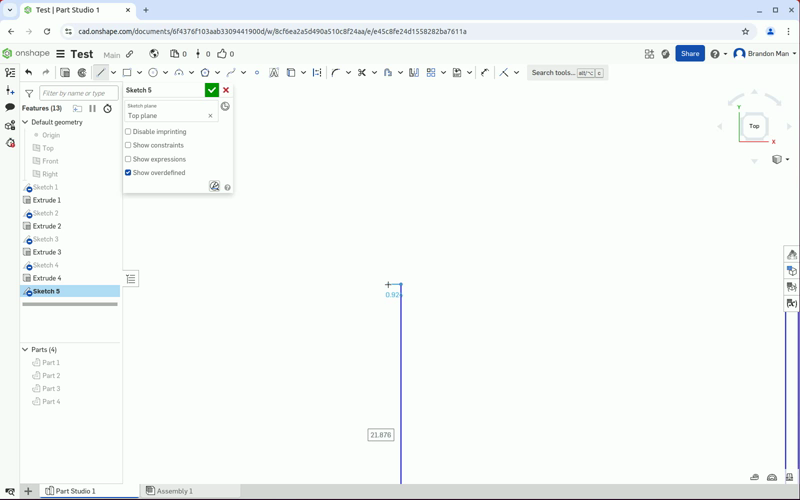
scroll(6)
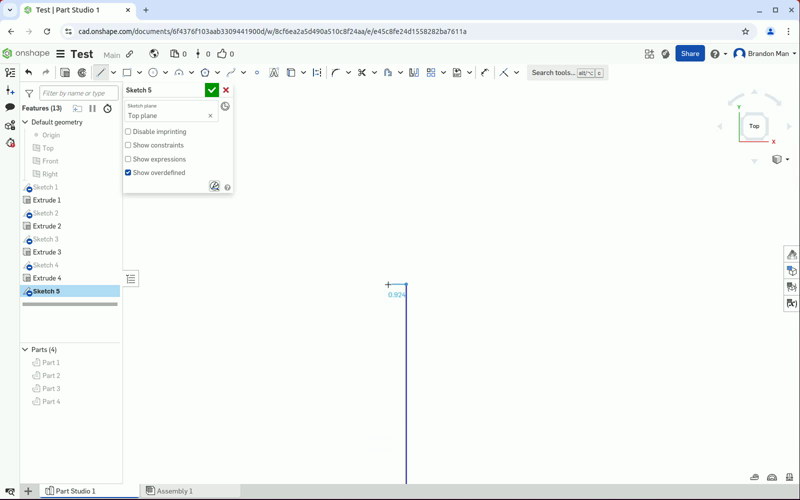
scroll(6)
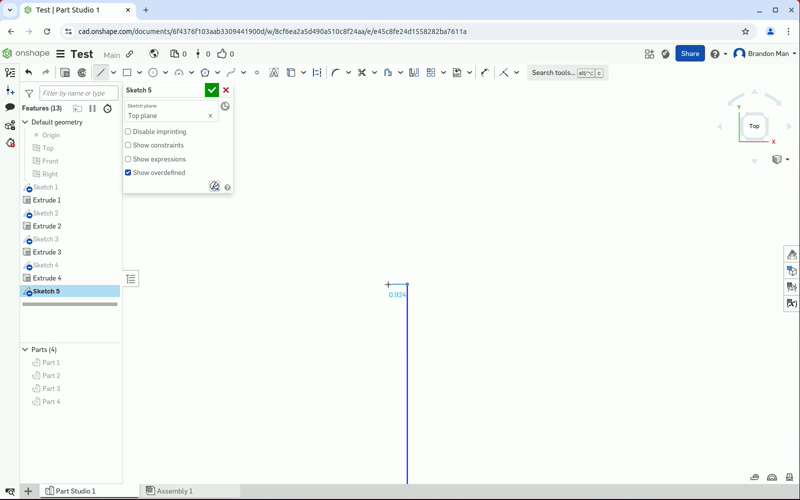
scroll(6)
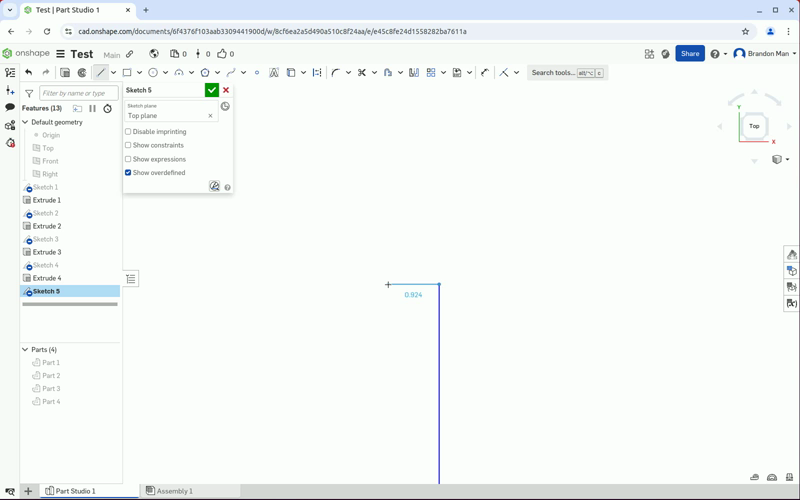
click(388, 284)
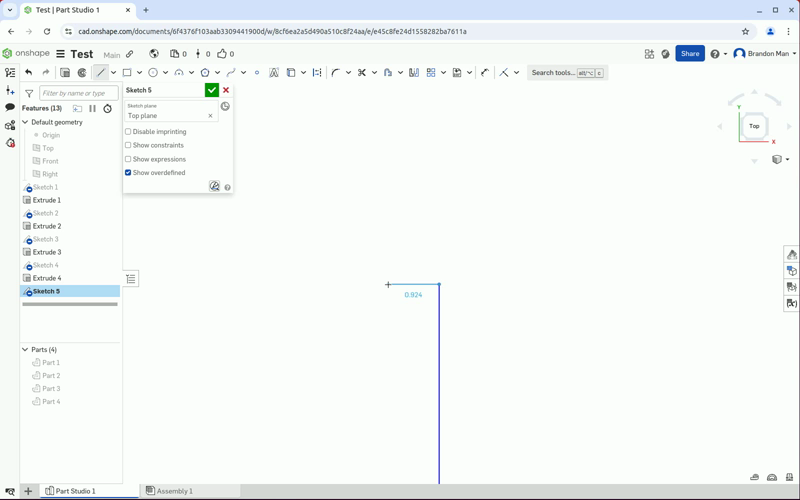
scroll(-6)
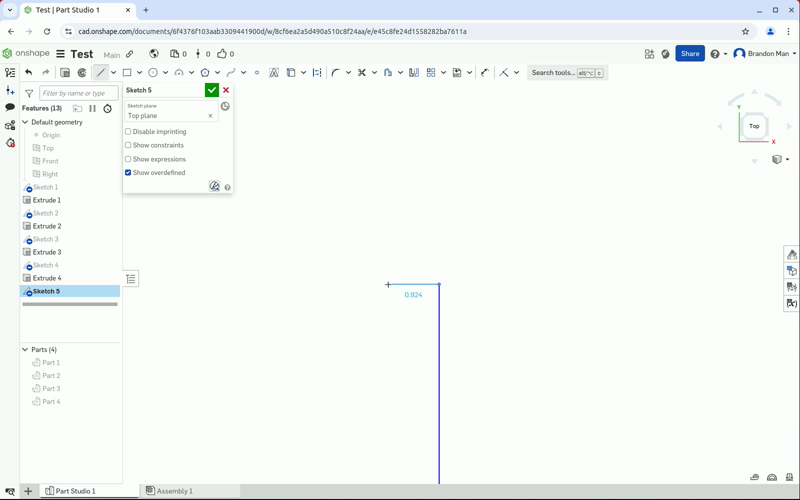
scroll(-6)
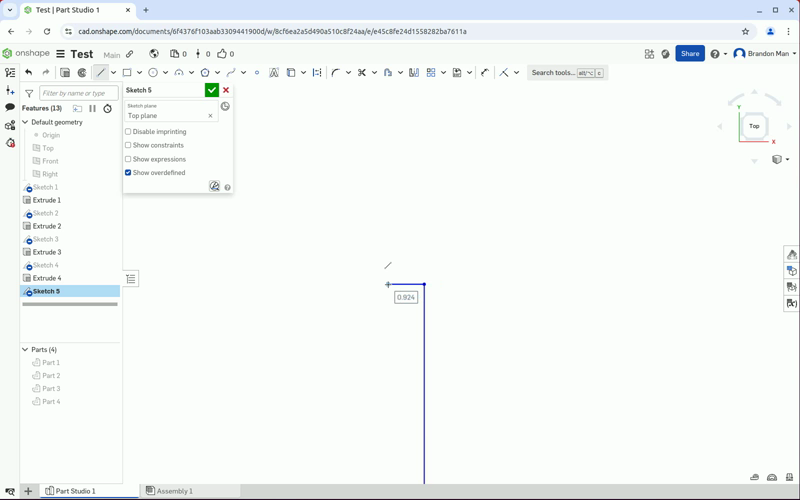
scroll(-6)
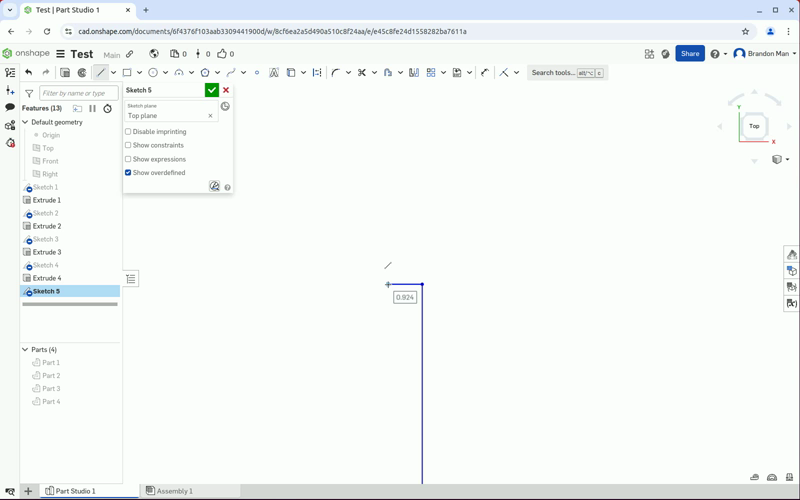
scroll(-6)
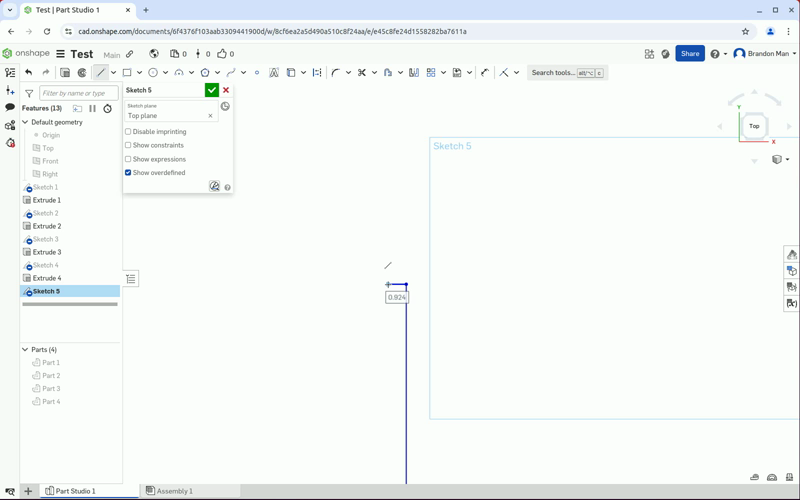
scroll(-6)
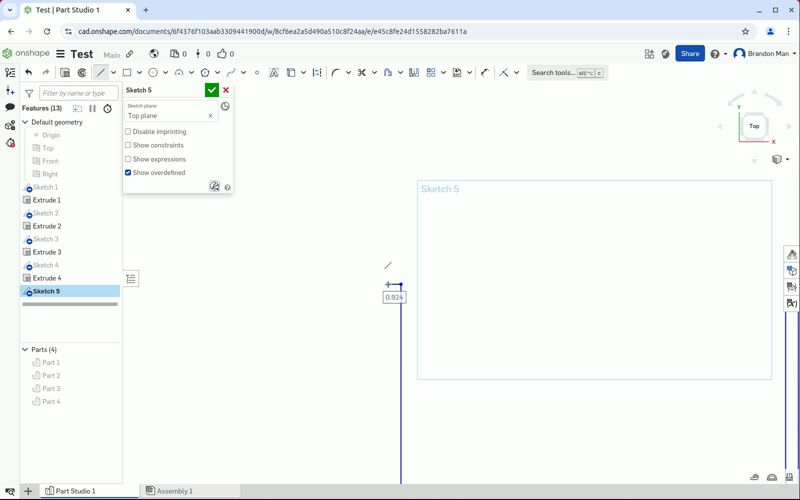
scroll(-6)
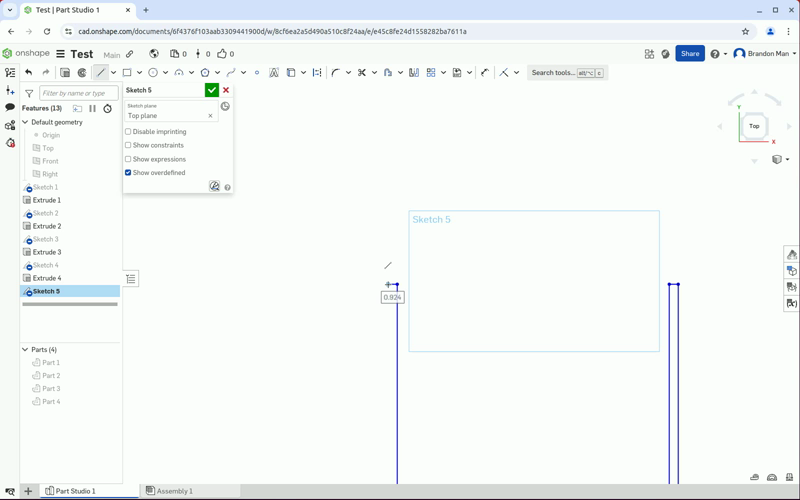
scroll(-6)
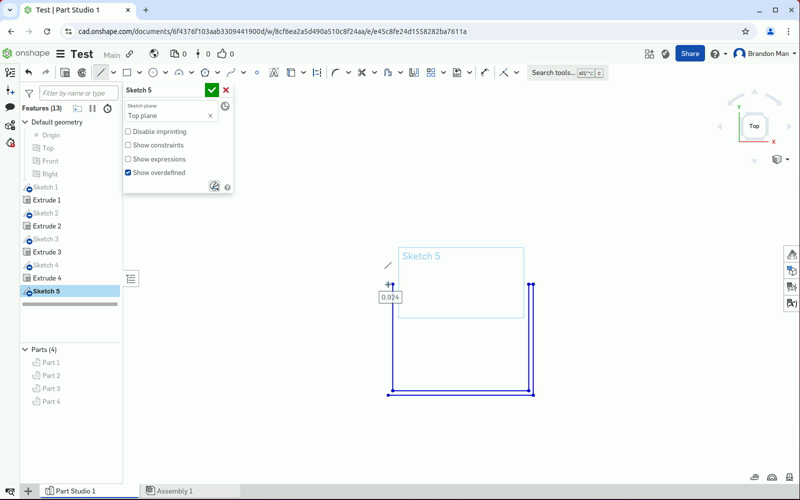
key_up(shift)
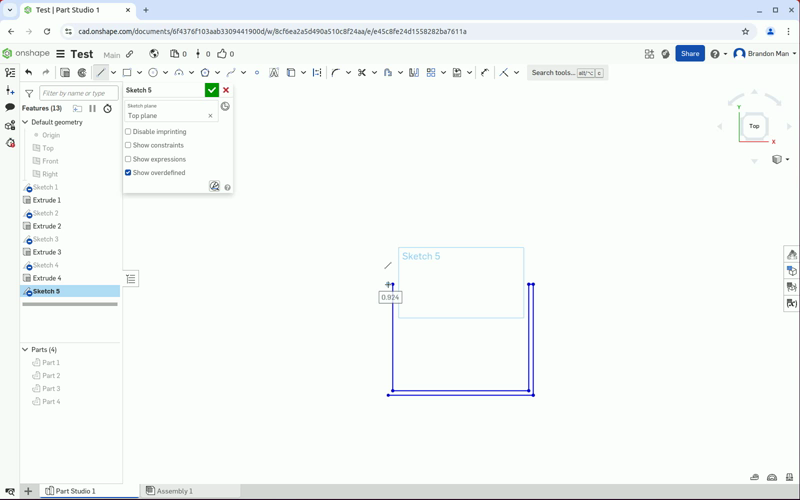
key_down(shift)
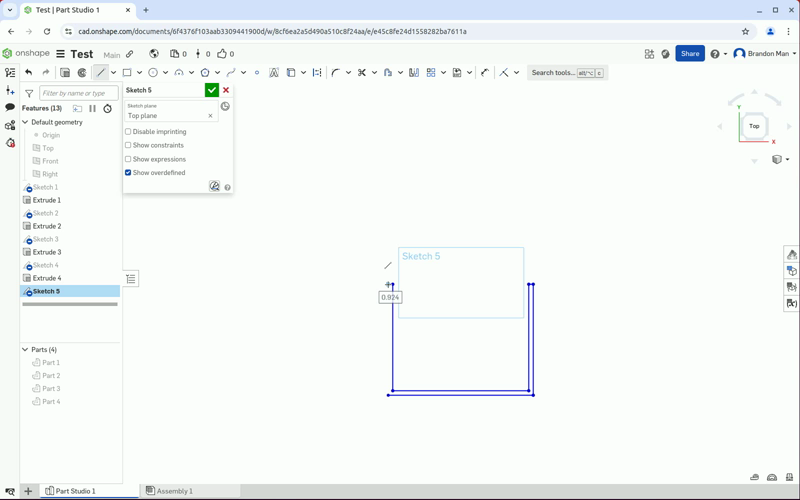
mouse_move(388, 395)
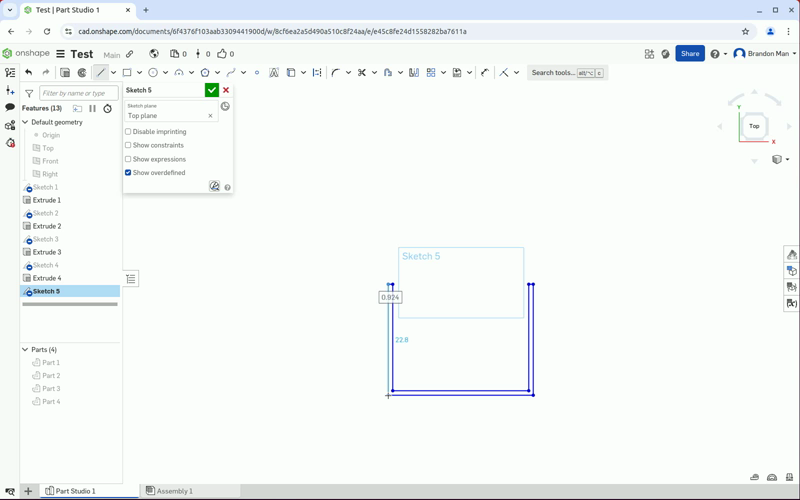
key_up(shift)
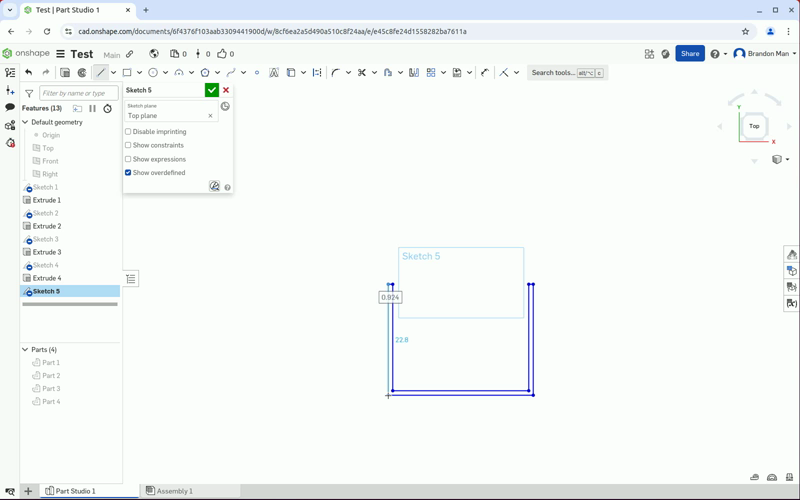
click(388, 395)
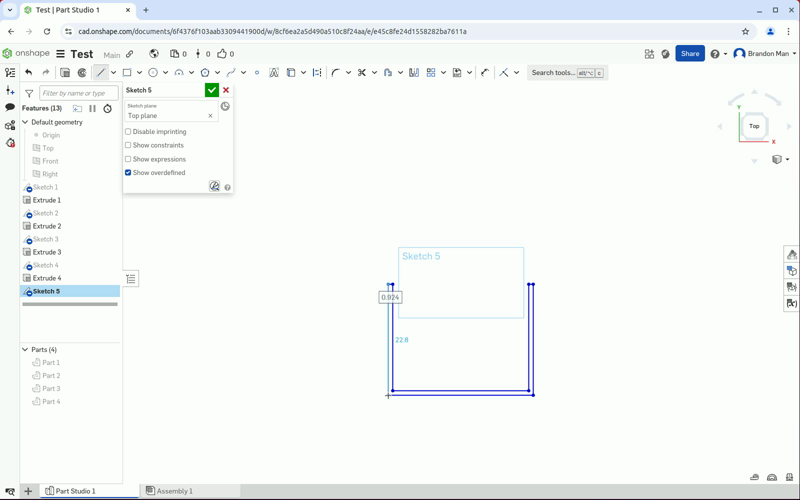
key(esc)
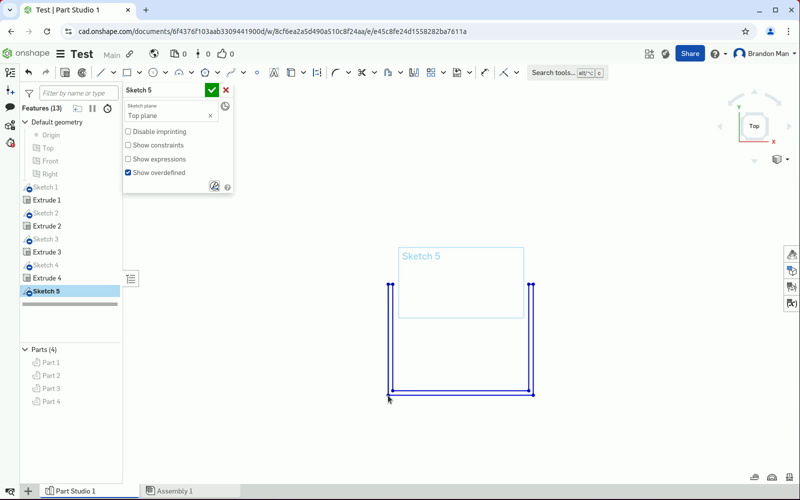
mouse_move(531, 308)
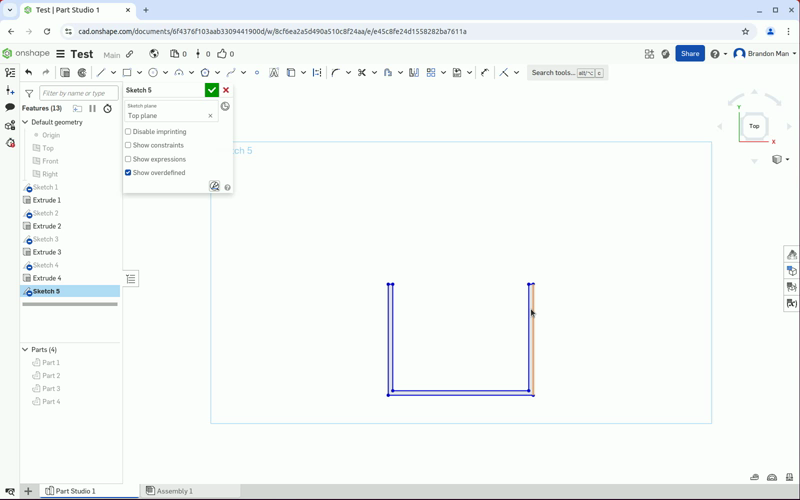
scroll(6)
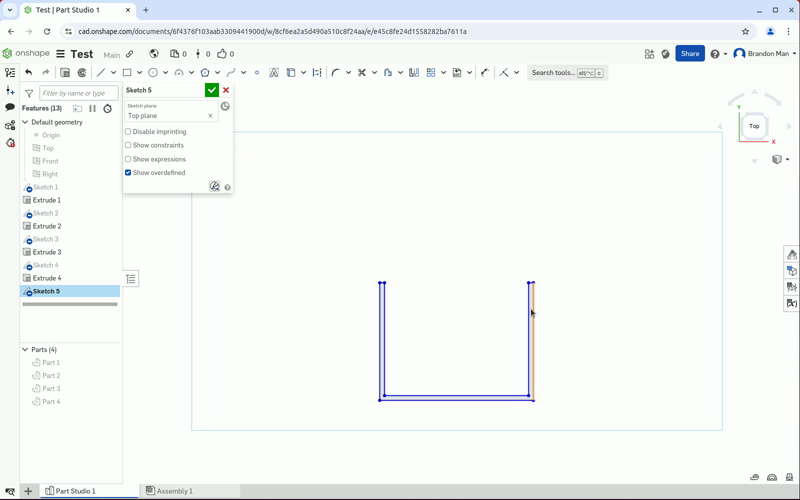
scroll(6)
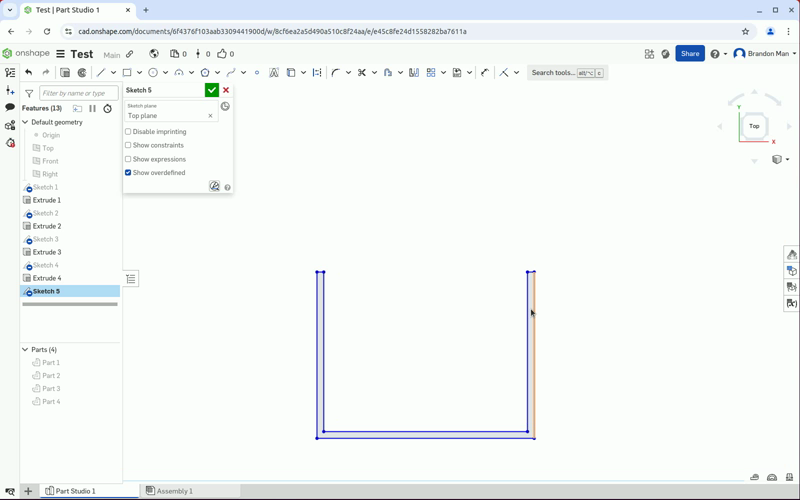
scroll(6)
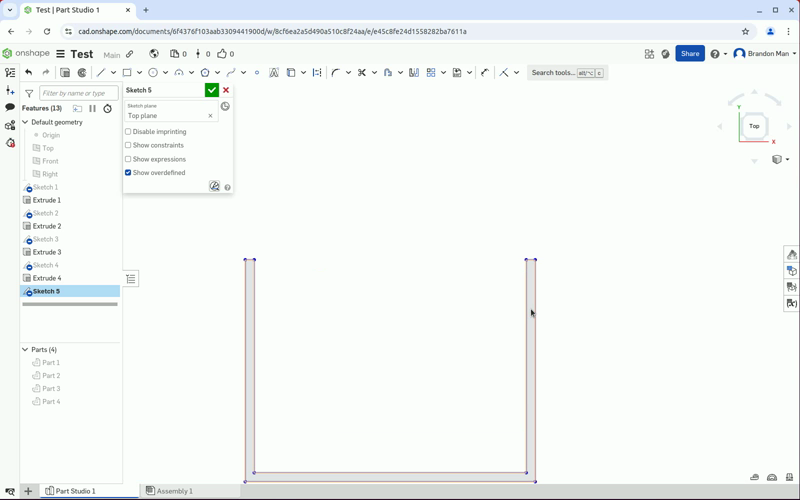
scroll(6)
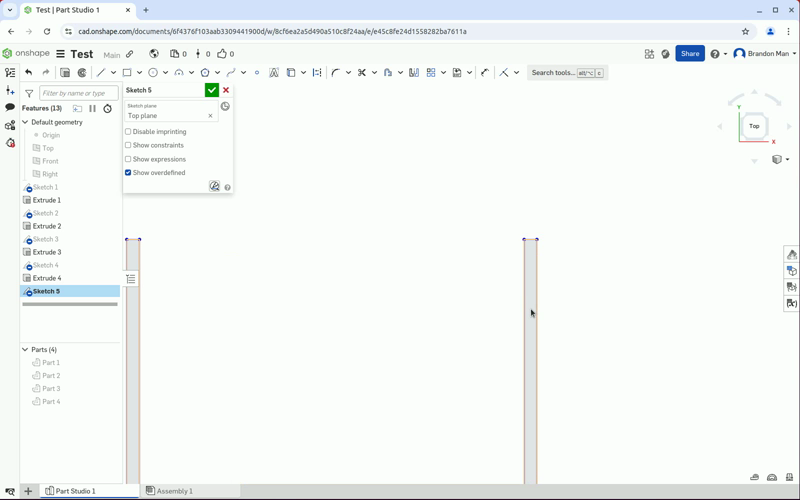
scroll(6)
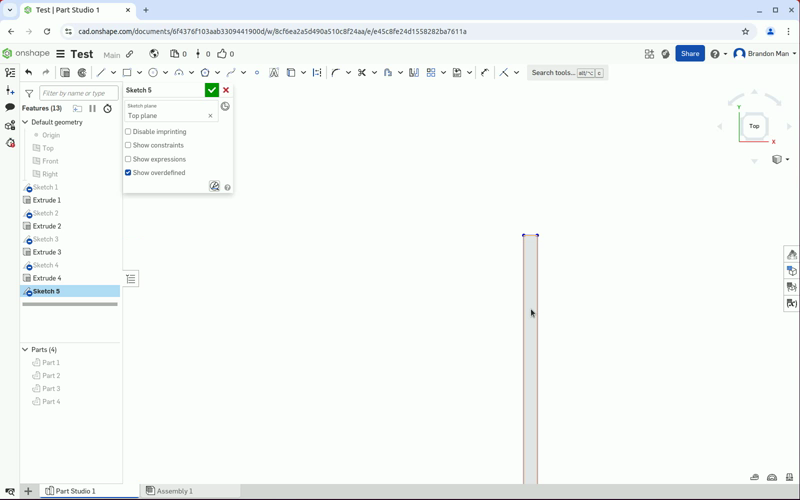
scroll(6)
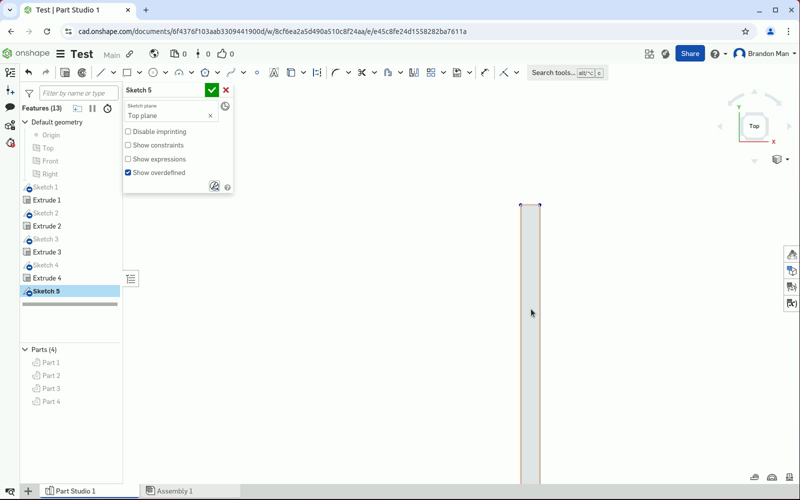
scroll(6)
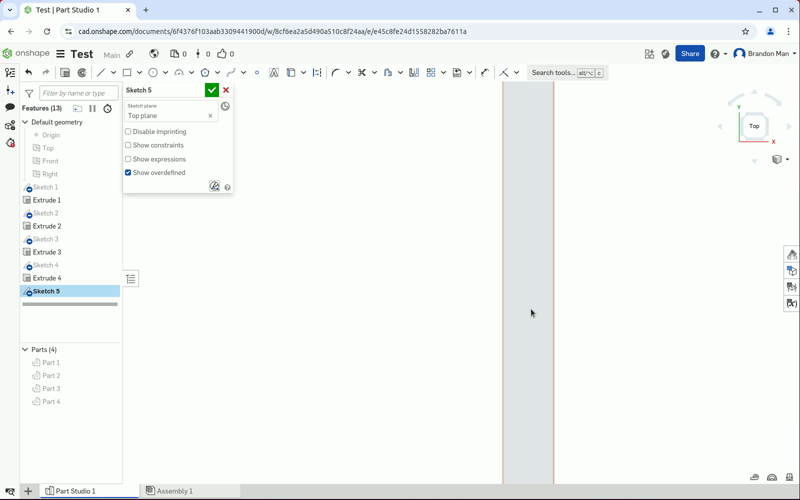
click(531, 308)
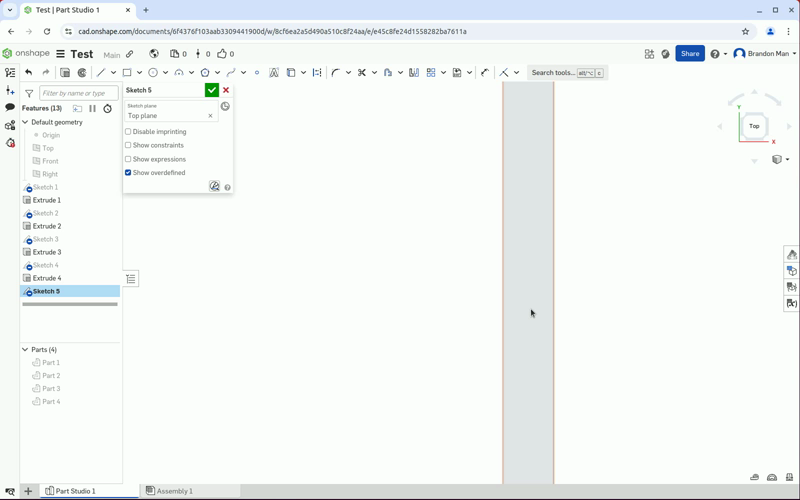
scroll(-6)
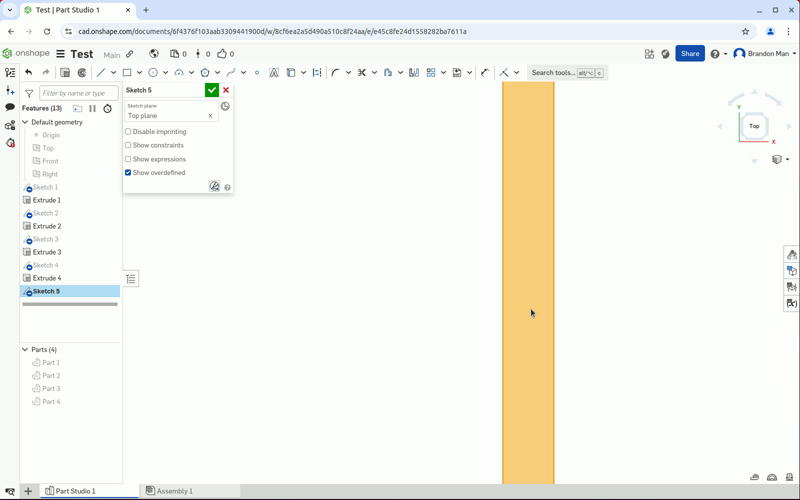
scroll(-6)
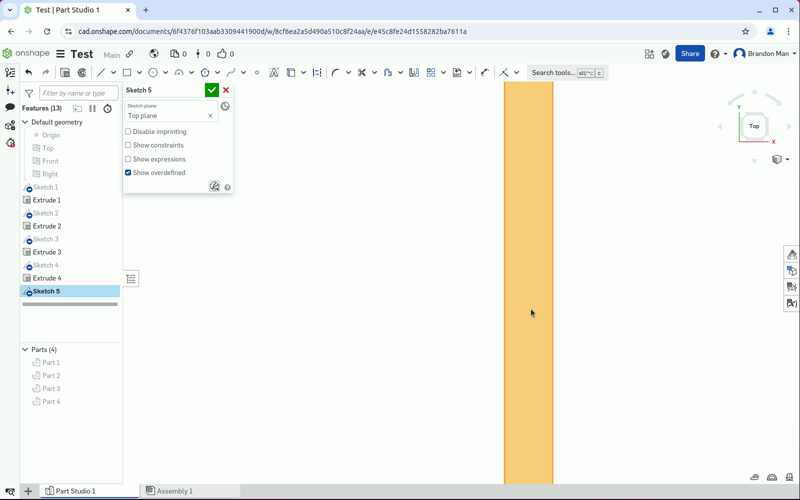
scroll(-6)
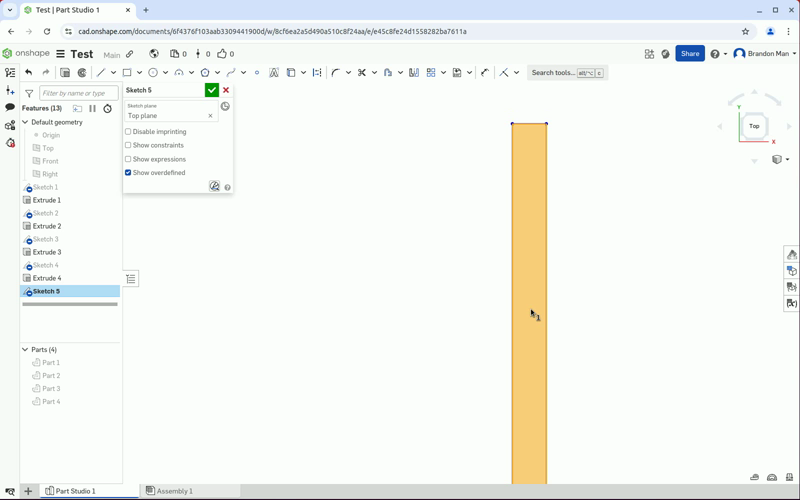
scroll(-6)
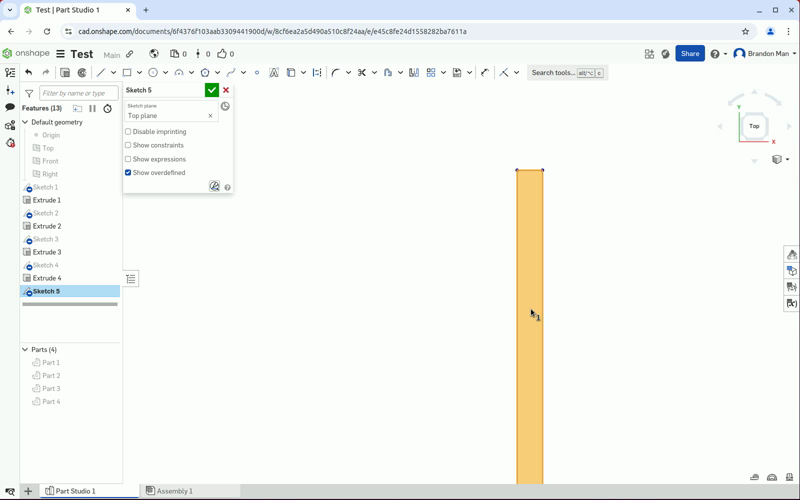
scroll(-6)
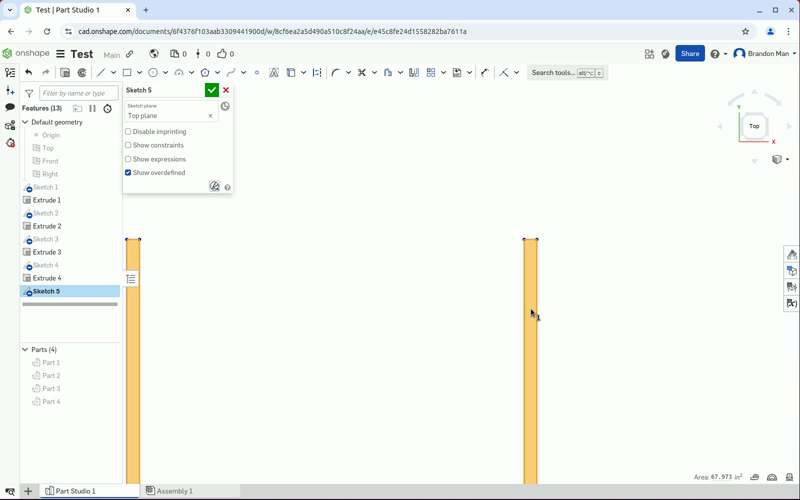
scroll(-6)
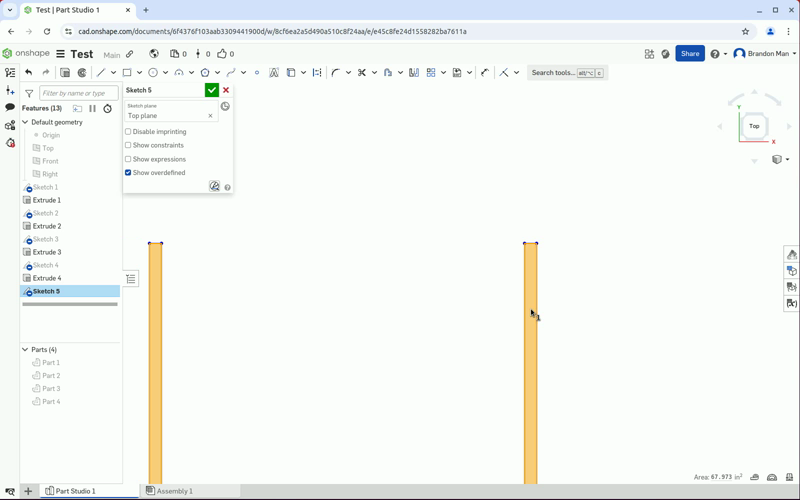
scroll(-6)
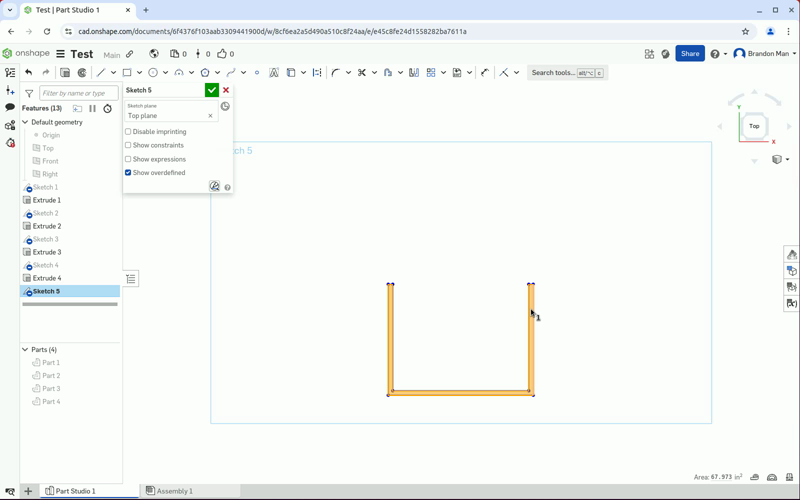
mouse_move(73, 352)
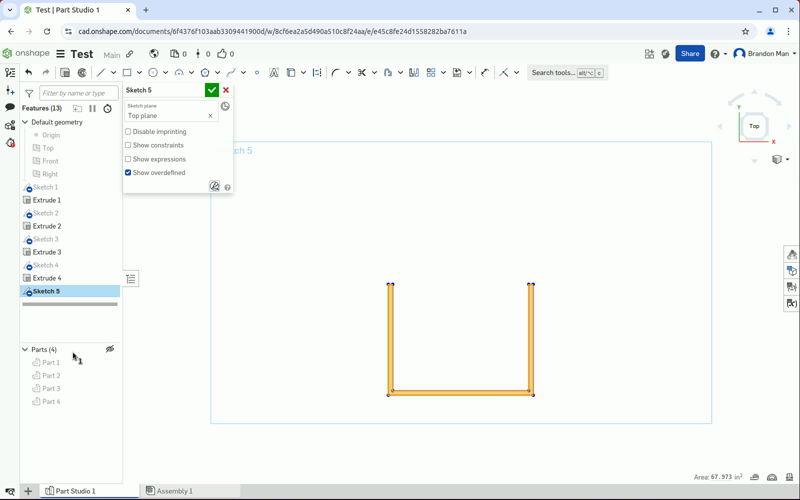
key(shift+y)
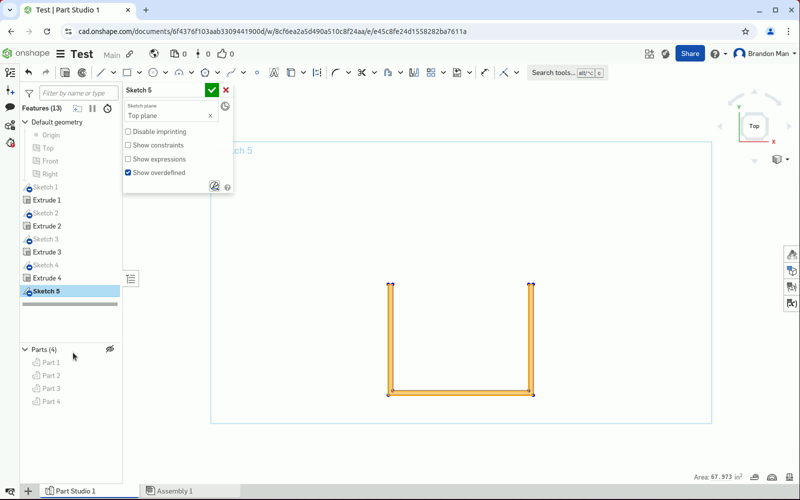
key(shift+e)
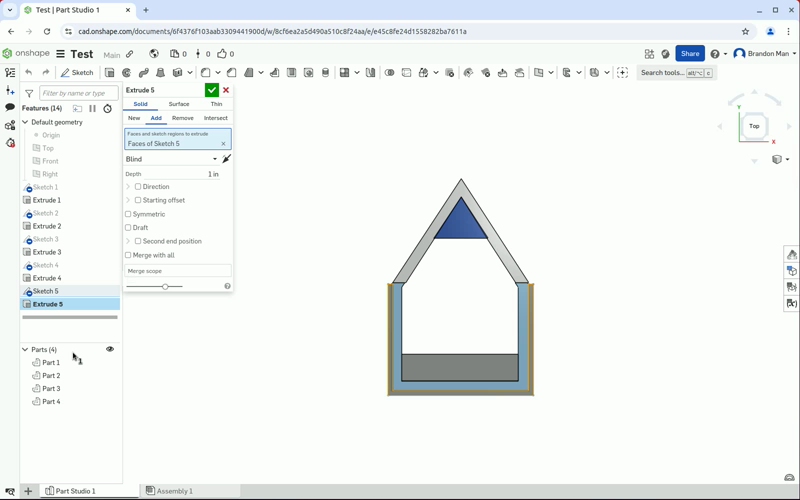
mouse_move(143, 106)
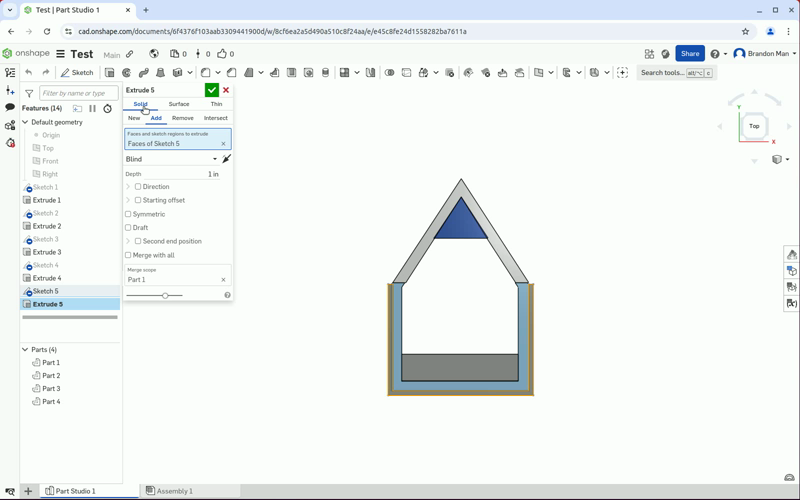
click(143, 106)
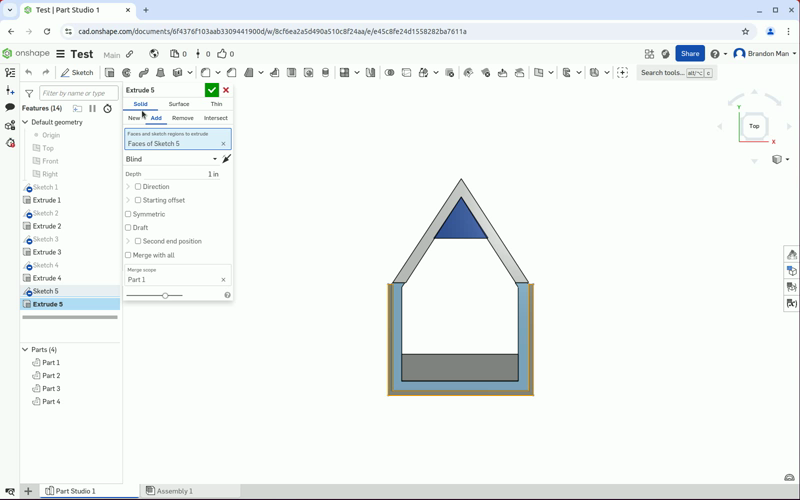
mouse_move(137, 120)
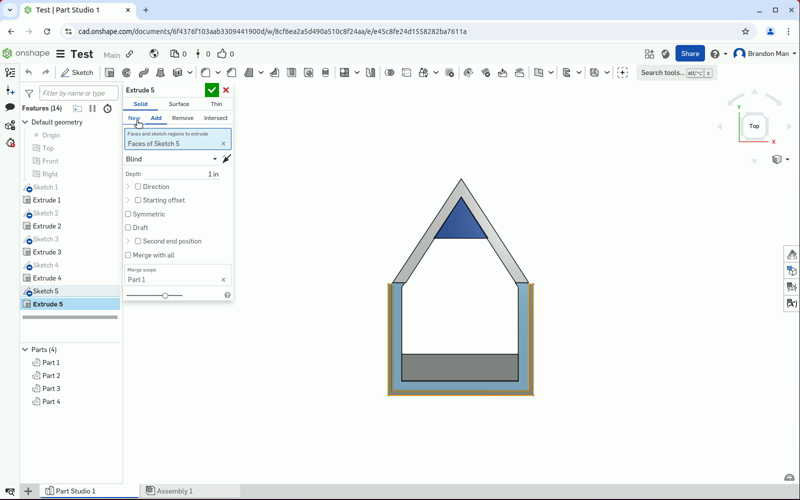
click(137, 120)
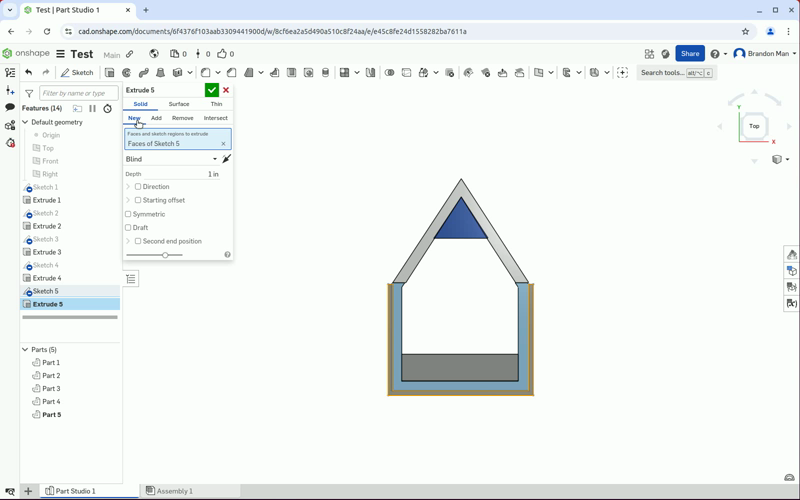
key(tab, 4)
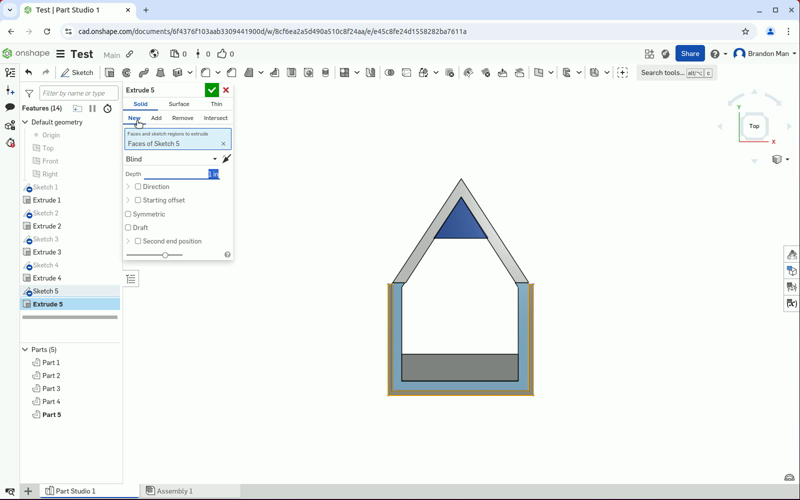
text(0.963)
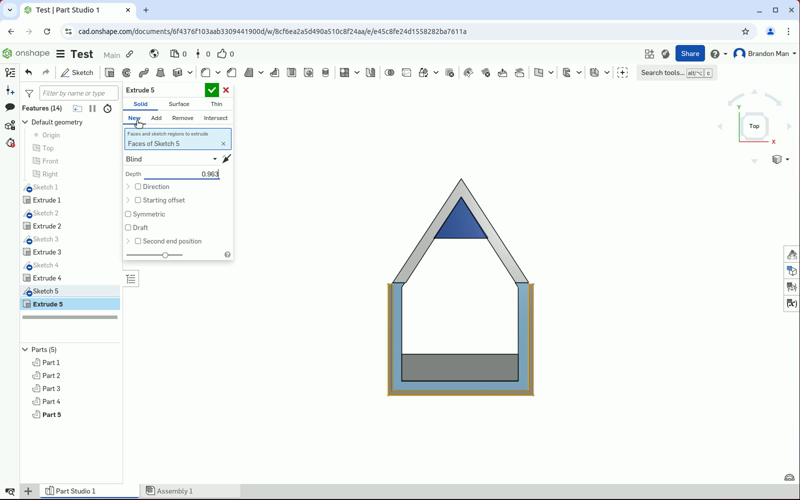
key(enter)
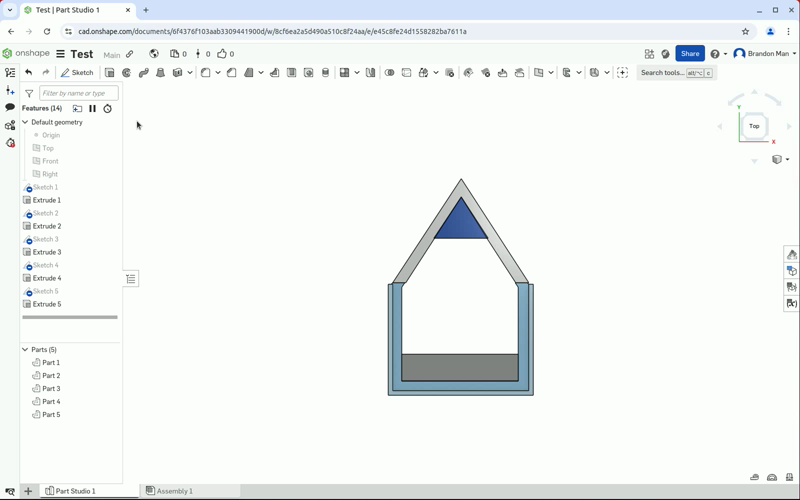
key(shift+h)
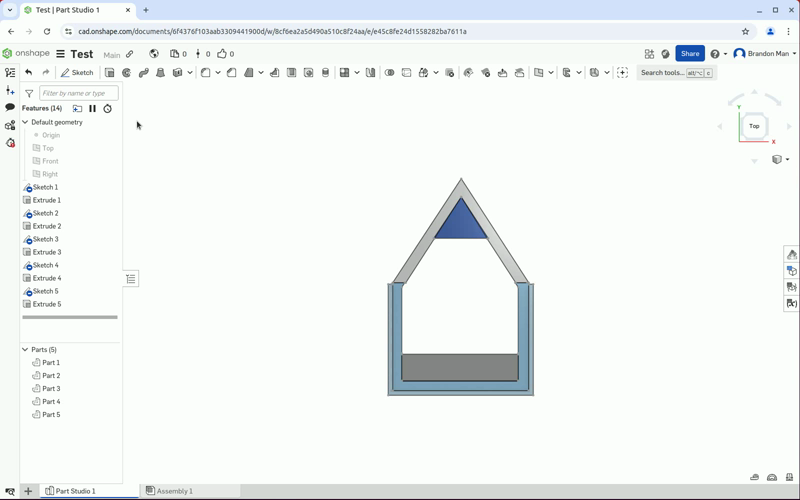
key(shift+h)
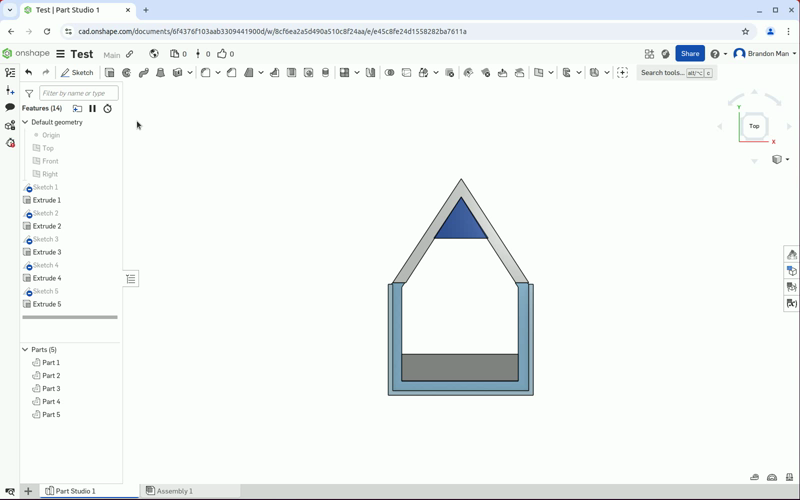
mouse_move(73, 189)
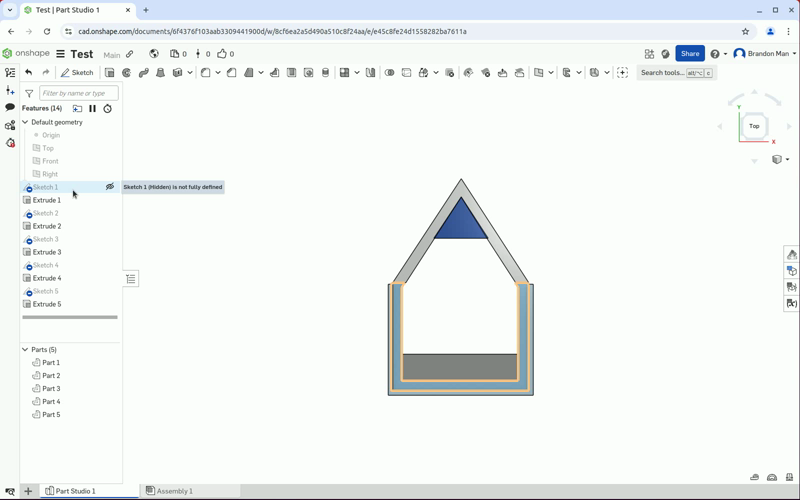
click(73, 189)
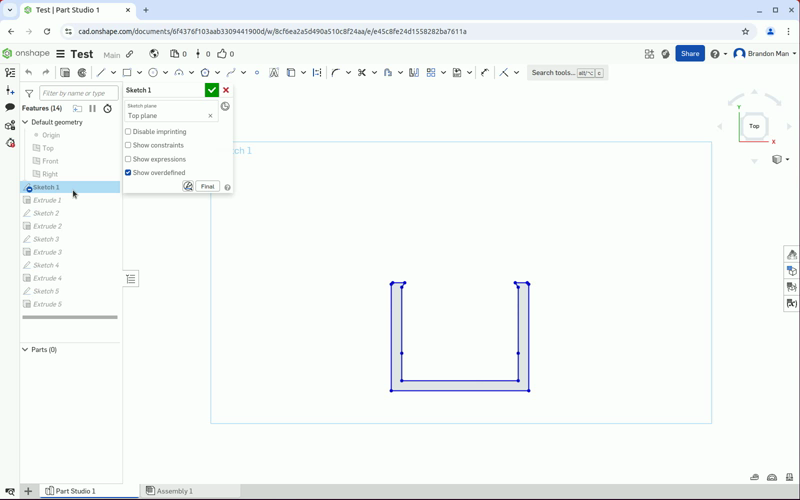
mouse_move(229, 92)
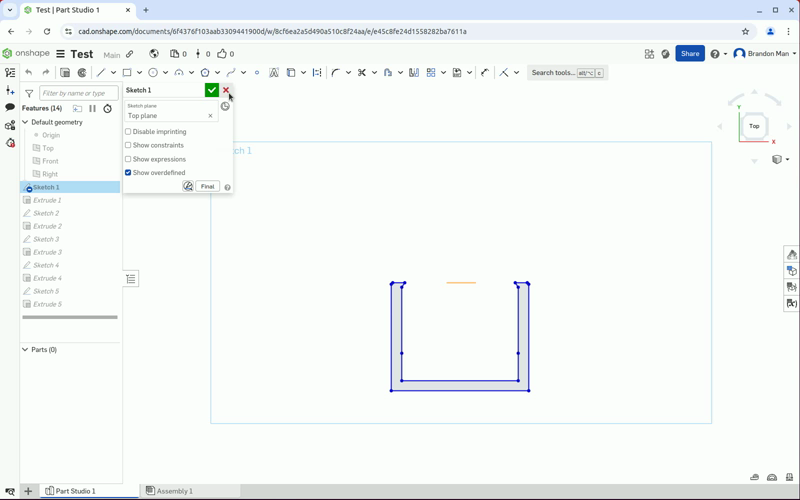
click(229, 92)
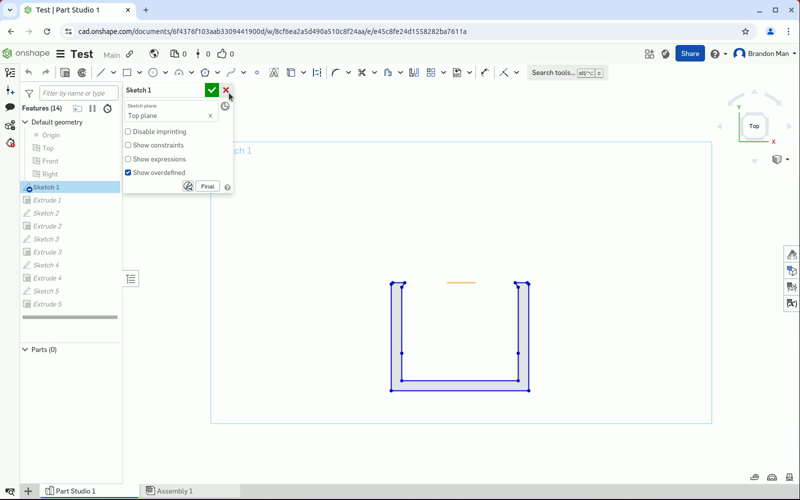
key(shift+s)
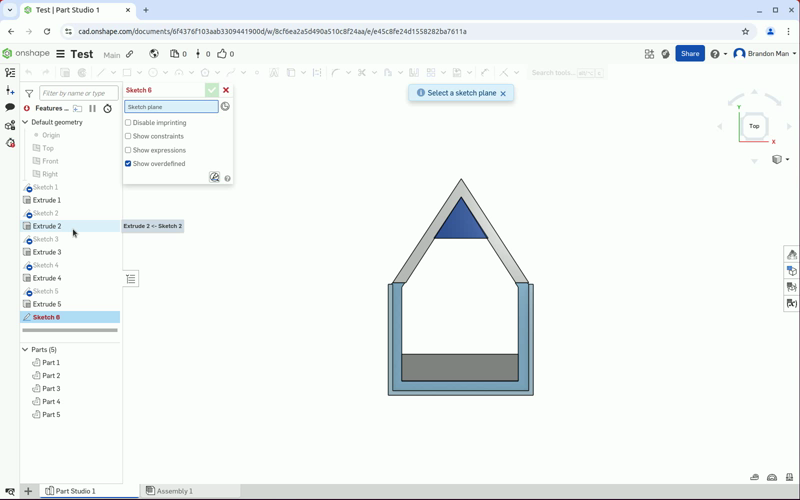
scroll(3)
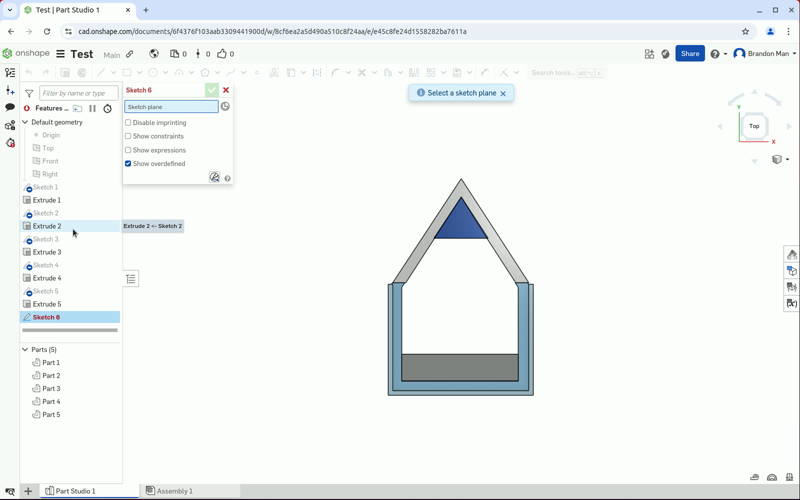
mouse_move(73, 150)
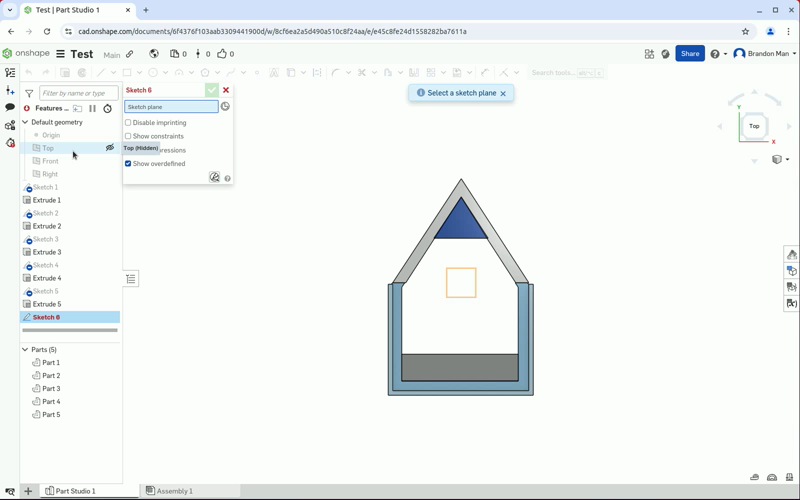
click(73, 150)
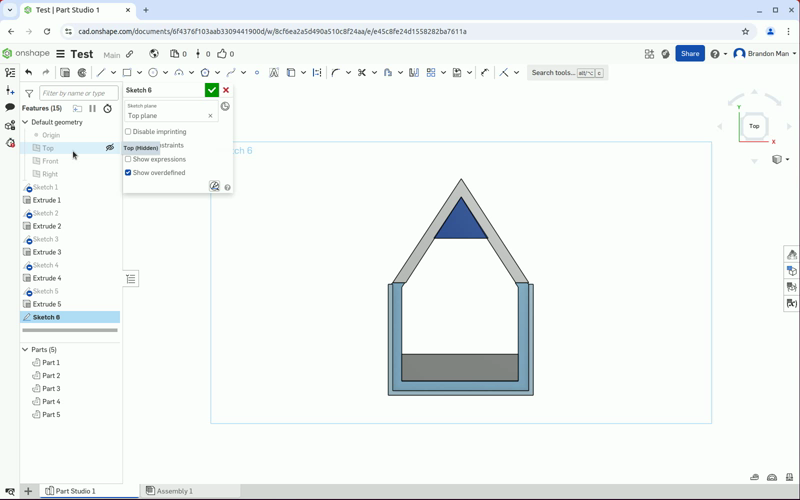
mouse_move(73, 352)
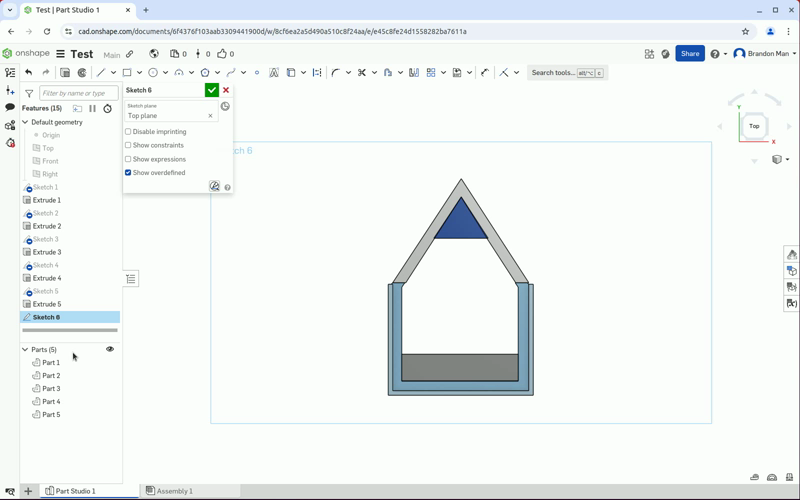
key(y)
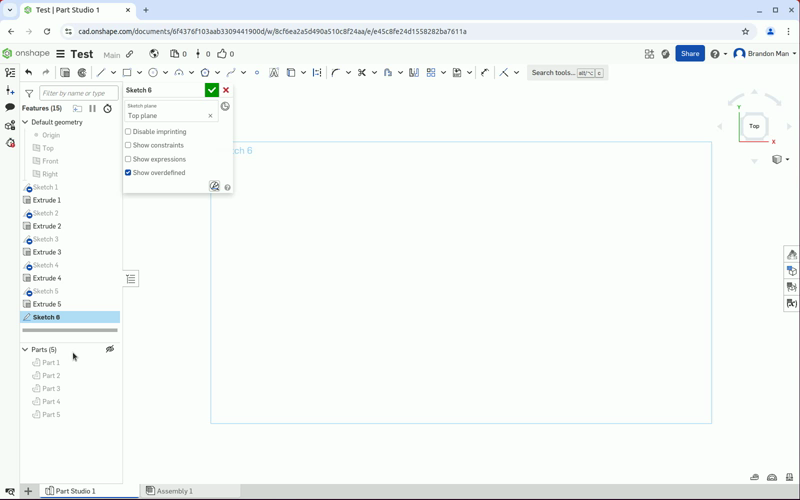
key(l)
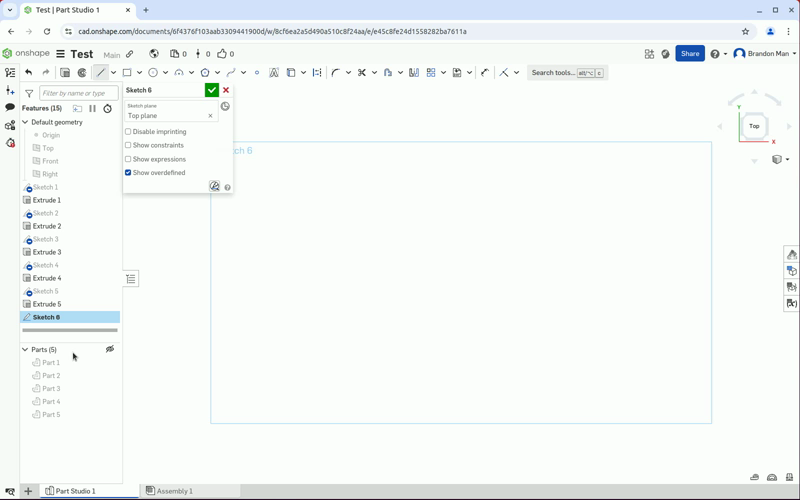
key_down(shift)
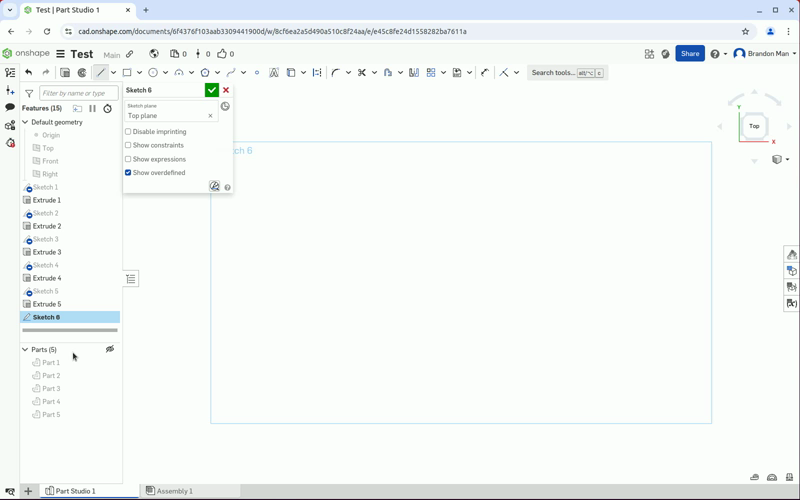
mouse_move(388, 282)
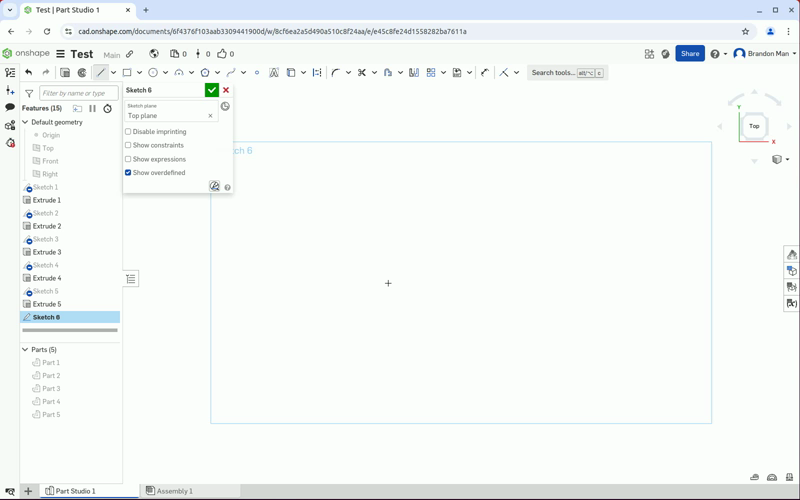
click(388, 282)
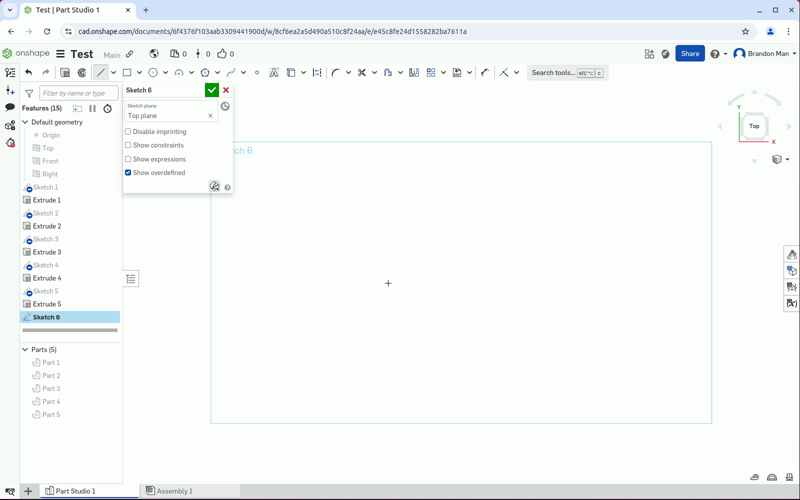
key_up(shift)
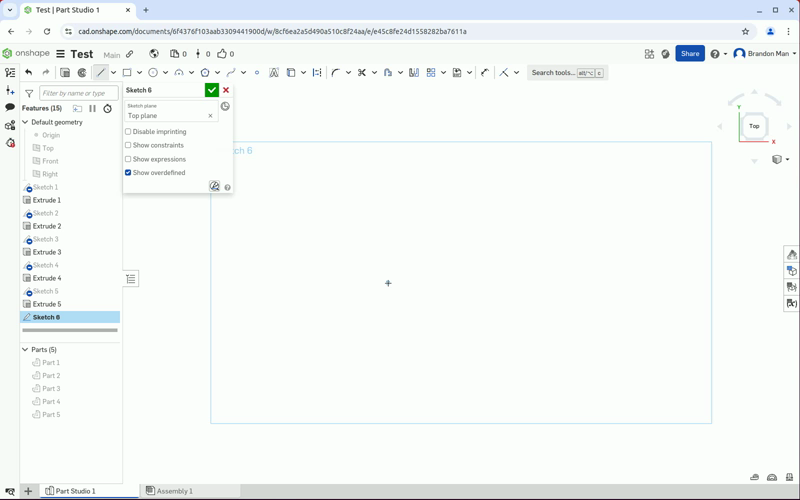
key_down(shift)
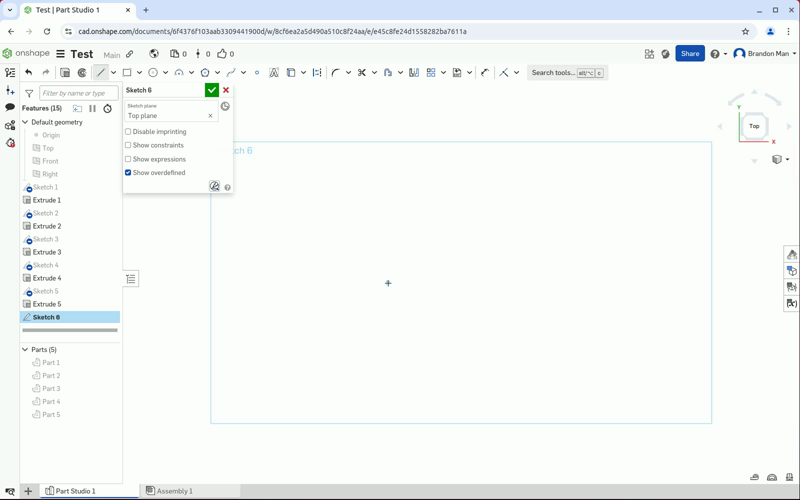
mouse_move(418, 282)
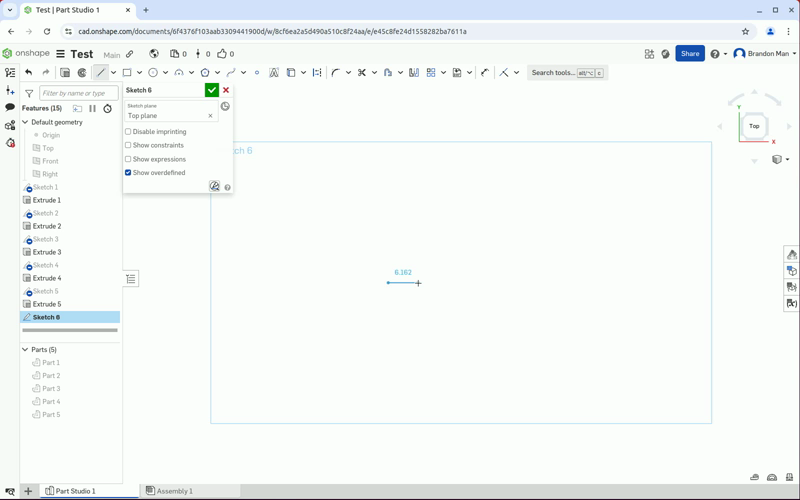
mouse_move(392, 282)
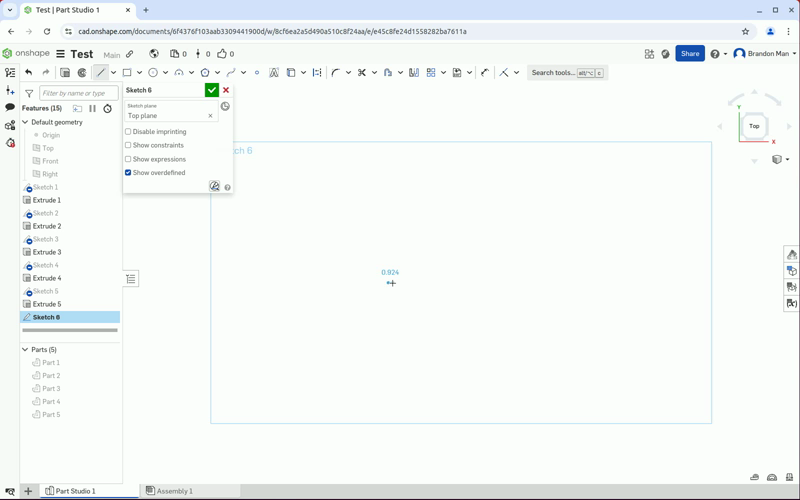
scroll(6)
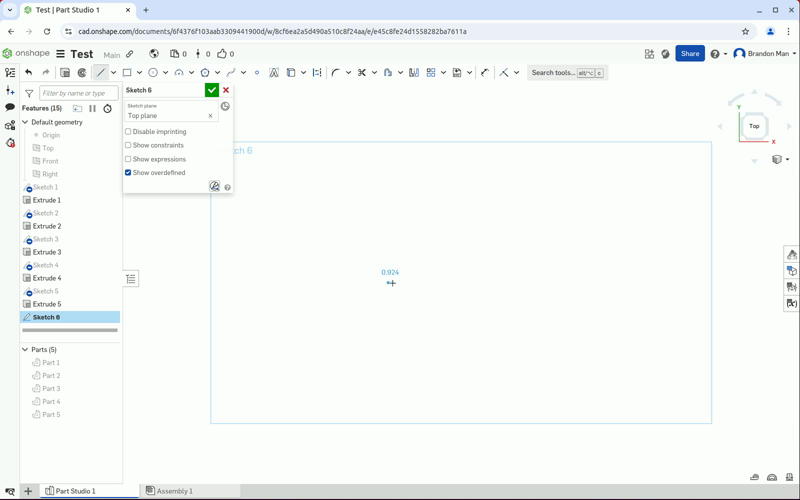
scroll(6)
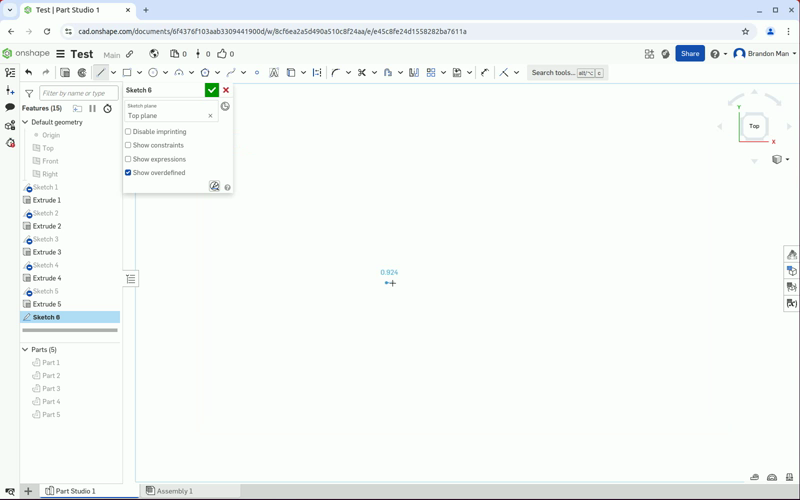
scroll(6)
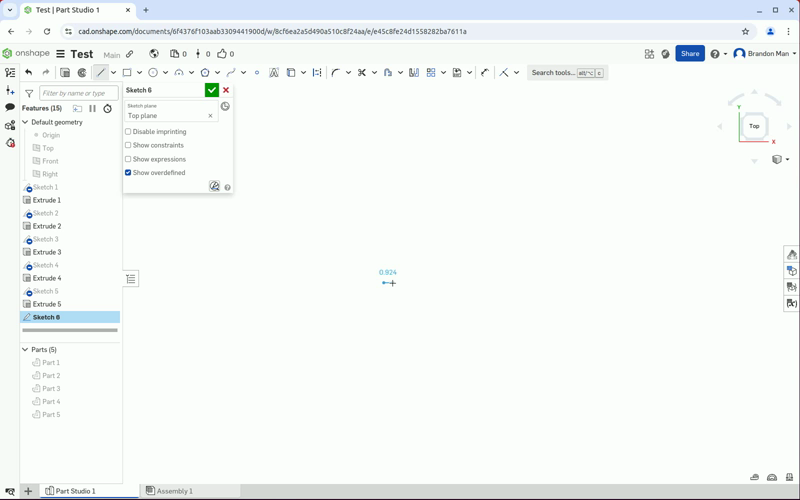
scroll(6)
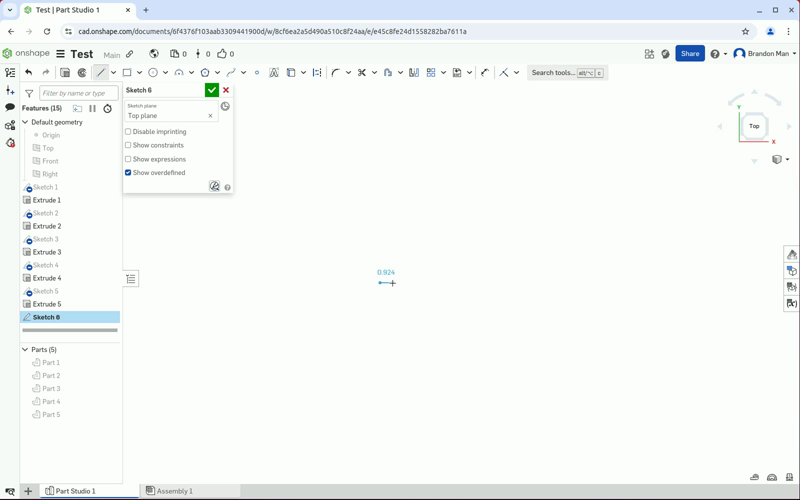
scroll(6)
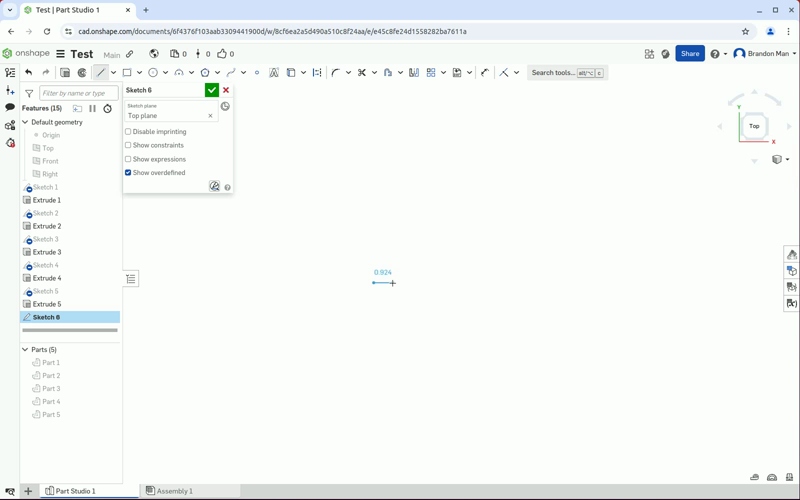
scroll(6)
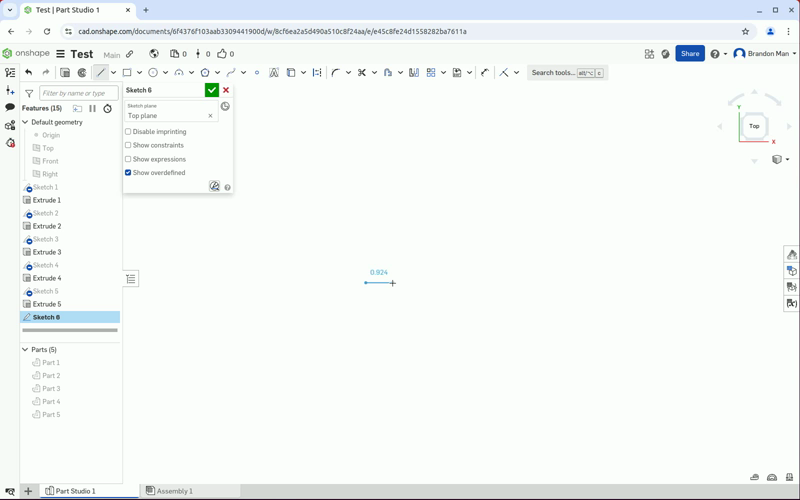
scroll(6)
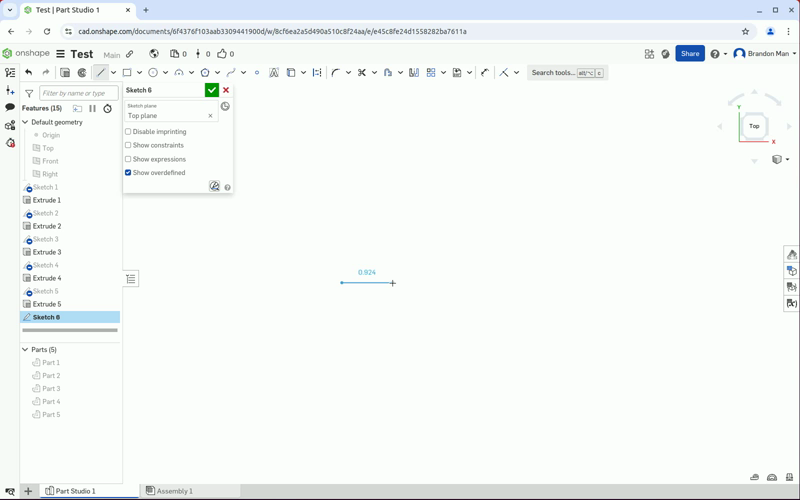
click(392, 282)
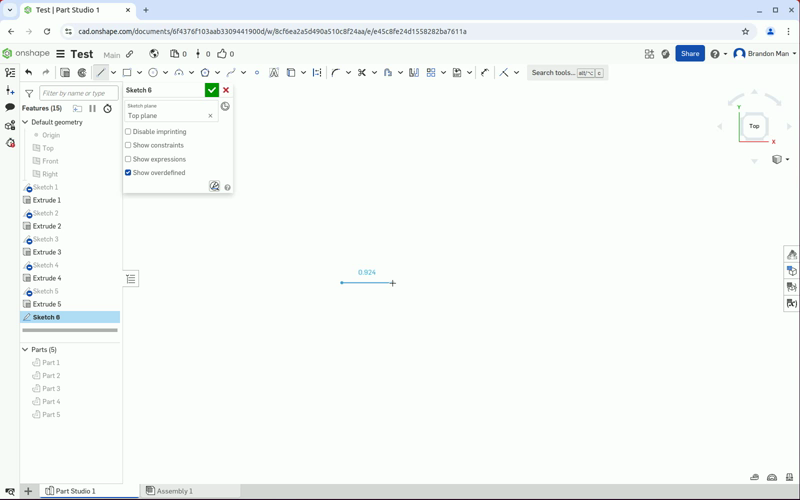
scroll(-6)
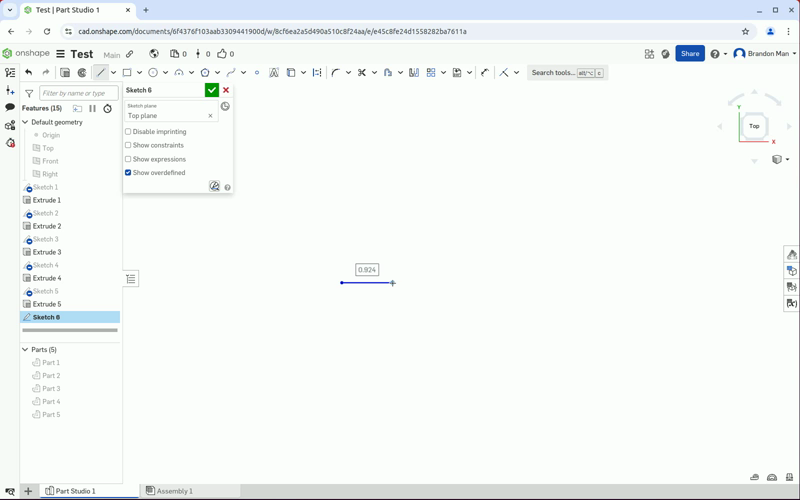
scroll(-6)
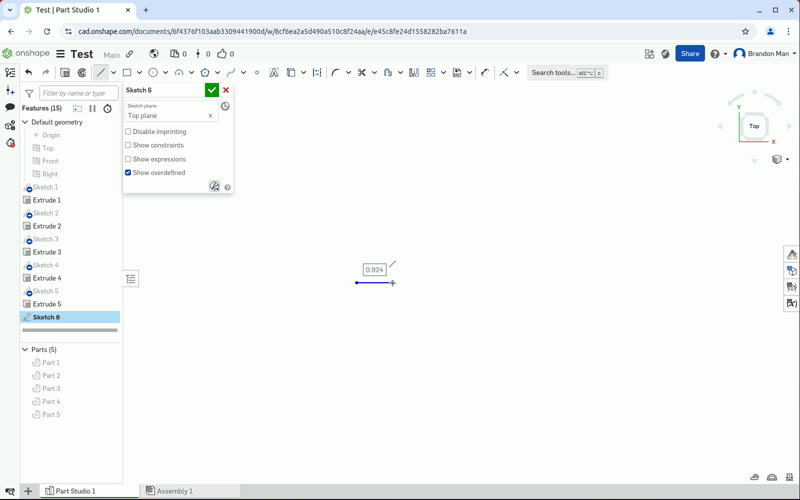
scroll(-6)
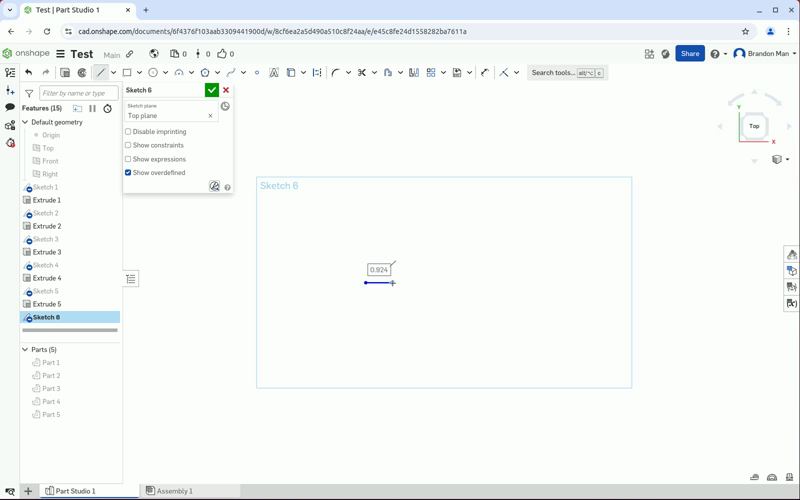
scroll(-6)
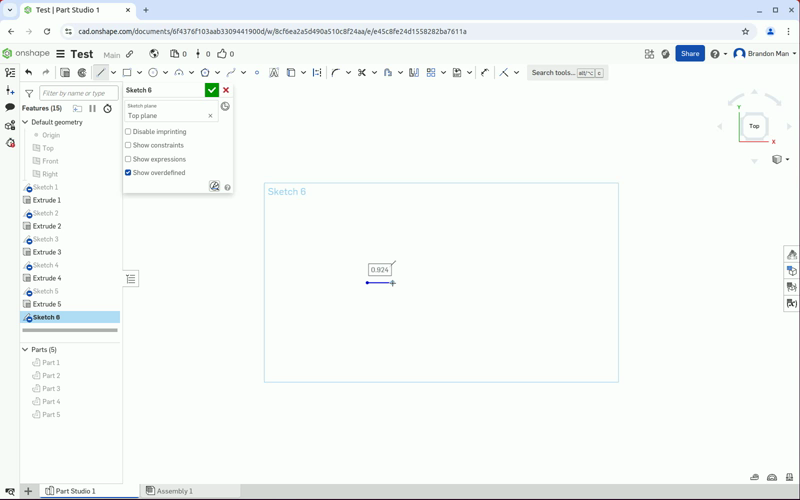
scroll(-6)
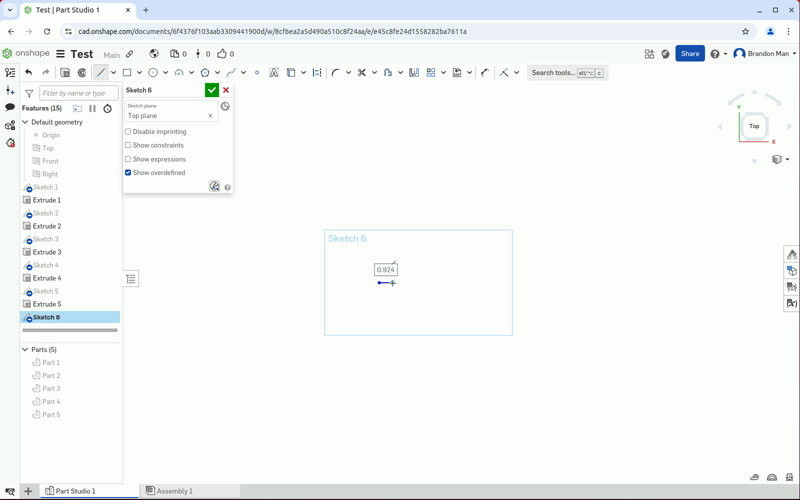
scroll(-6)
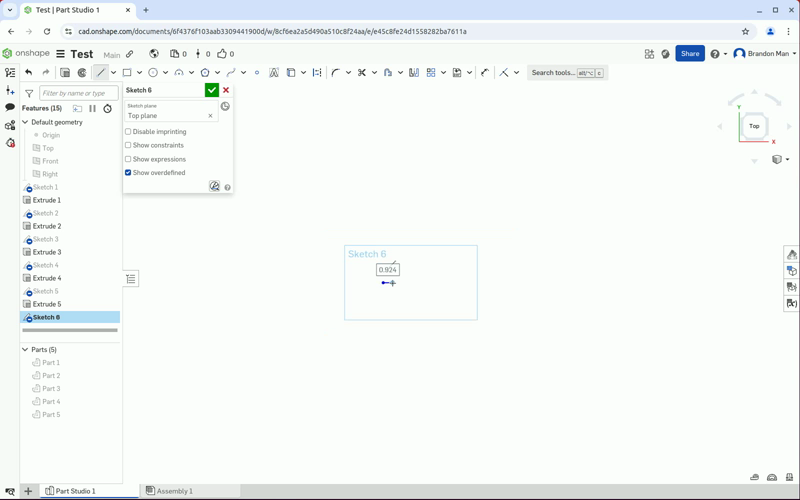
scroll(-6)
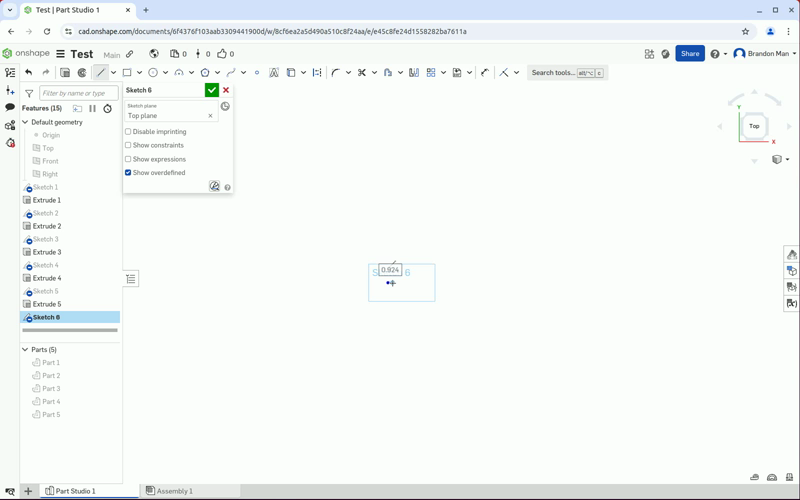
key_up(shift)
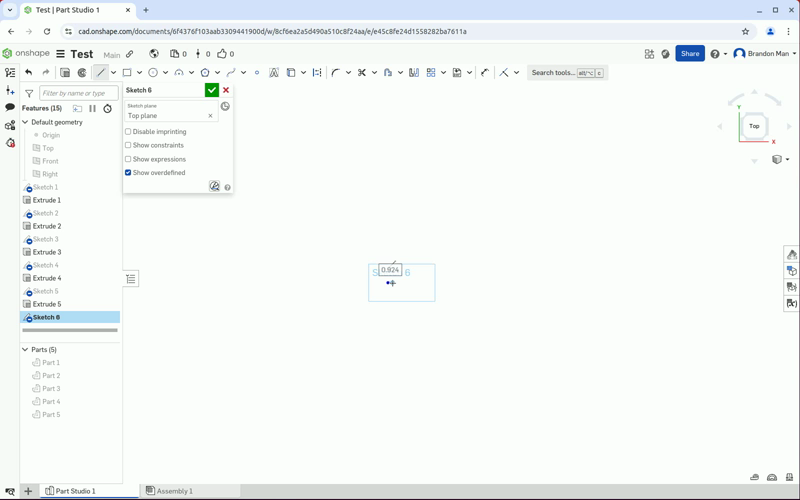
key_down(shift)
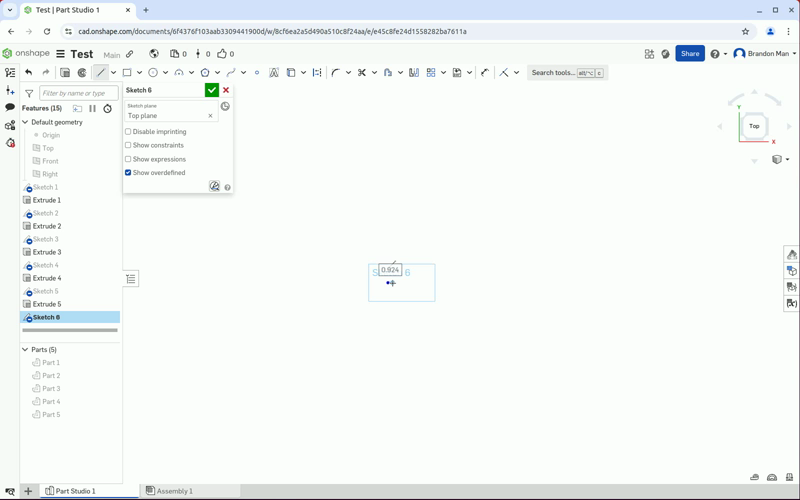
mouse_move(461, 179)
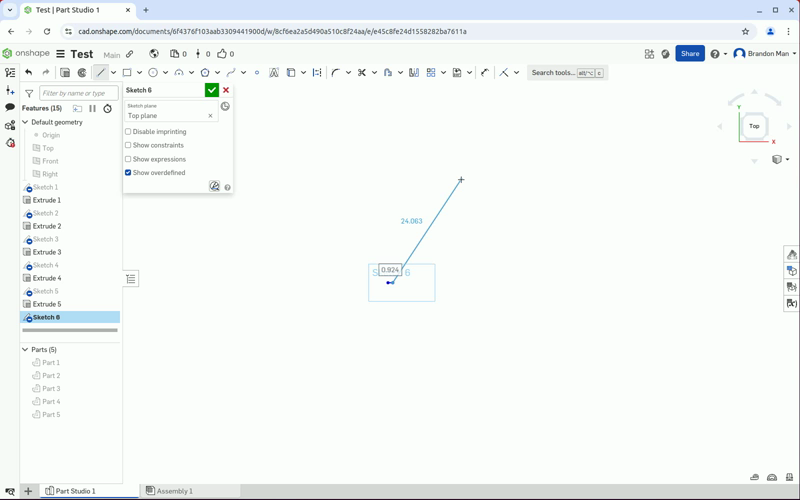
click(461, 179)
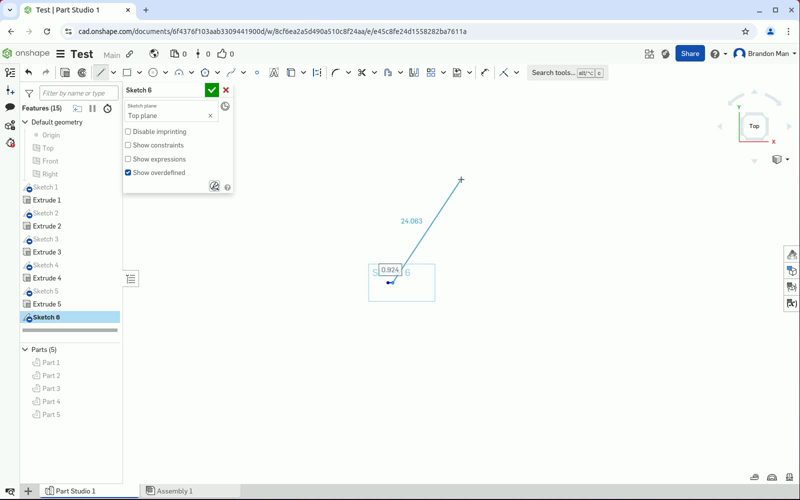
key_up(shift)
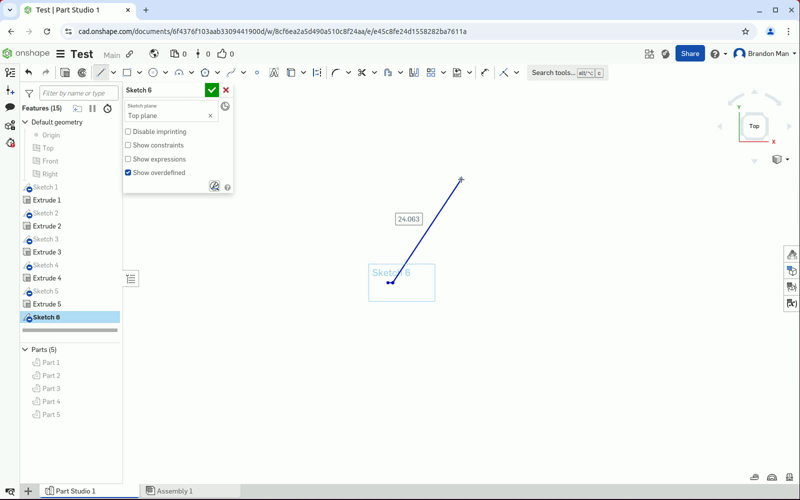
key_down(shift)
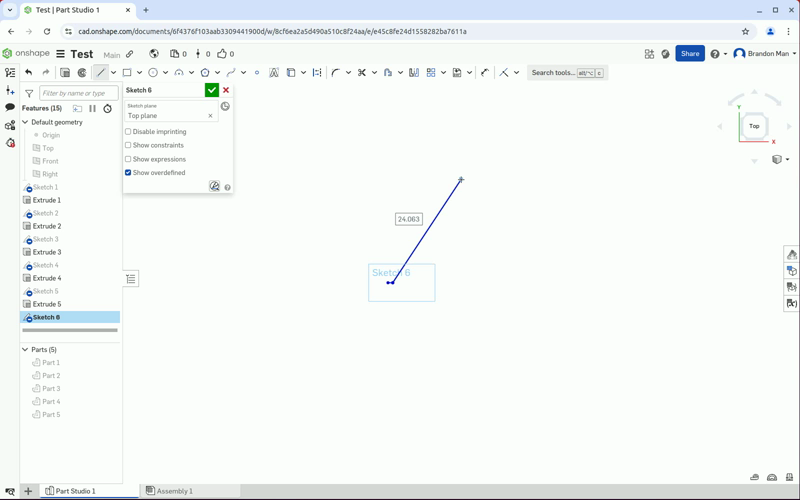
mouse_move(528, 282)
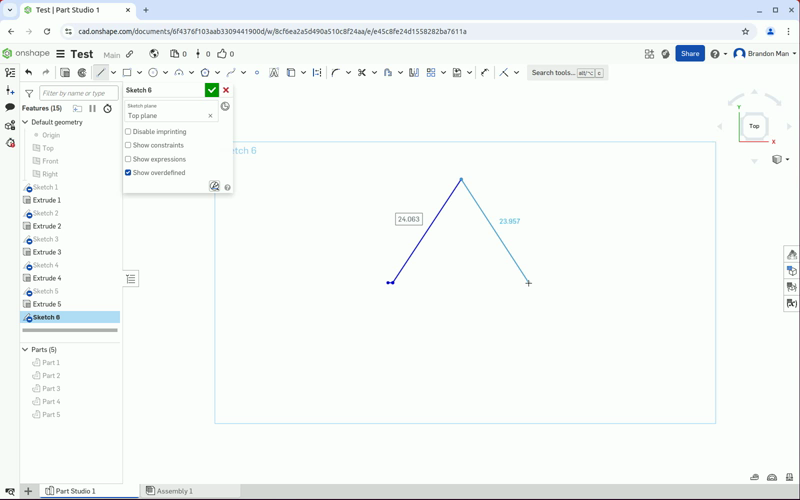
click(528, 282)
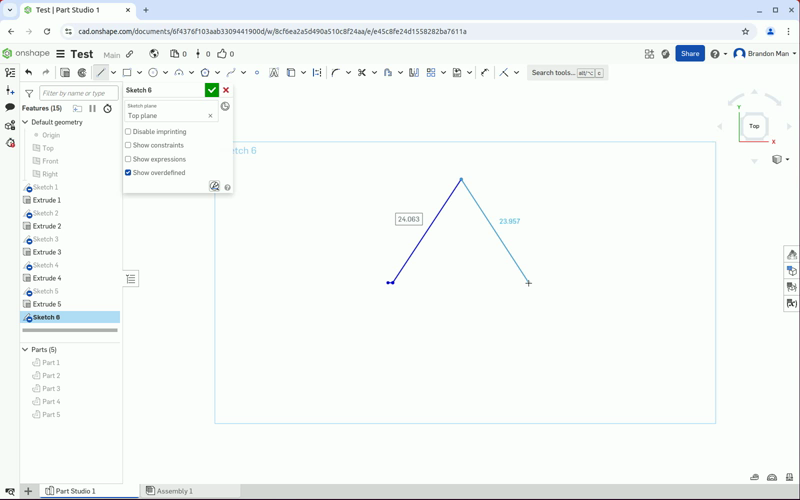
key_up(shift)
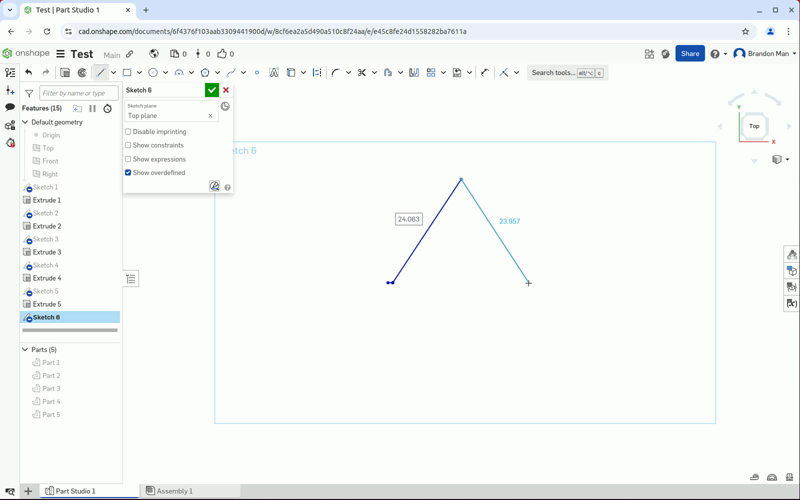
key_down(shift)
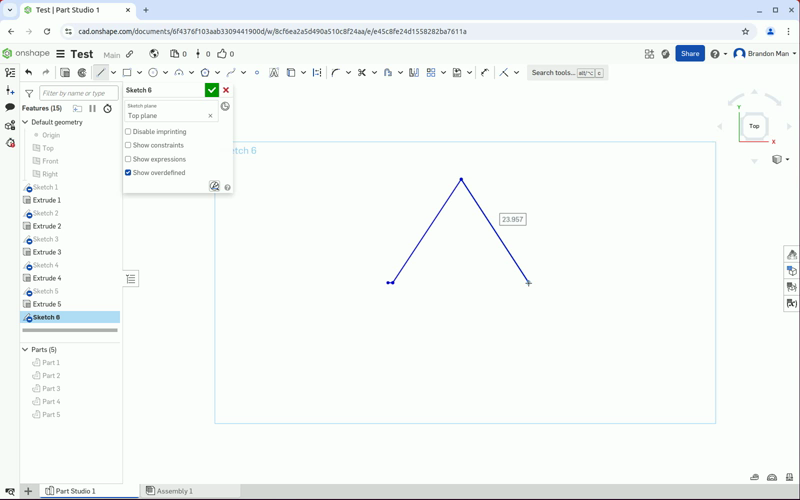
mouse_move(558, 282)
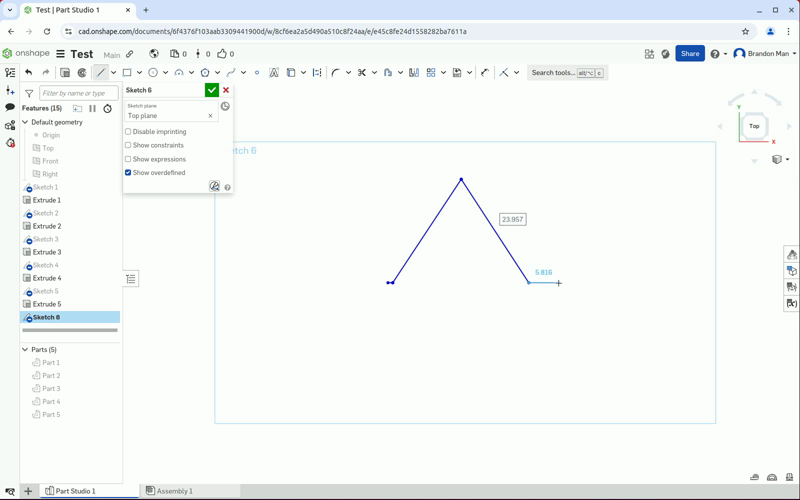
mouse_move(533, 282)
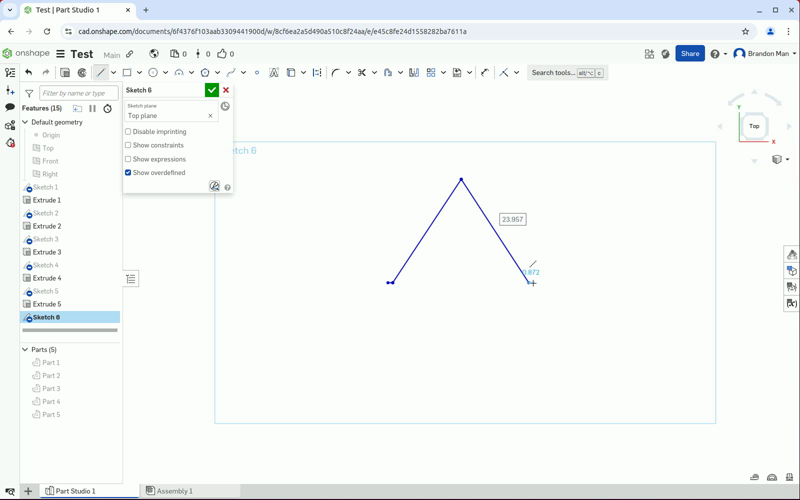
scroll(6)
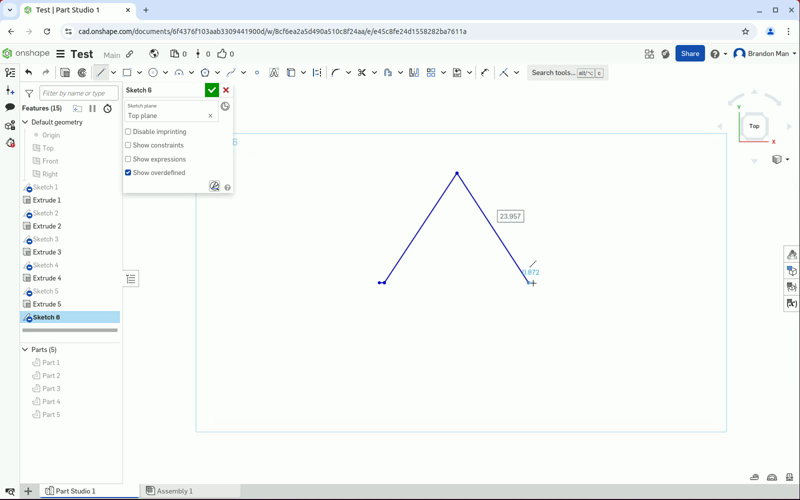
scroll(6)
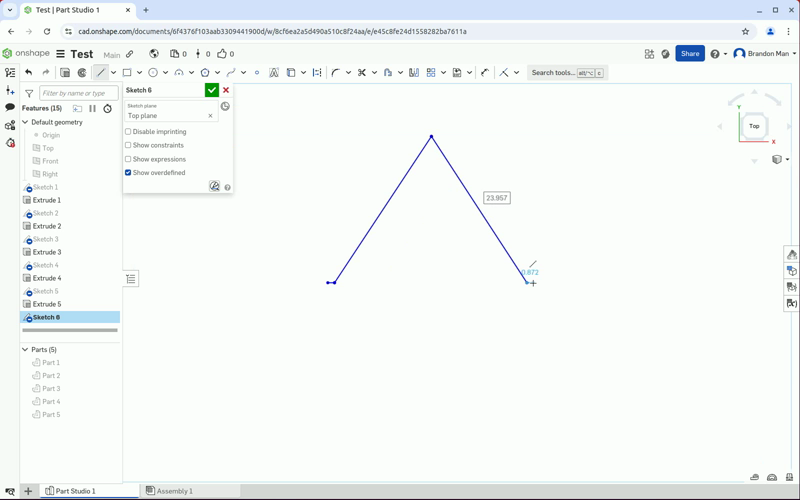
scroll(6)
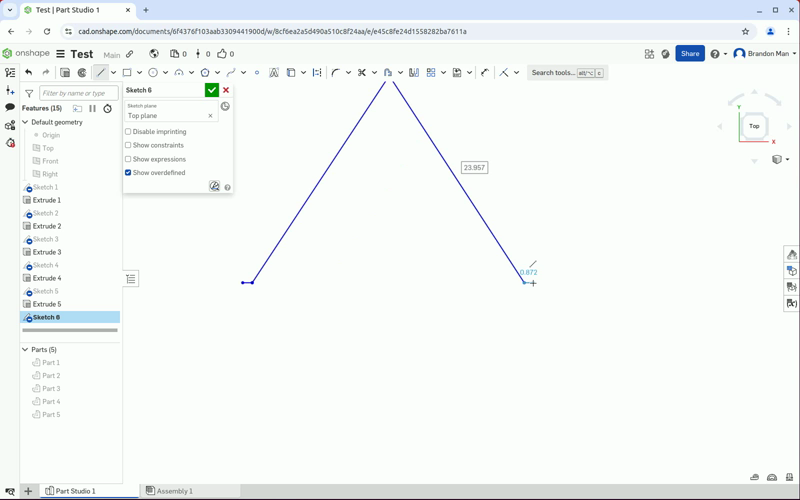
scroll(6)
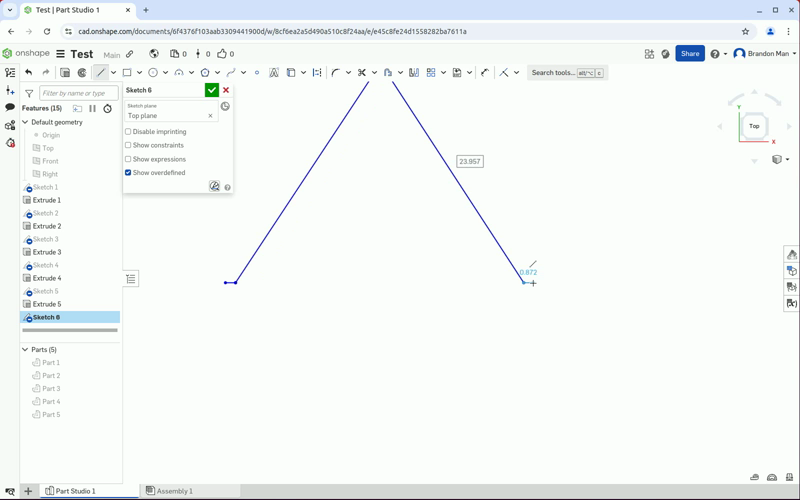
scroll(6)
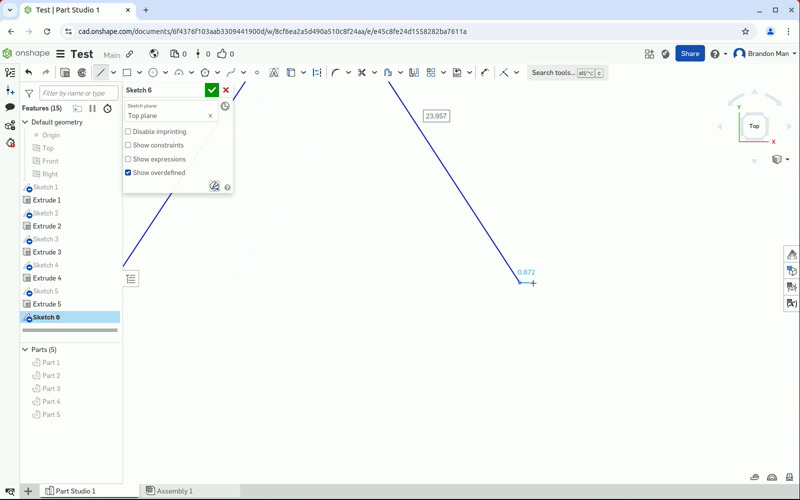
scroll(6)
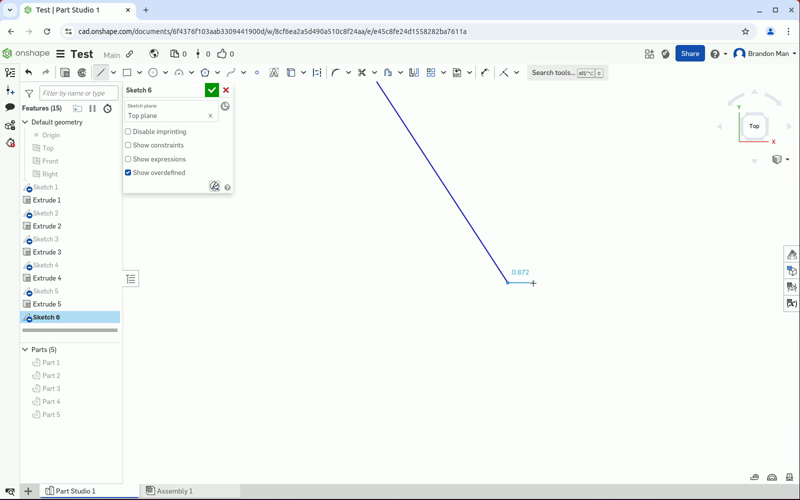
scroll(6)
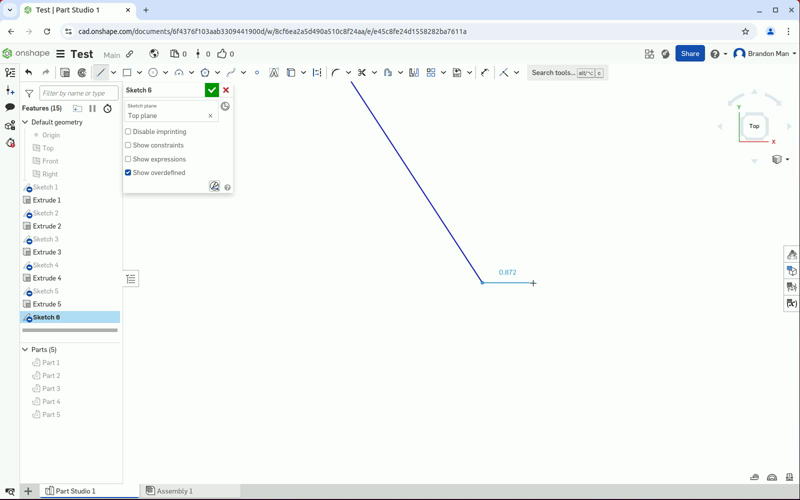
click(533, 282)
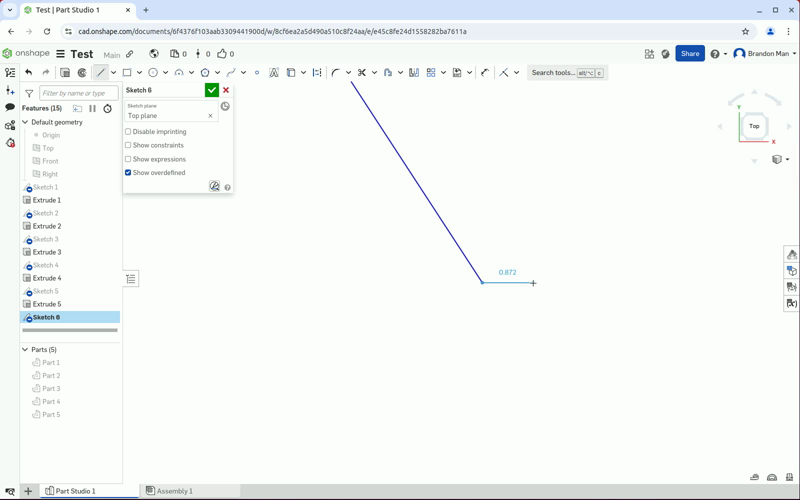
scroll(-6)
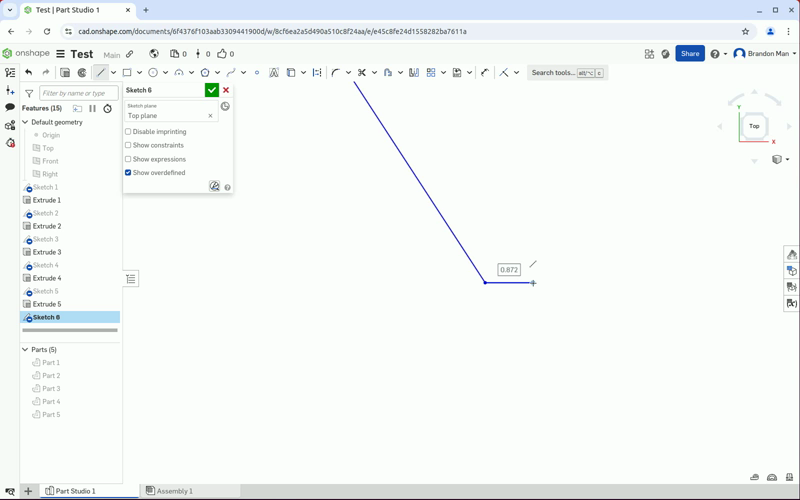
scroll(-6)
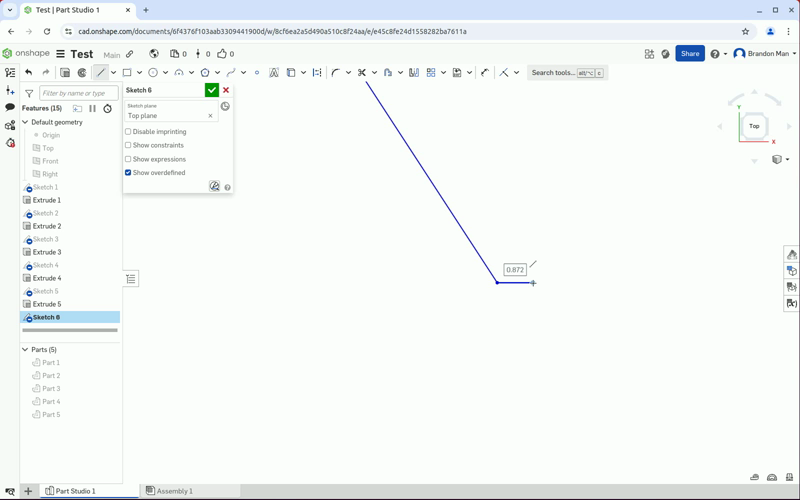
scroll(-6)
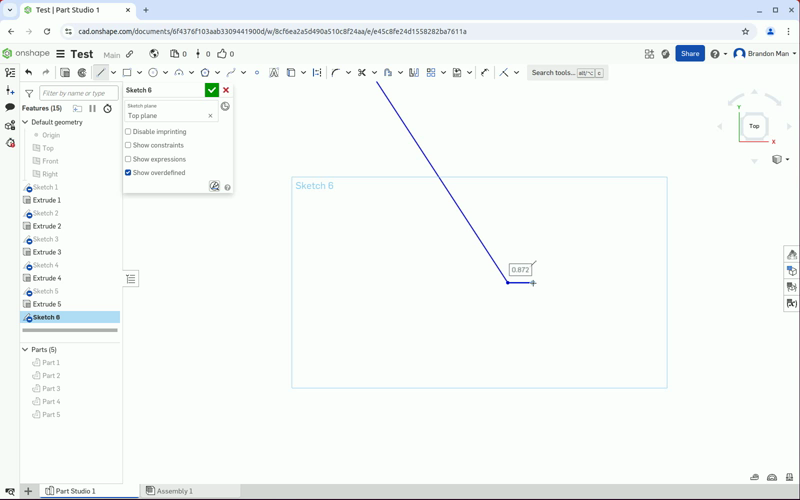
scroll(-6)
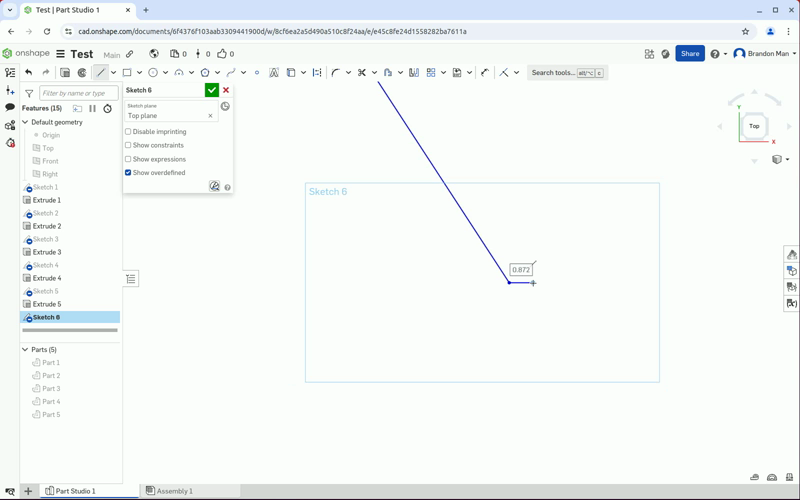
scroll(-6)
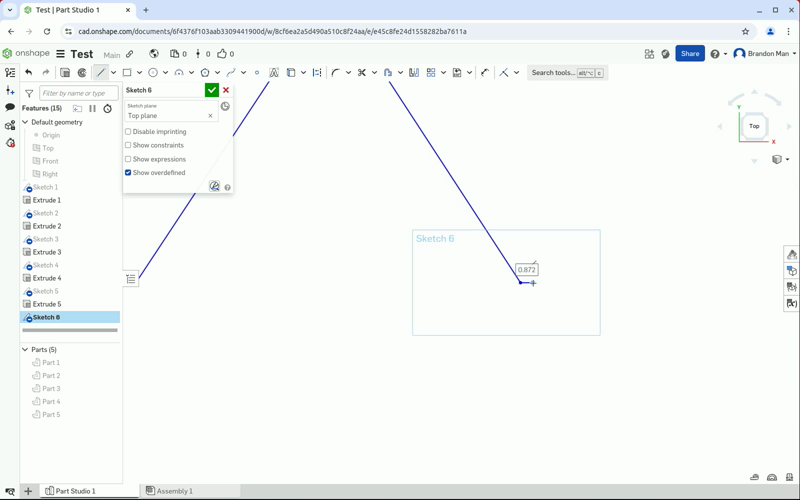
scroll(-6)
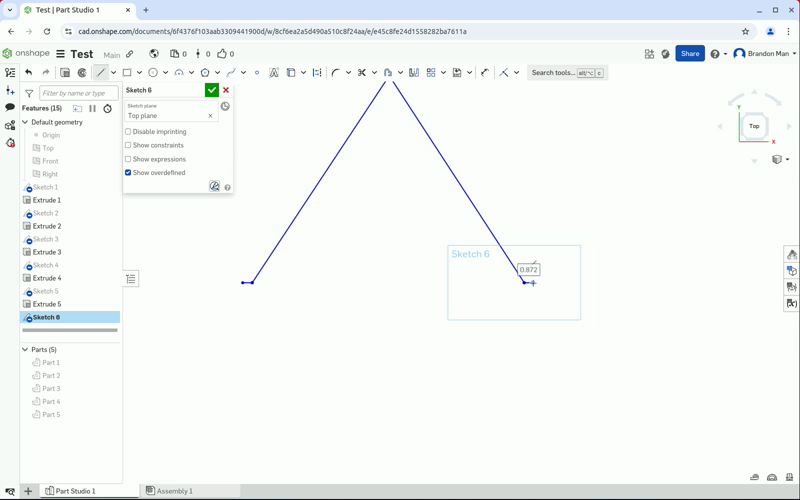
scroll(-6)
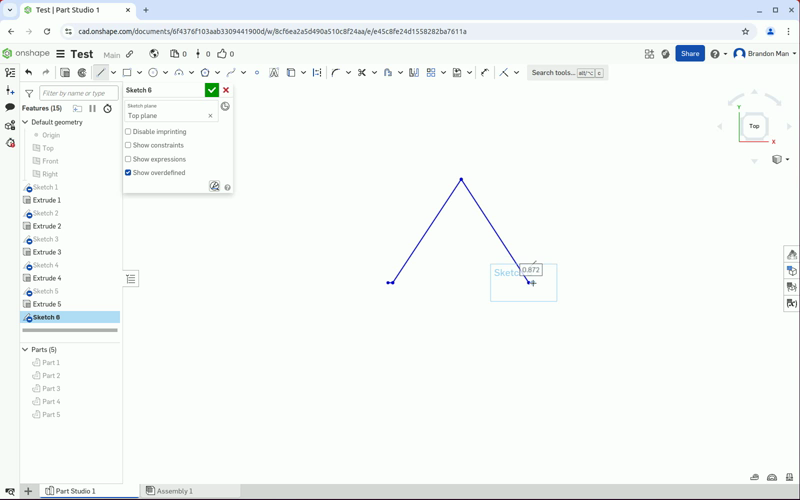
key_up(shift)
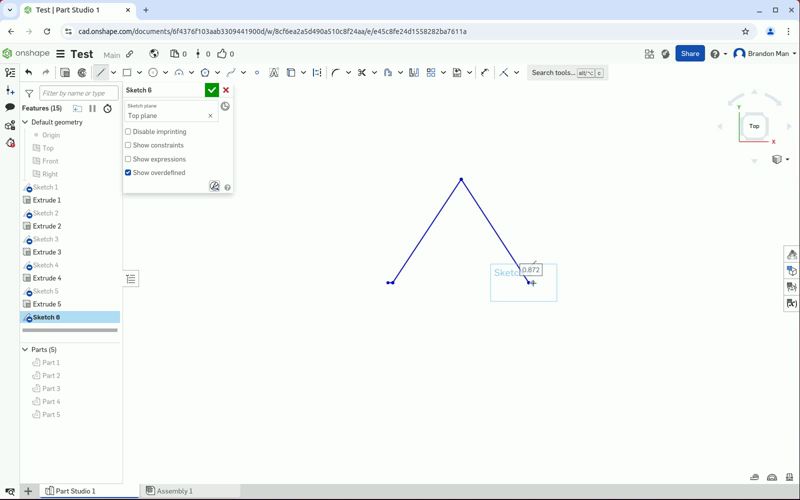
key_down(shift)
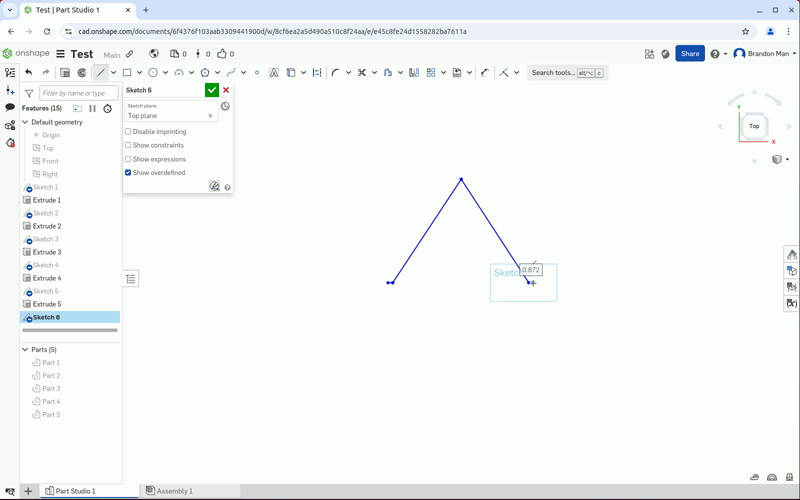
mouse_move(461, 171)
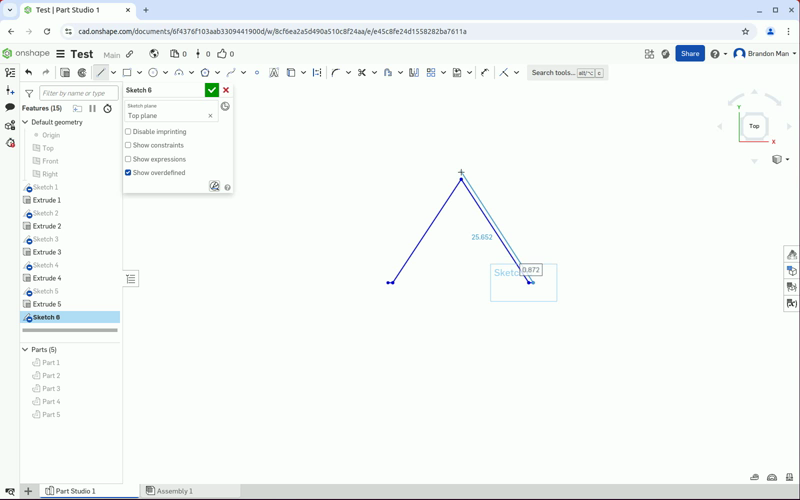
click(461, 171)
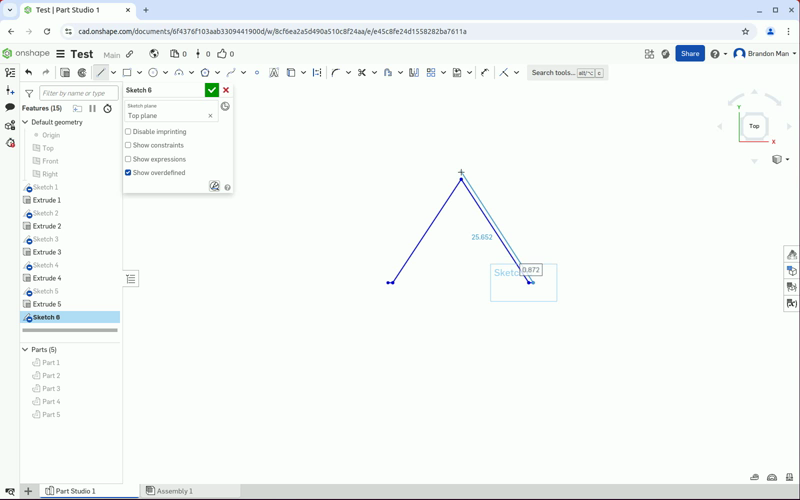
key_up(shift)
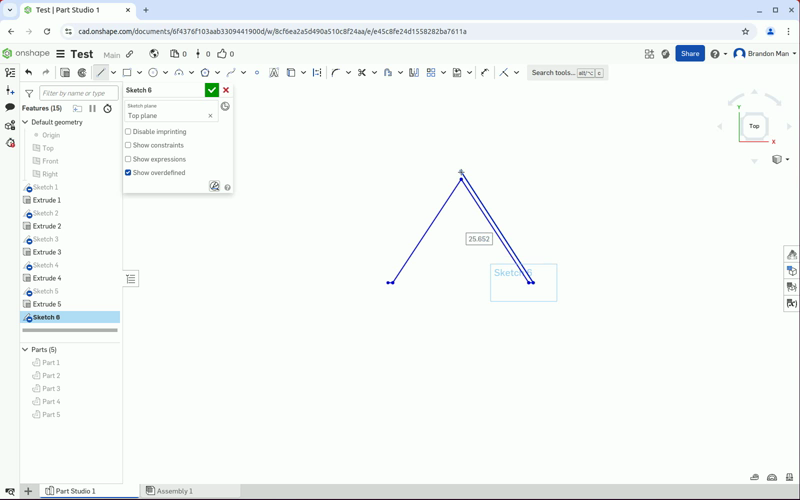
key_down(shift)
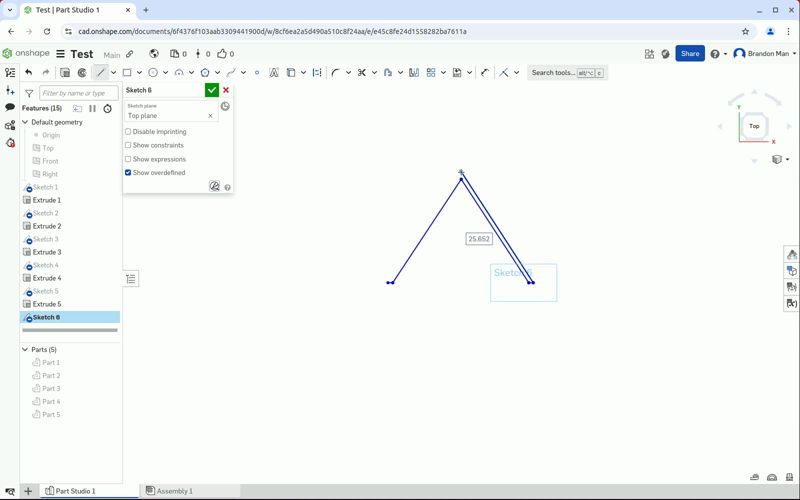
mouse_move(388, 282)
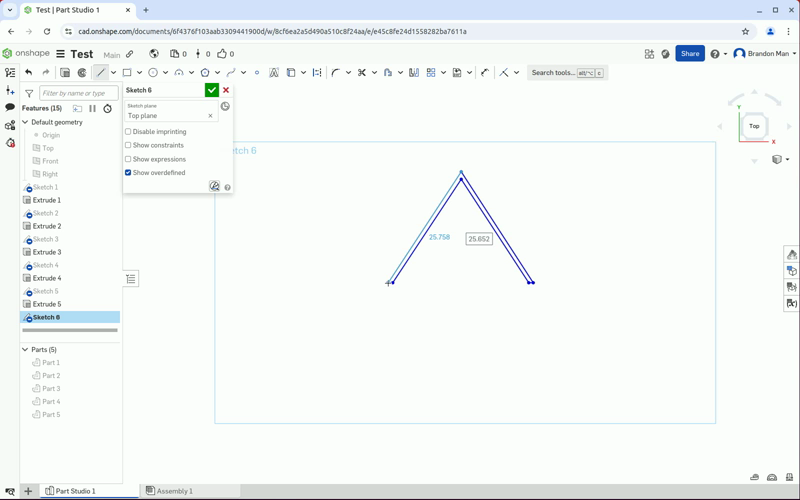
key_up(shift)
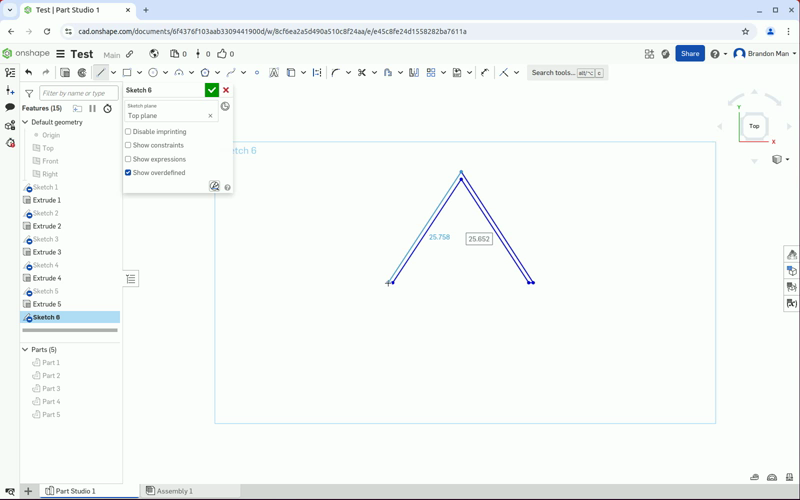
click(388, 282)
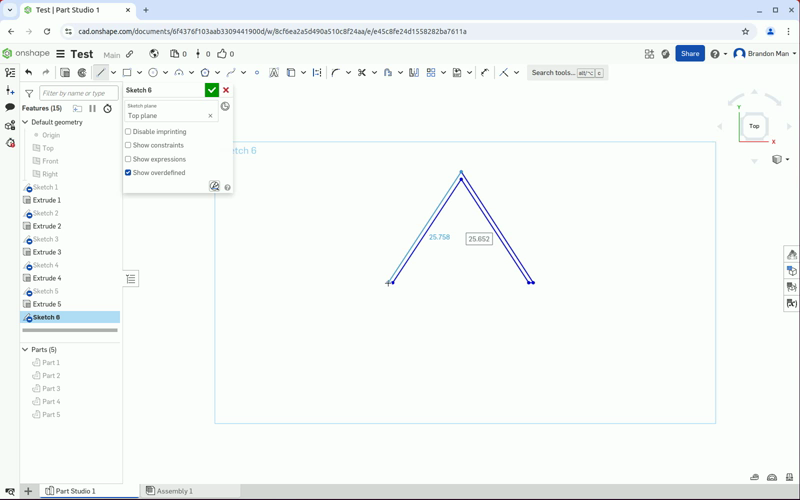
key(esc)
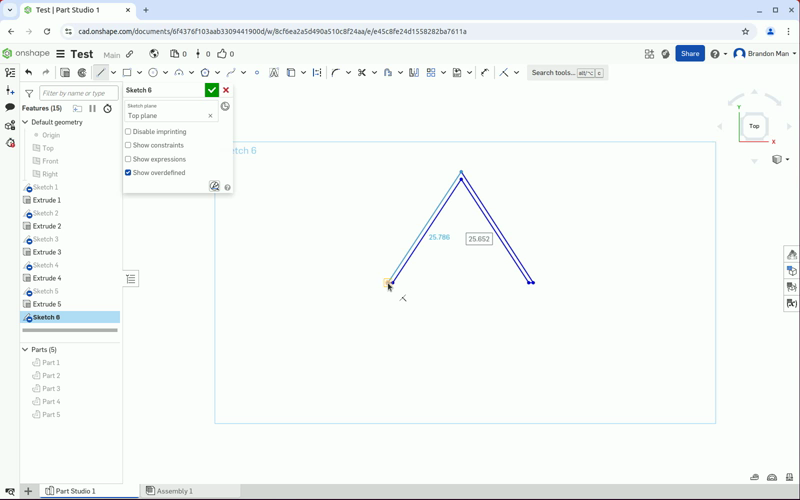
mouse_move(426, 229)
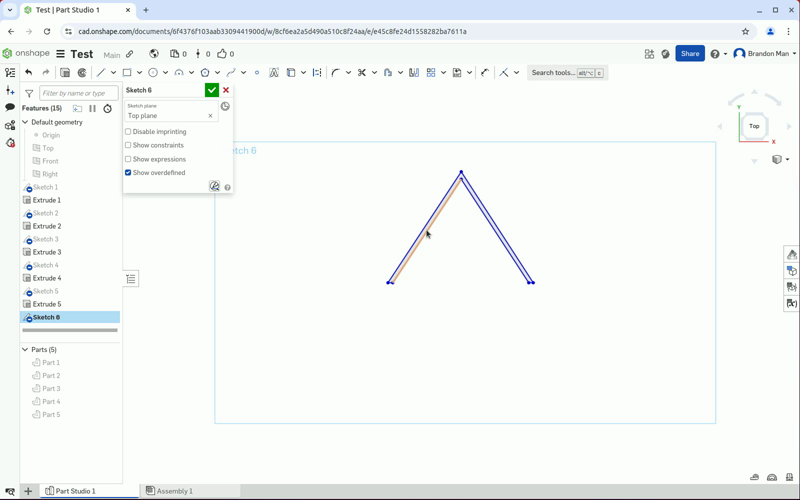
scroll(6)
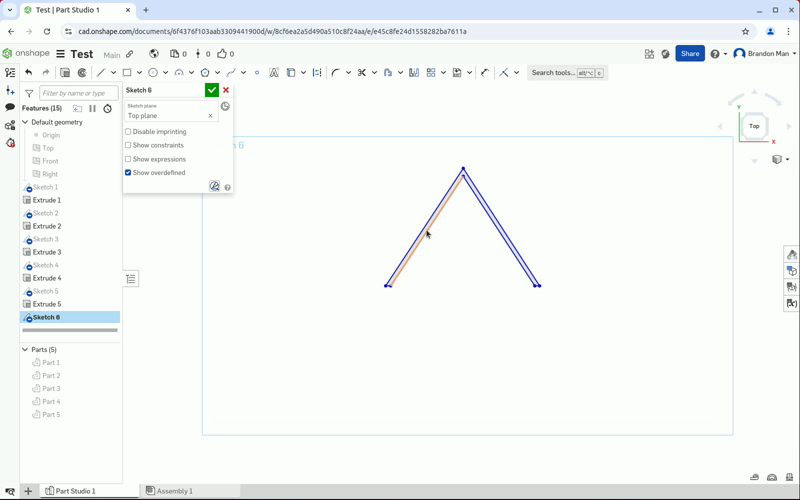
scroll(6)
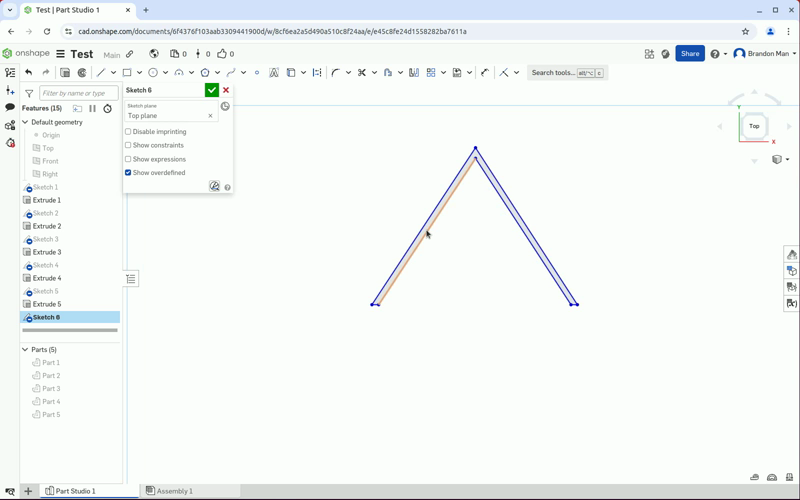
scroll(6)
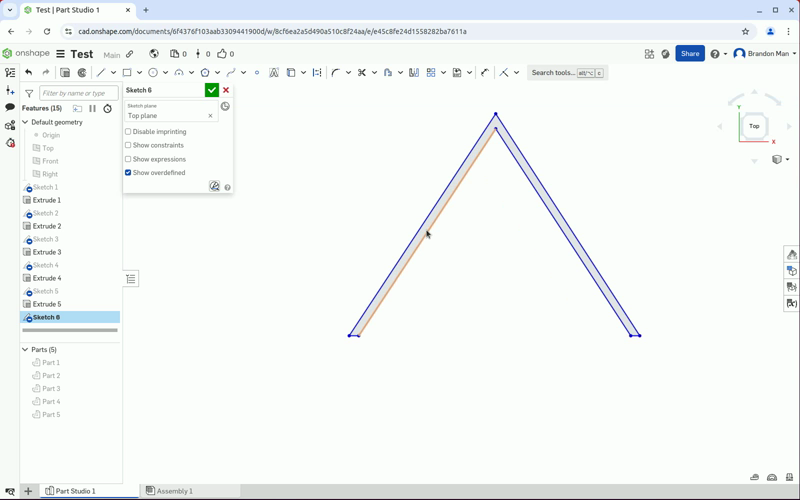
scroll(6)
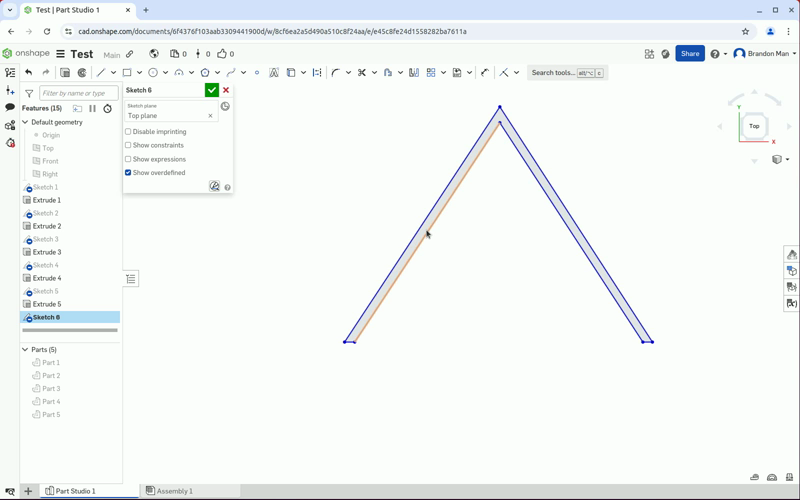
scroll(6)
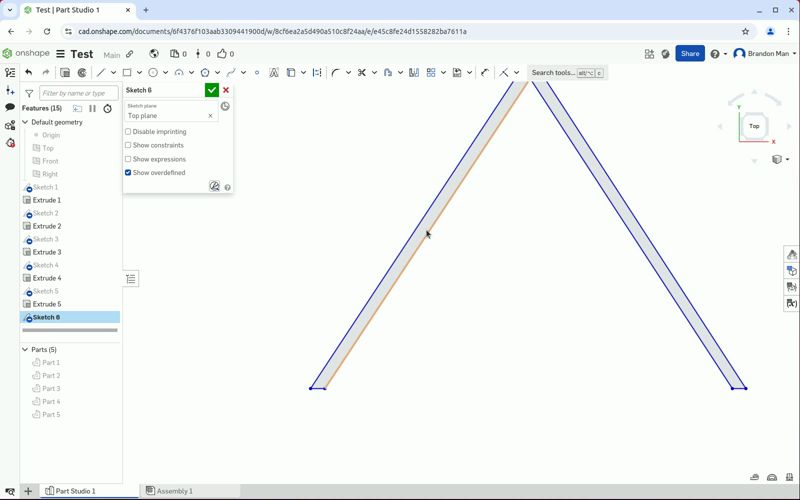
scroll(6)
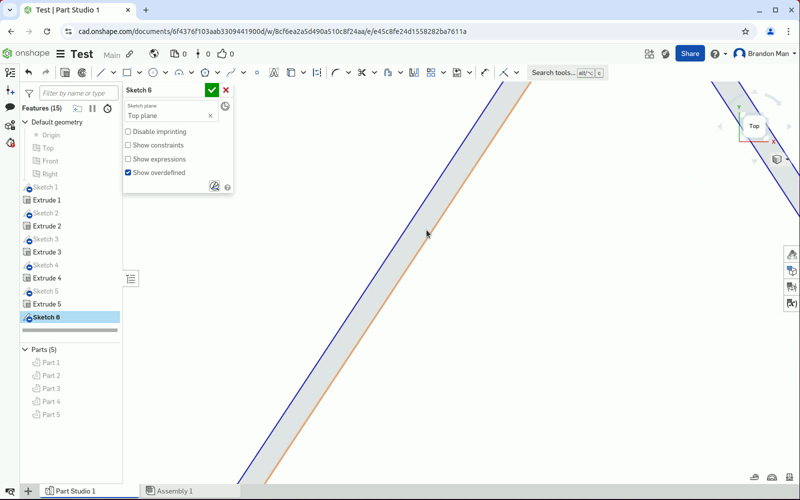
scroll(6)
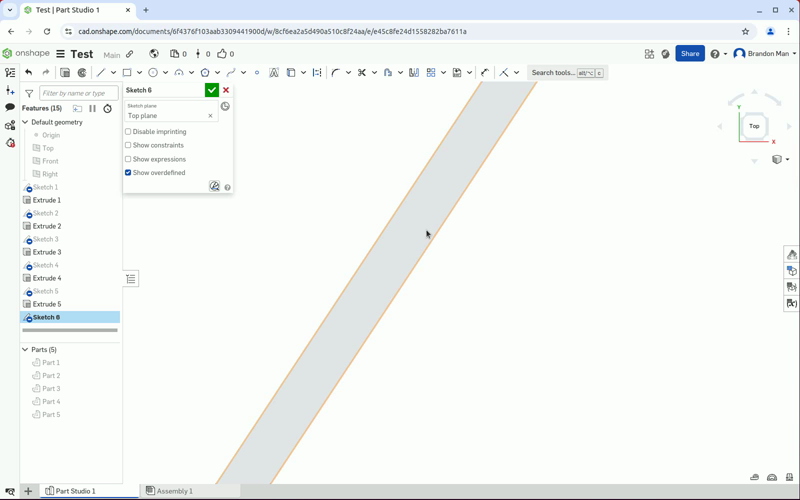
click(426, 229)
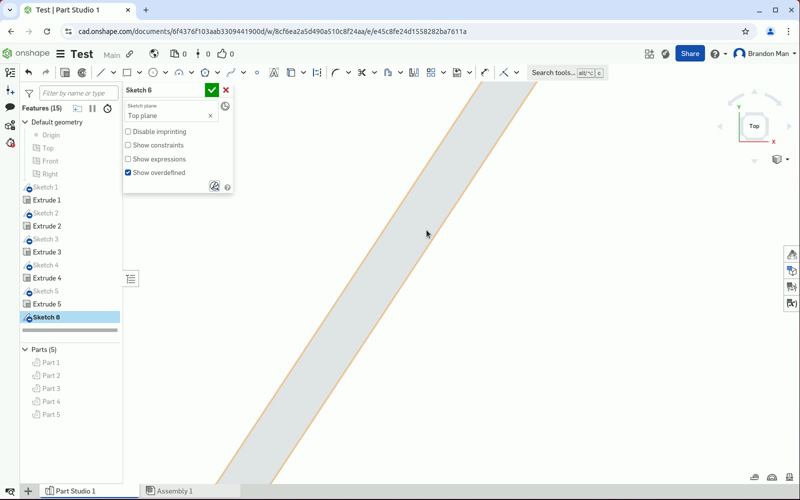
scroll(-6)
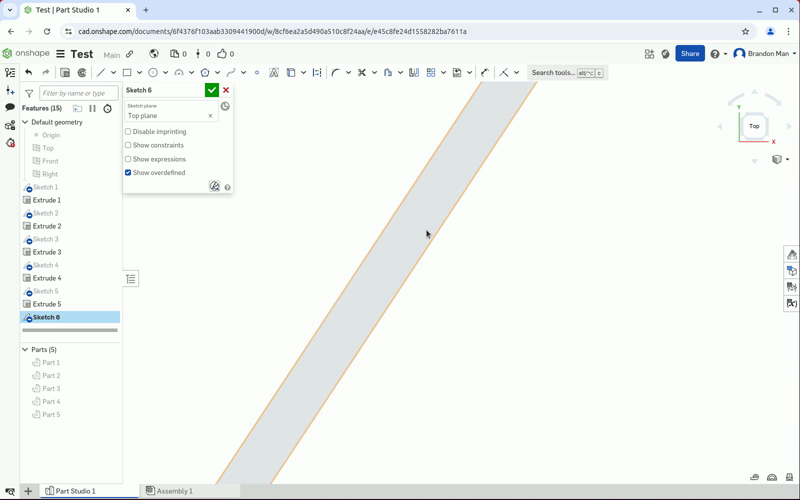
scroll(-6)
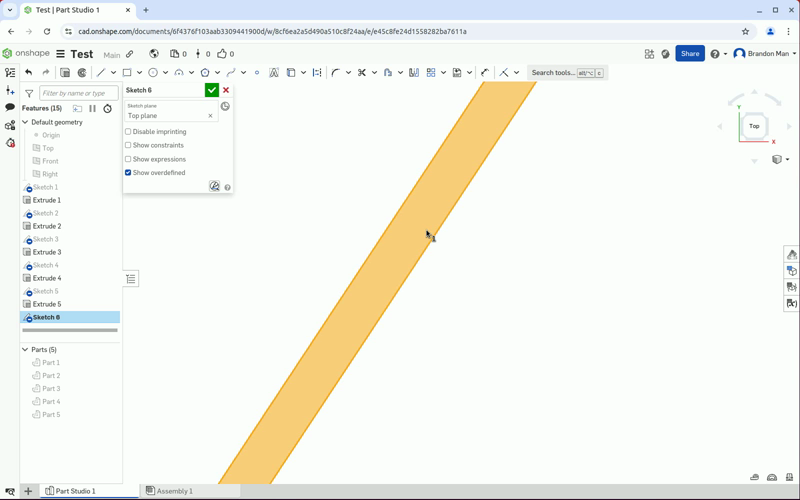
scroll(-6)
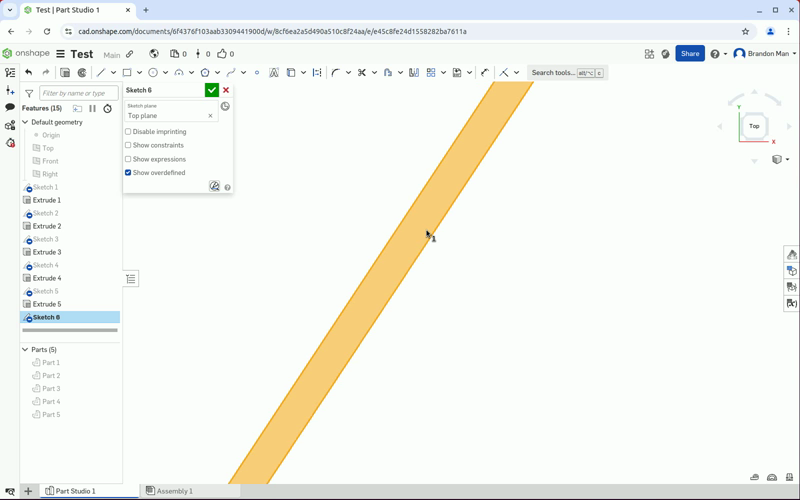
scroll(-6)
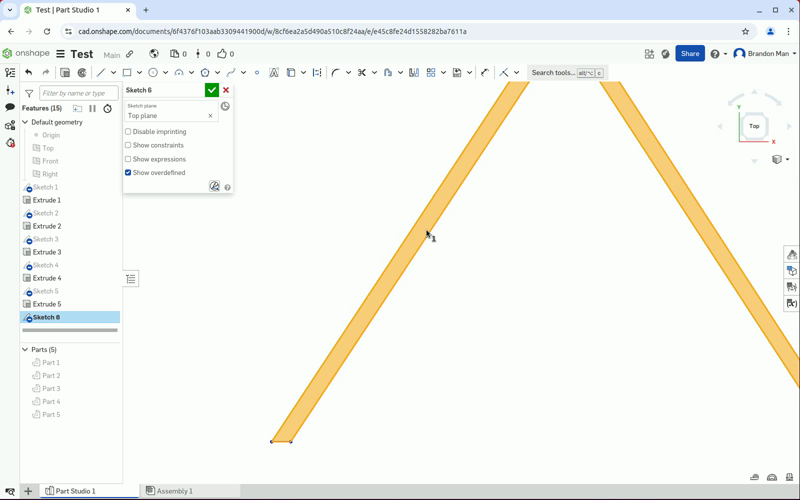
scroll(-6)
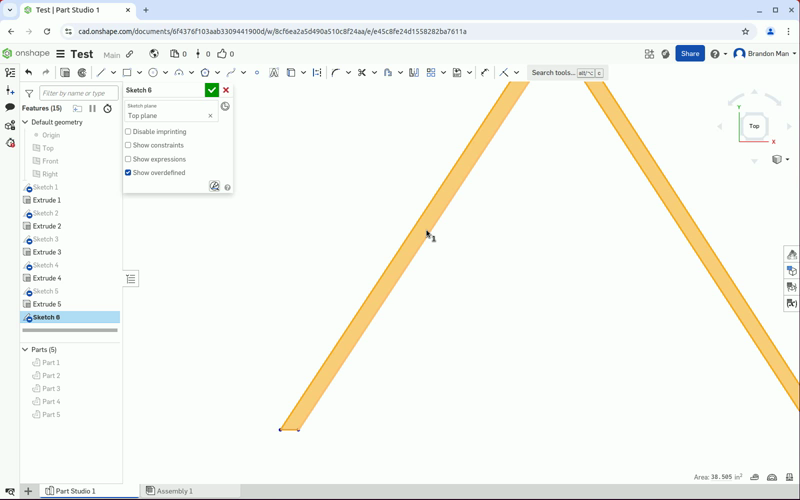
scroll(-6)
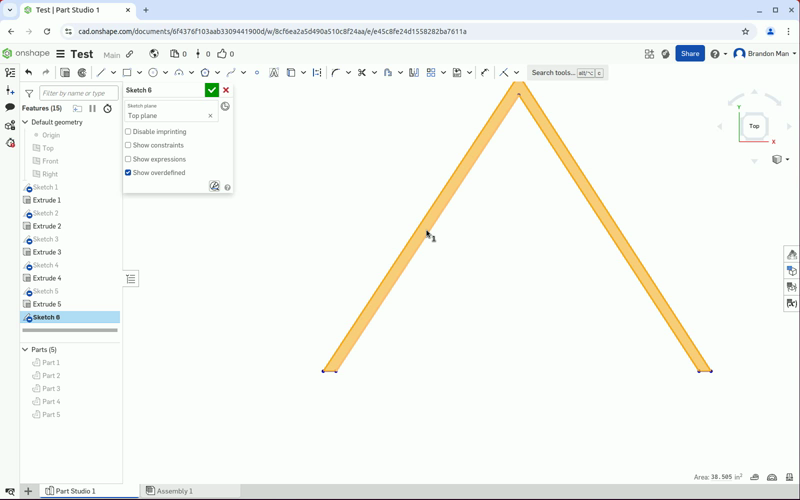
scroll(-6)
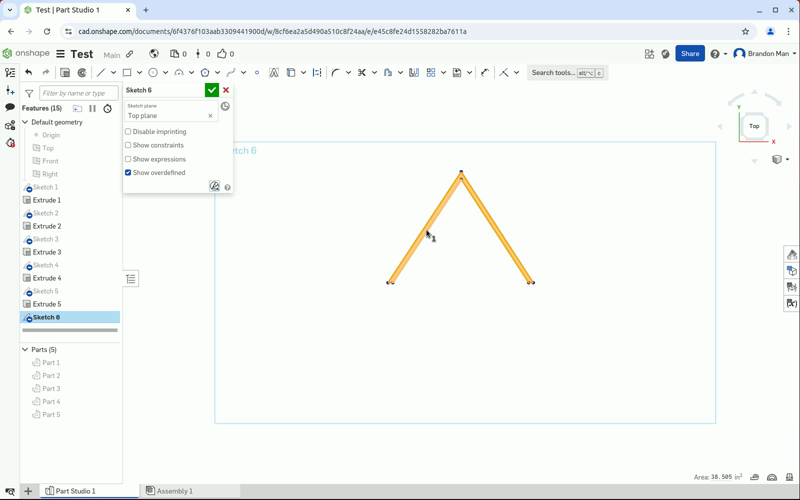
mouse_move(73, 352)
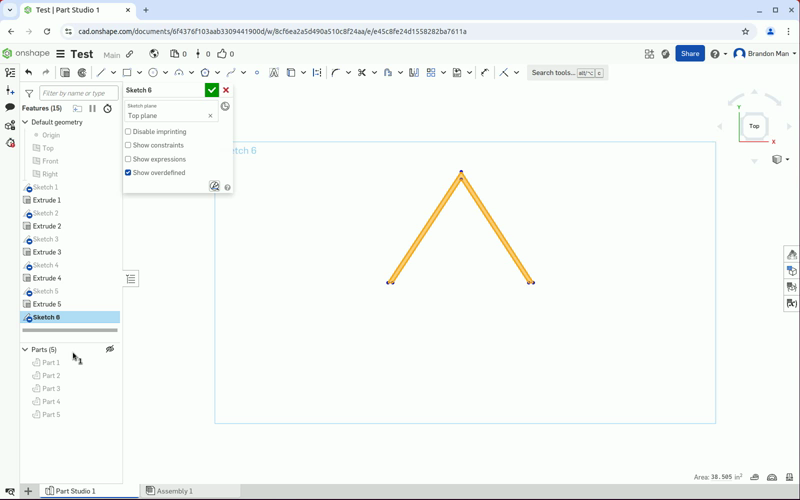
key(shift+y)
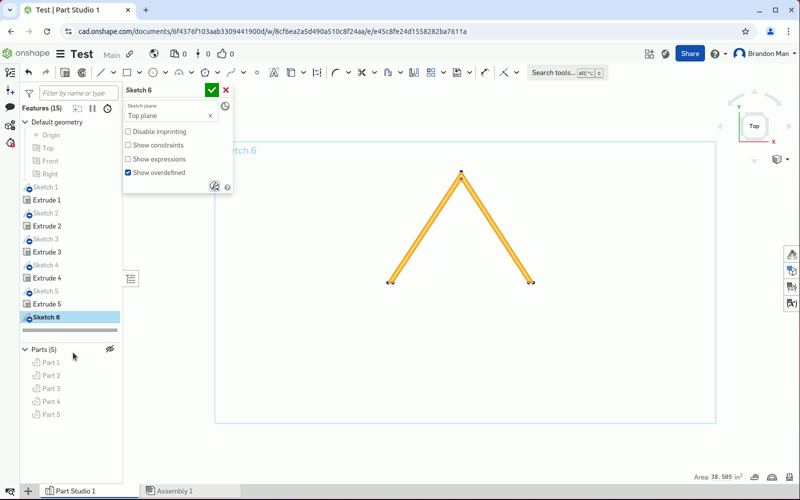
key(shift+e)
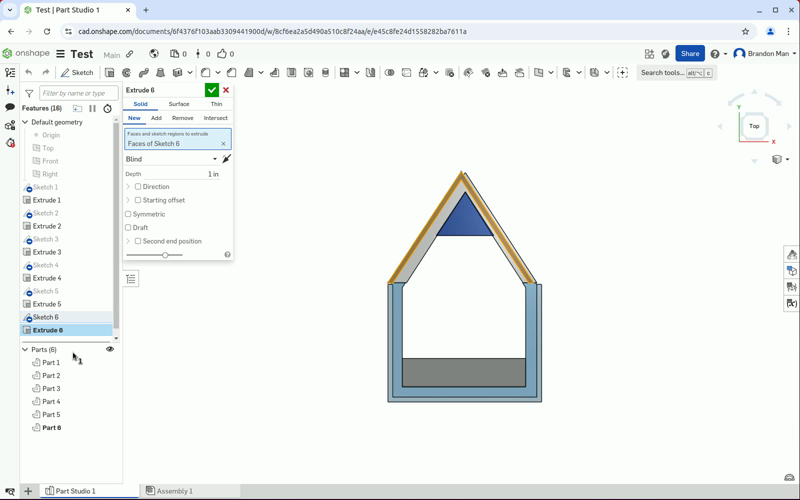
mouse_move(143, 106)
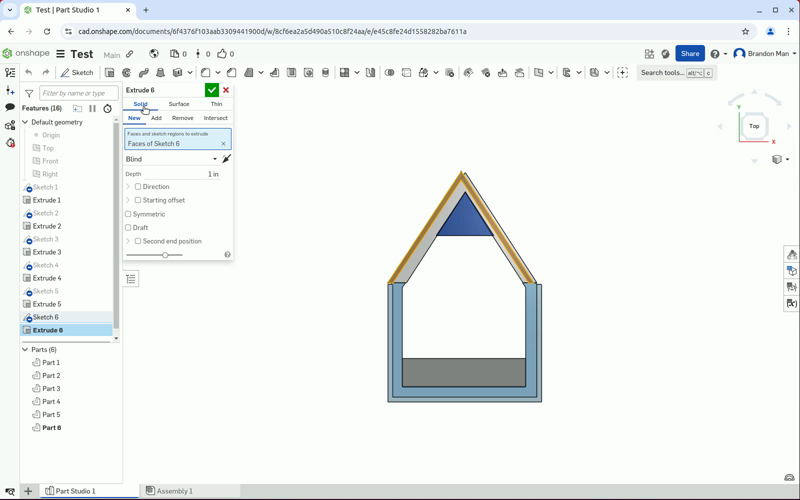
click(143, 106)
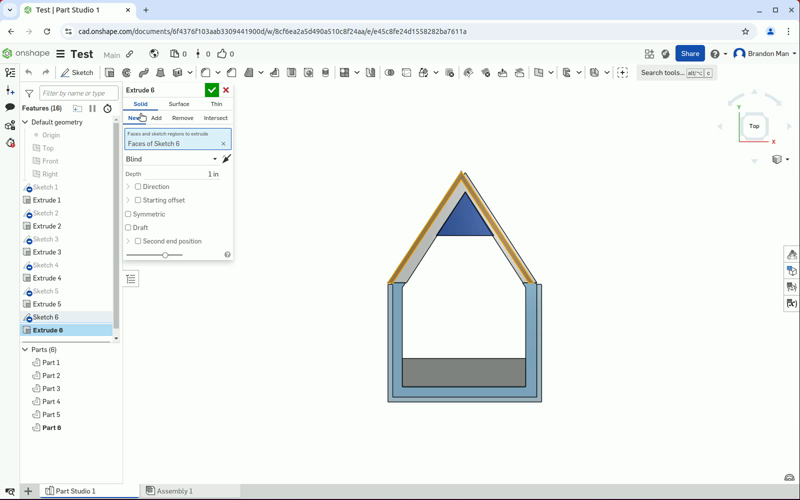
mouse_move(137, 120)
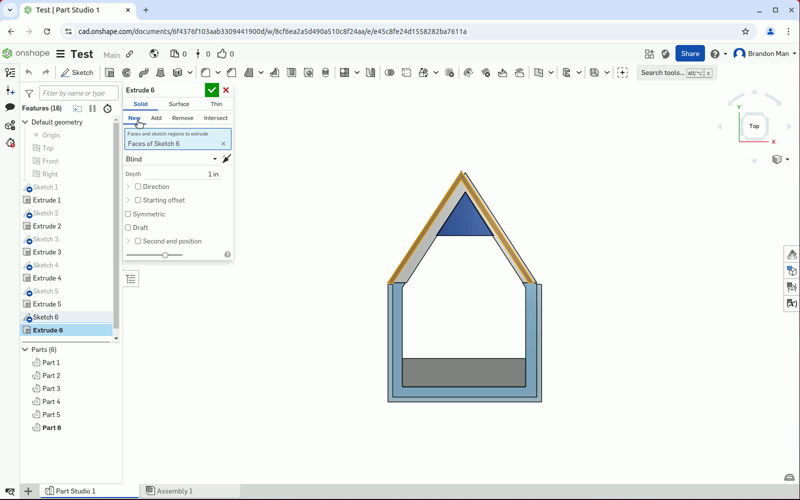
click(137, 120)
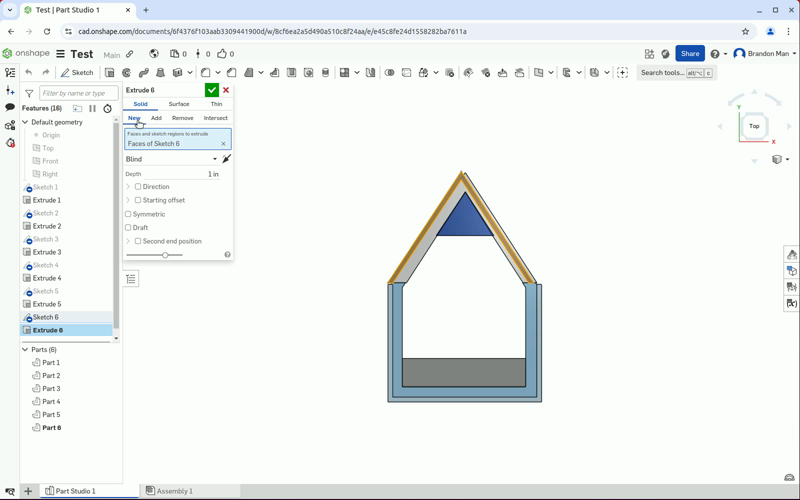
key(tab, 4)
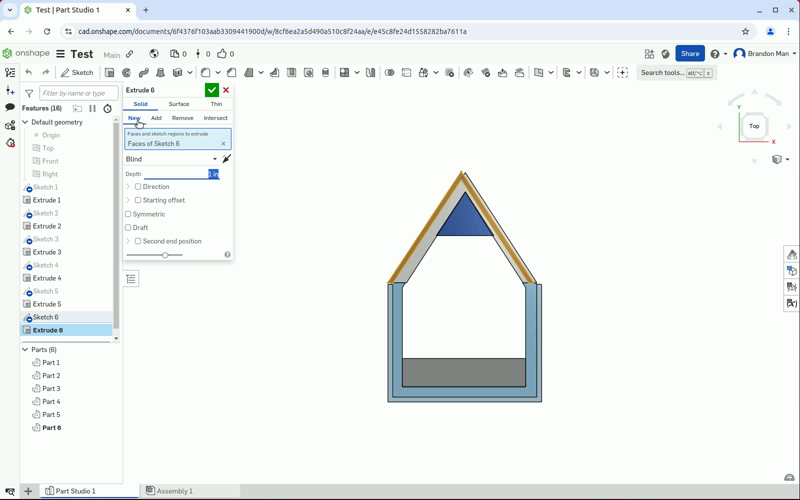
text(0.963)
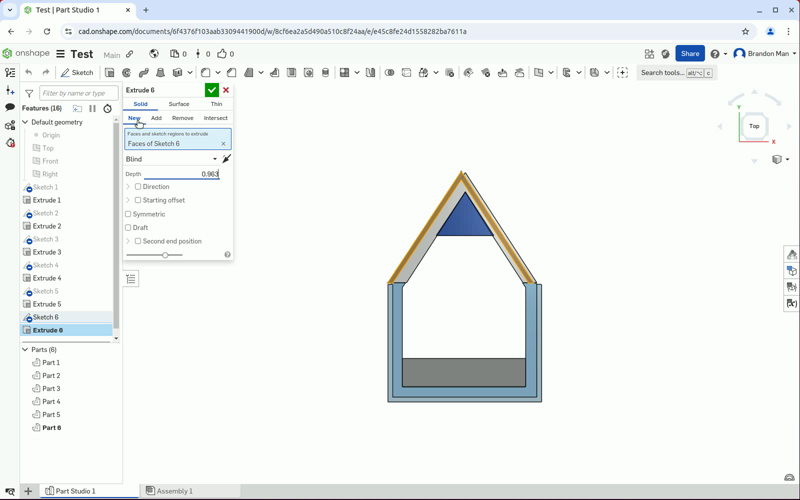
key(enter)
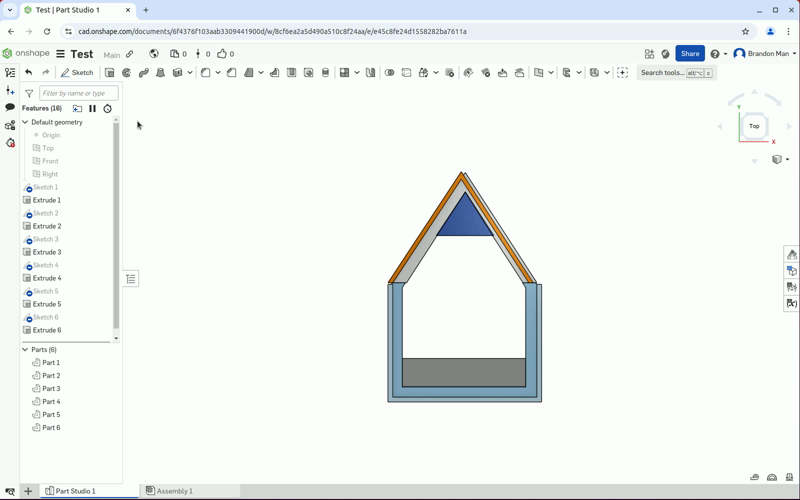
key(shift+h)
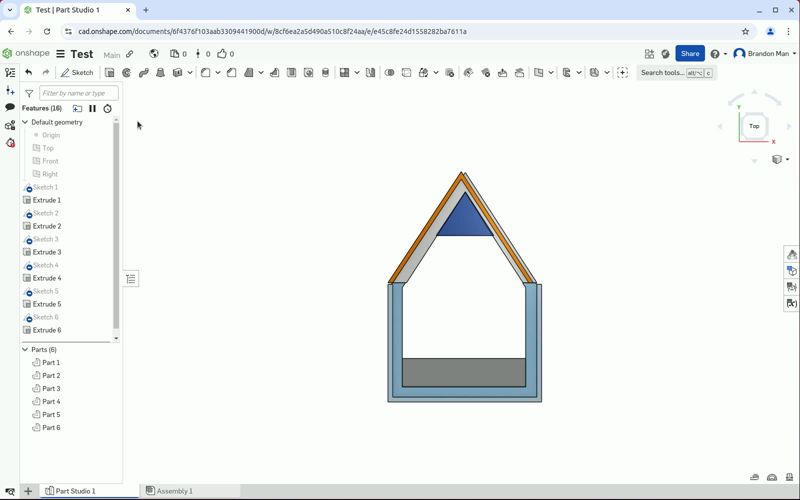
key(shift+h)
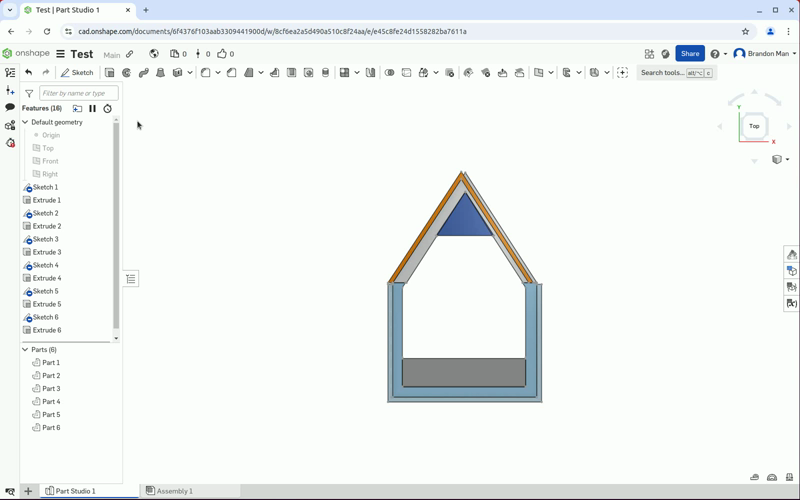
key(shift+7)
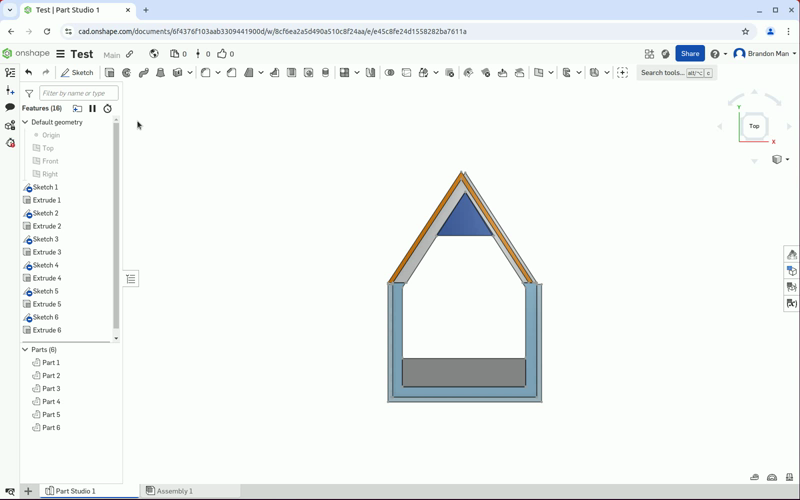
key(up, 3)
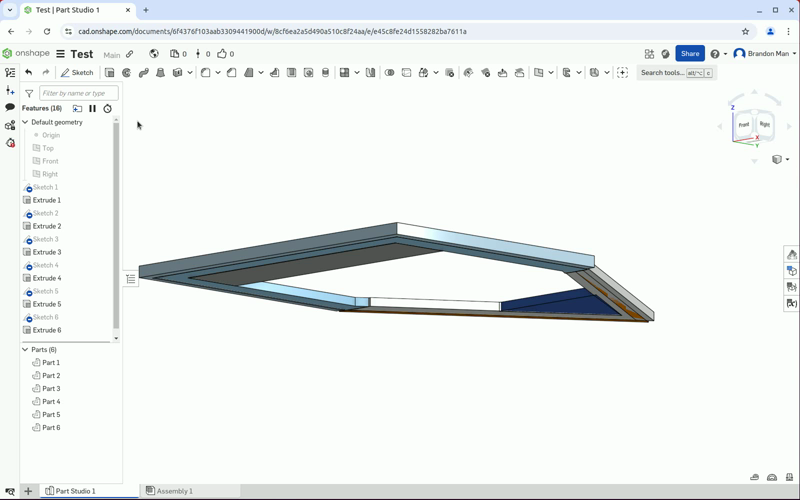
key(left, 3)
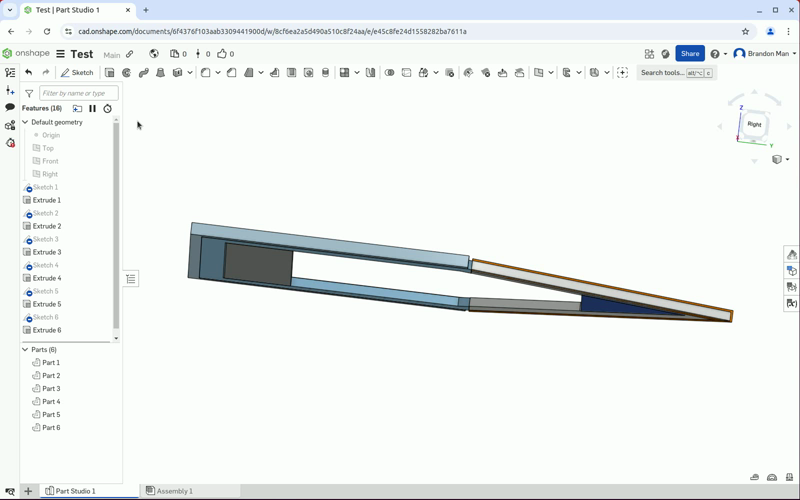
key(right, 3)
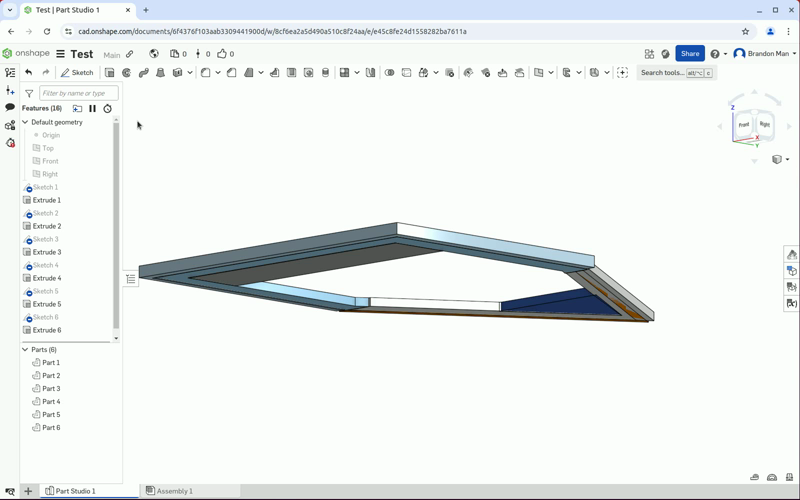
key(down, 3)
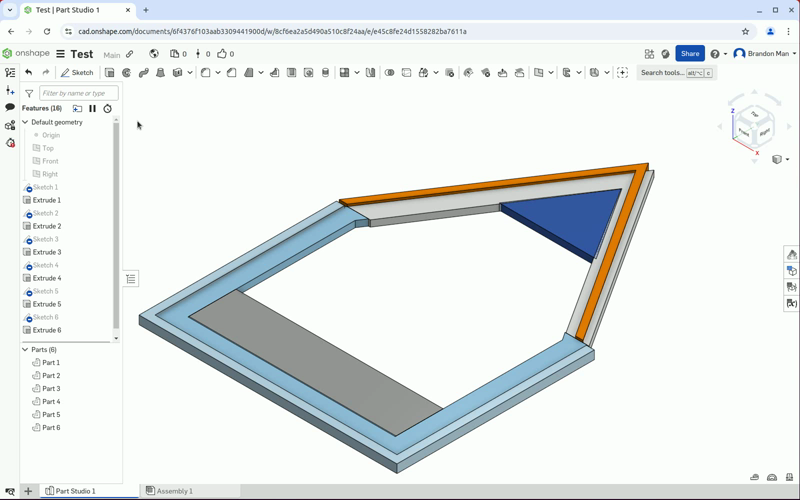
mouse_move(69, 189)
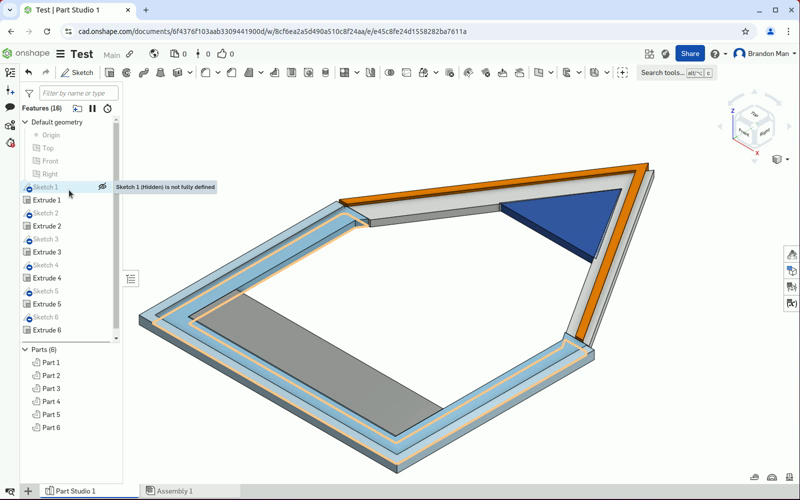
click(69, 189)